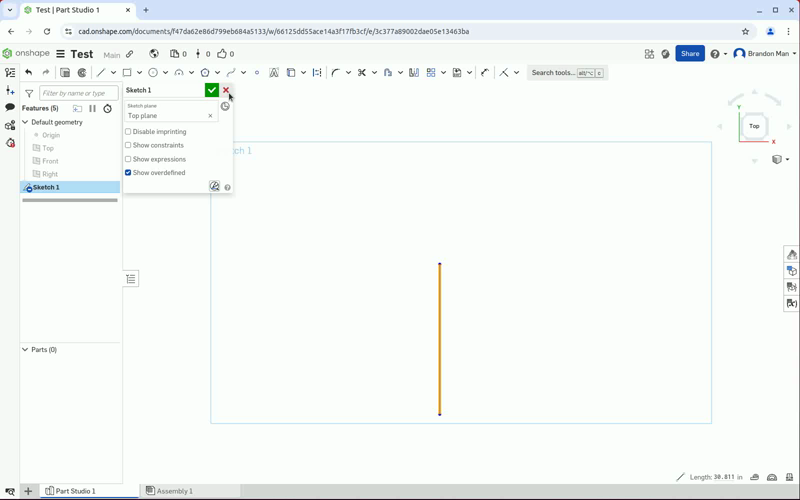
key(shift+h)
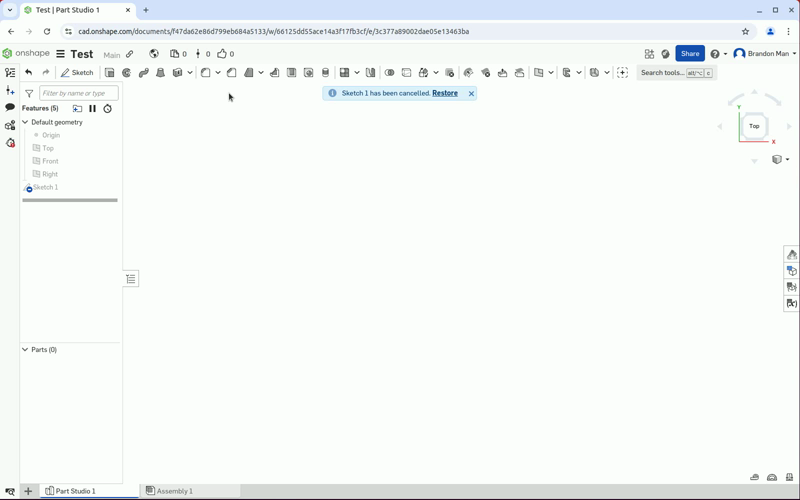
mouse_move(73, 352)
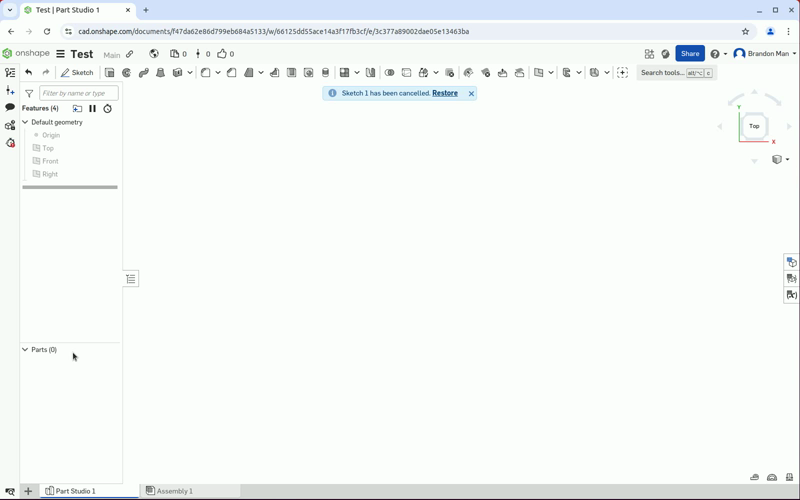
key(y)
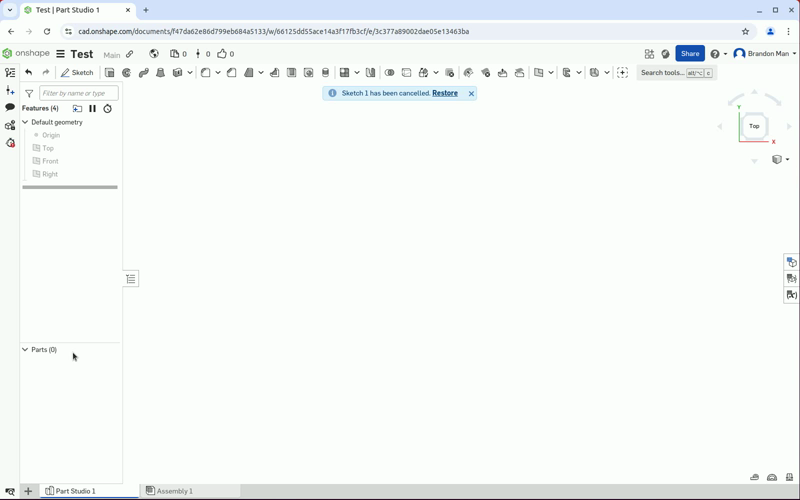
key(shift+p)
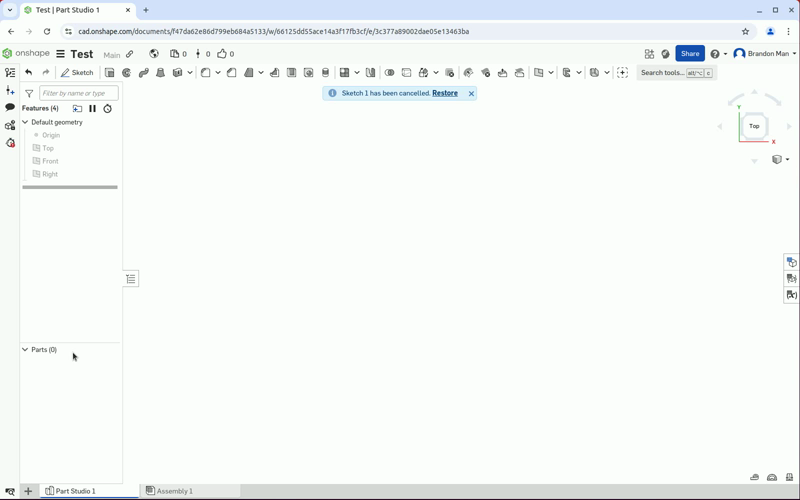
key(space)
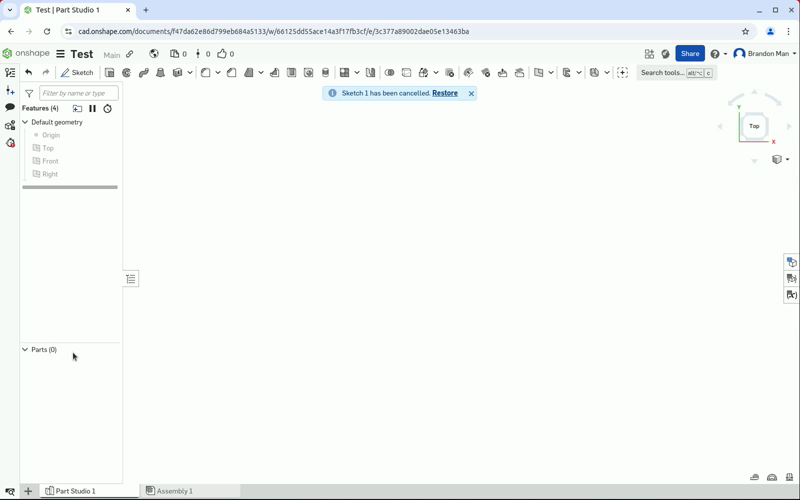
key_down(shift)
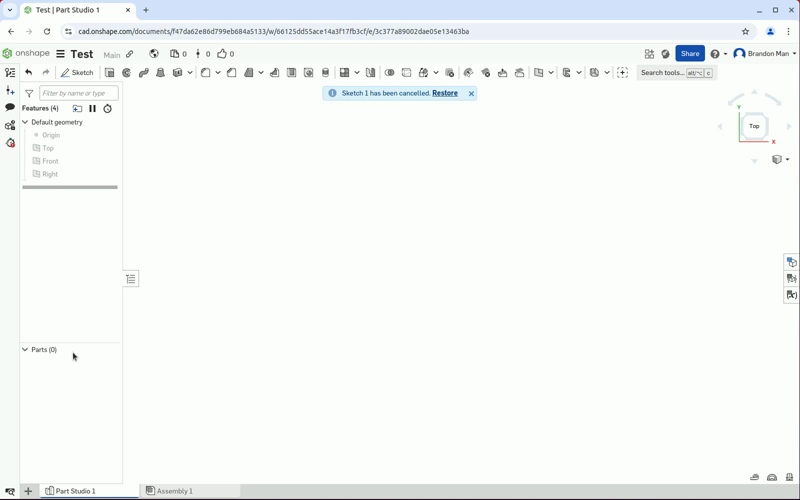
key(up)
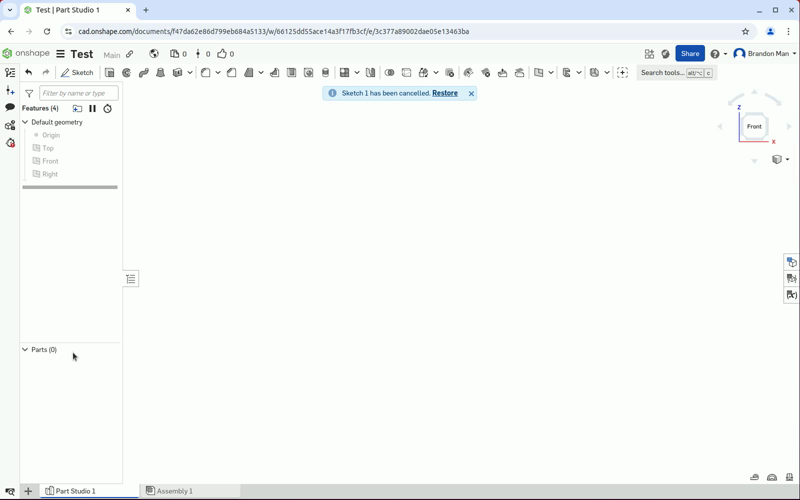
key_up(shift)
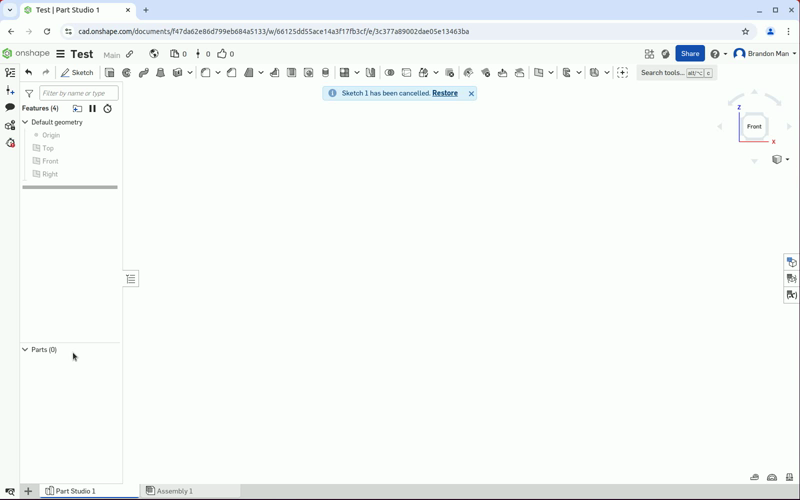
key(space)
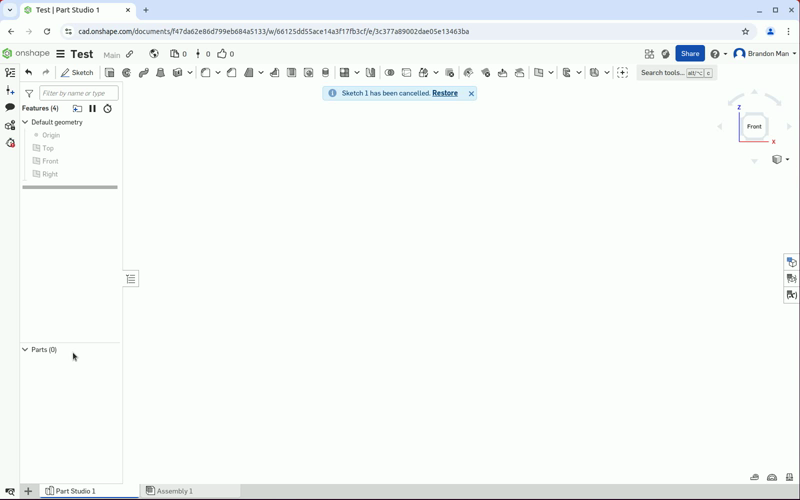
key_down(shift)
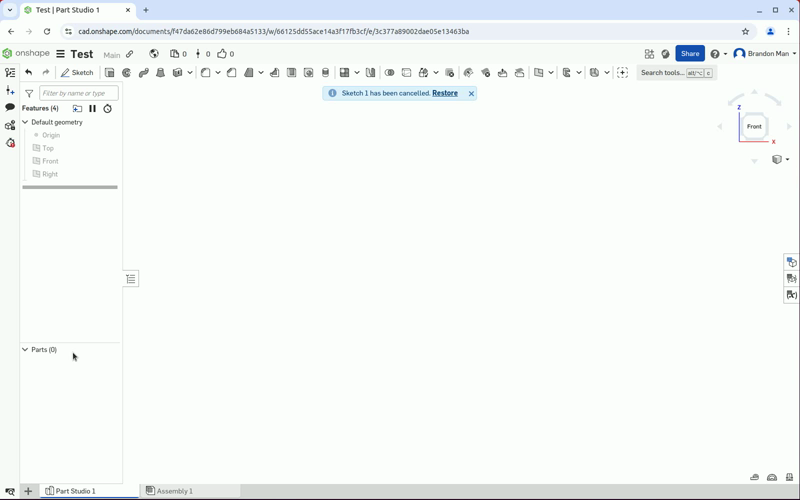
key(left)
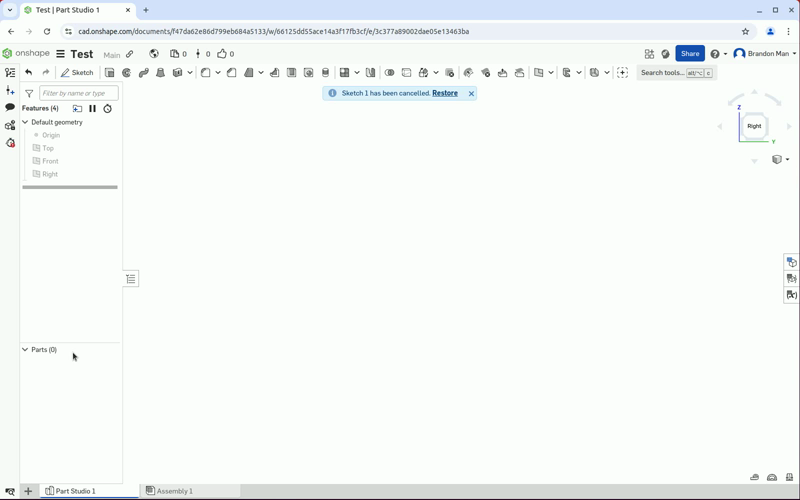
key_up(shift)
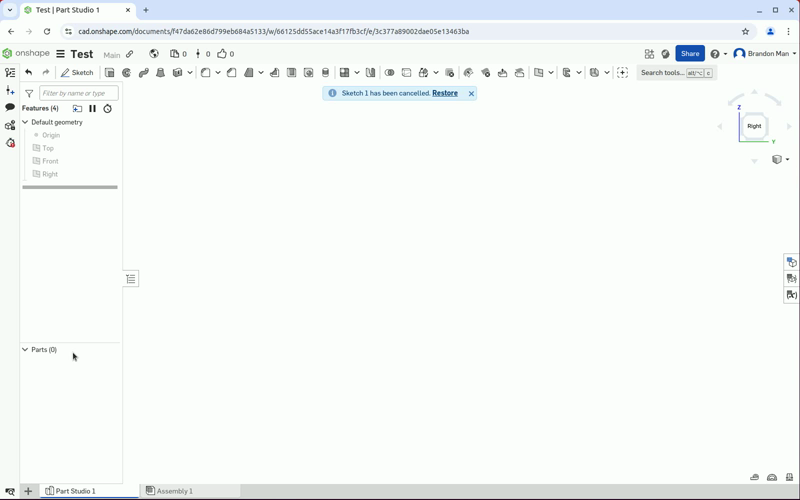
mouse_move(73, 352)
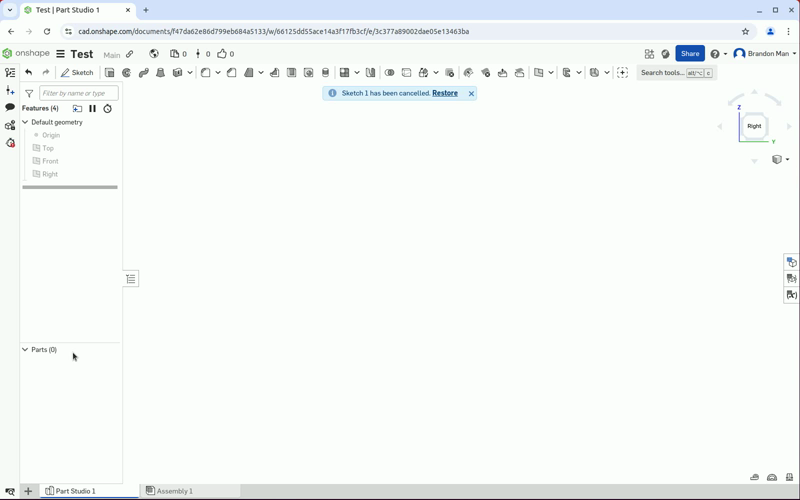
key(shift+y)
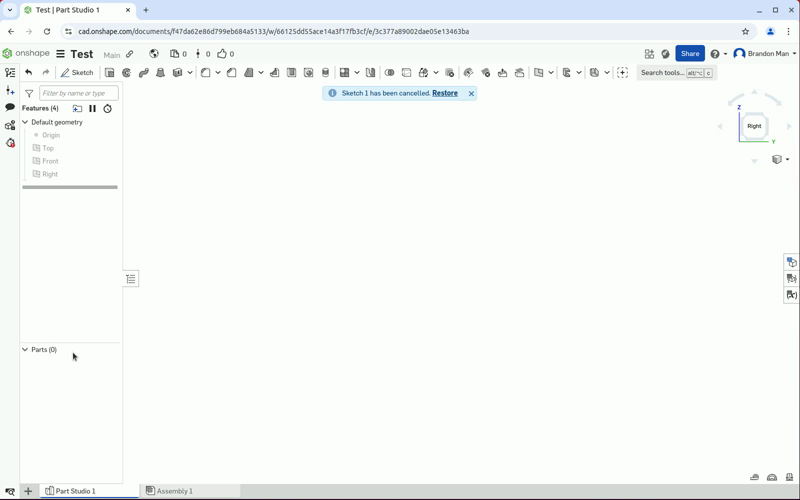
key(shift+s)
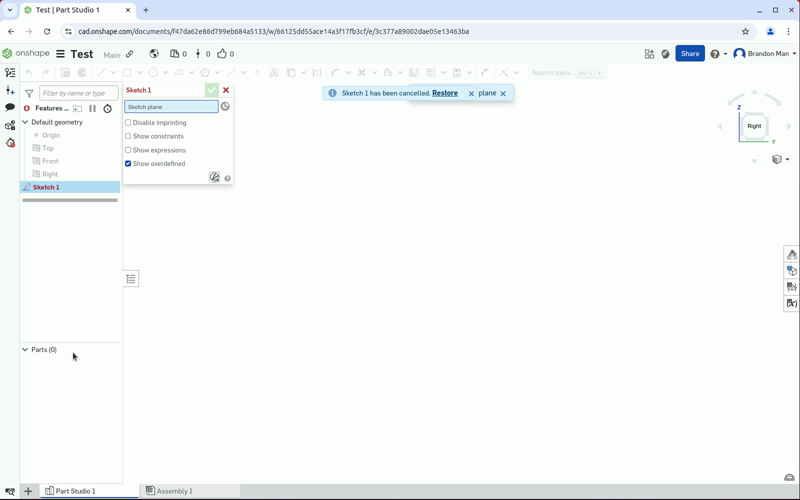
mouse_move(73, 176)
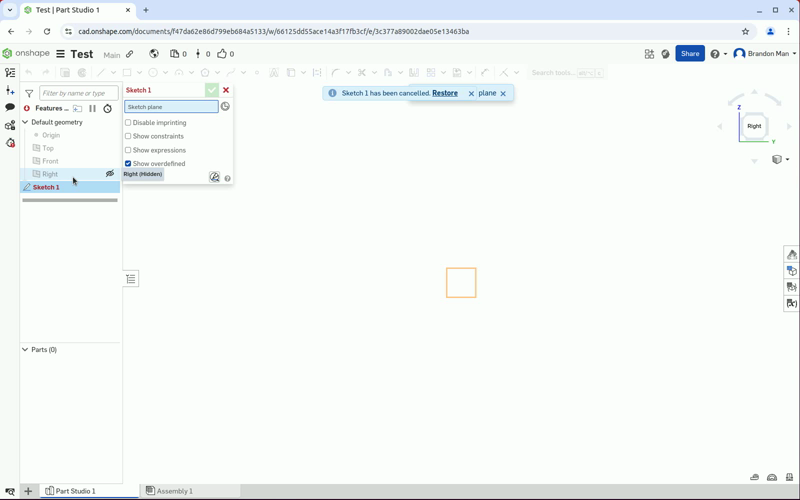
click(73, 176)
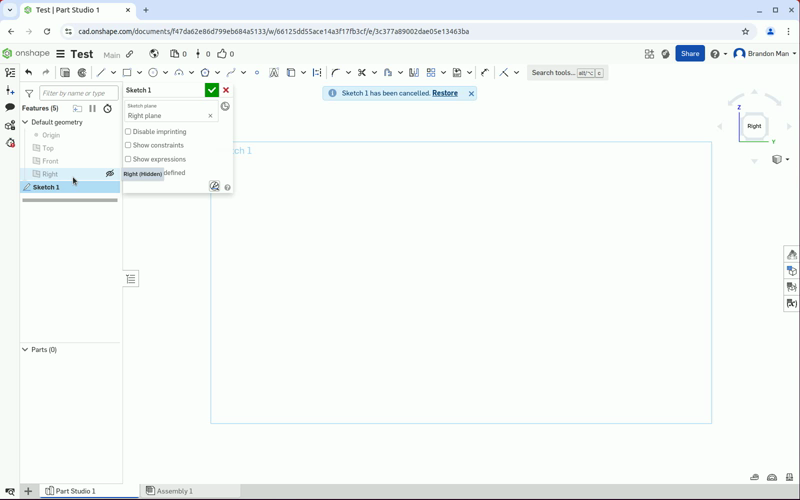
mouse_move(73, 352)
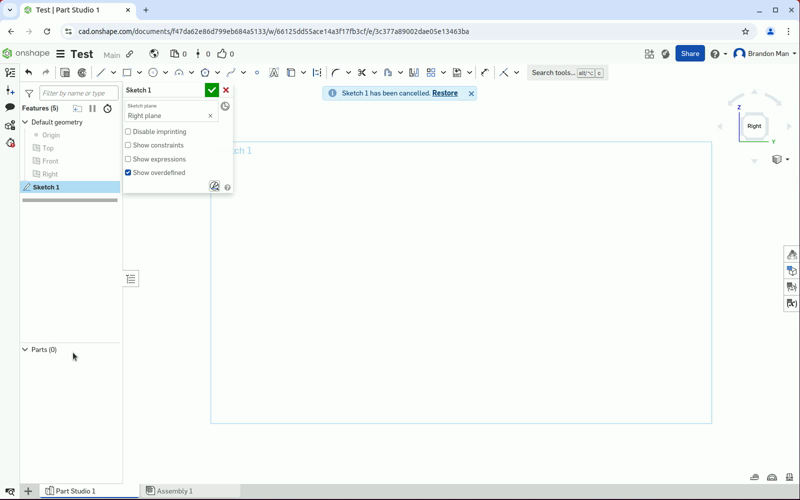
key(y)
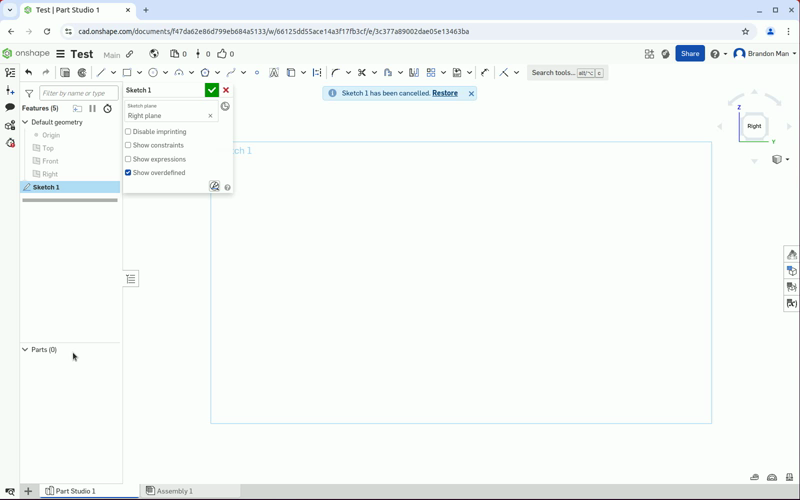
key(l)
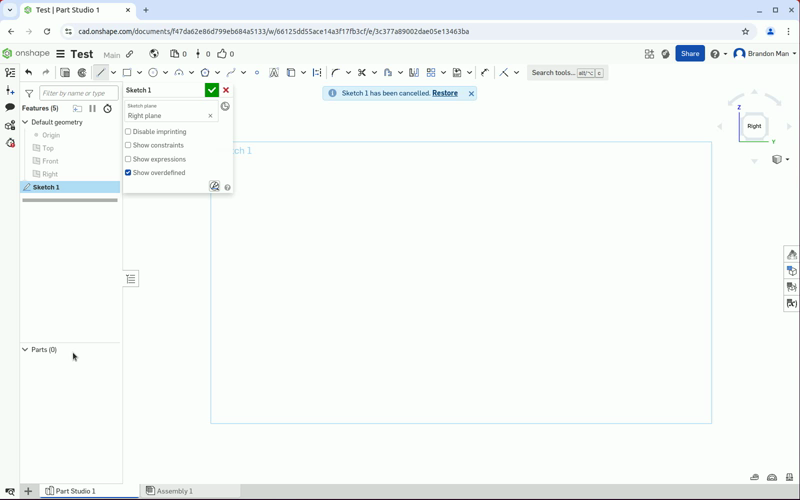
key_down(shift)
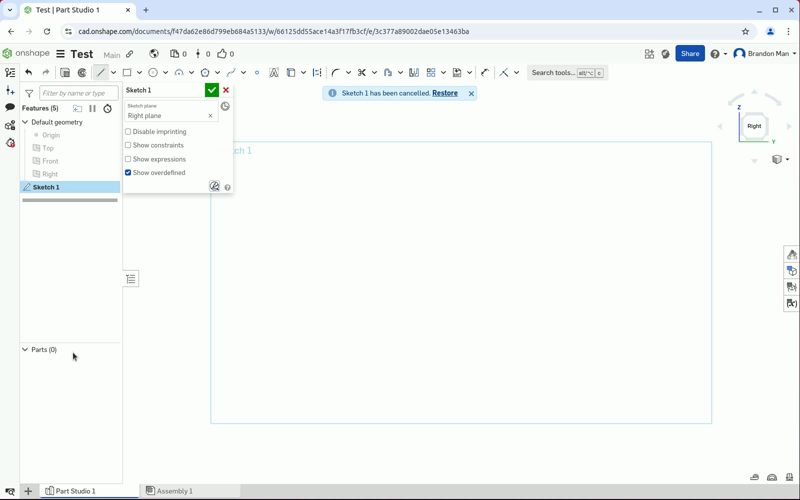
mouse_move(457, 201)
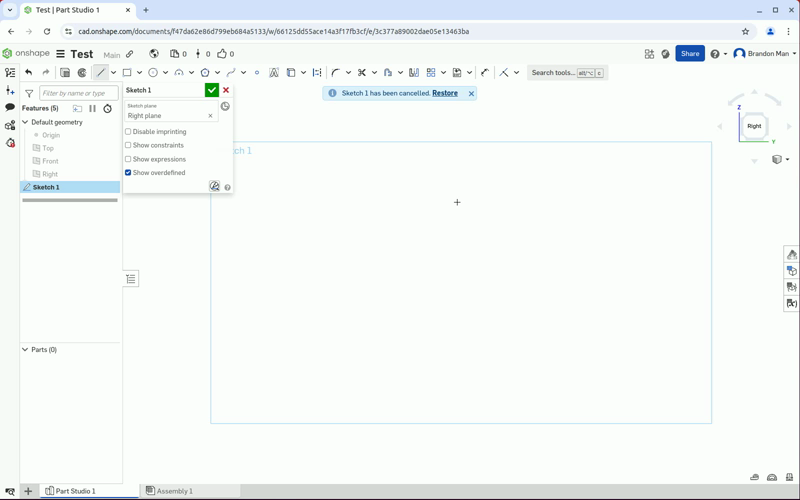
click(457, 201)
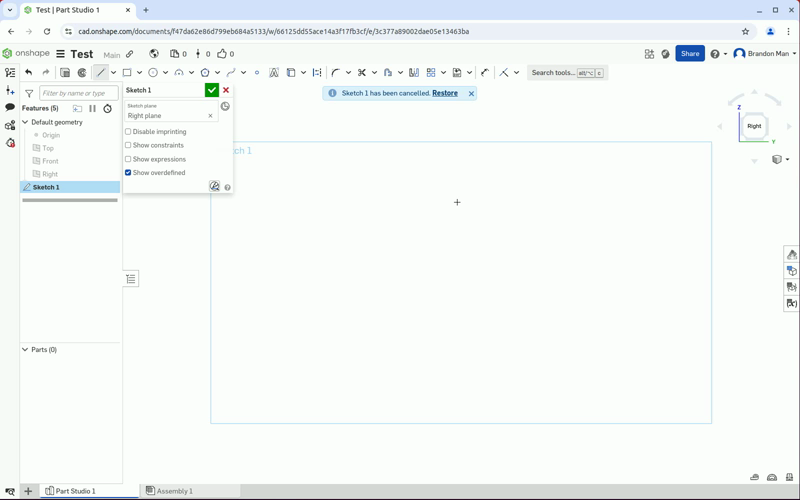
key_up(shift)
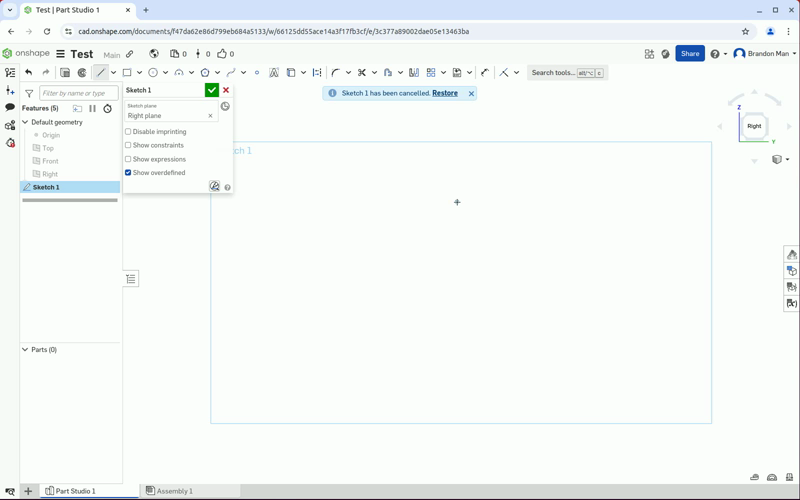
key_down(shift)
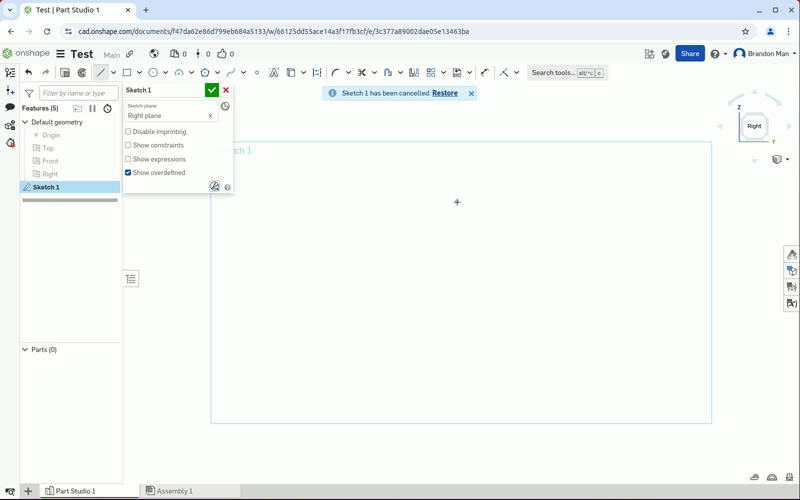
mouse_move(464, 335)
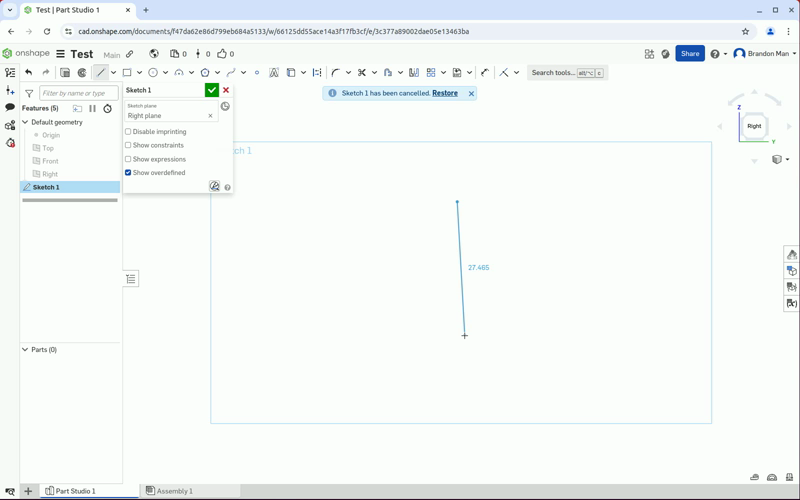
click(464, 335)
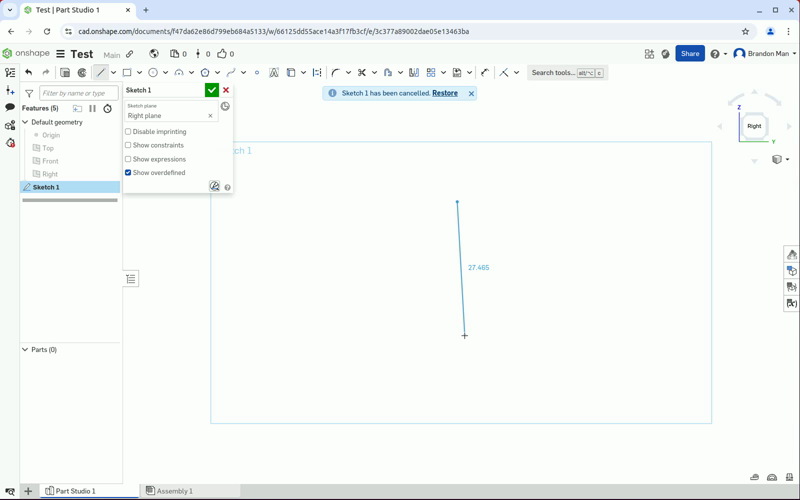
key_up(shift)
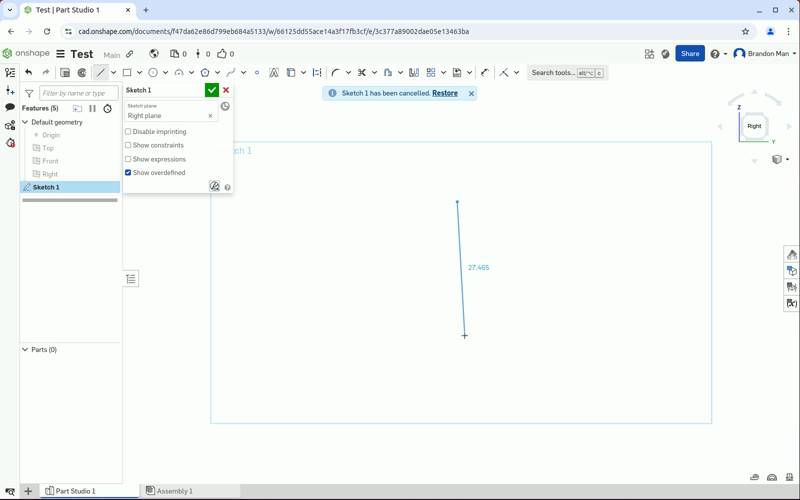
key(esc)
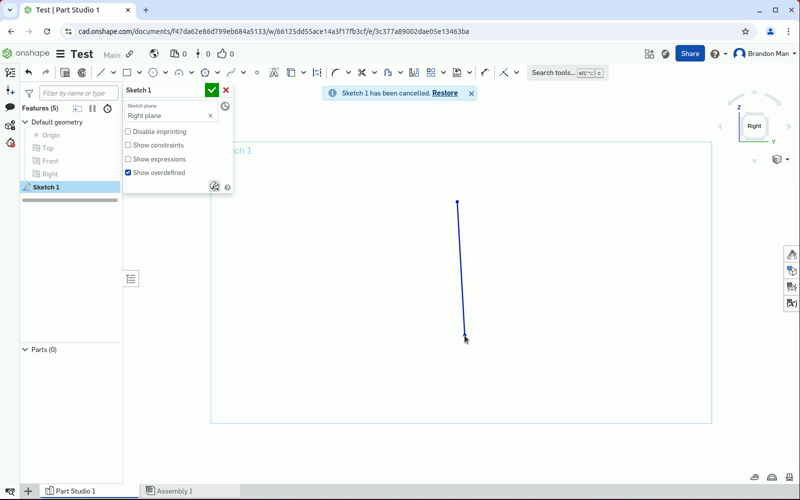
key(a)
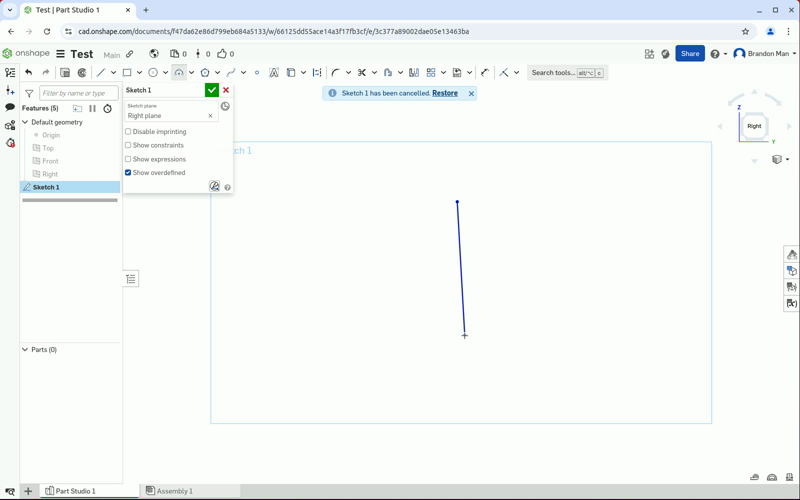
mouse_move(464, 335)
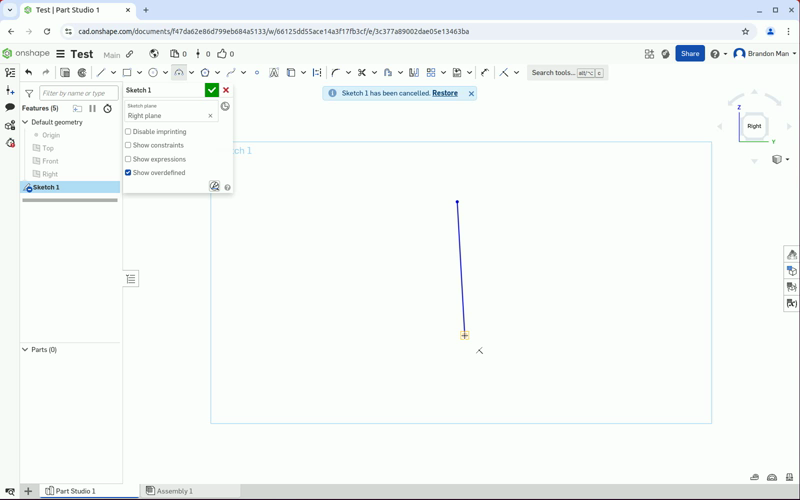
click(464, 335)
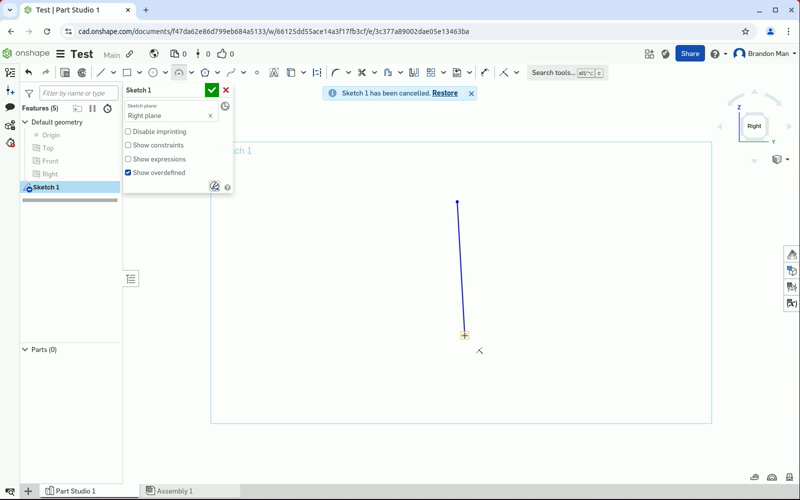
key_down(shift)
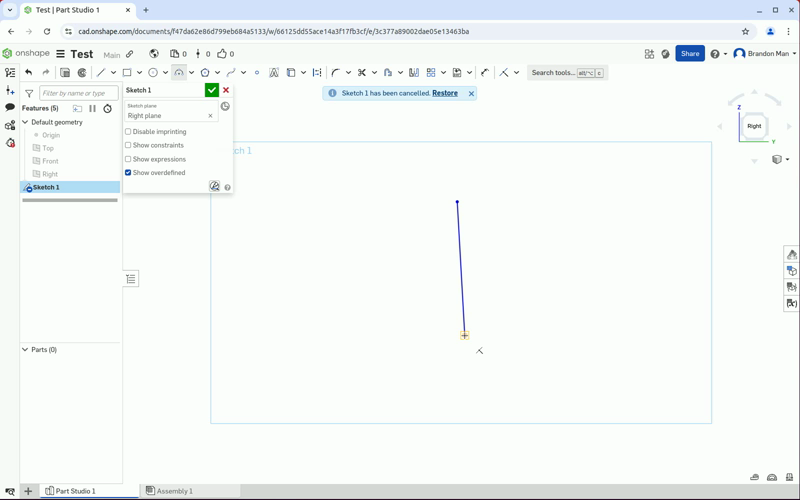
mouse_move(473, 341)
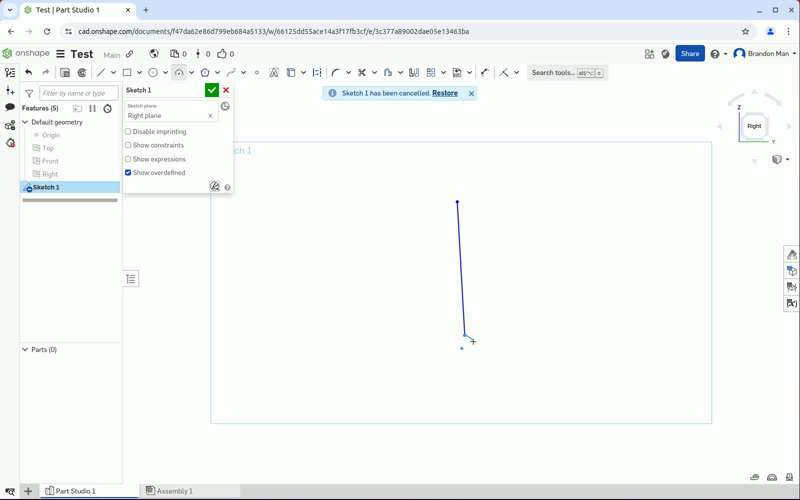
click(473, 341)
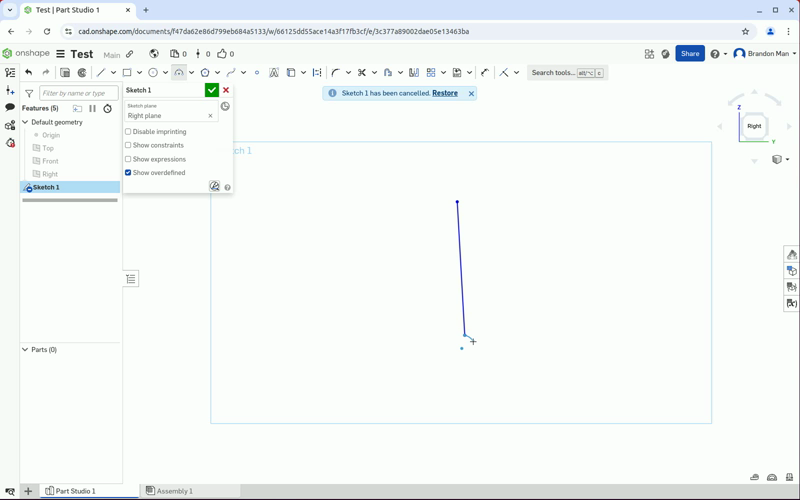
mouse_move(468, 339)
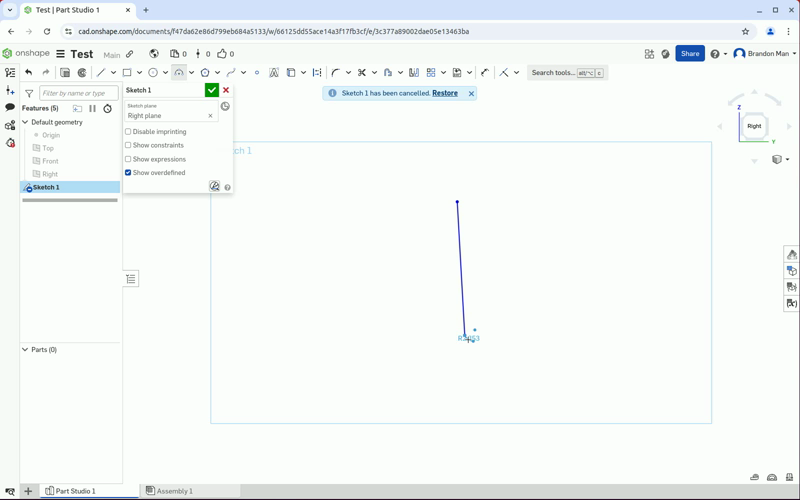
click(468, 339)
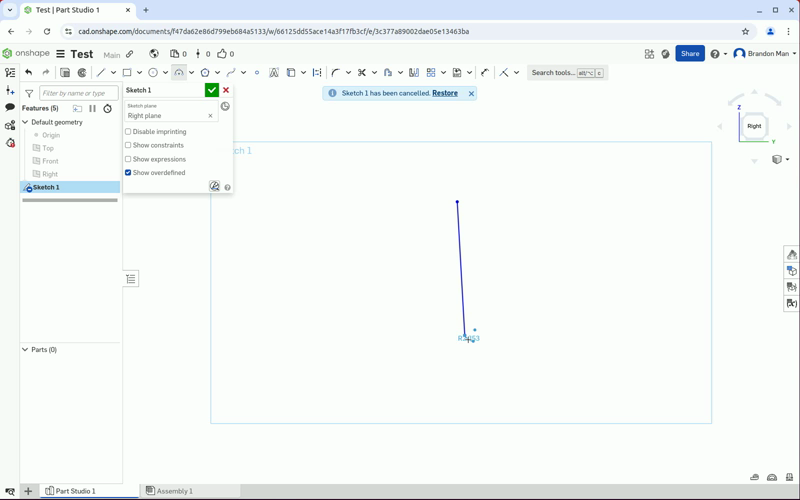
key_up(shift)
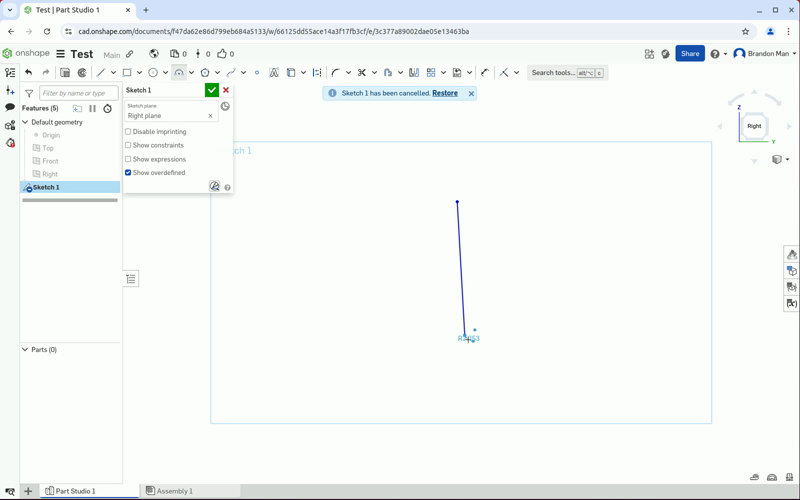
key(esc)
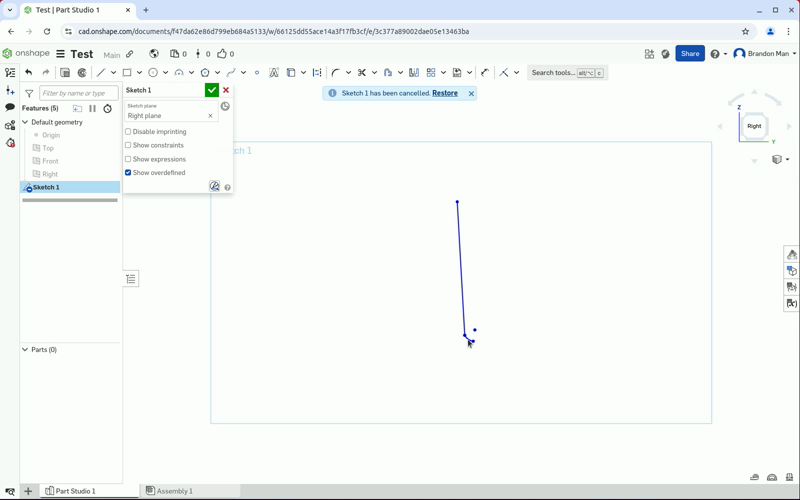
key(l)
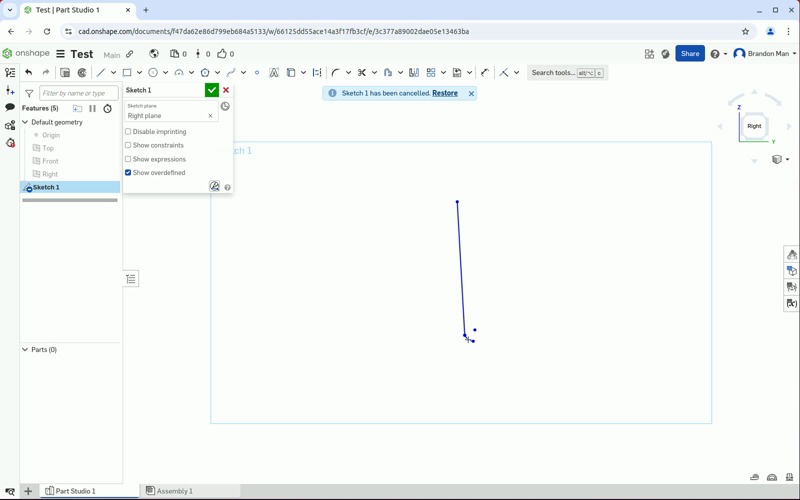
mouse_move(473, 341)
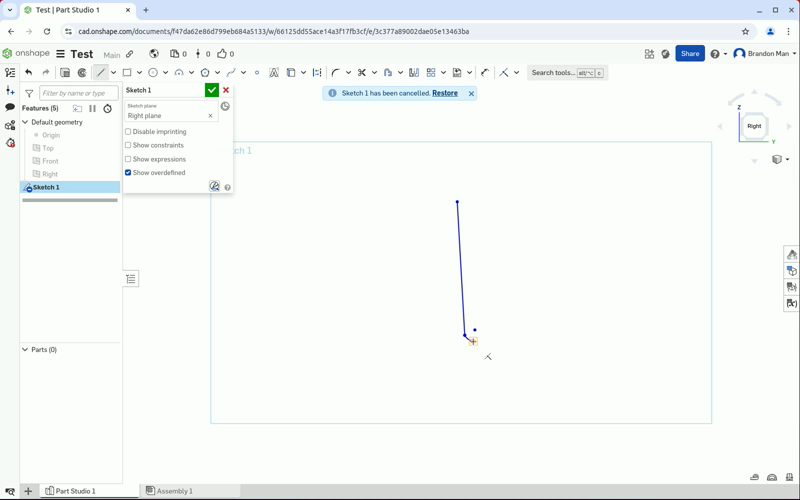
click(473, 341)
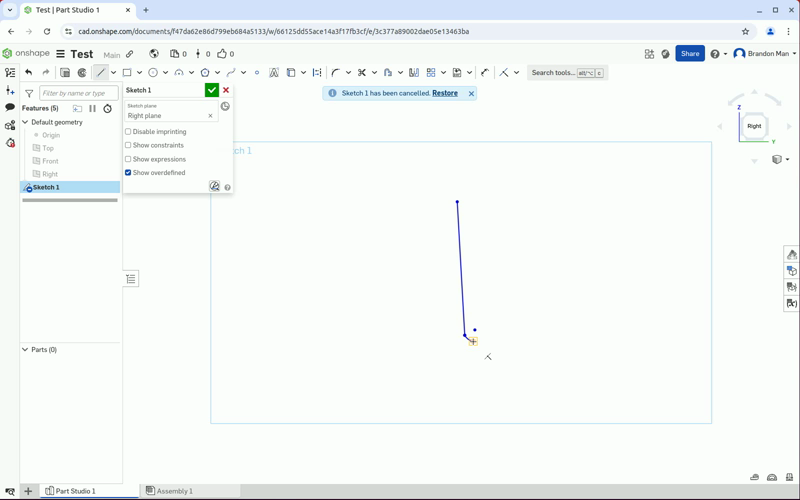
key_down(shift)
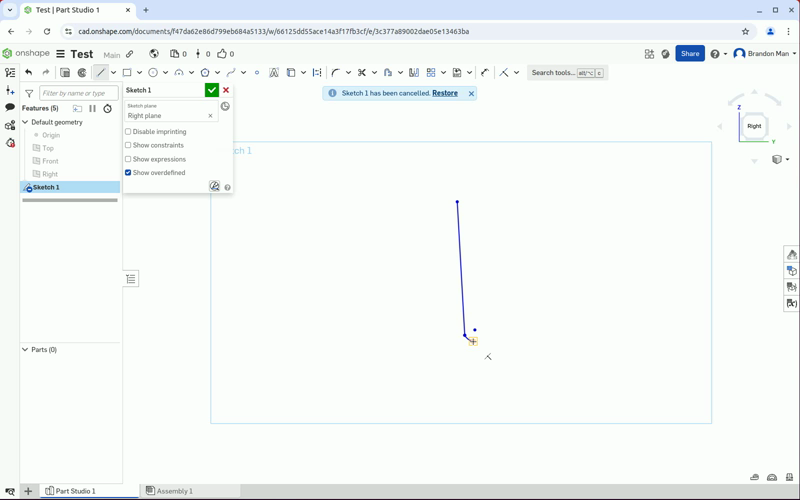
mouse_move(503, 341)
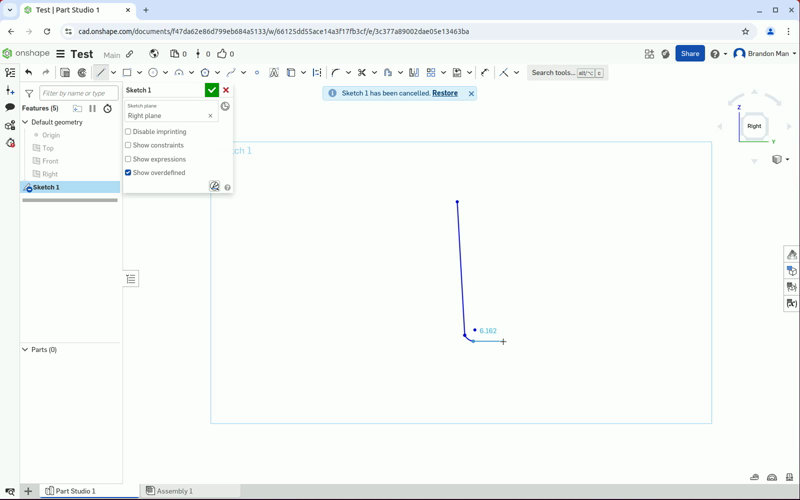
mouse_move(524, 341)
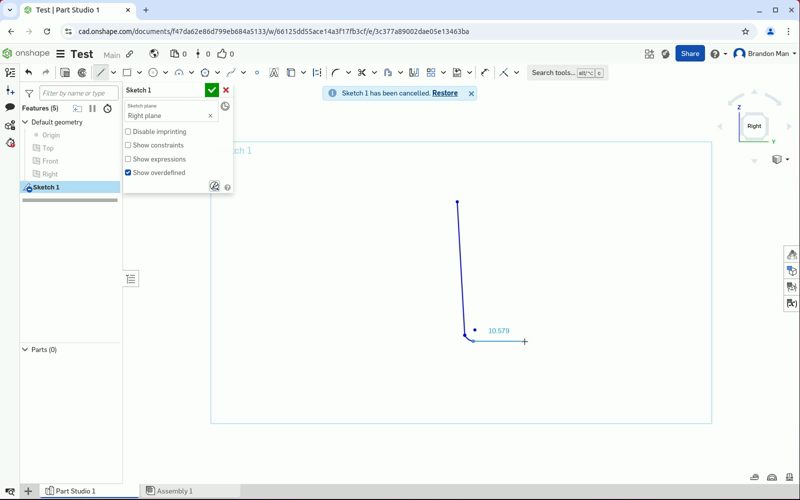
click(524, 341)
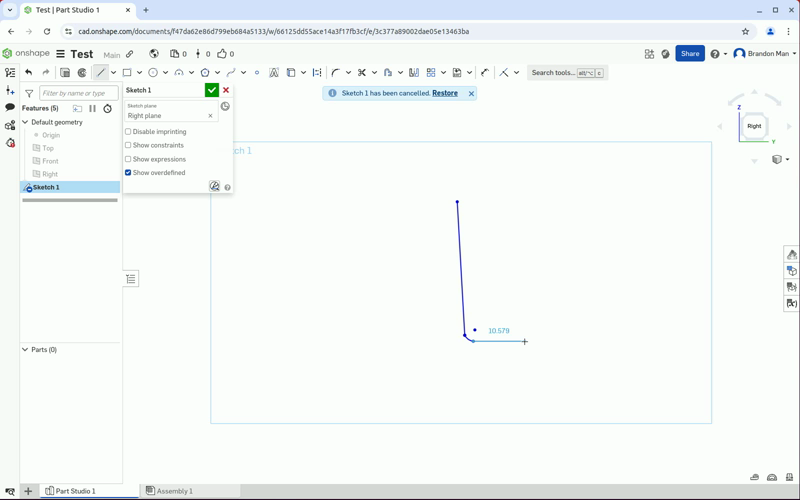
key_up(shift)
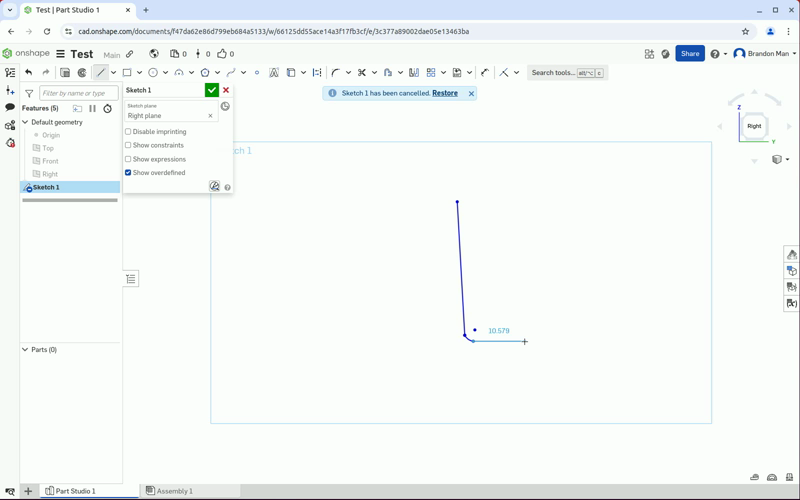
key_down(shift)
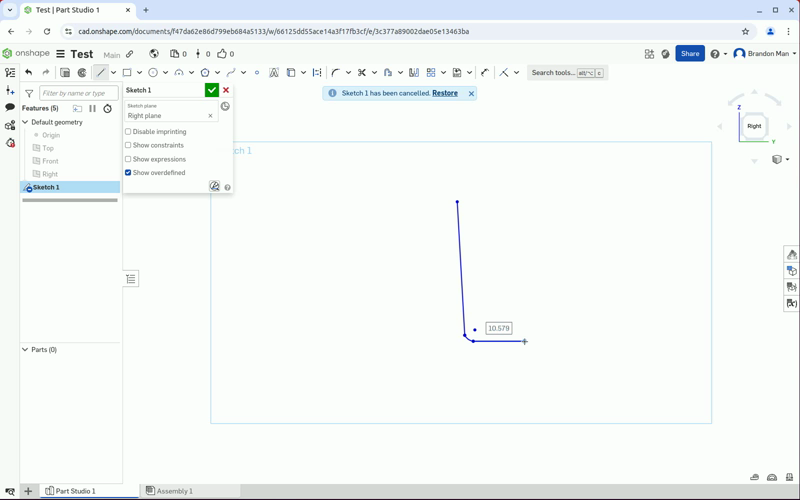
mouse_move(554, 341)
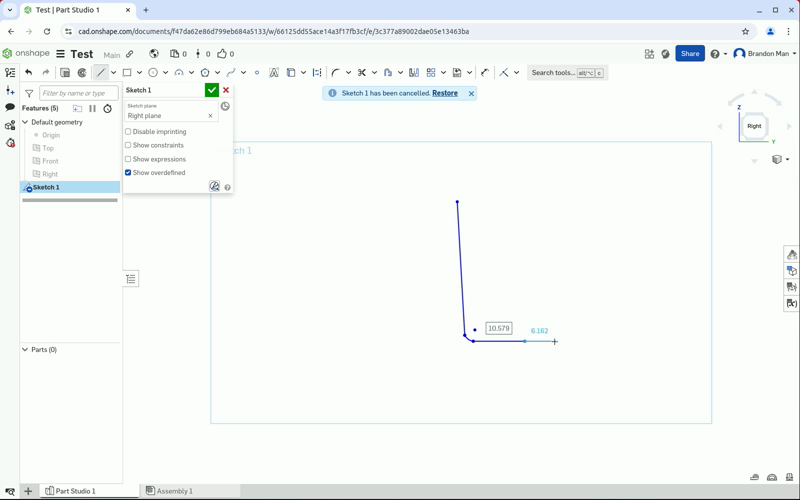
mouse_move(524, 338)
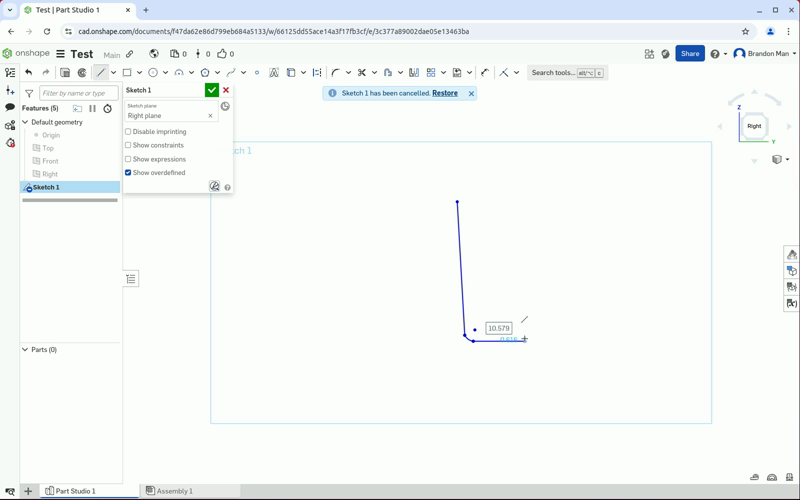
scroll(6)
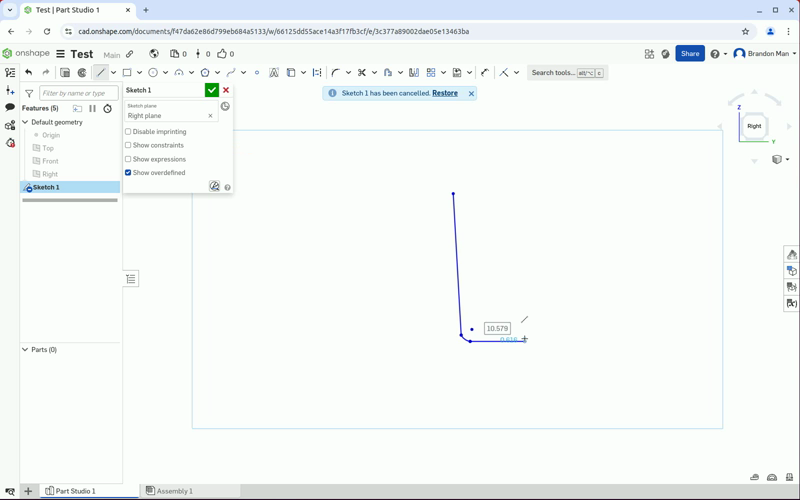
scroll(6)
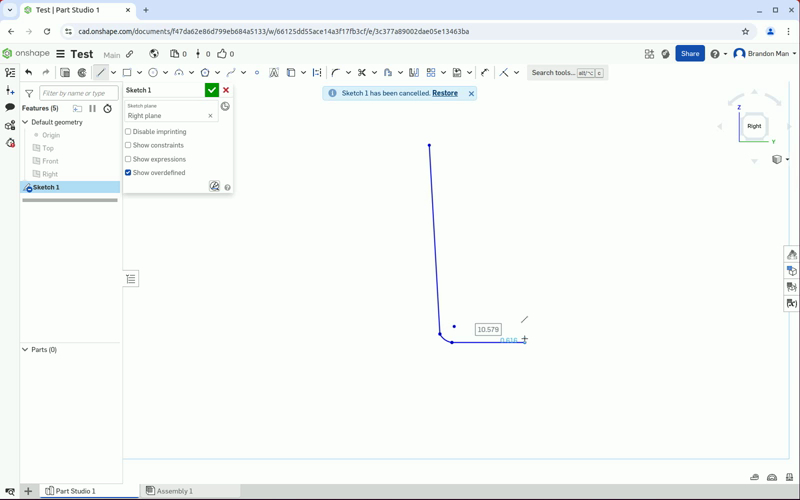
scroll(6)
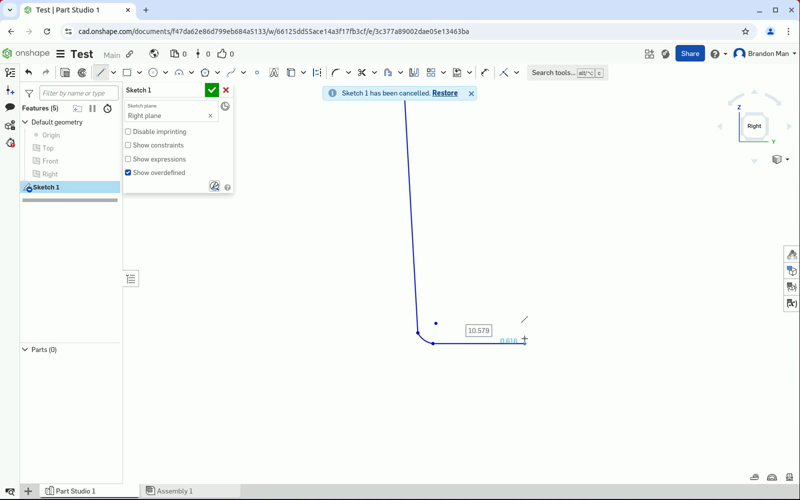
scroll(6)
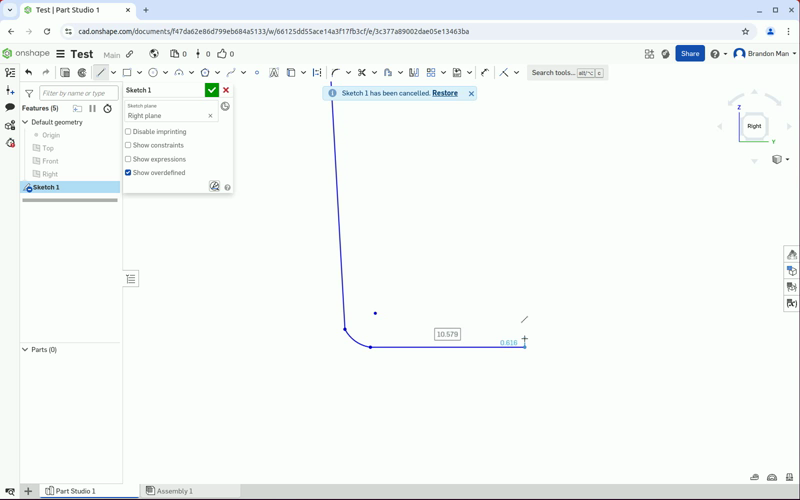
scroll(6)
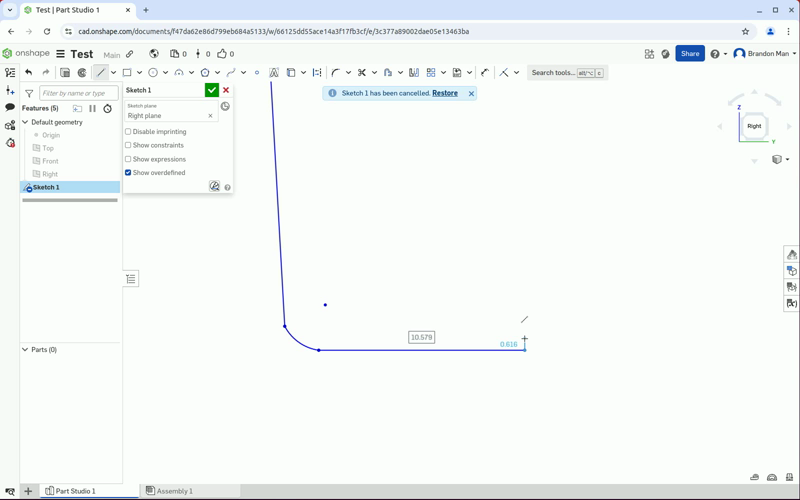
scroll(6)
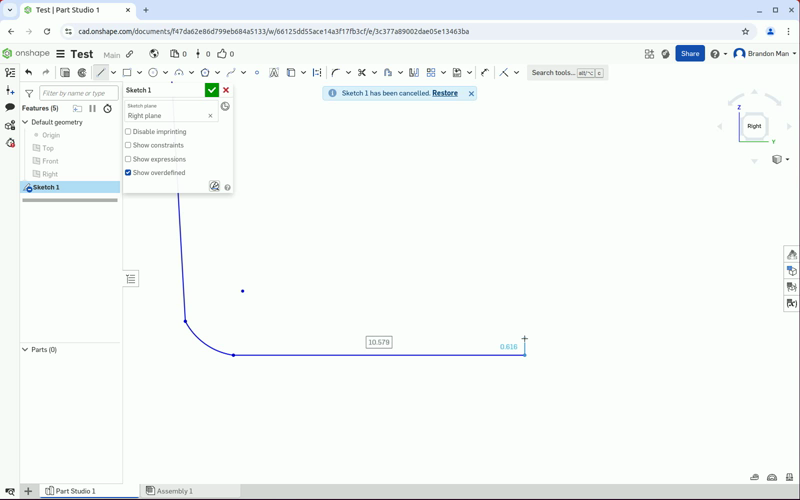
scroll(6)
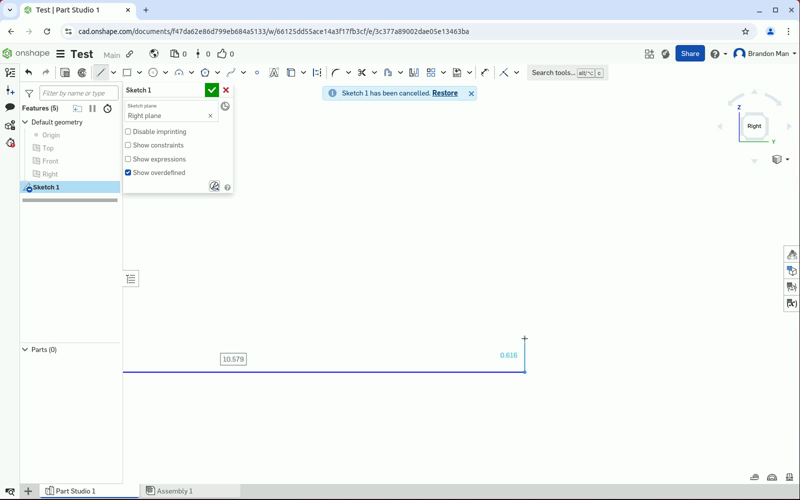
click(524, 338)
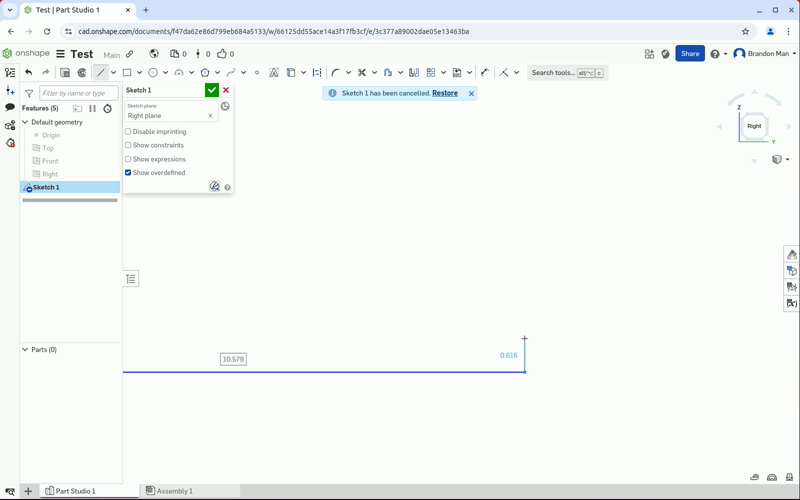
scroll(-6)
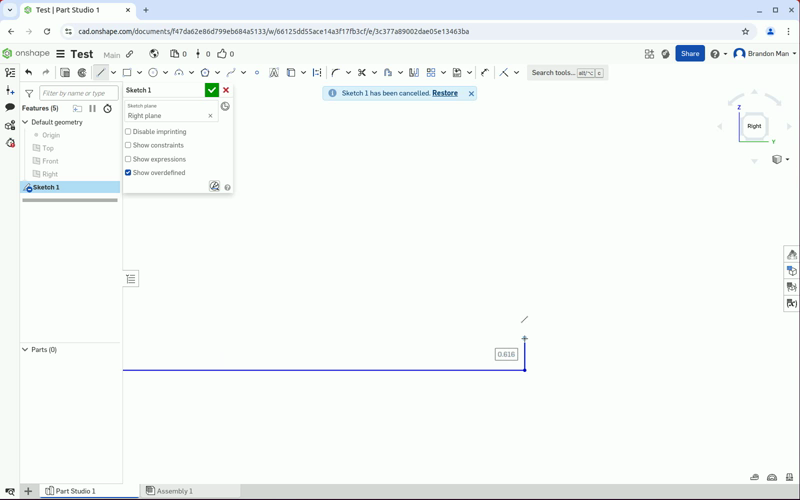
scroll(-6)
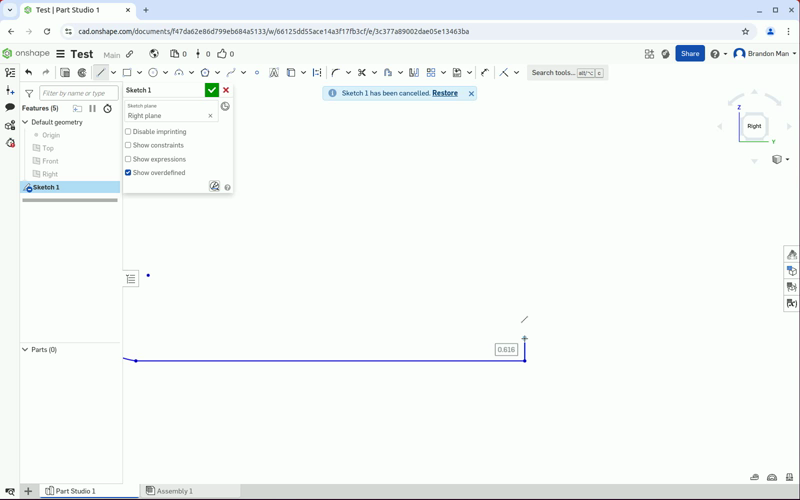
scroll(-6)
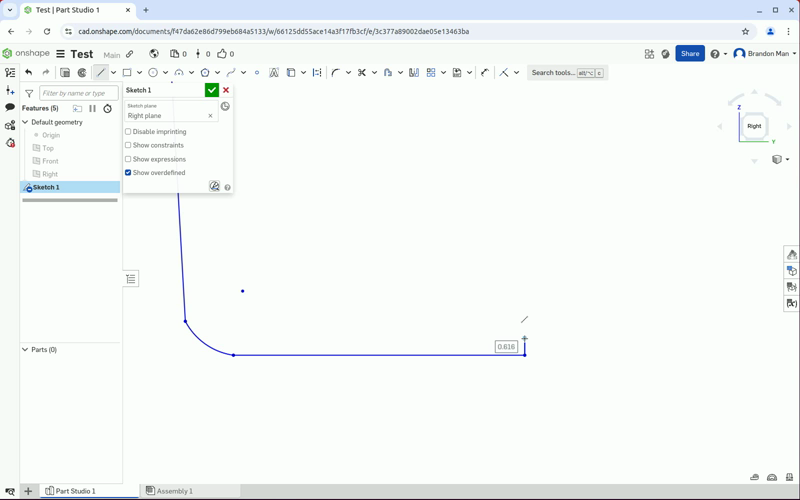
scroll(-6)
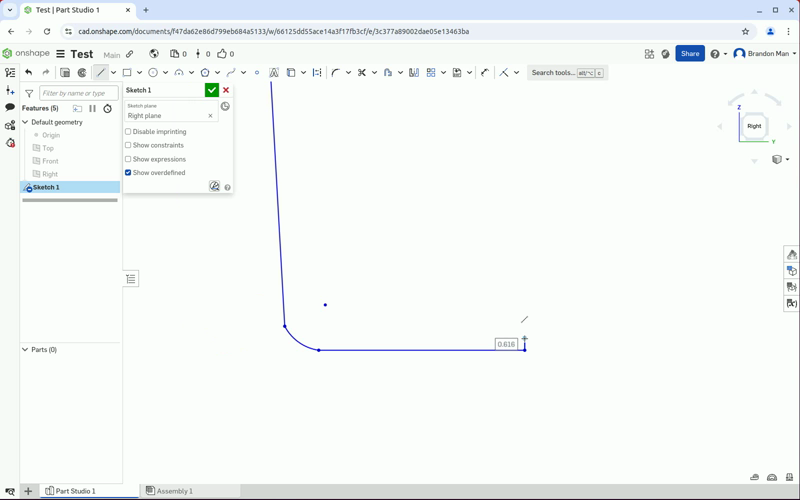
scroll(-6)
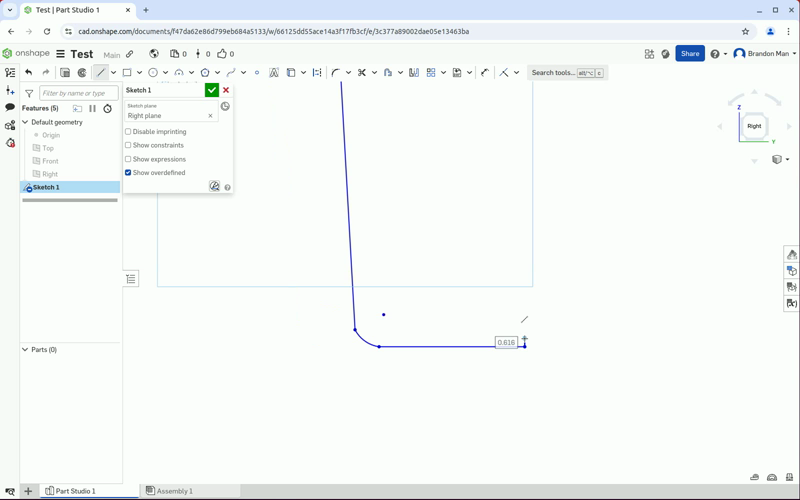
scroll(-6)
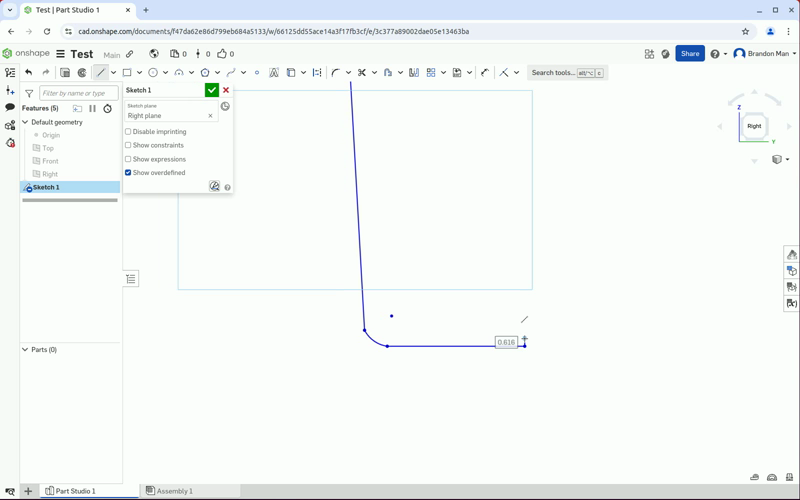
scroll(-6)
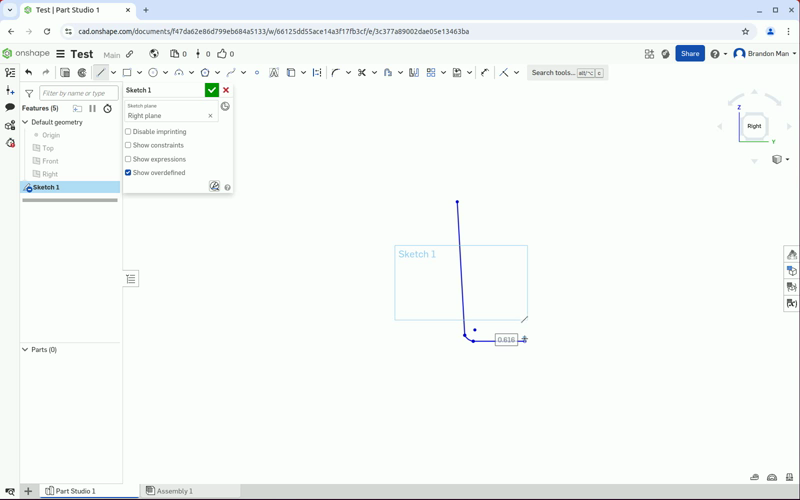
key_up(shift)
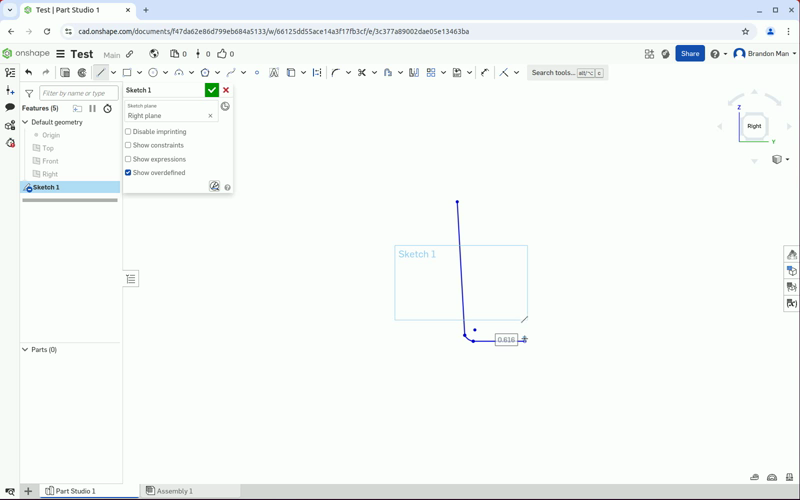
key_down(shift)
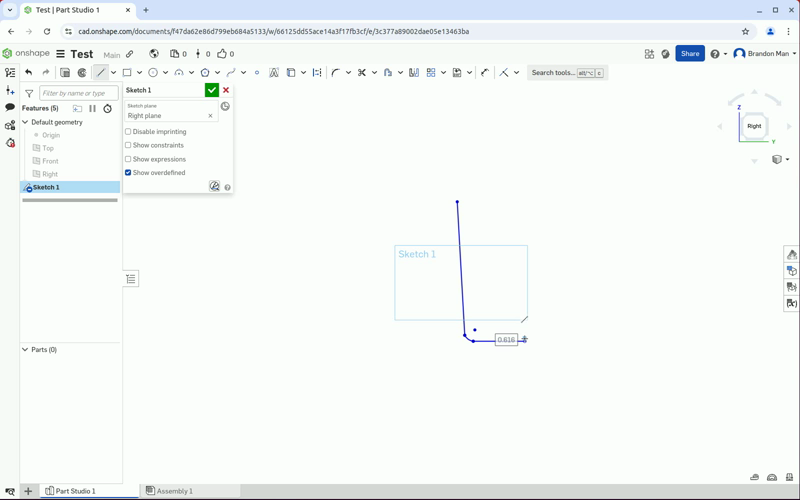
mouse_move(554, 338)
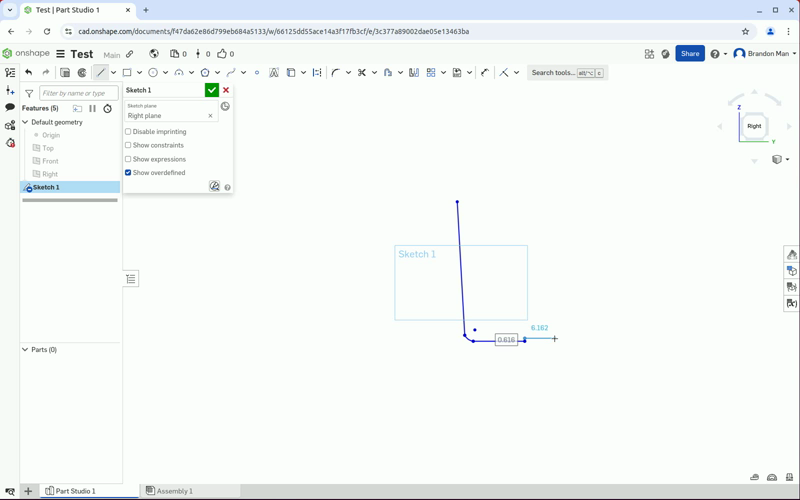
mouse_move(473, 338)
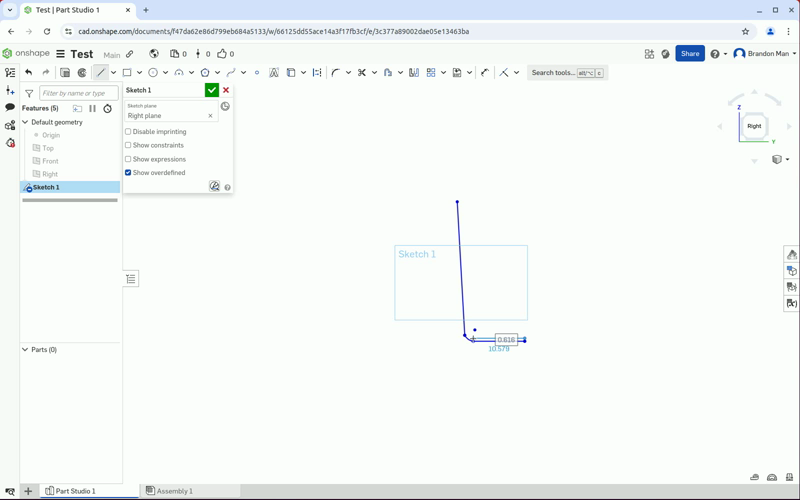
scroll(6)
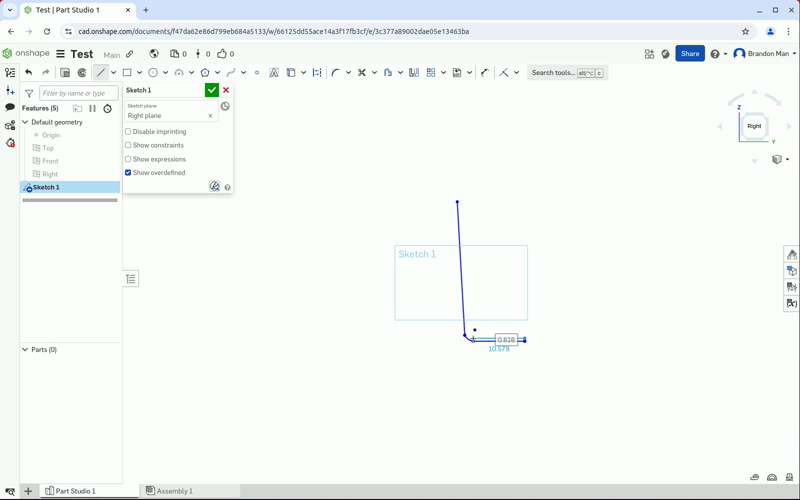
scroll(6)
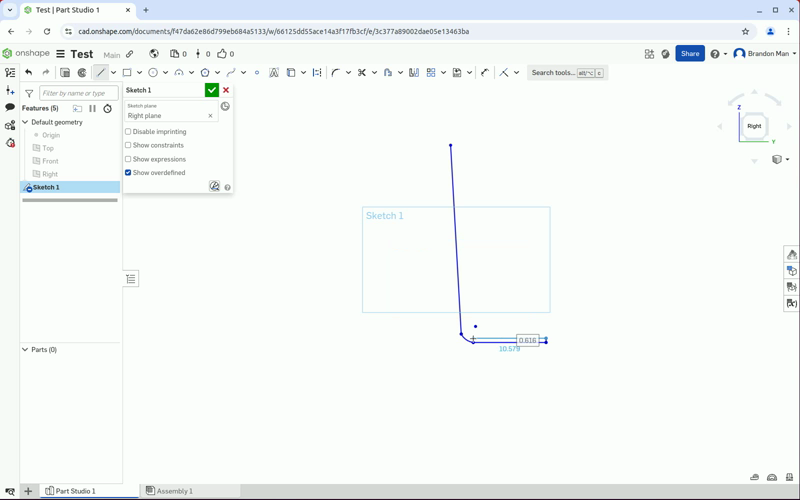
scroll(6)
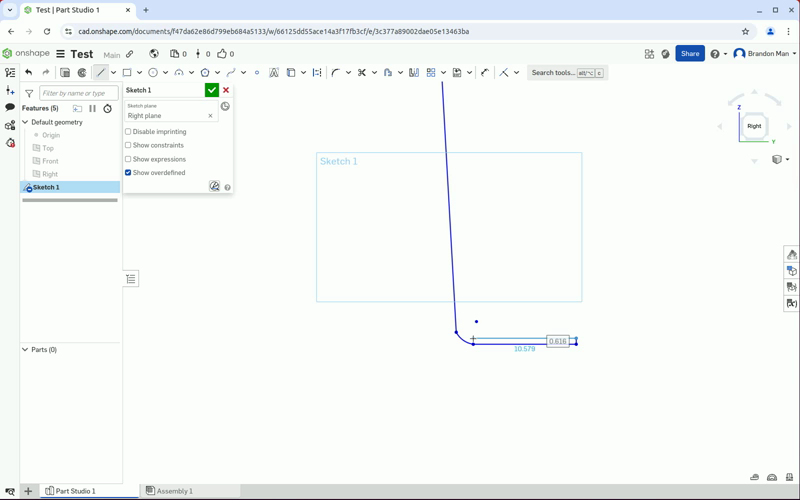
scroll(6)
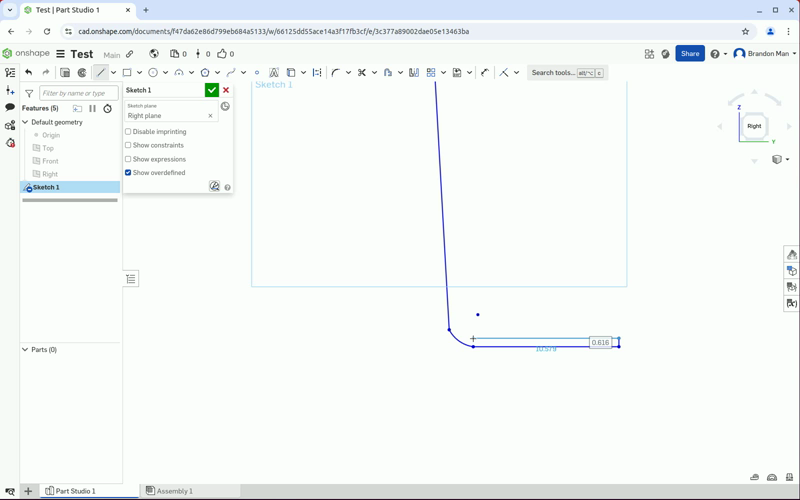
scroll(6)
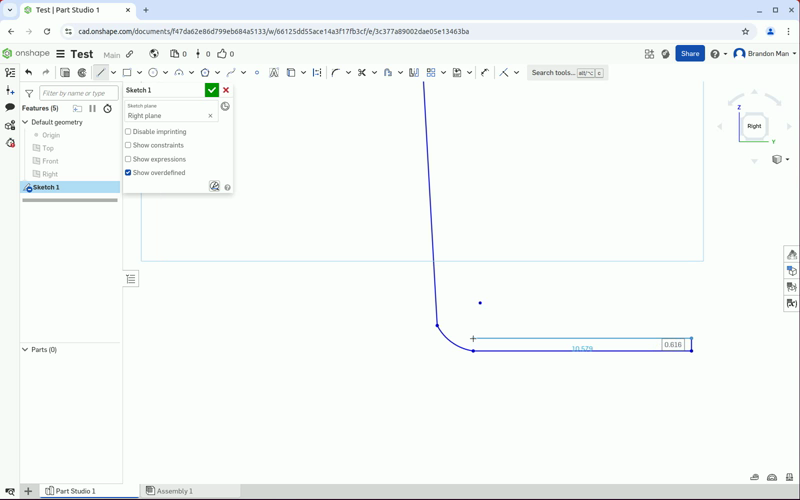
scroll(6)
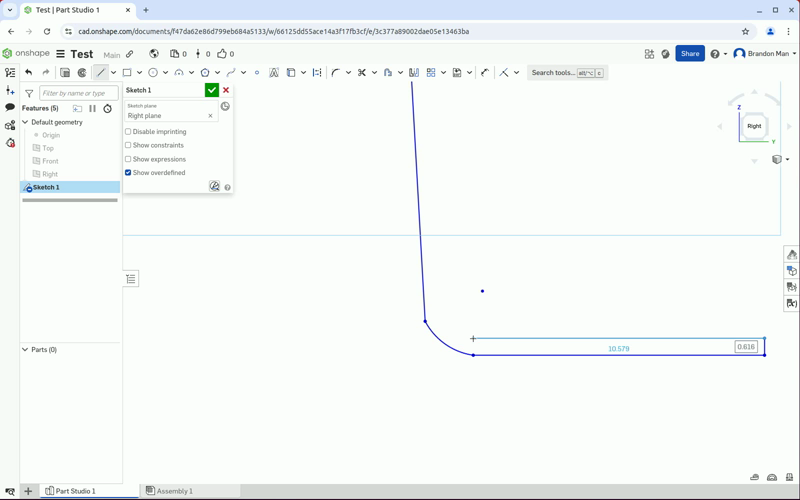
scroll(6)
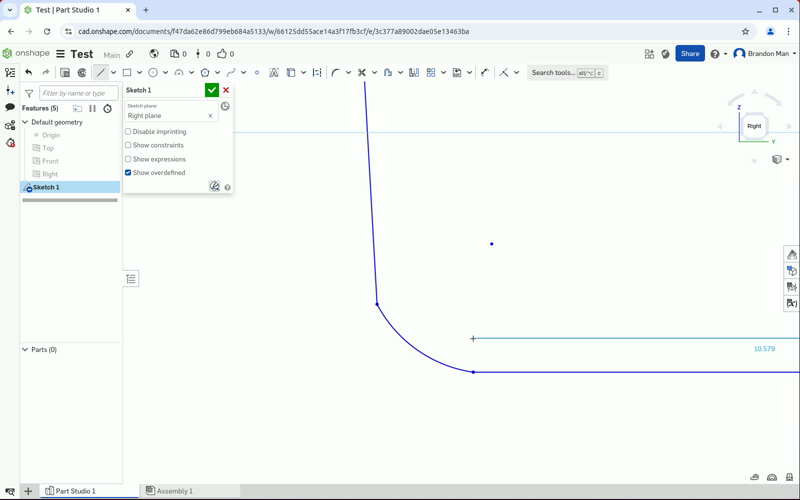
click(473, 338)
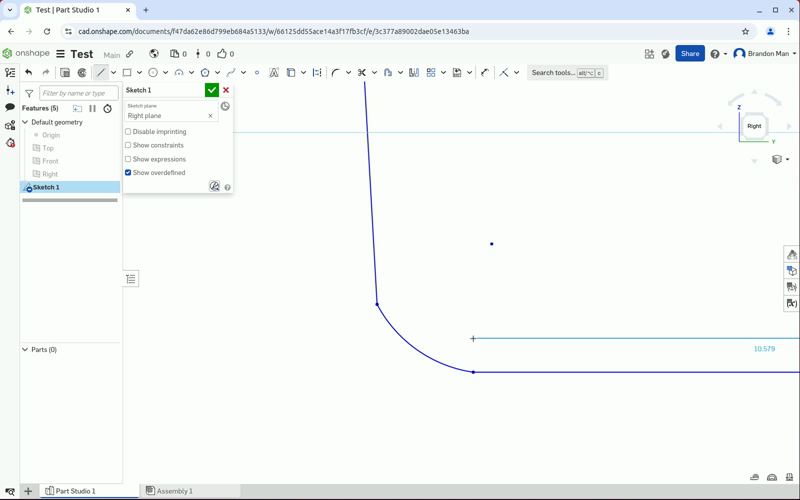
scroll(-6)
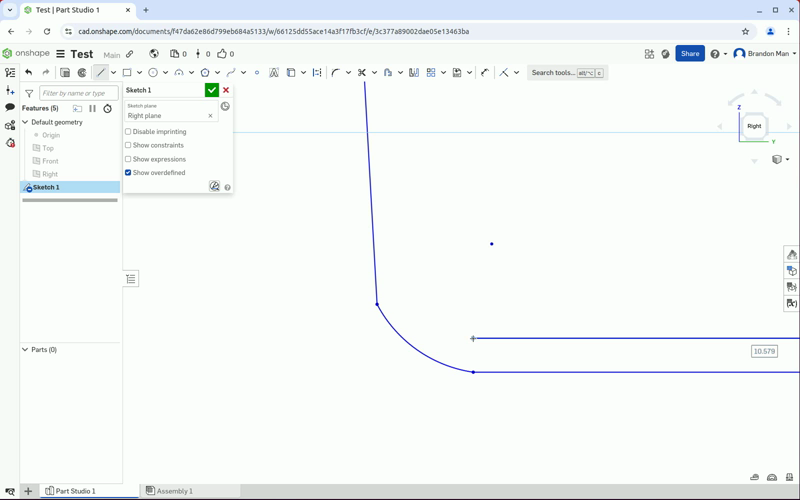
scroll(-6)
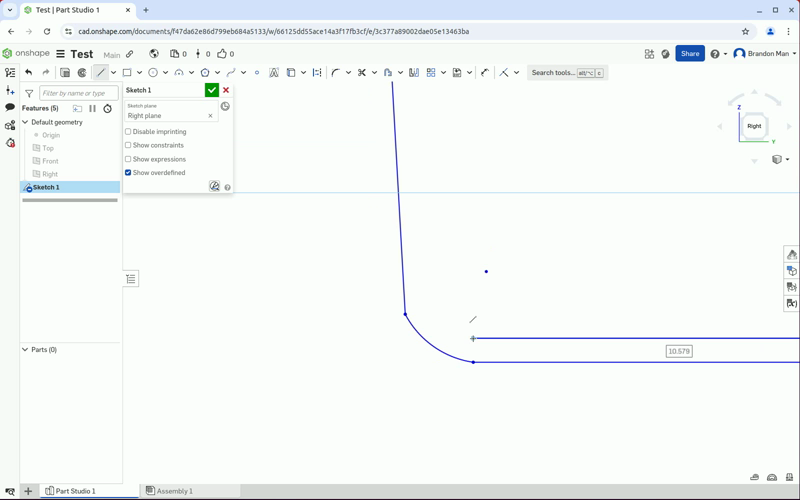
scroll(-6)
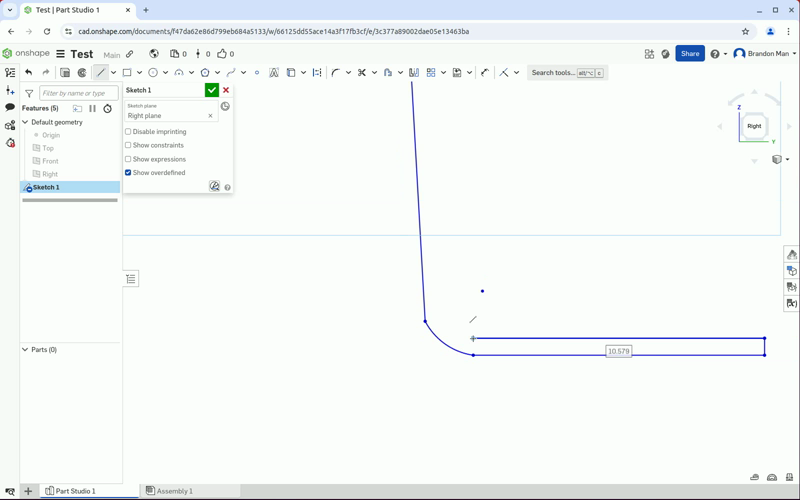
scroll(-6)
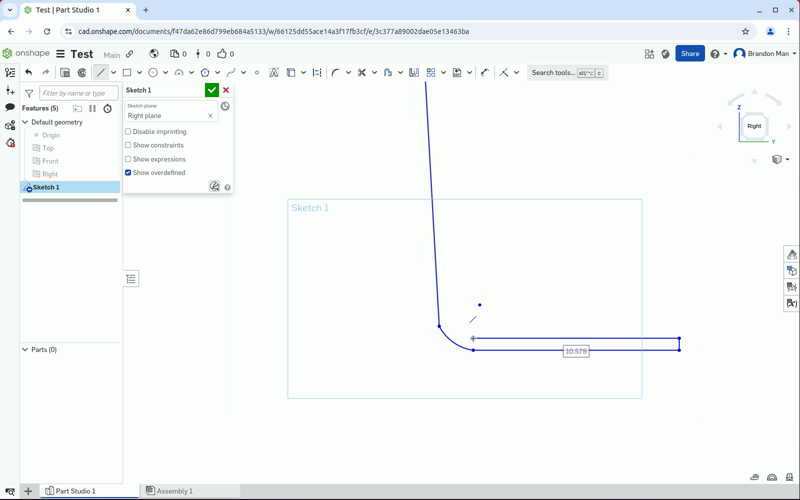
scroll(-6)
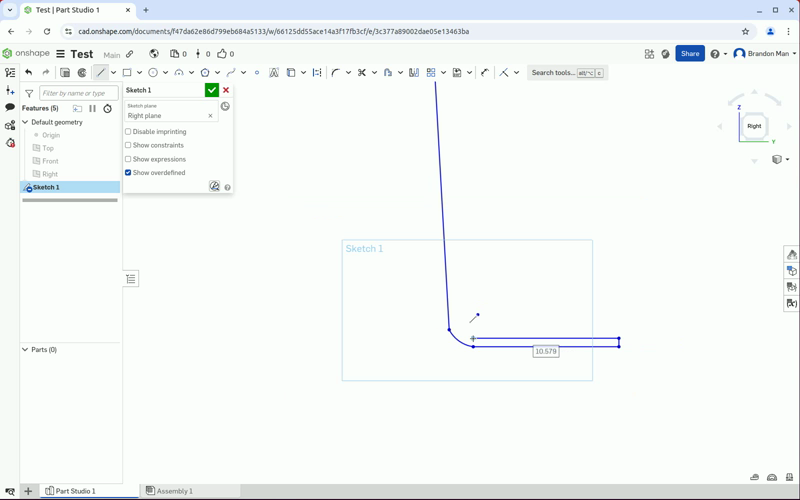
scroll(-6)
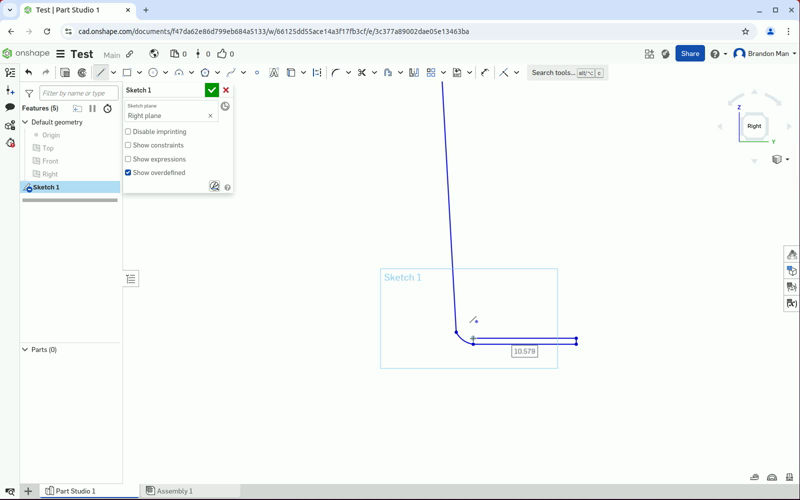
scroll(-6)
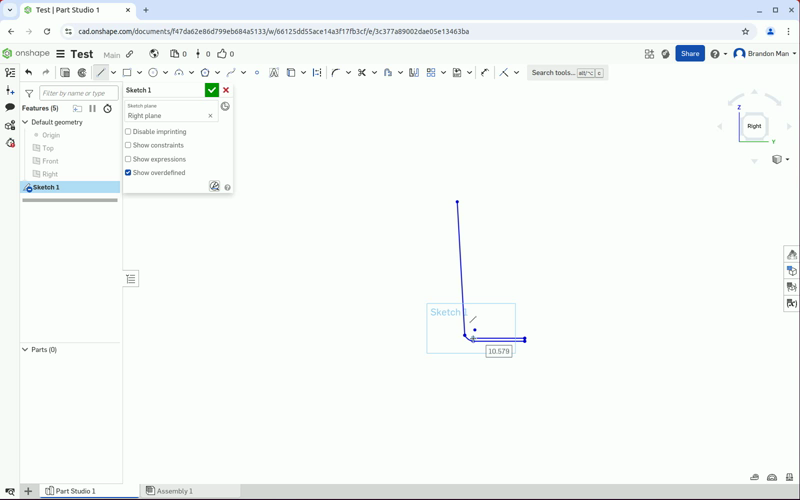
key_up(shift)
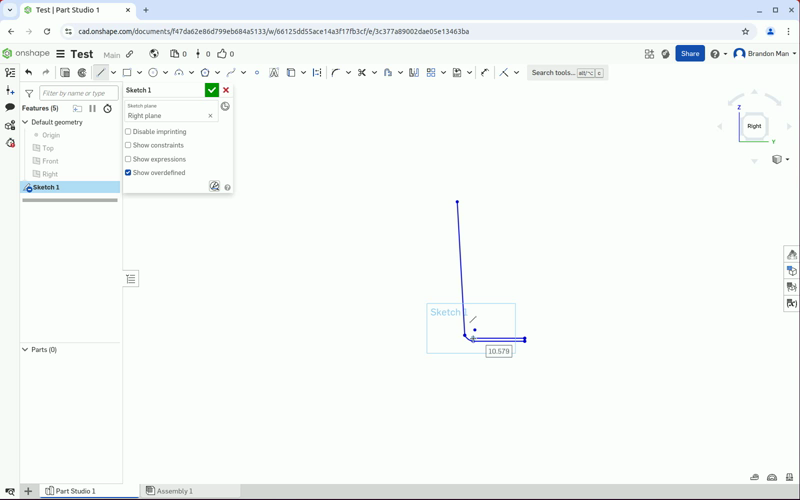
key(esc)
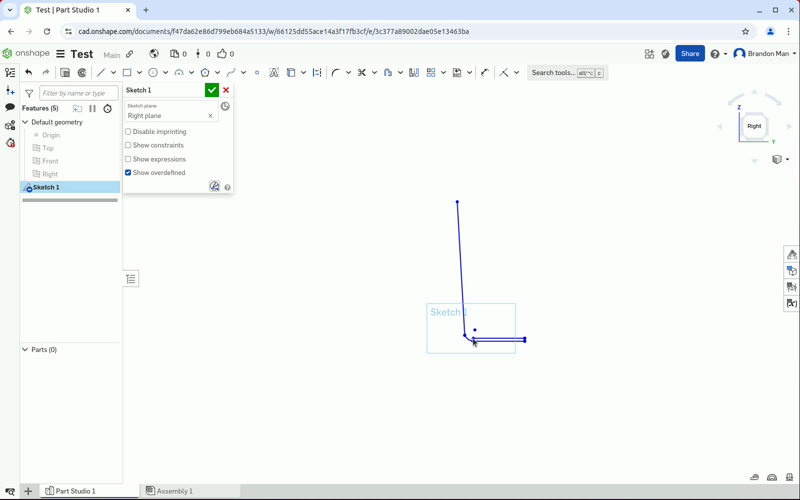
key(a)
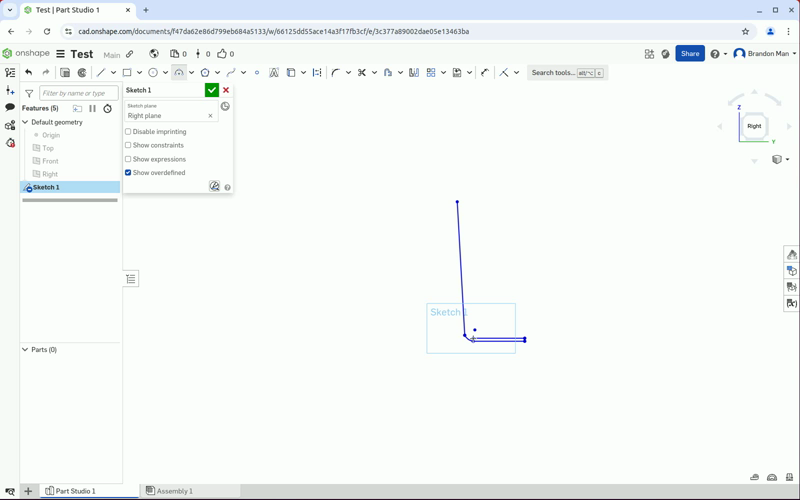
mouse_move(473, 338)
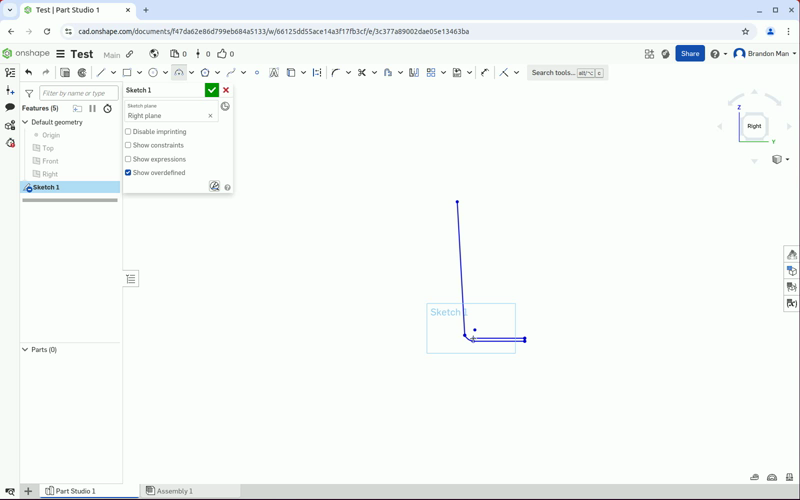
scroll(6)
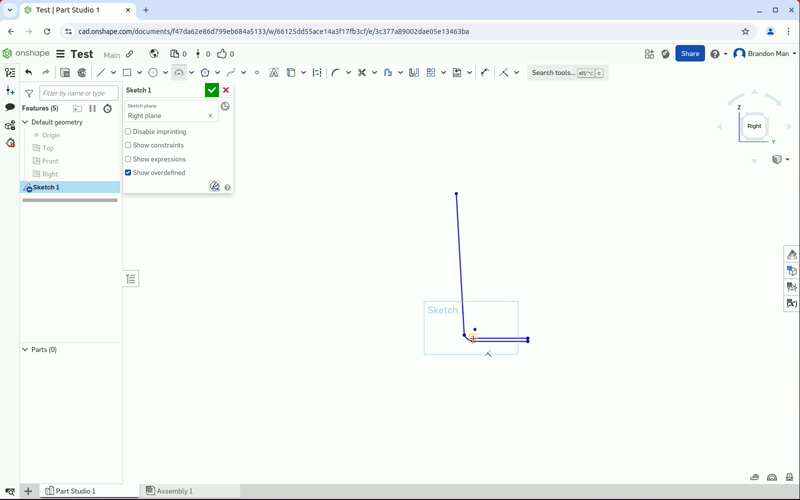
scroll(6)
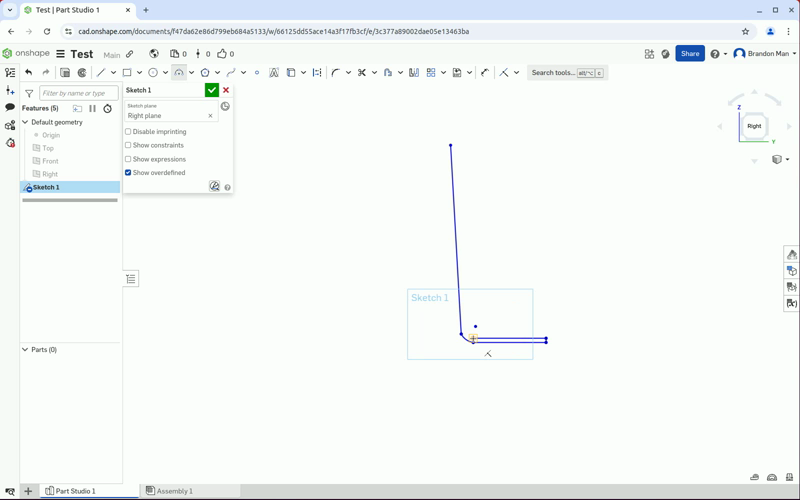
scroll(6)
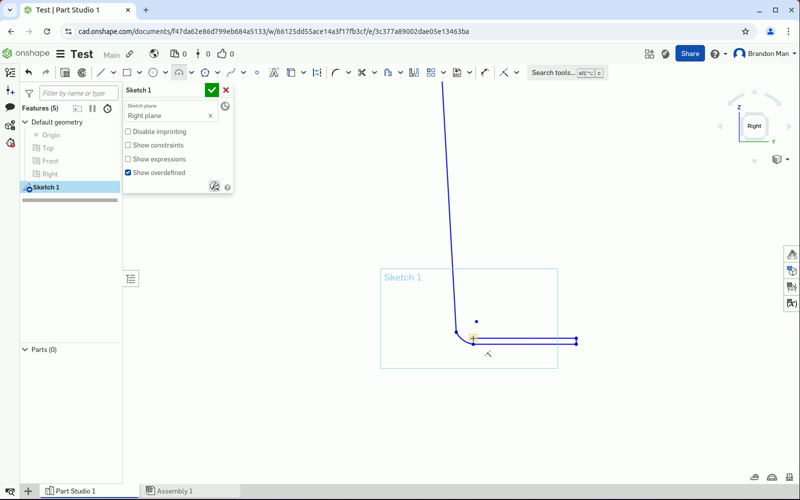
scroll(6)
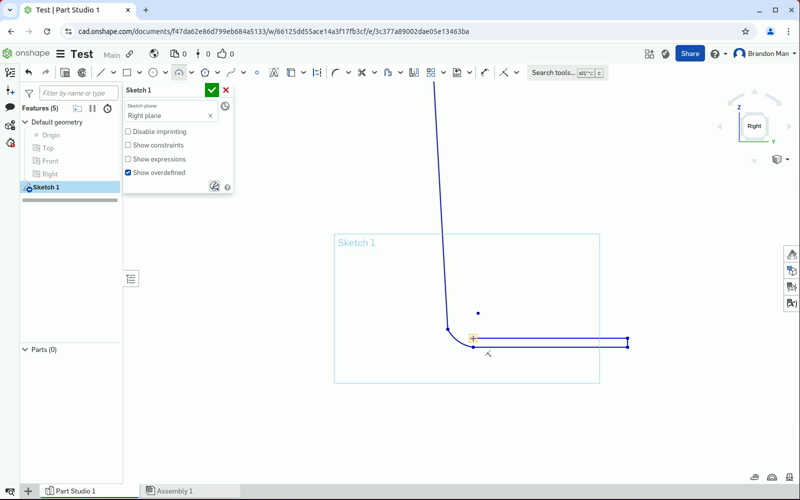
scroll(6)
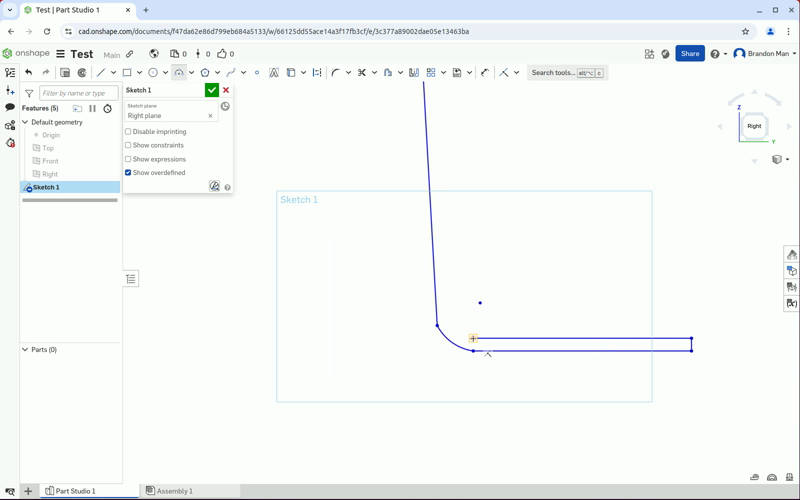
scroll(6)
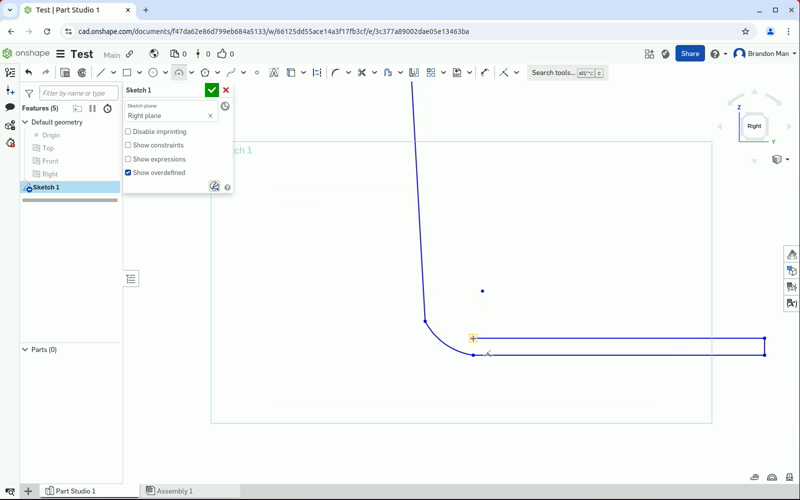
scroll(6)
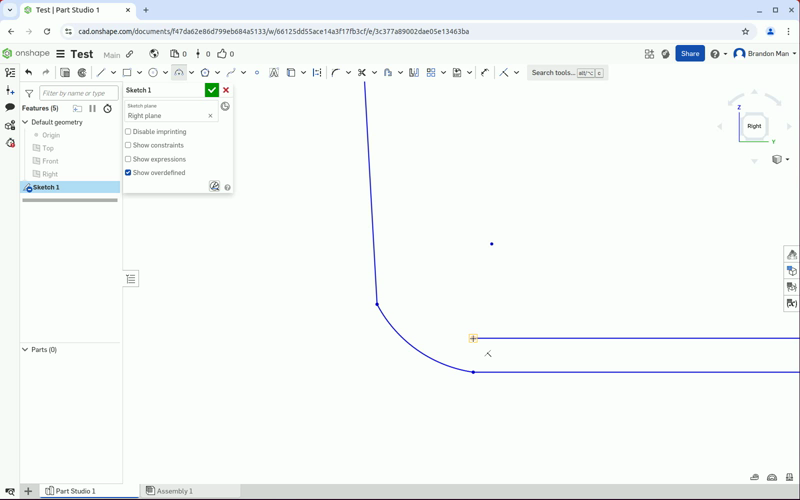
click(473, 338)
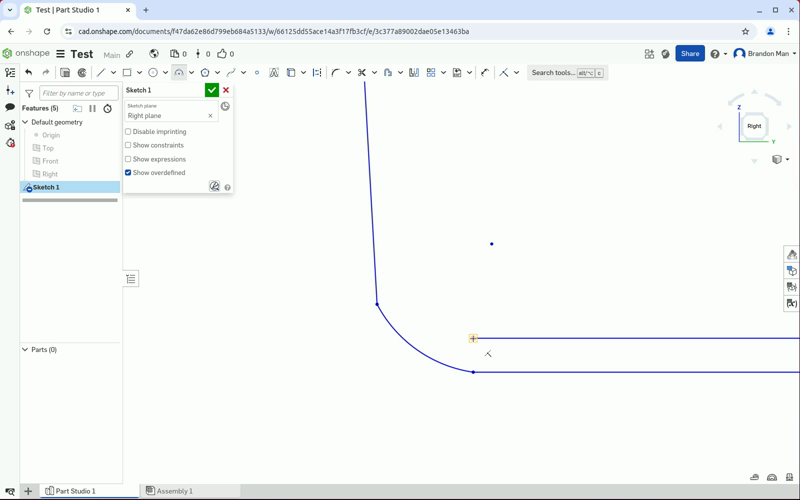
scroll(-6)
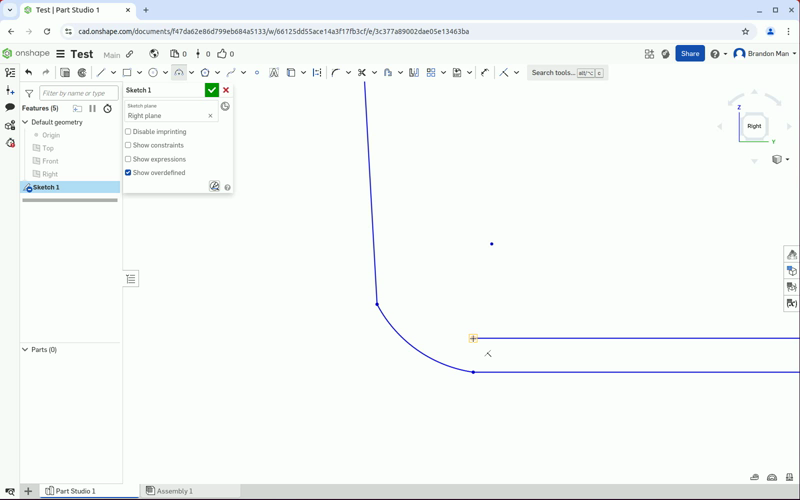
scroll(-6)
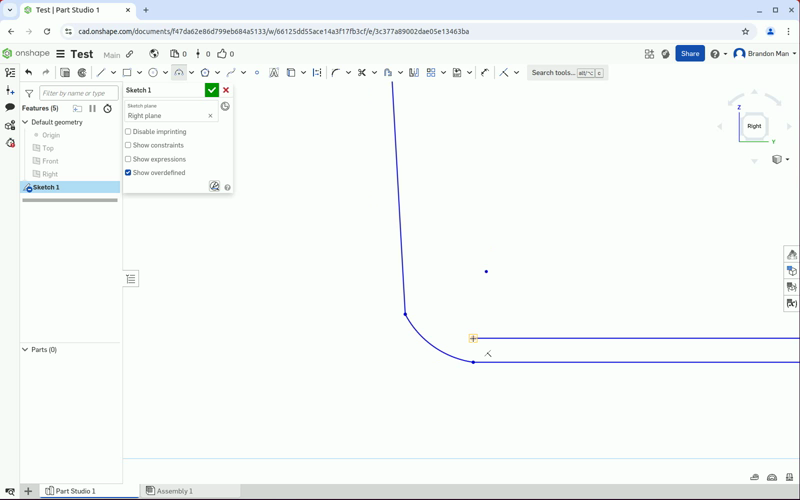
scroll(-6)
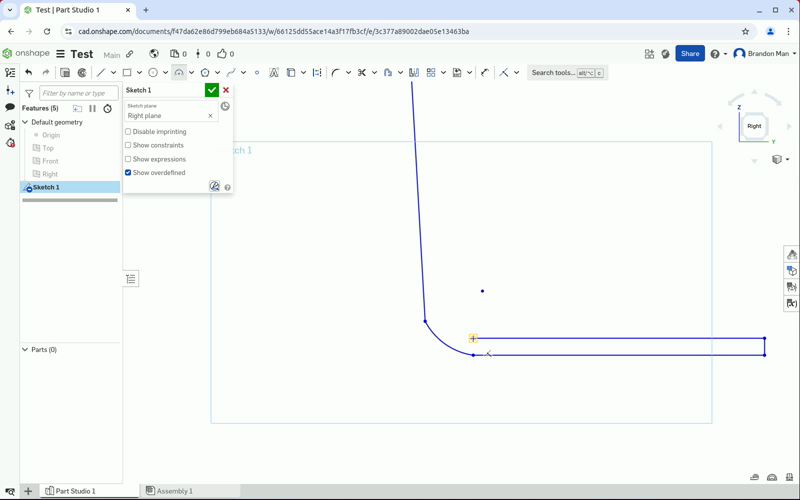
scroll(-6)
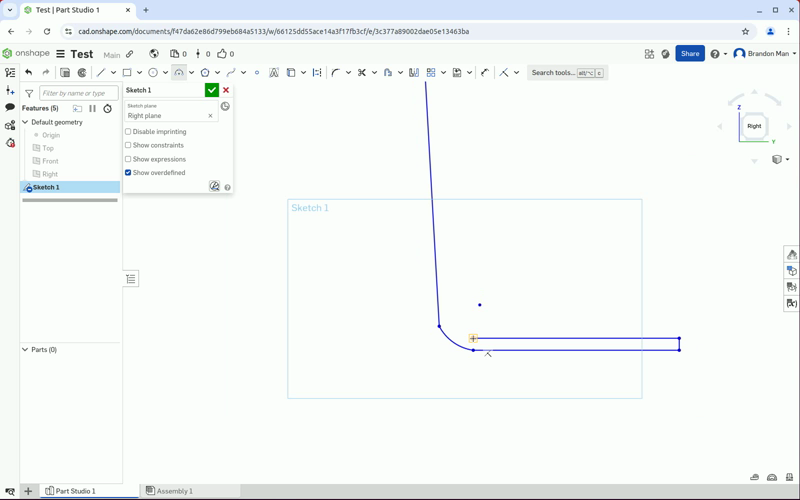
scroll(-6)
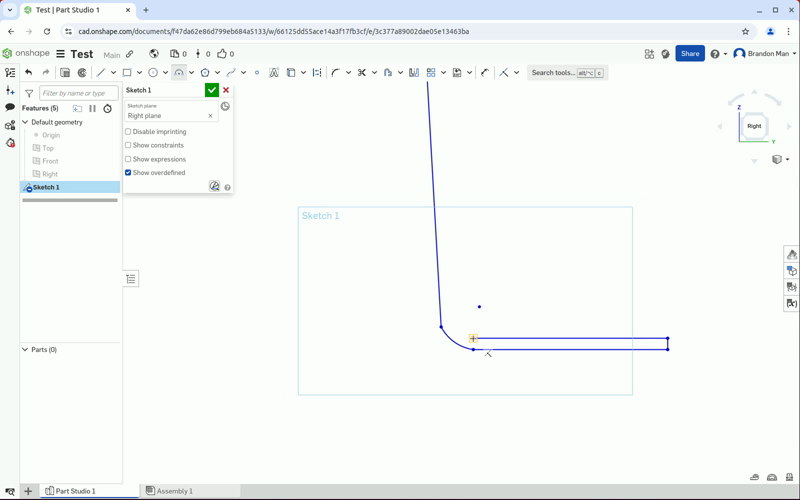
scroll(-6)
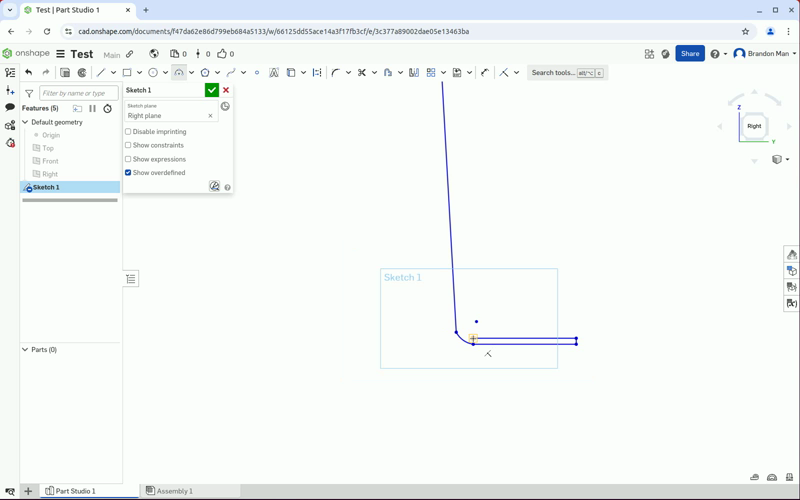
scroll(-6)
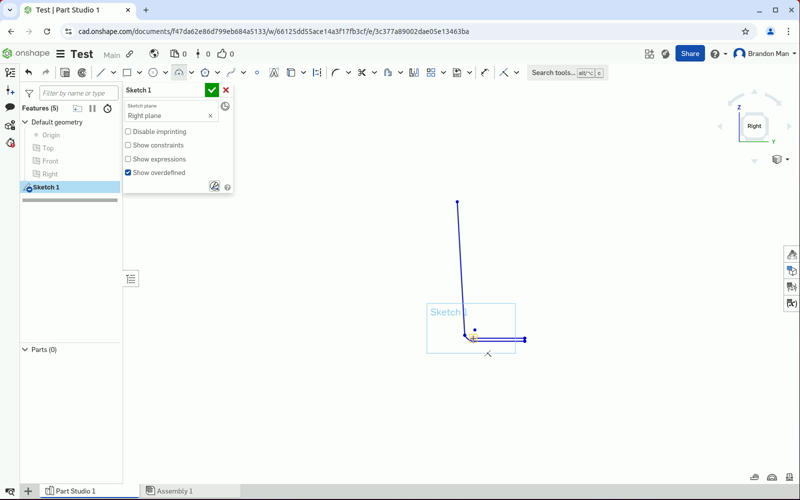
key_down(shift)
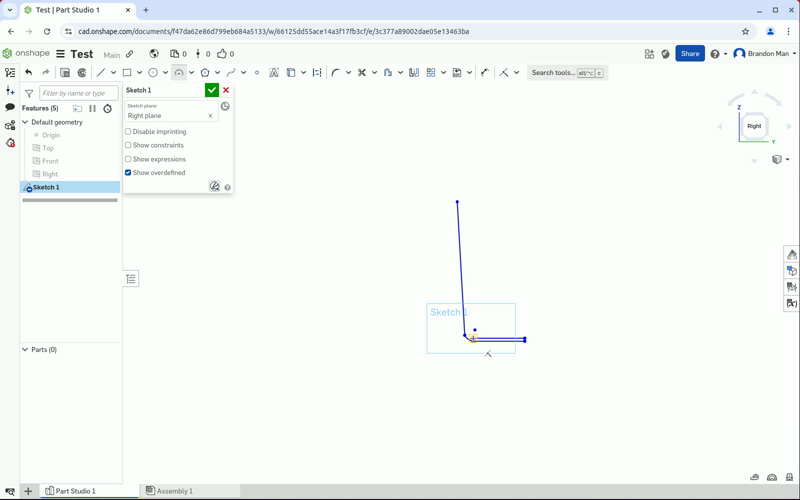
mouse_move(467, 335)
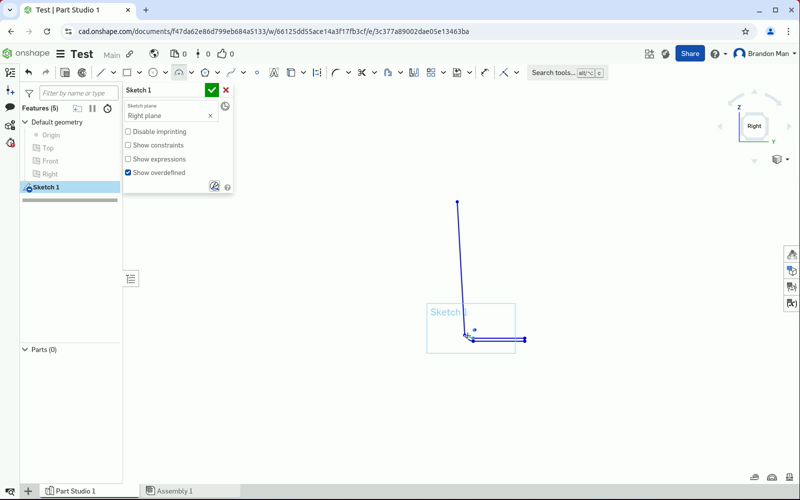
scroll(6)
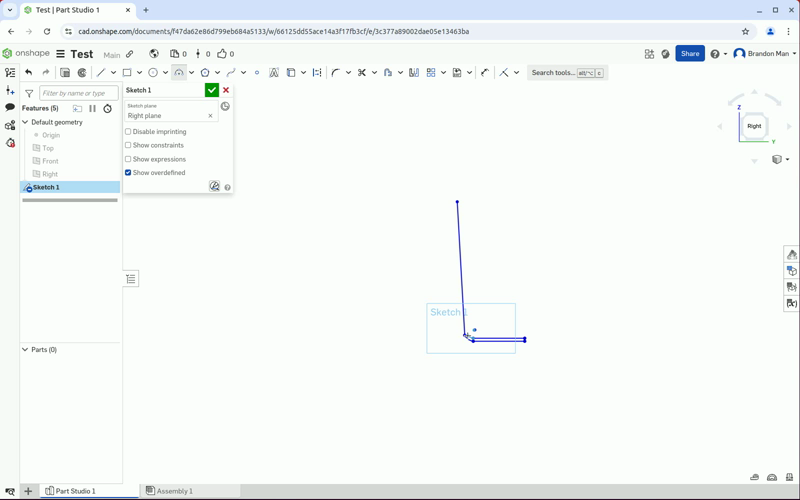
scroll(6)
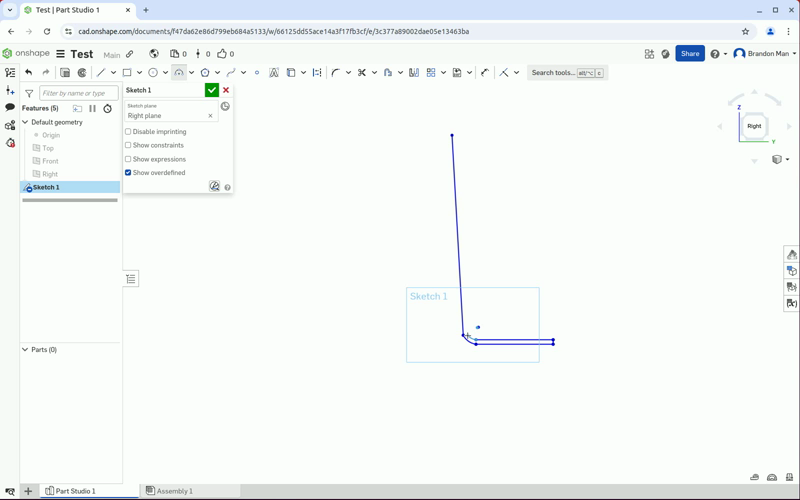
scroll(6)
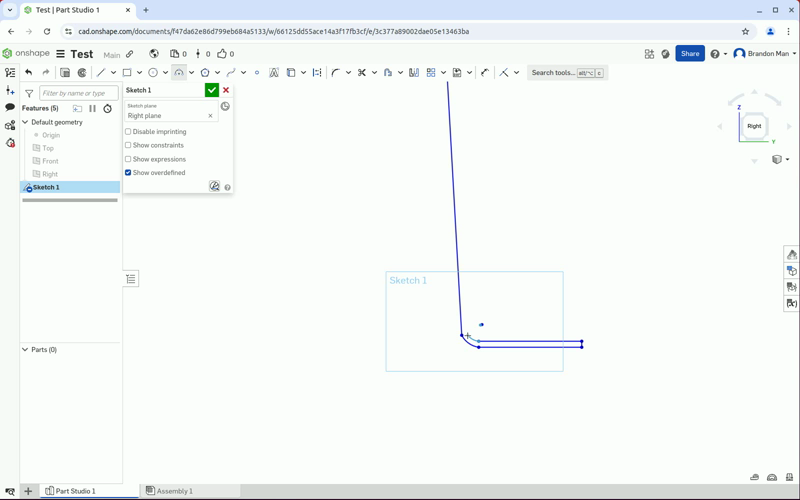
scroll(6)
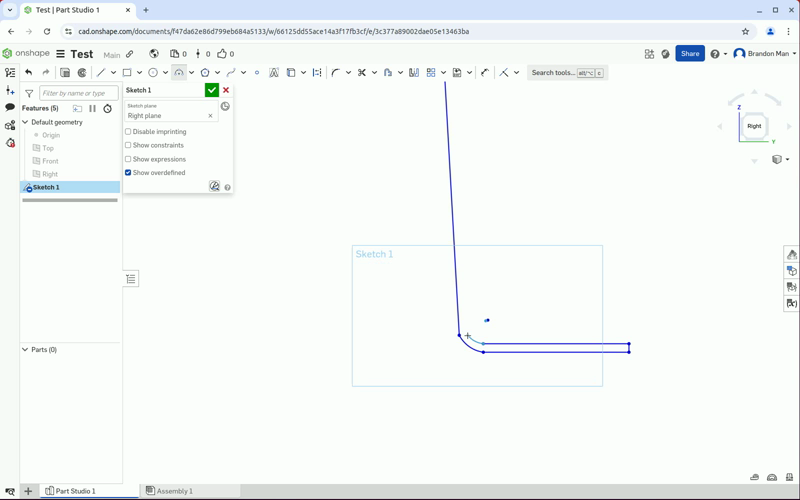
scroll(6)
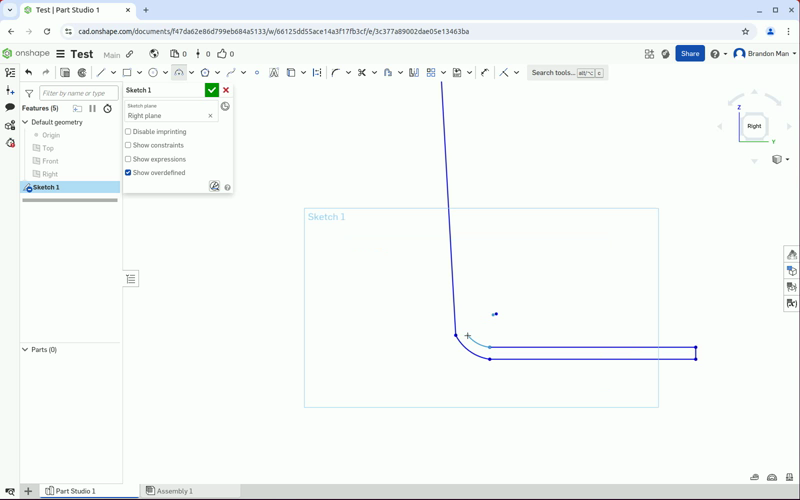
scroll(6)
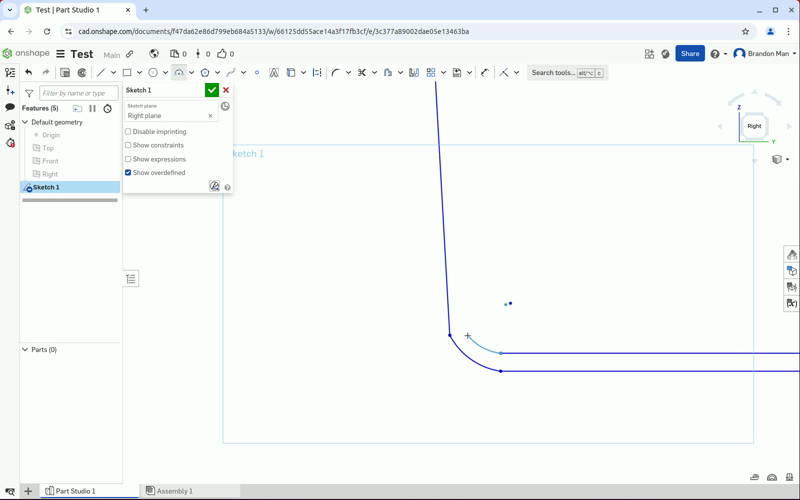
scroll(6)
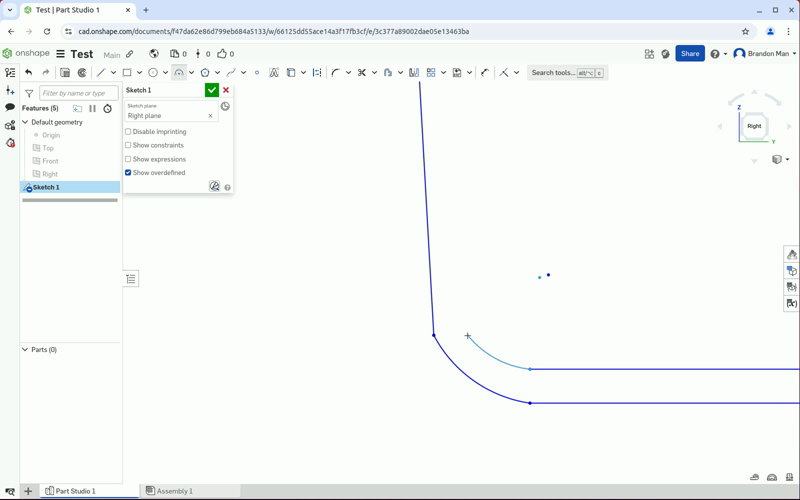
click(467, 335)
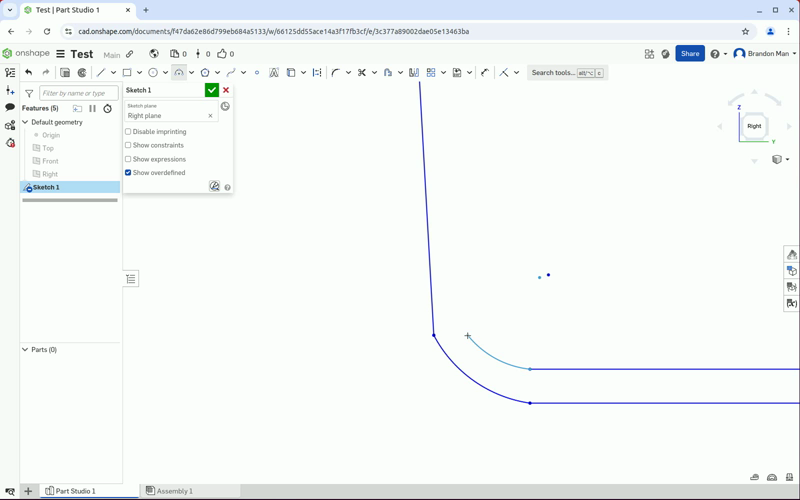
scroll(-6)
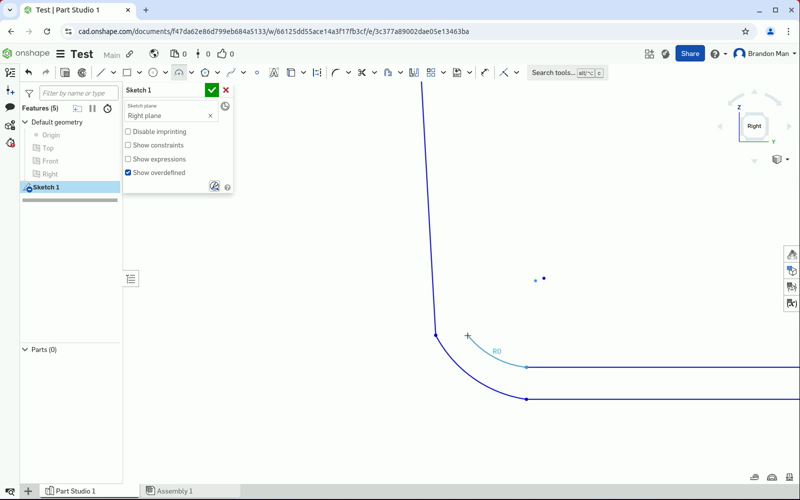
scroll(-6)
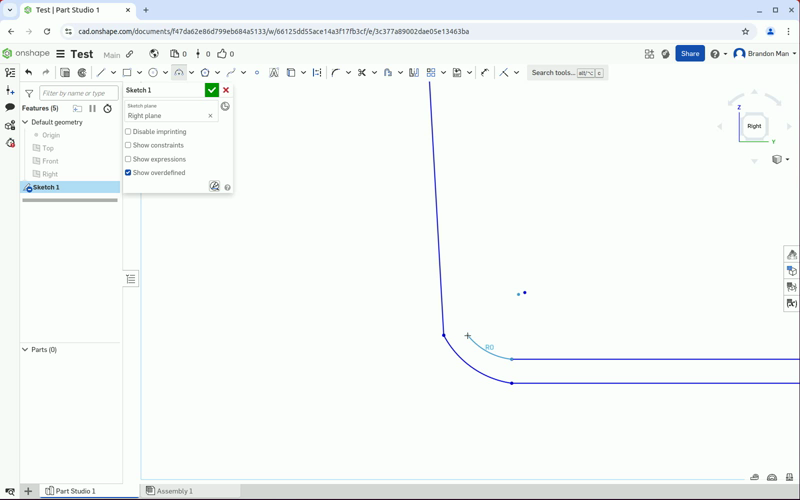
scroll(-6)
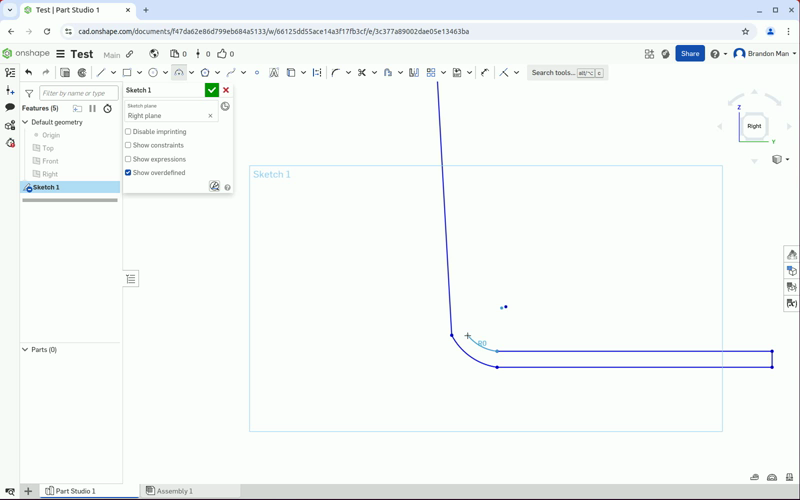
scroll(-6)
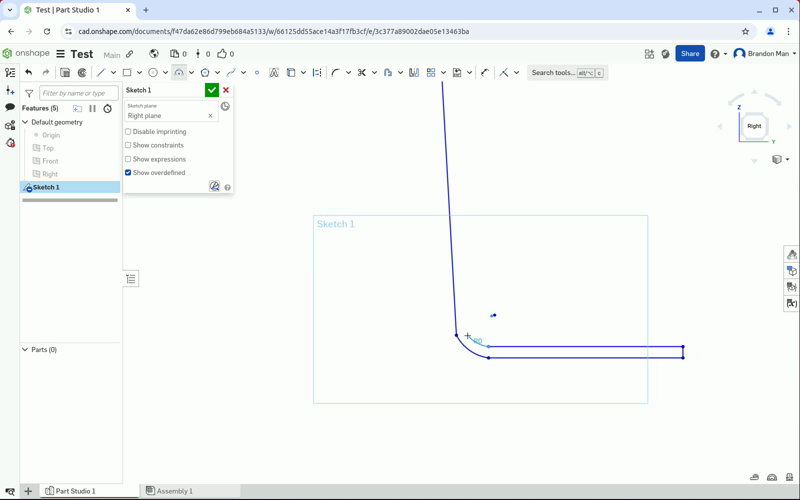
scroll(-6)
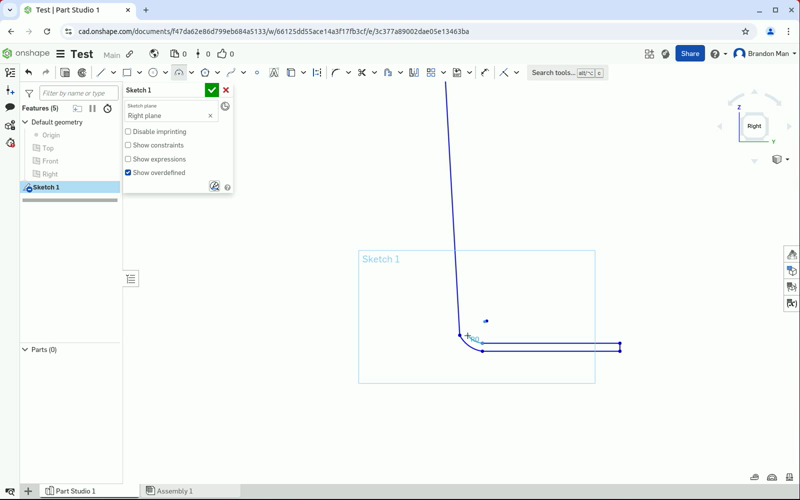
scroll(-6)
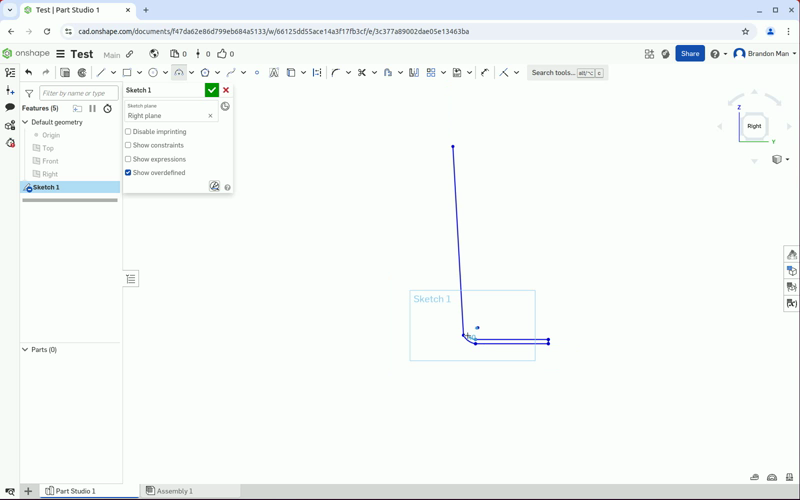
scroll(-6)
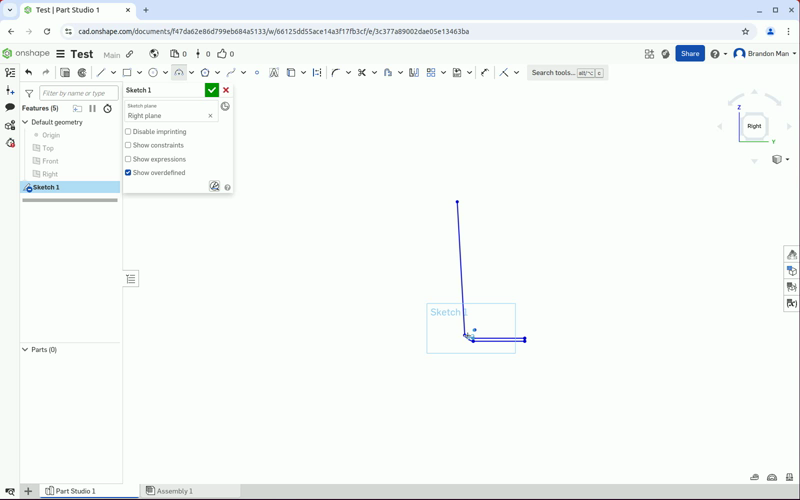
mouse_move(470, 337)
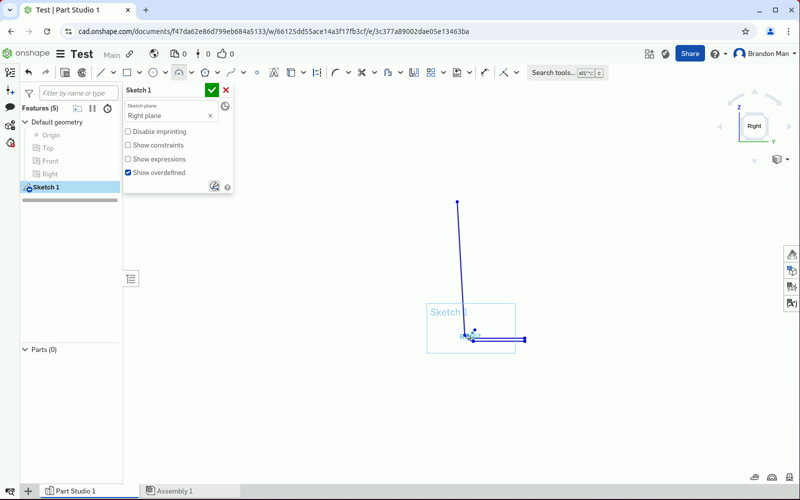
scroll(6)
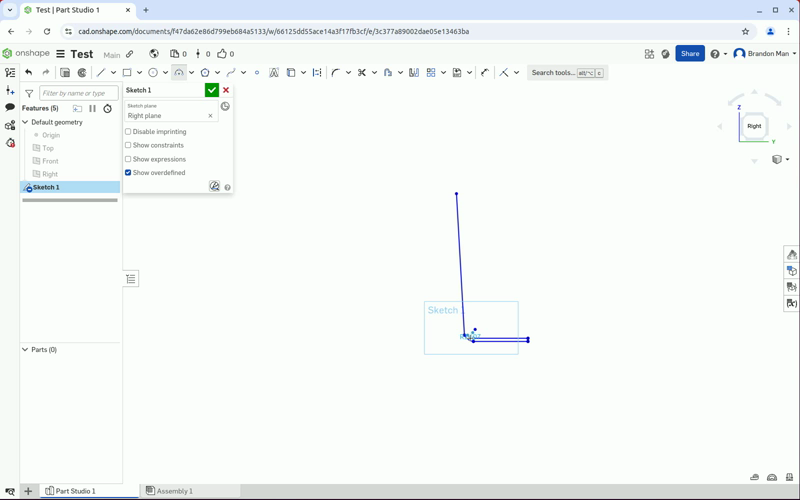
scroll(6)
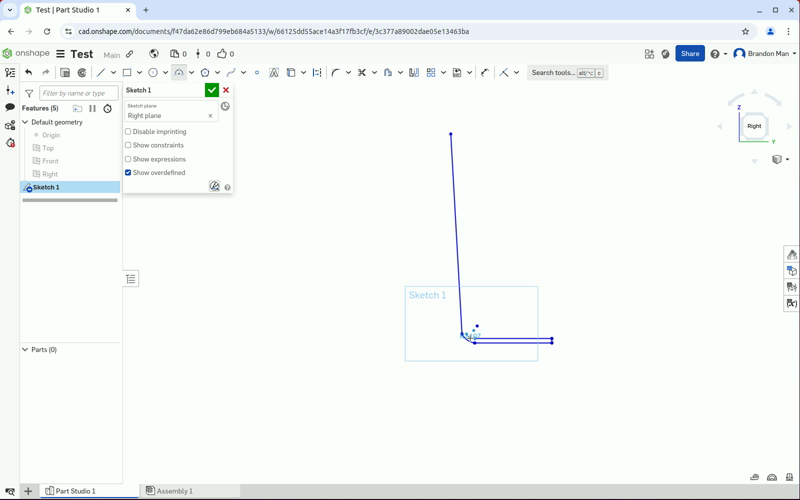
scroll(6)
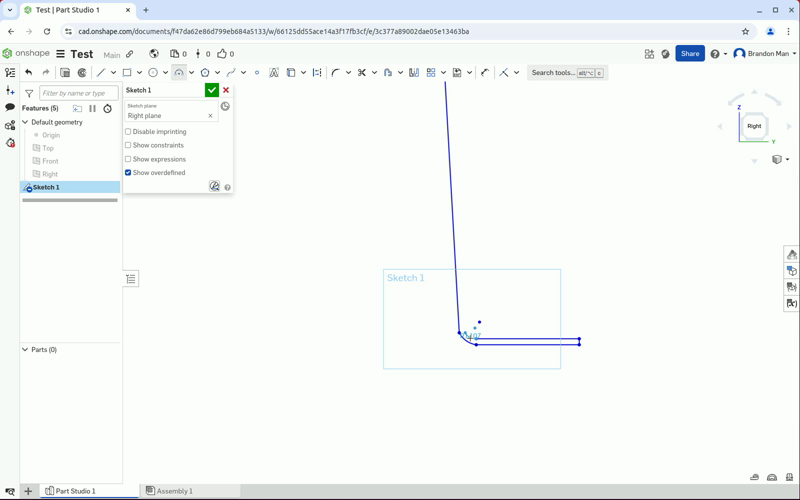
scroll(6)
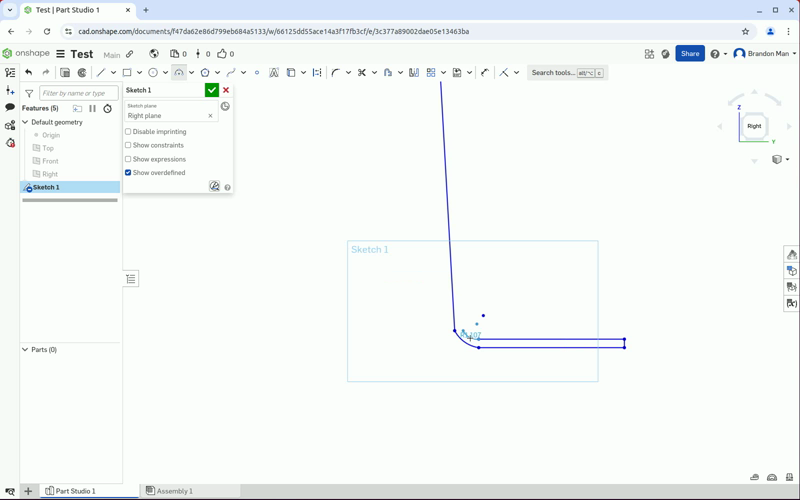
scroll(6)
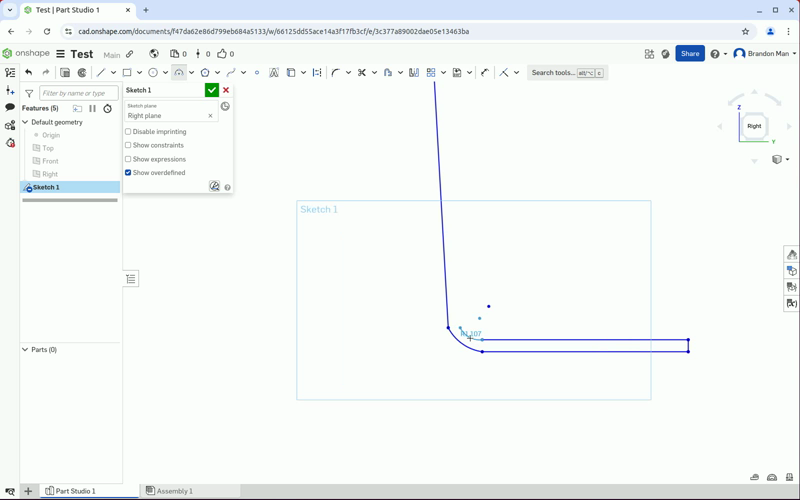
scroll(6)
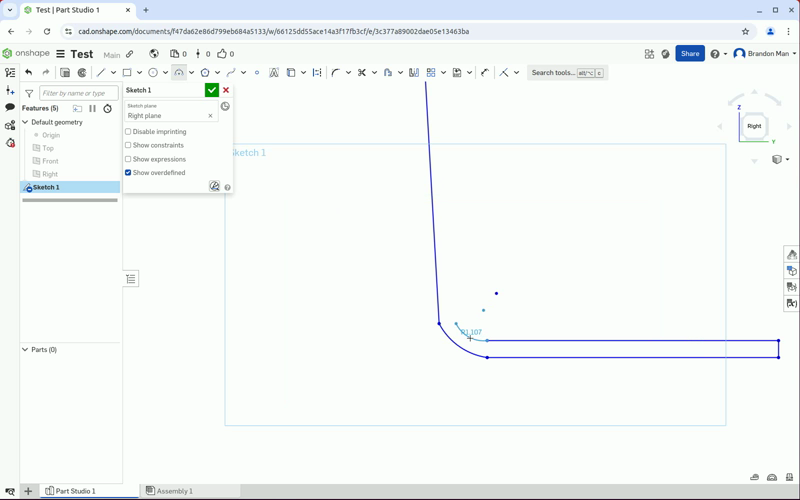
scroll(6)
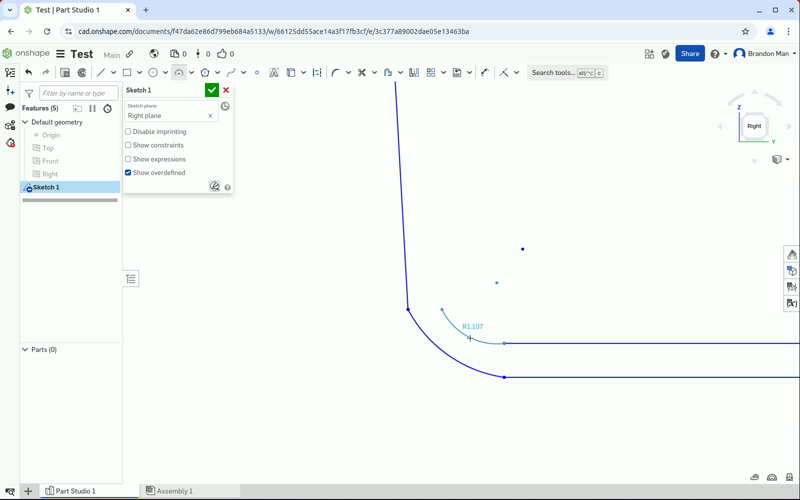
click(470, 337)
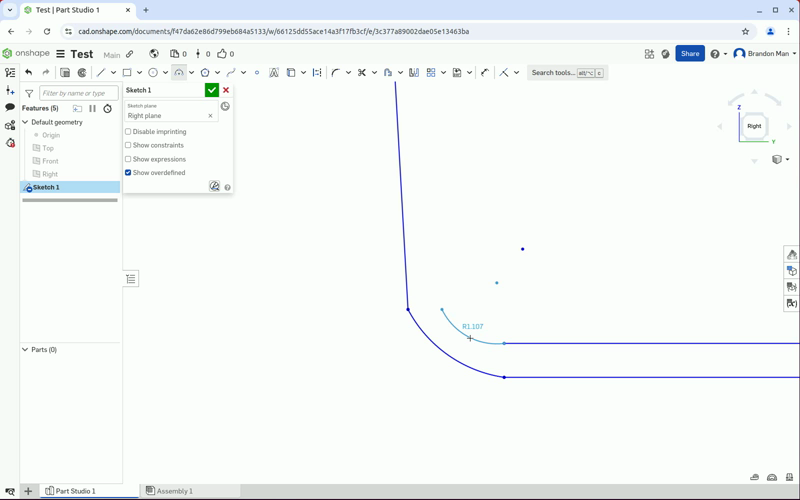
scroll(-6)
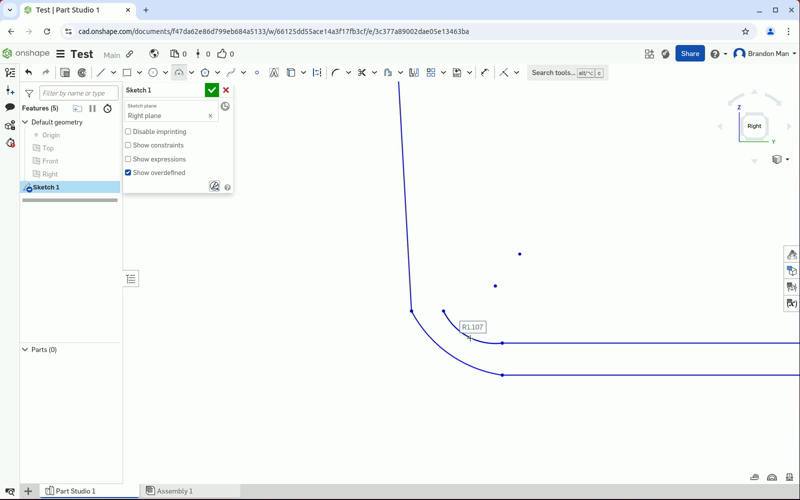
scroll(-6)
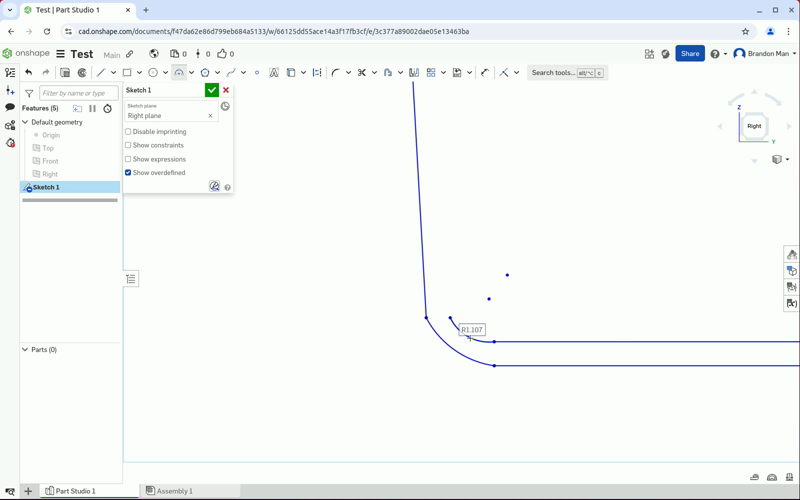
scroll(-6)
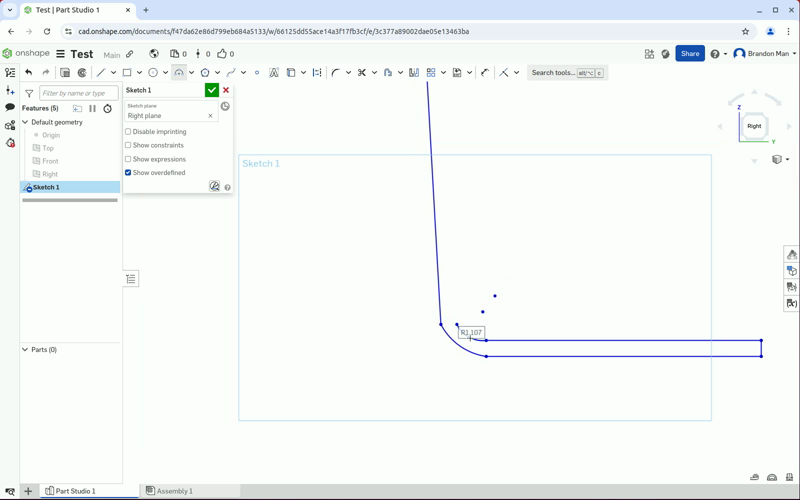
scroll(-6)
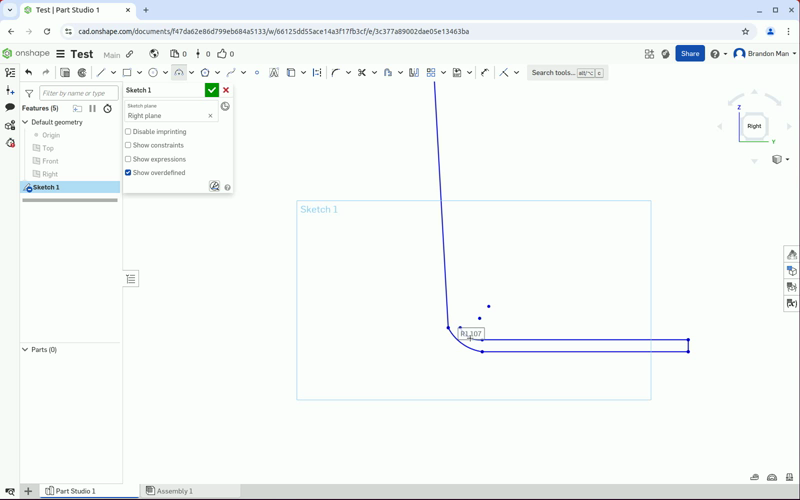
scroll(-6)
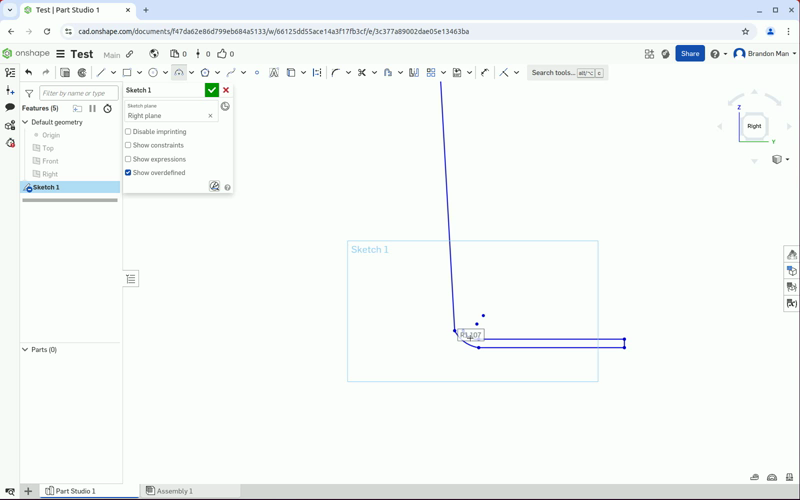
scroll(-6)
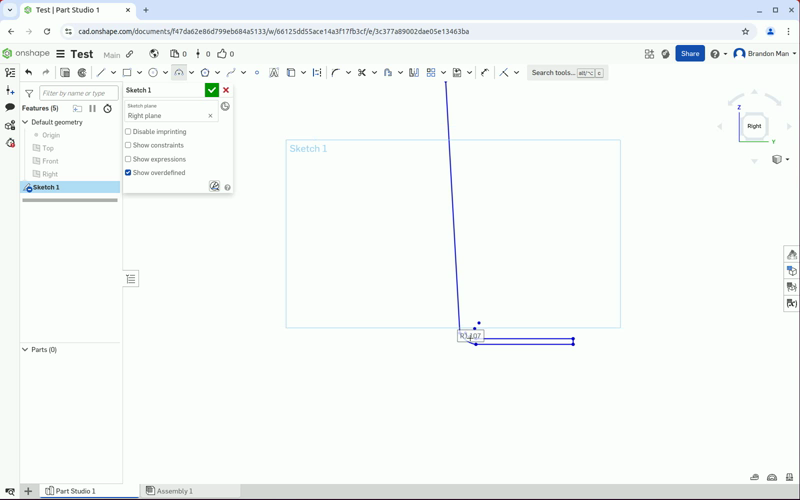
scroll(-6)
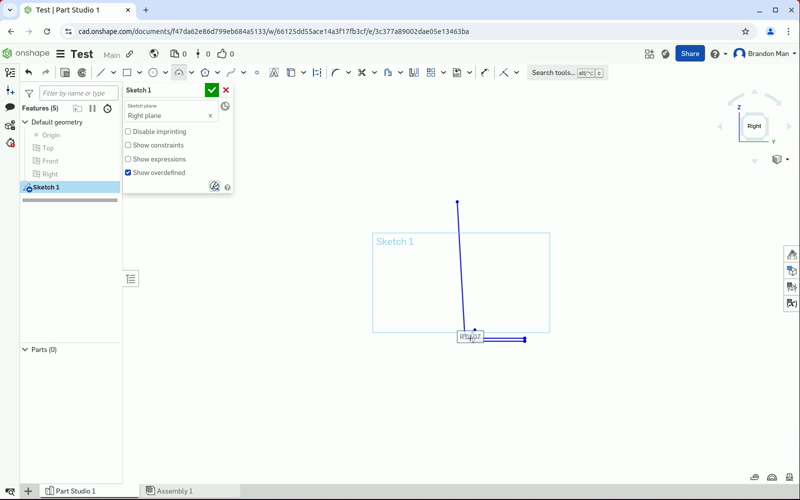
key_up(shift)
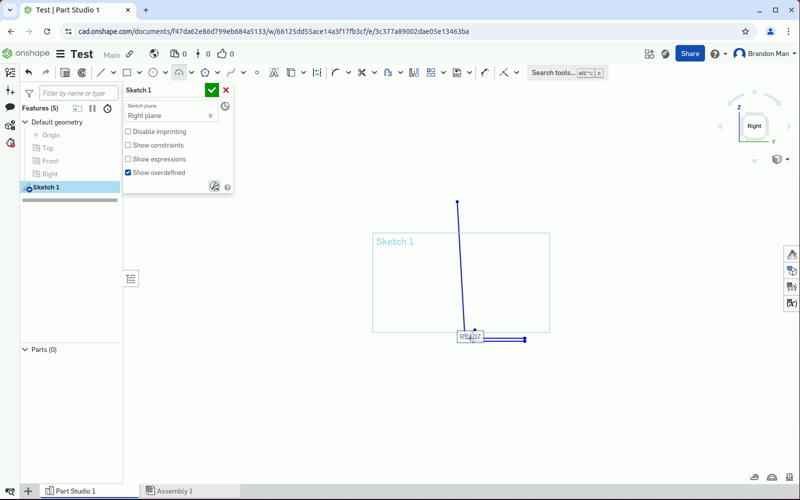
key(esc)
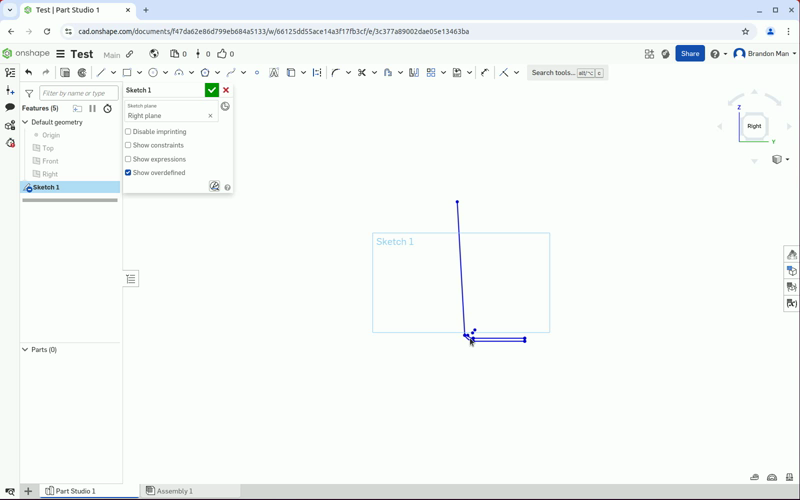
key(l)
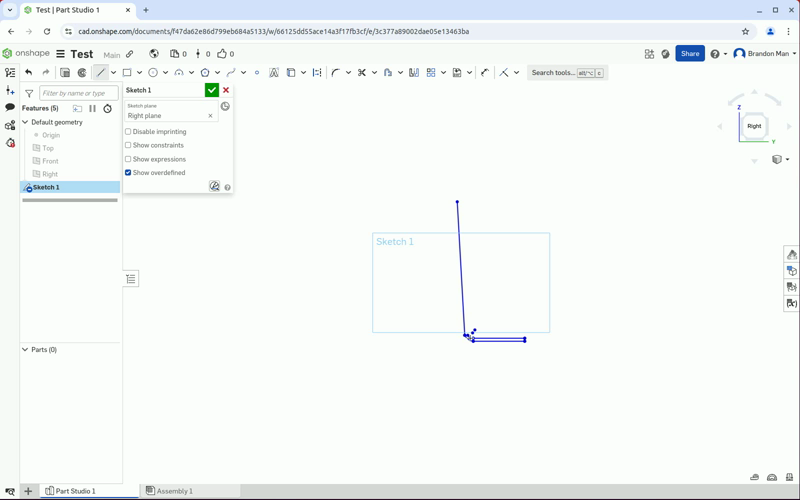
mouse_move(467, 335)
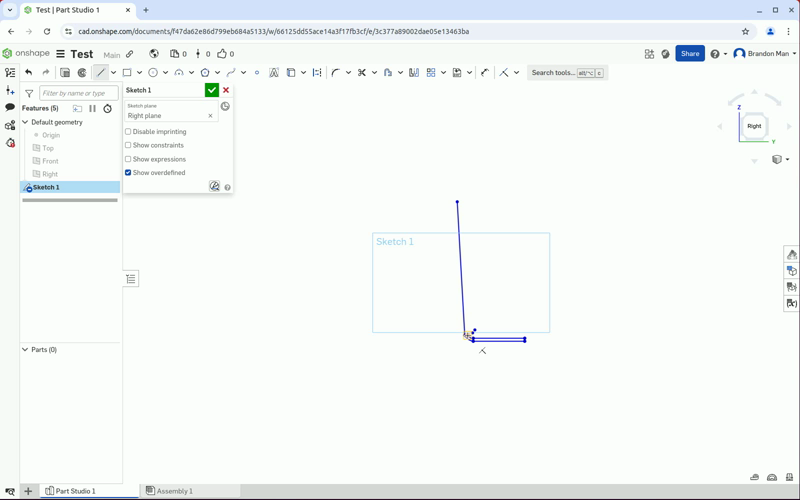
scroll(6)
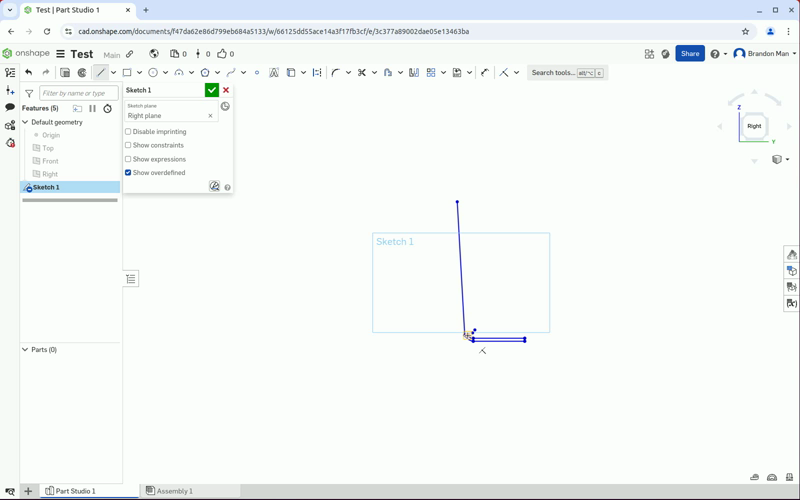
scroll(6)
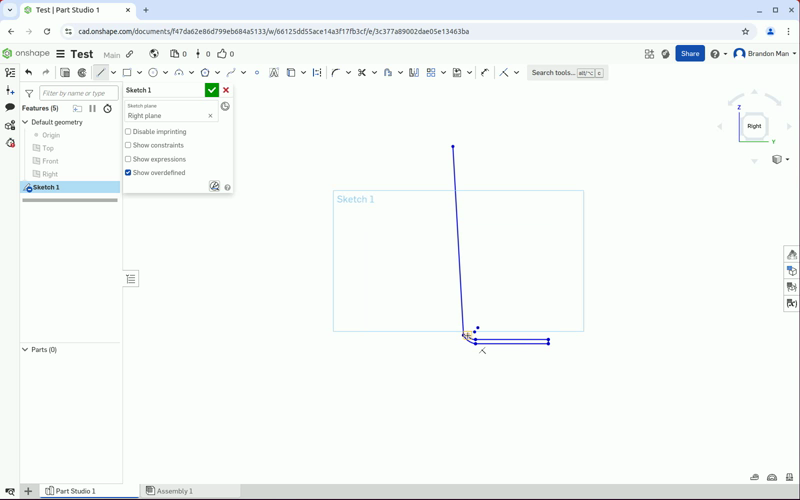
scroll(6)
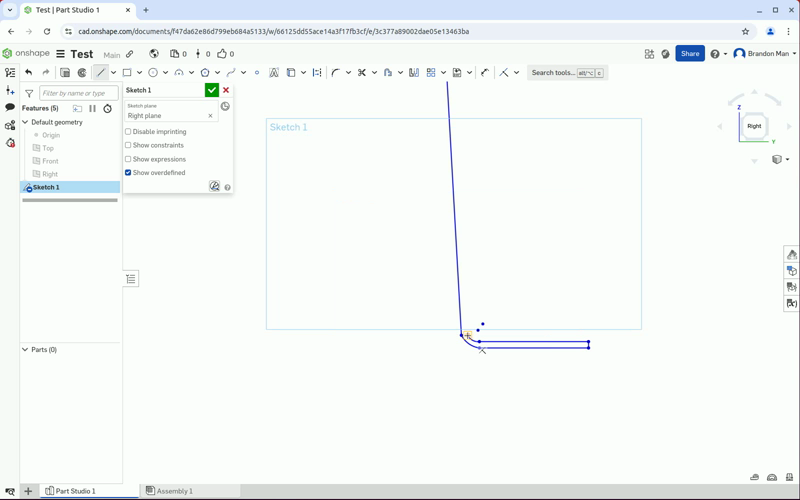
scroll(6)
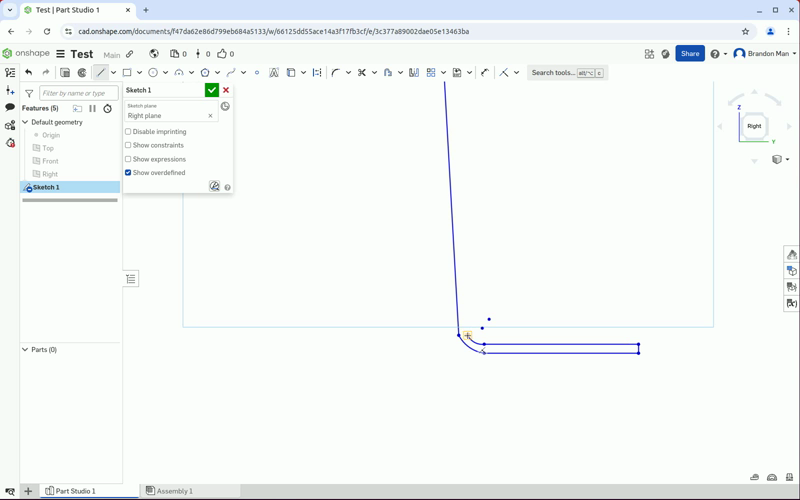
scroll(6)
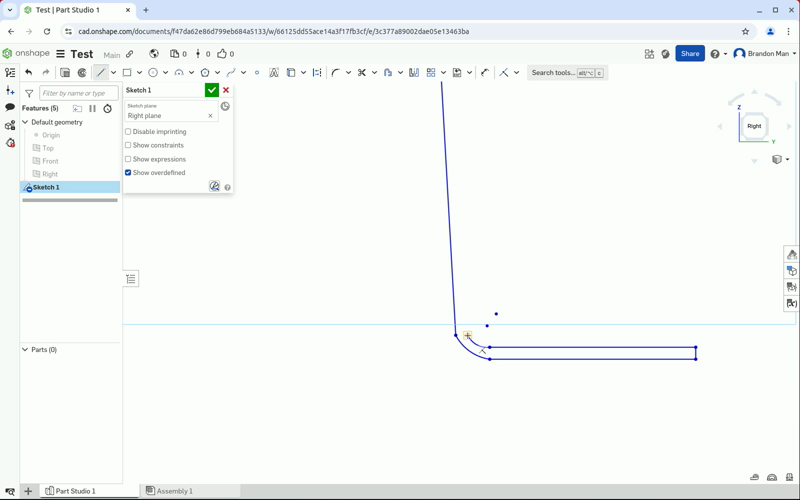
scroll(6)
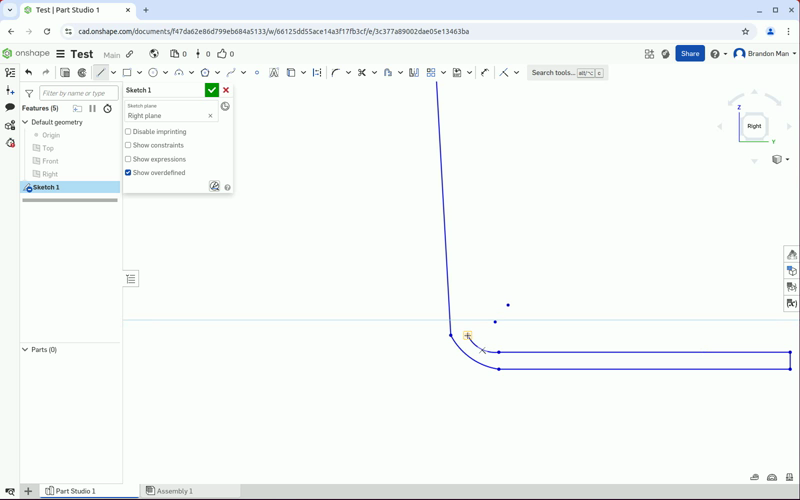
scroll(6)
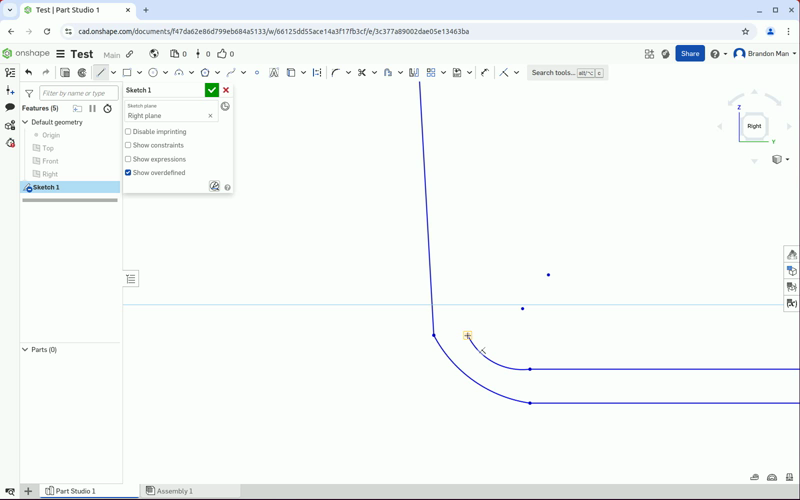
click(467, 335)
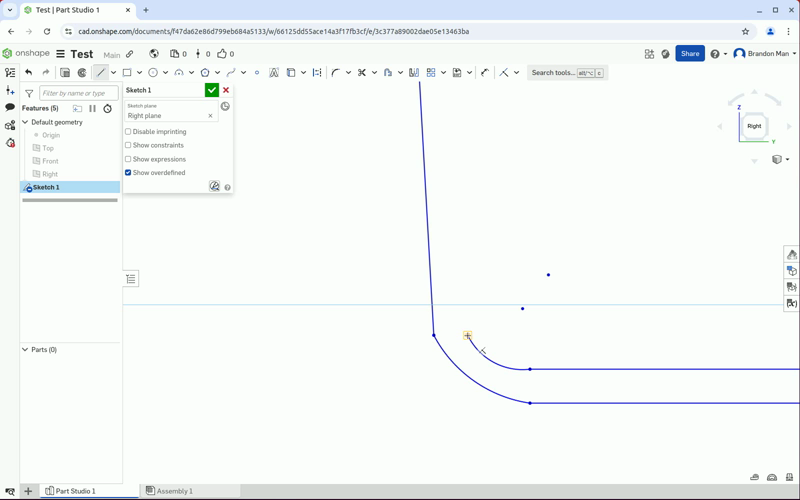
scroll(-6)
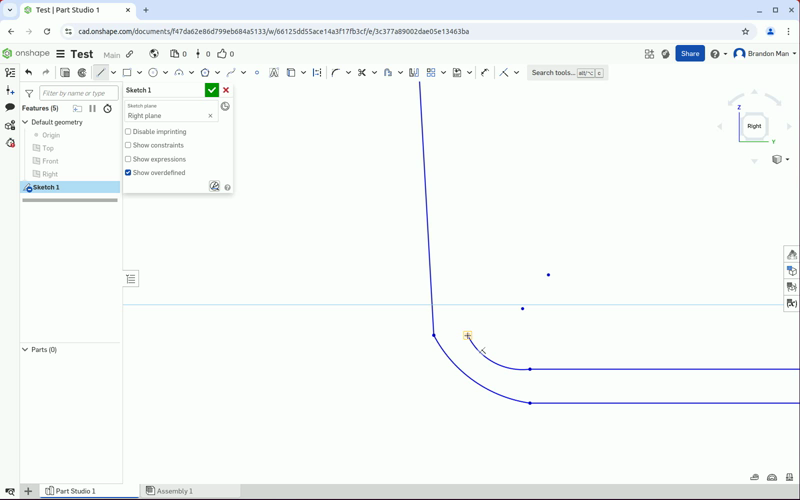
scroll(-6)
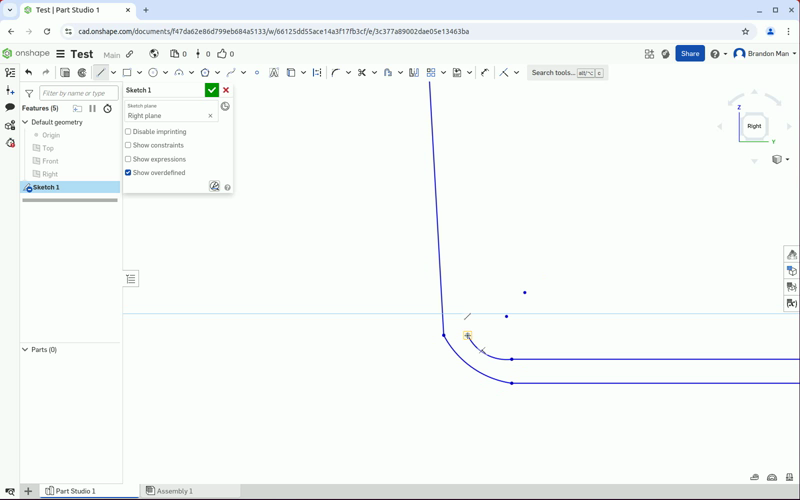
scroll(-6)
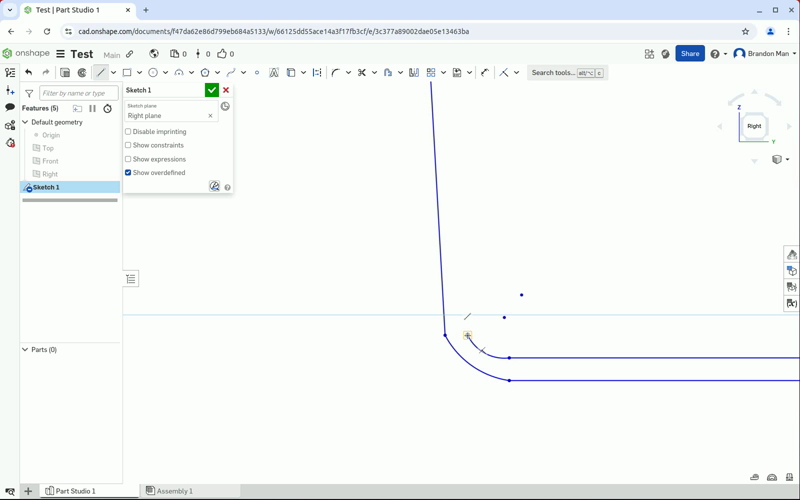
scroll(-6)
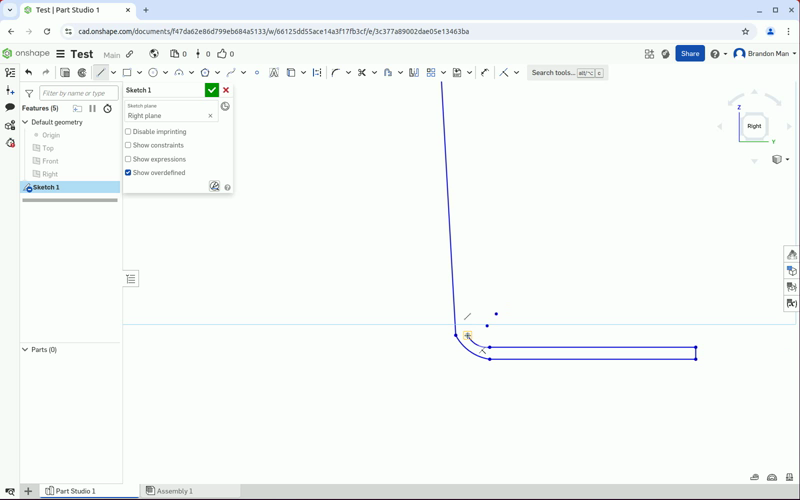
scroll(-6)
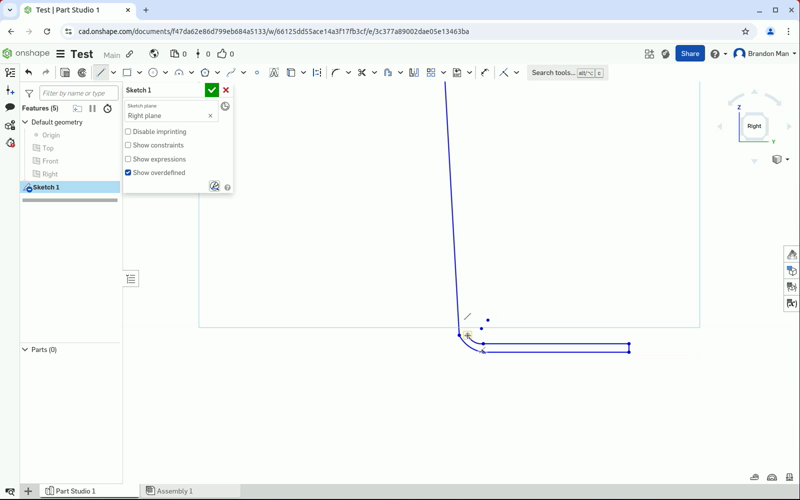
scroll(-6)
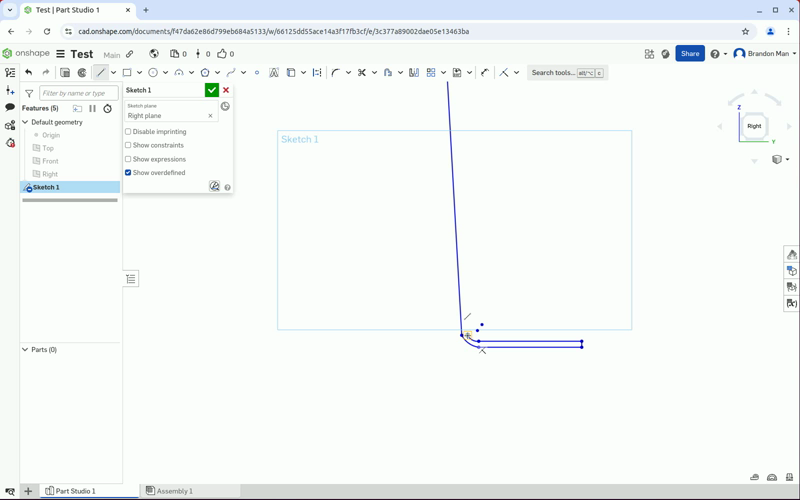
scroll(-6)
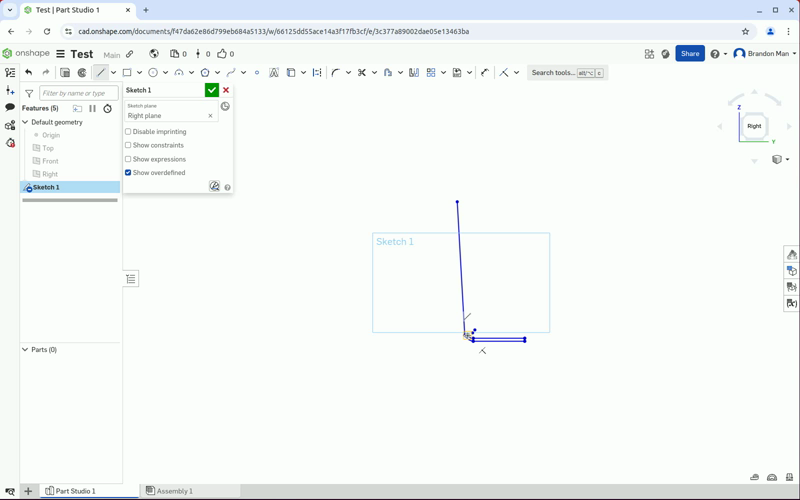
key_down(shift)
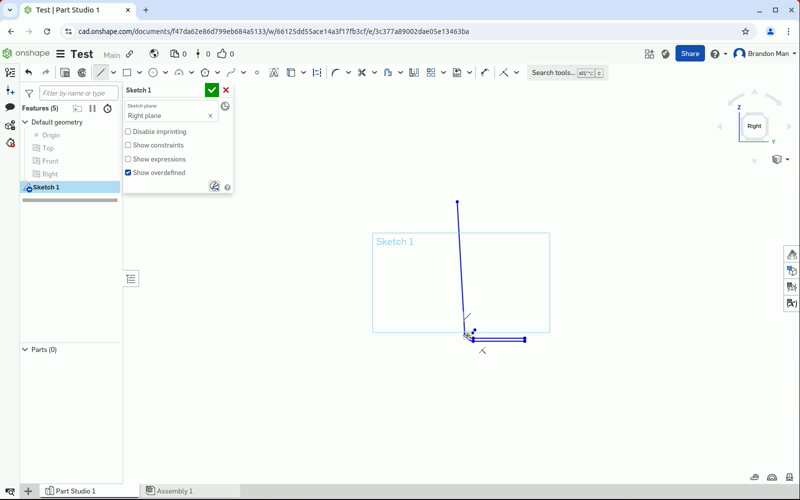
mouse_move(460, 201)
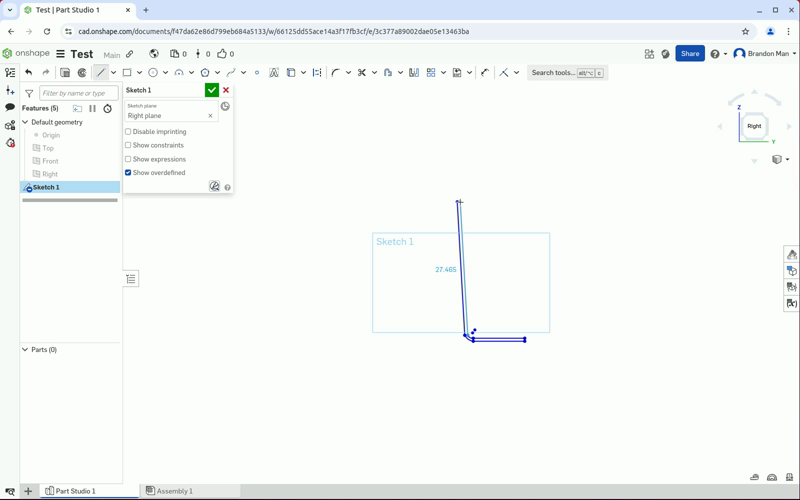
scroll(6)
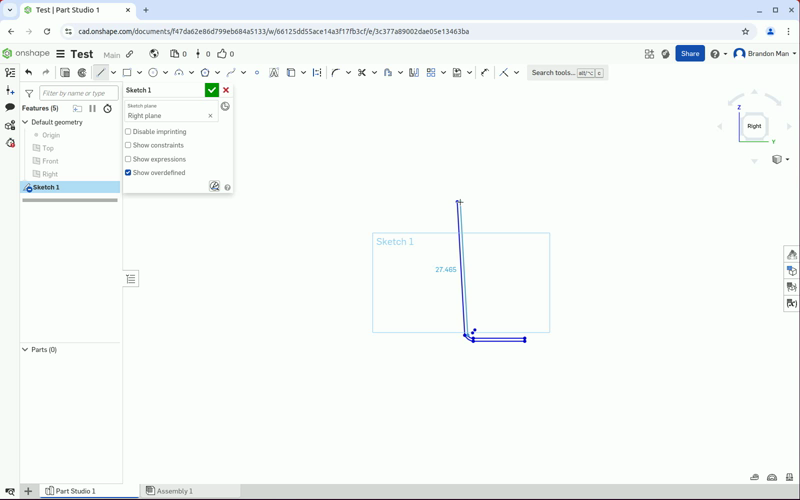
scroll(6)
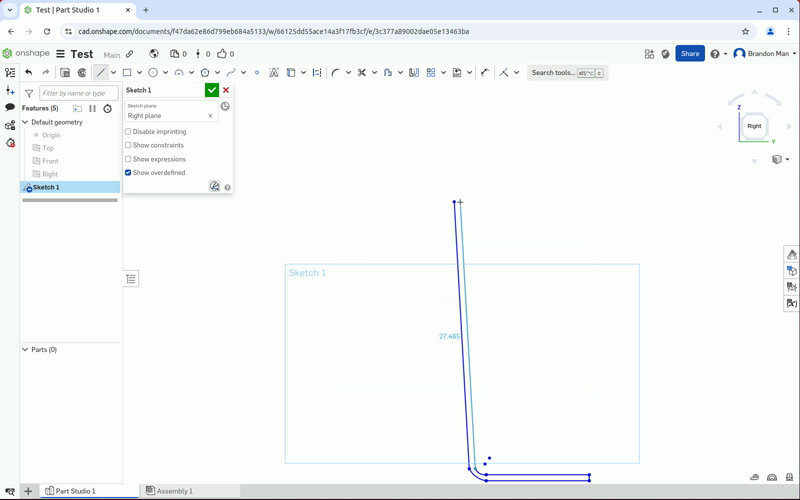
scroll(6)
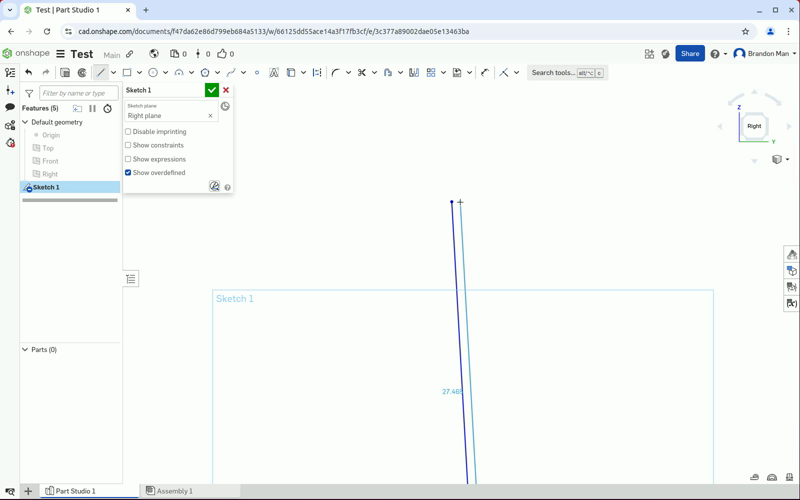
scroll(6)
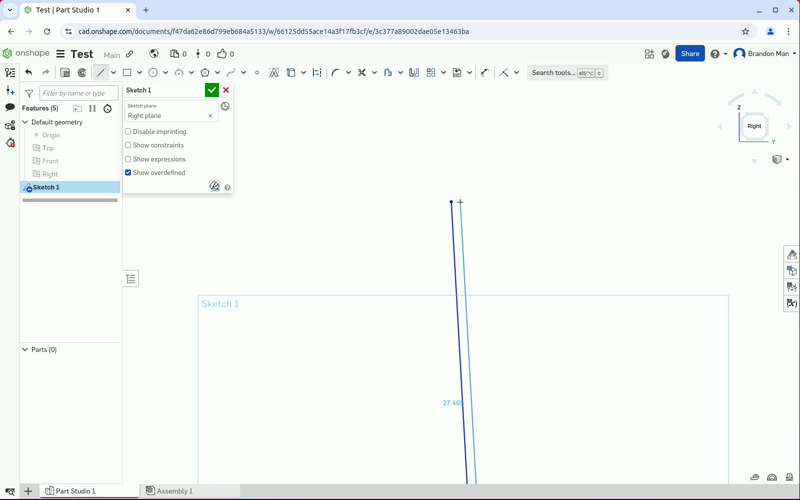
scroll(6)
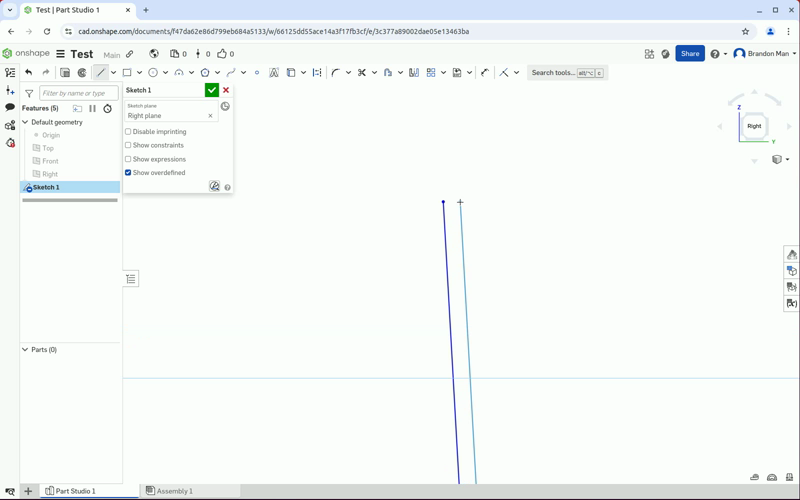
scroll(6)
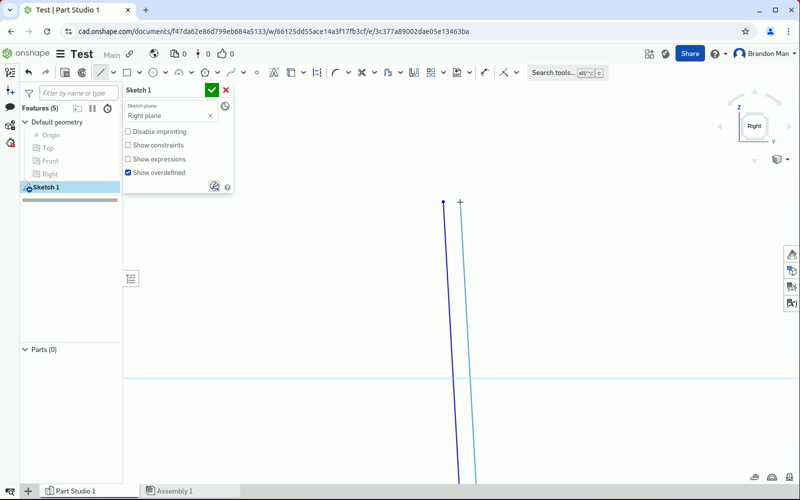
scroll(6)
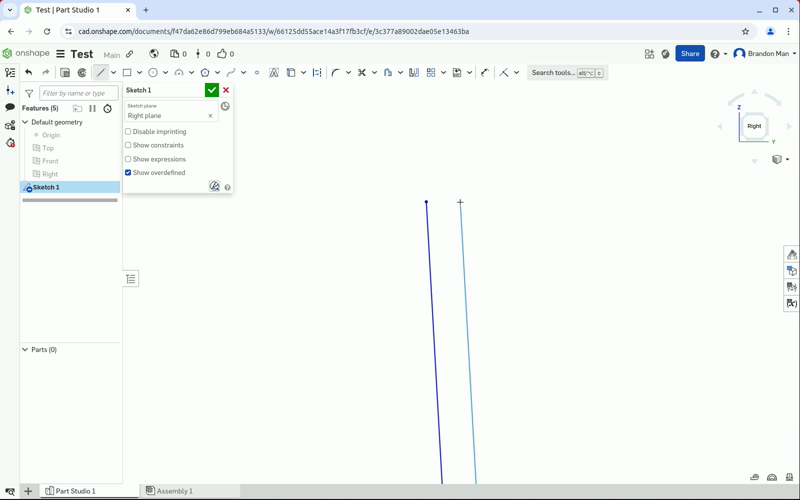
click(460, 201)
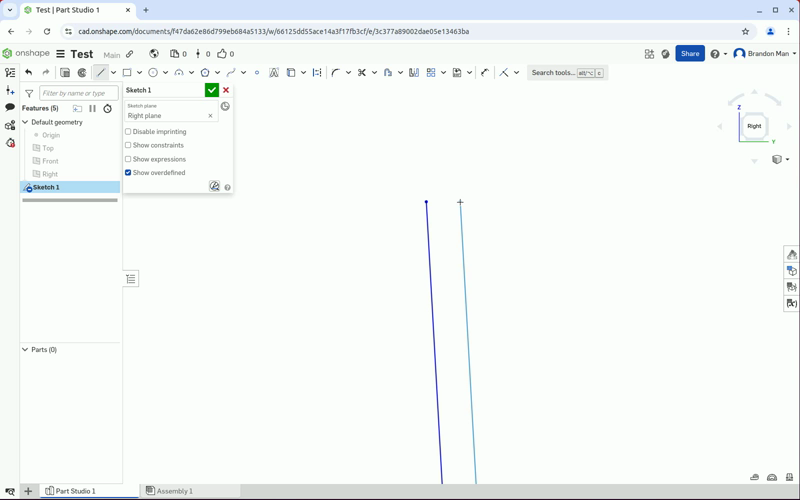
scroll(-6)
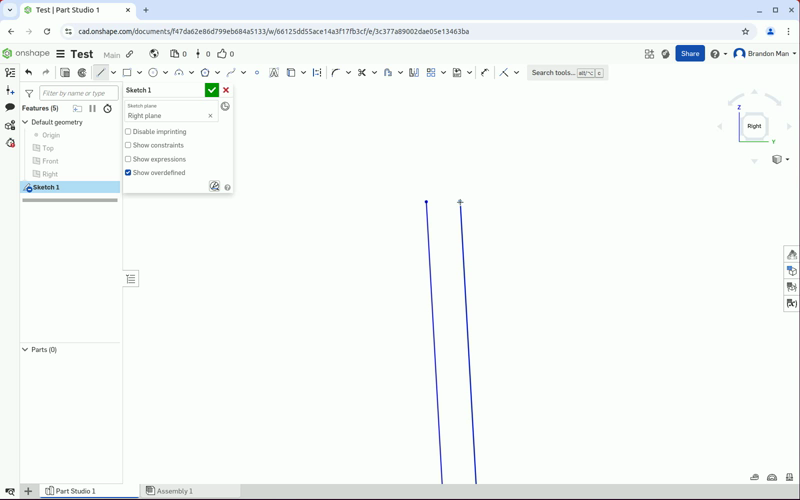
scroll(-6)
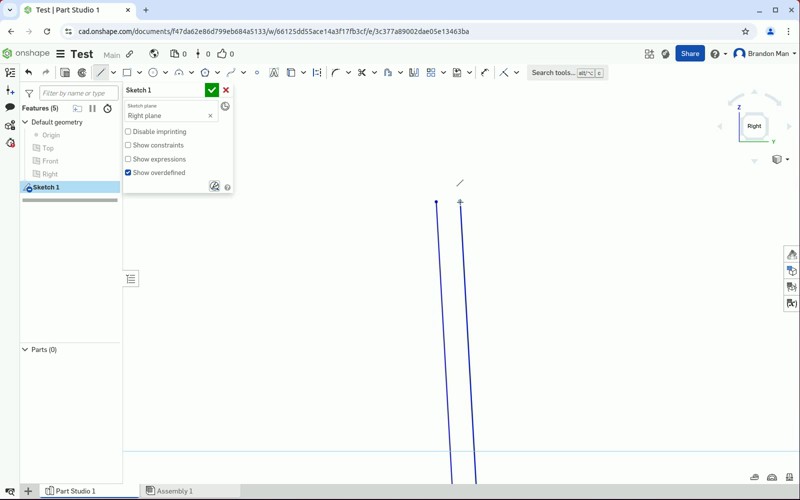
scroll(-6)
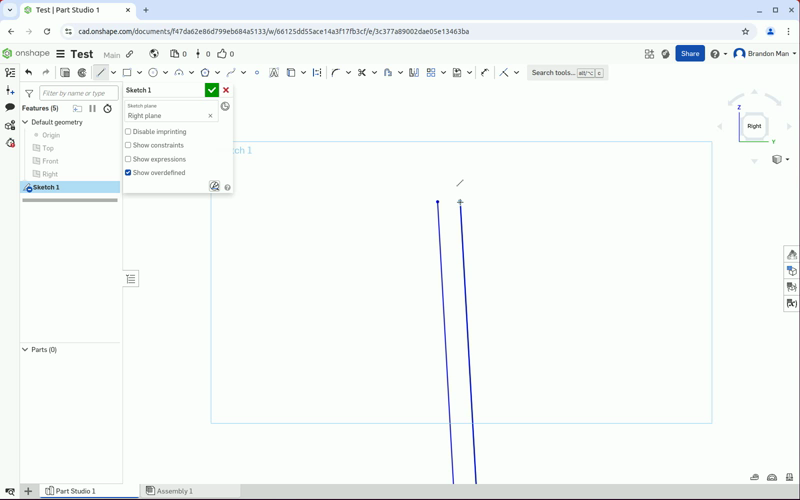
scroll(-6)
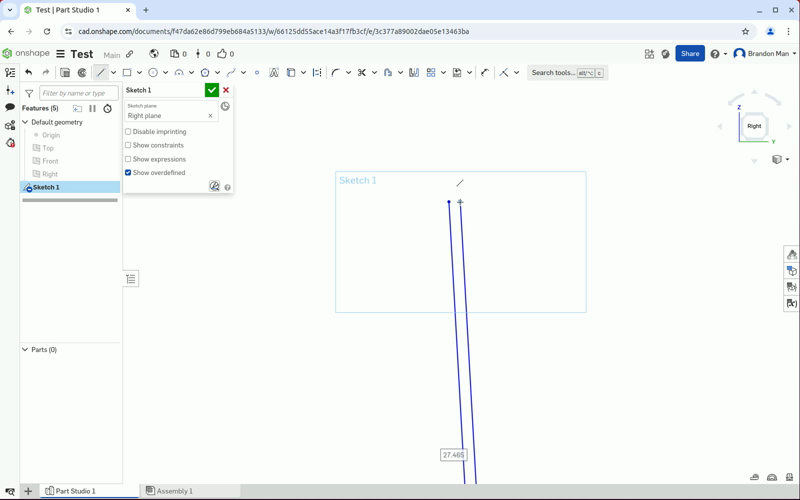
scroll(-6)
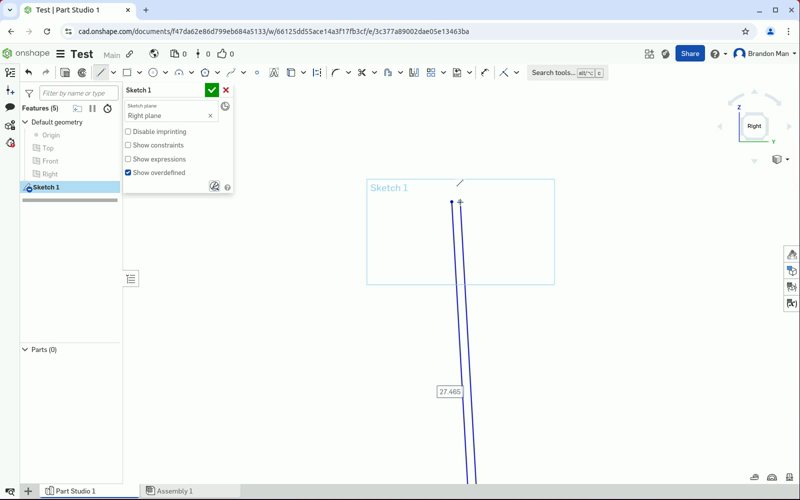
scroll(-6)
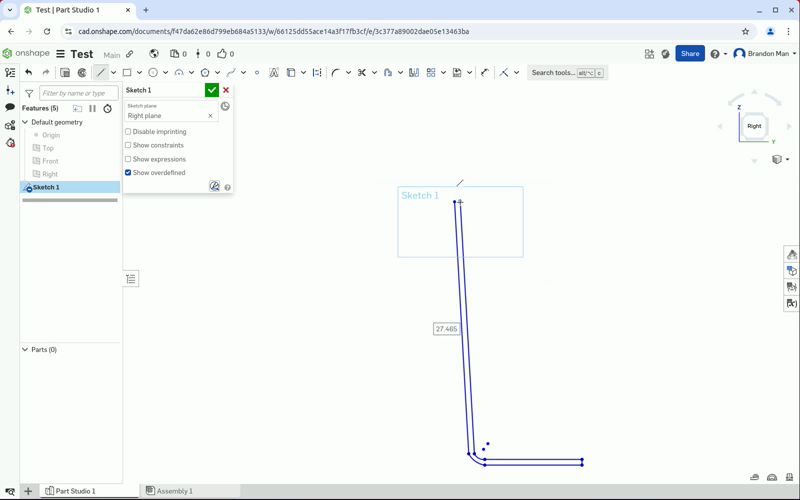
scroll(-6)
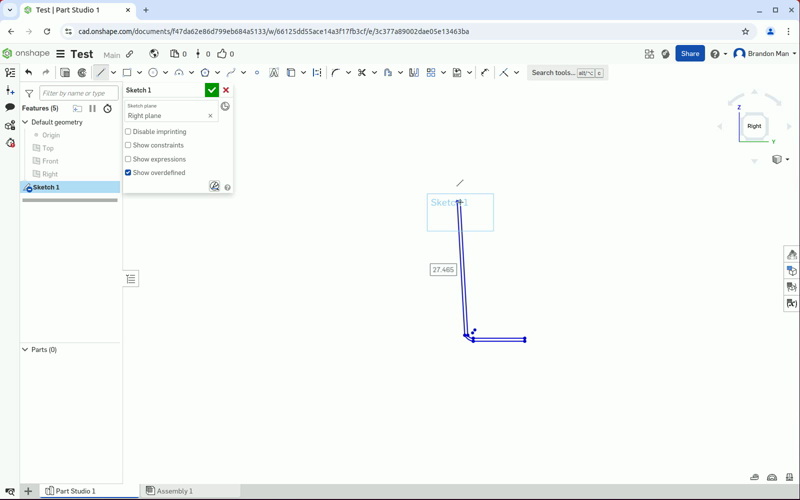
key_up(shift)
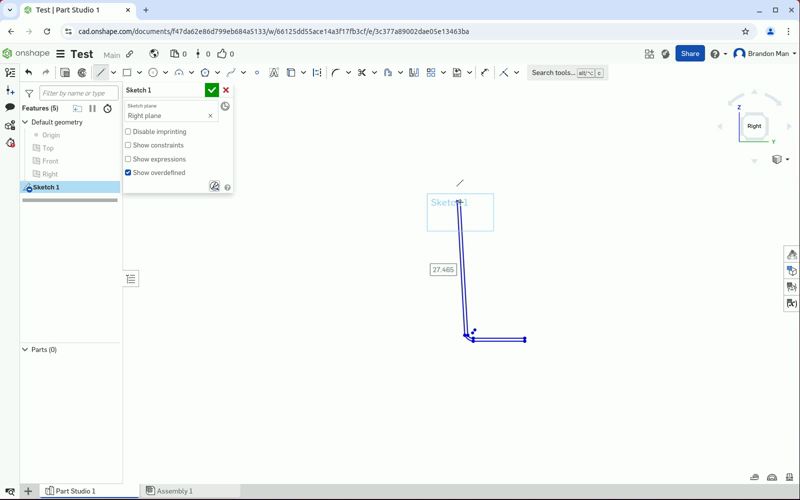
mouse_move(490, 201)
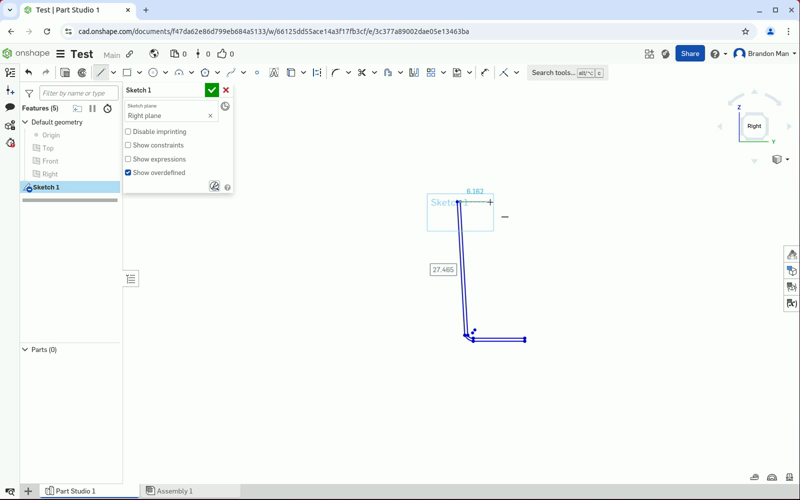
key_down(shift)
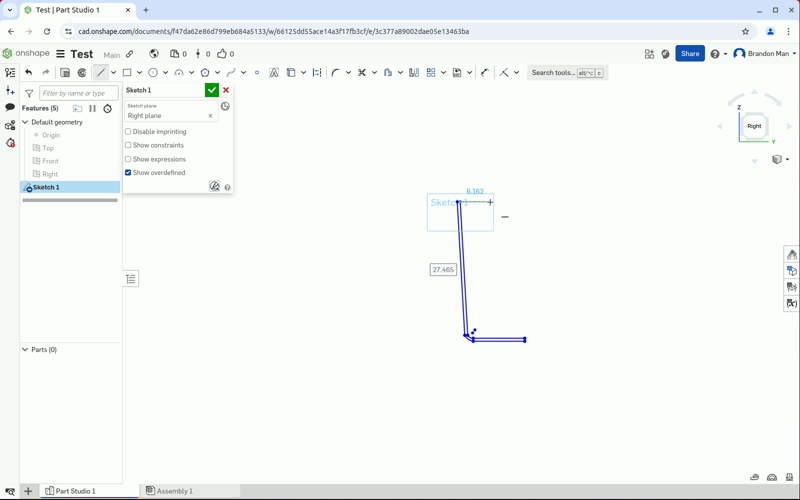
mouse_move(457, 201)
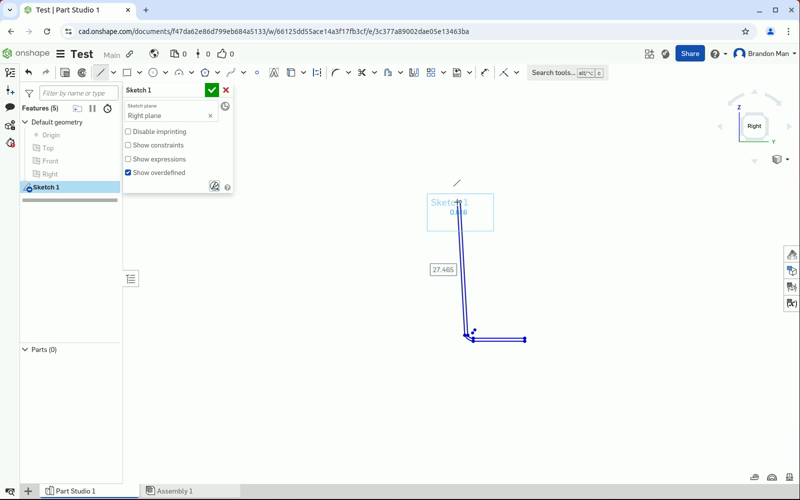
scroll(6)
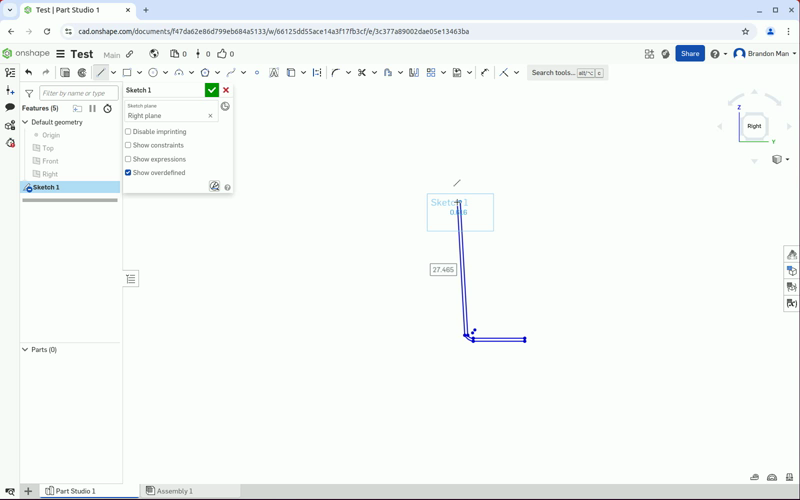
scroll(6)
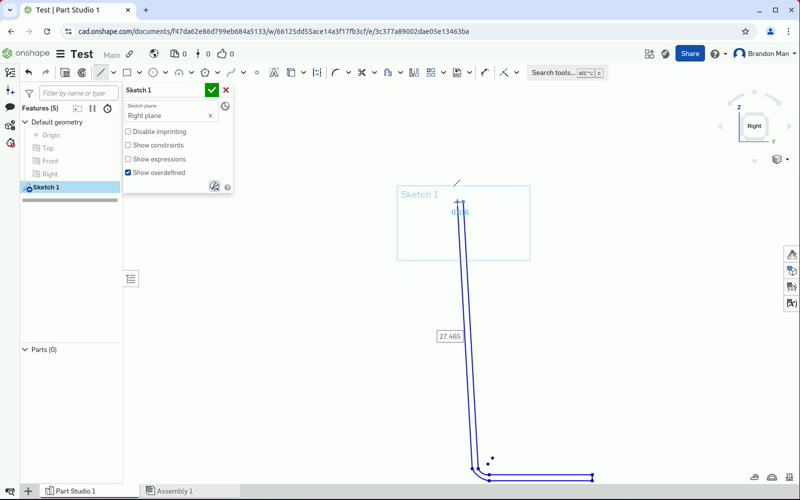
scroll(6)
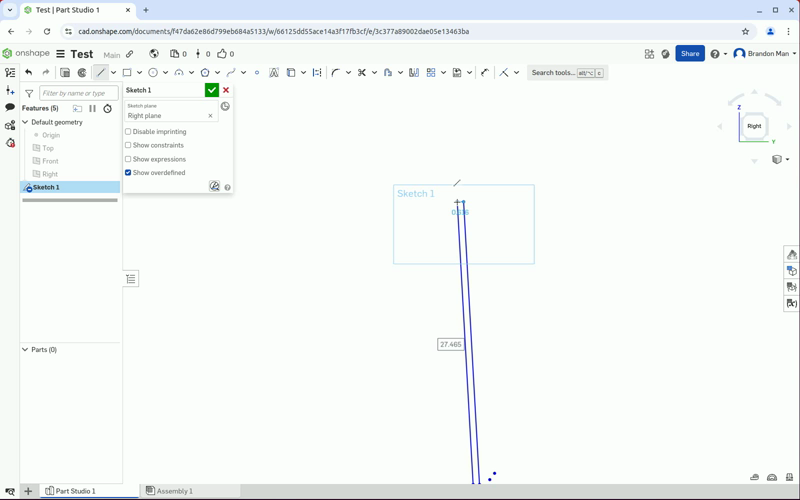
scroll(6)
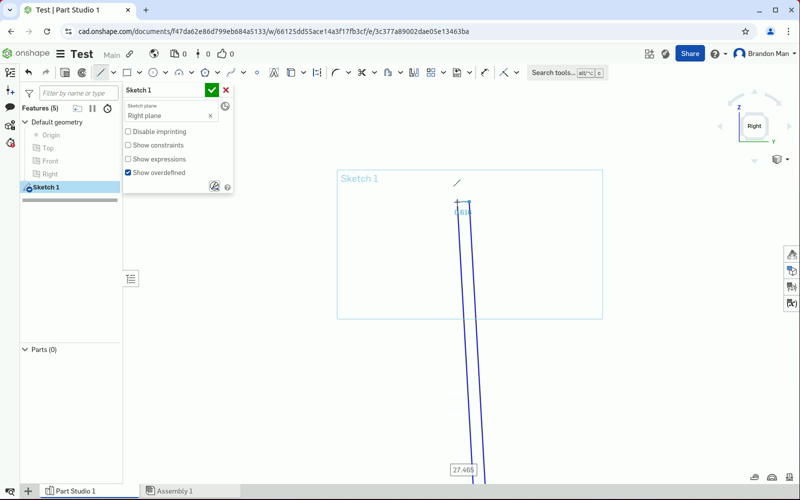
scroll(6)
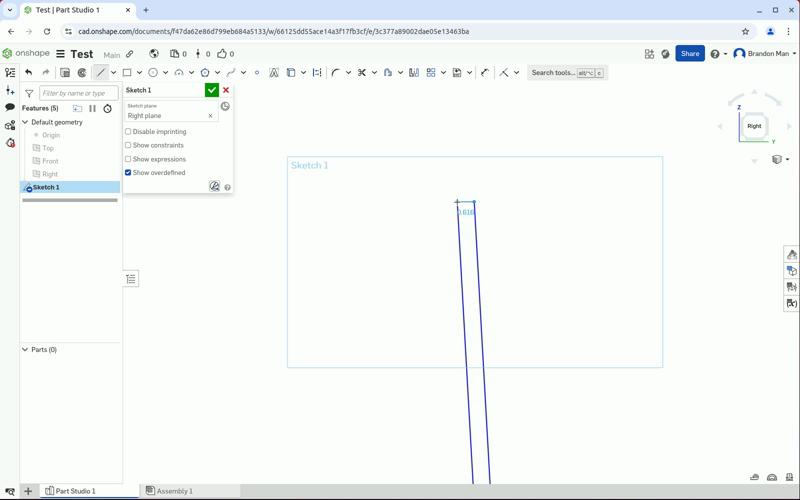
scroll(6)
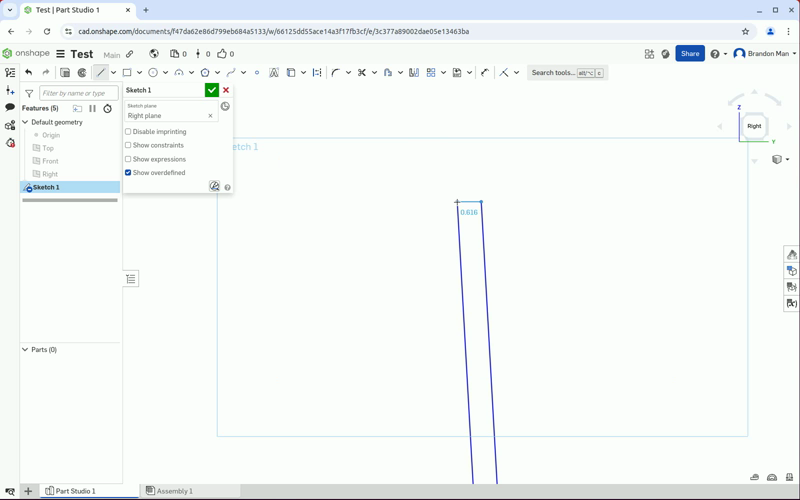
scroll(6)
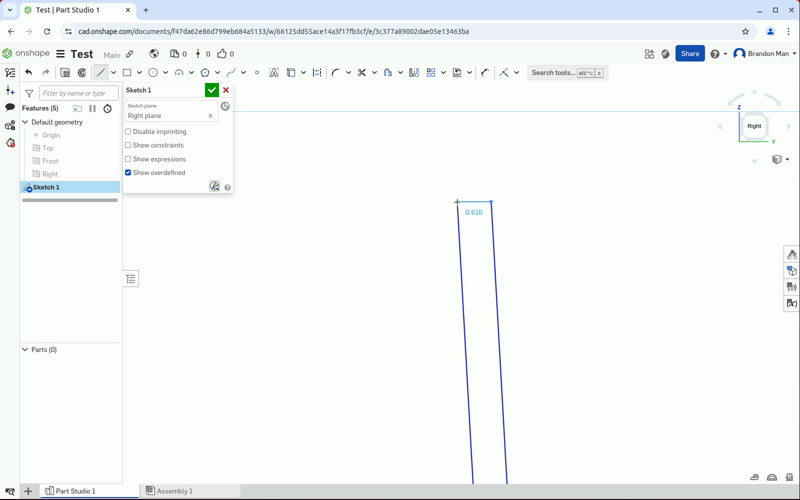
key_up(shift)
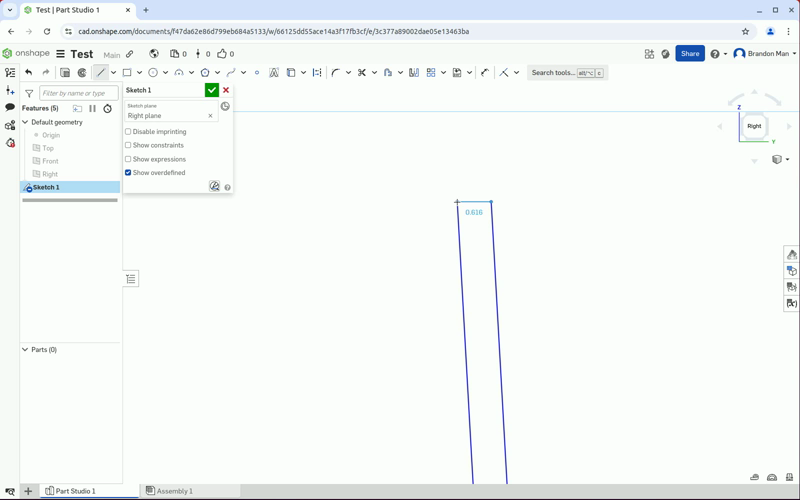
click(457, 201)
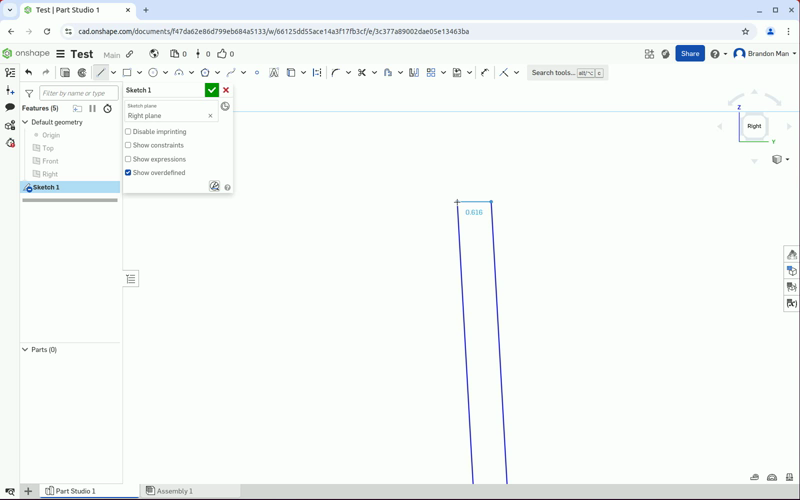
scroll(-6)
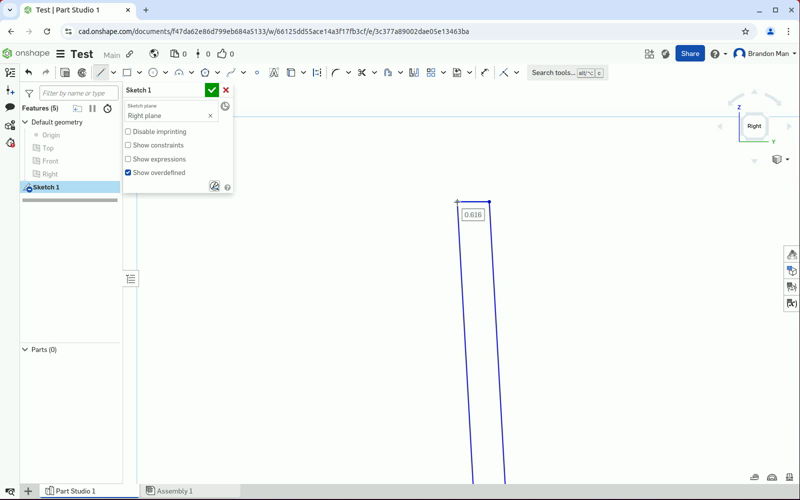
scroll(-6)
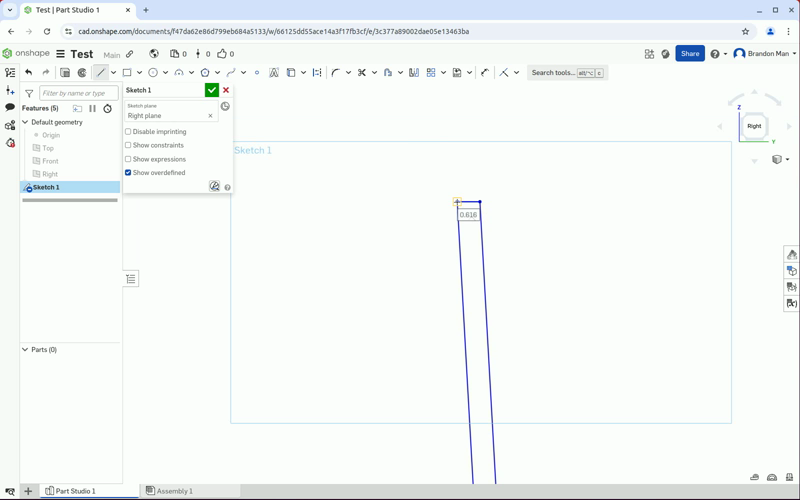
scroll(-6)
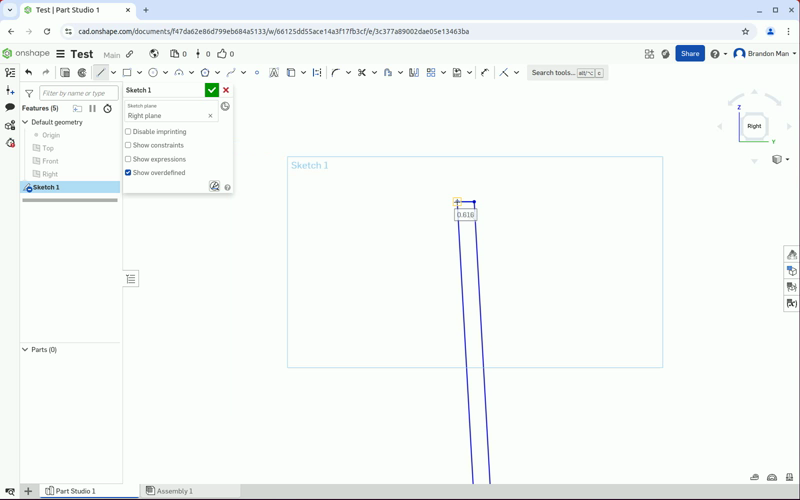
scroll(-6)
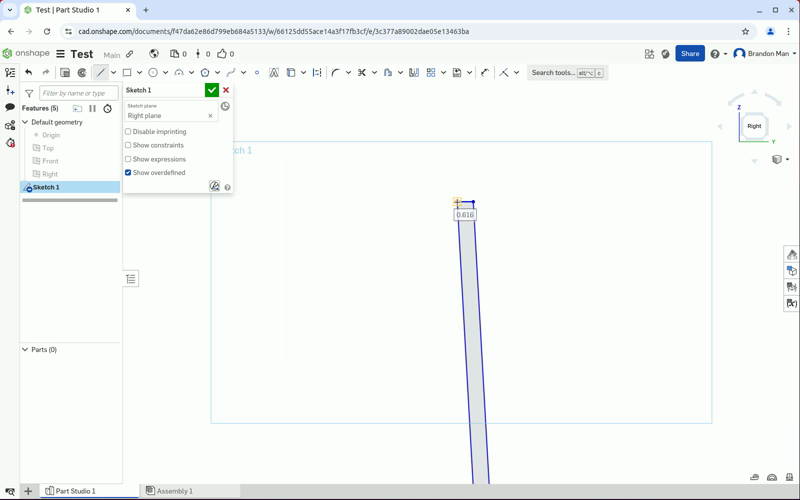
scroll(-6)
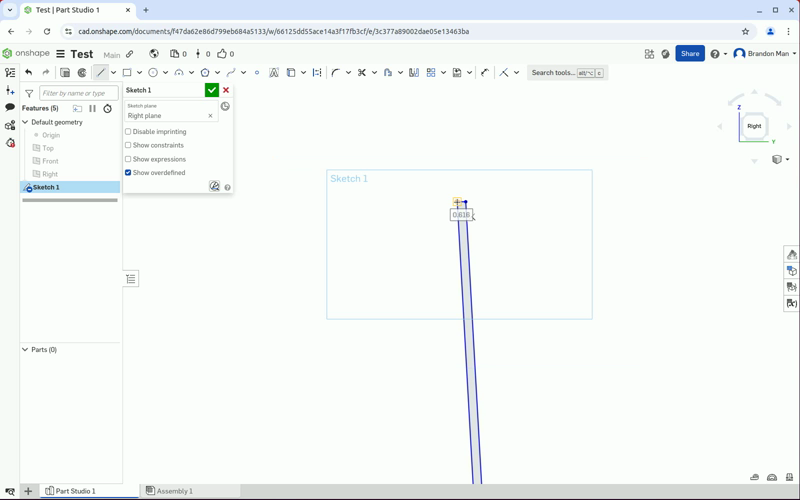
scroll(-6)
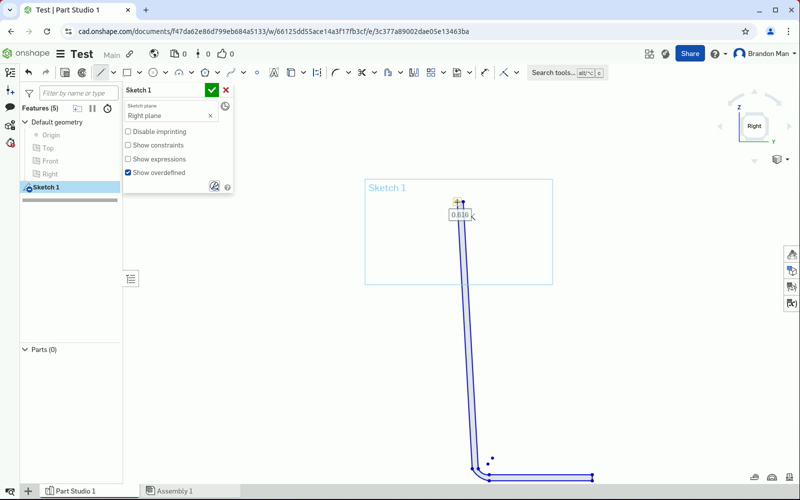
scroll(-6)
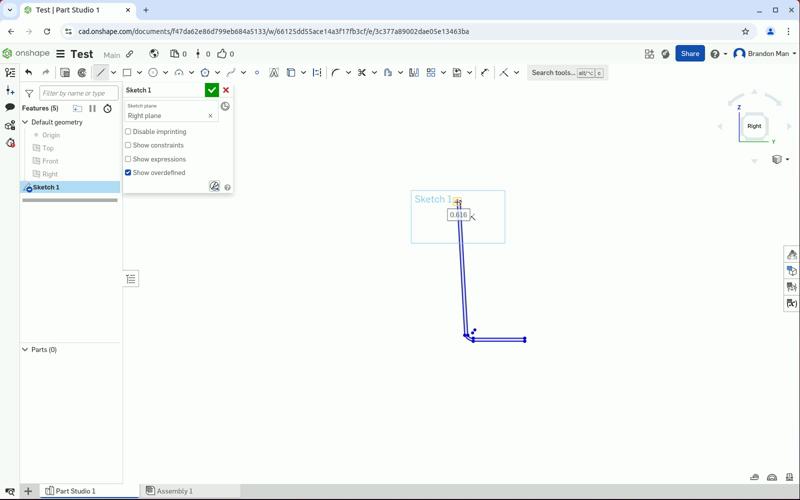
key(esc)
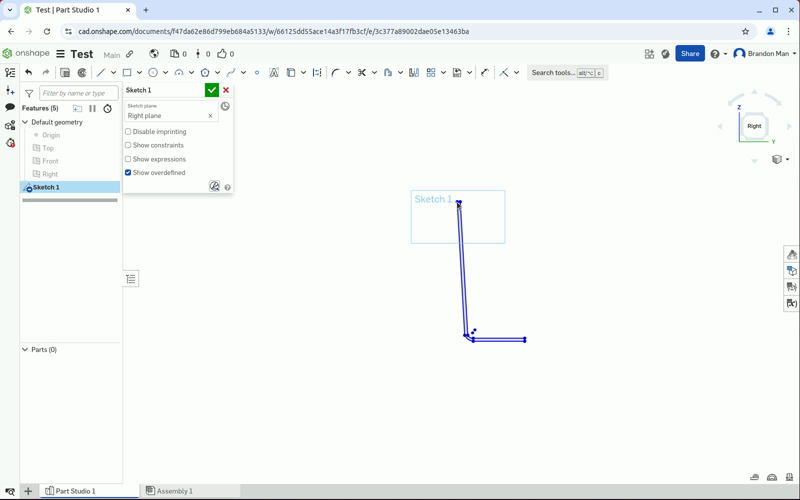
mouse_move(462, 293)
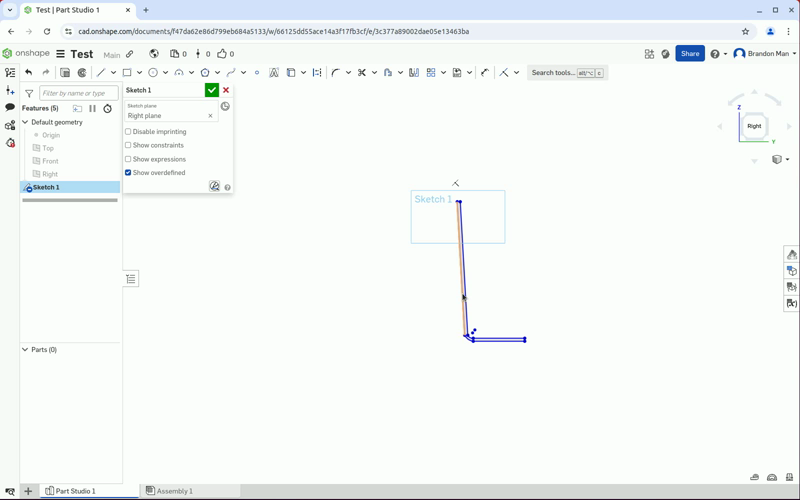
scroll(6)
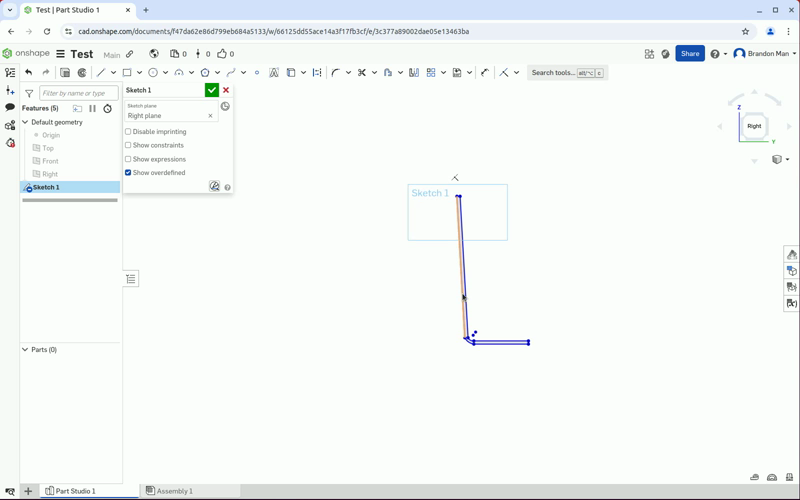
scroll(6)
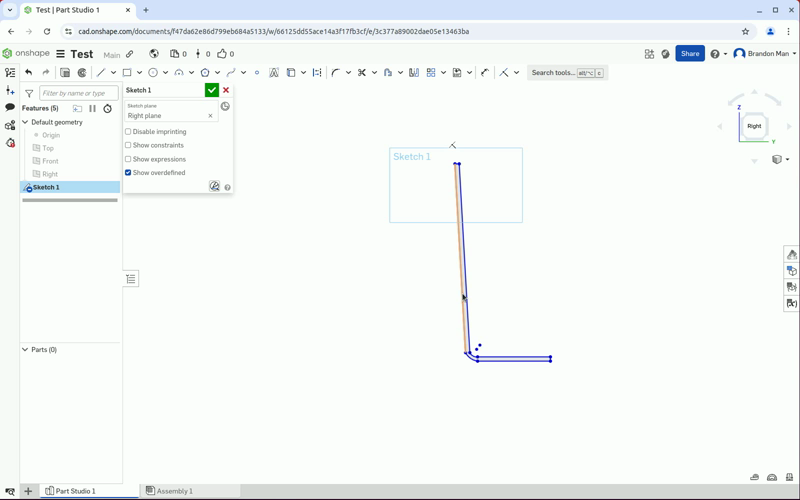
scroll(6)
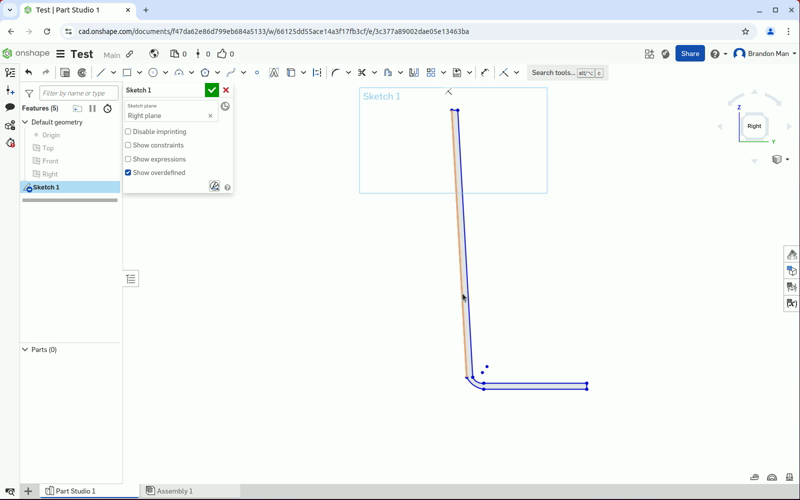
scroll(6)
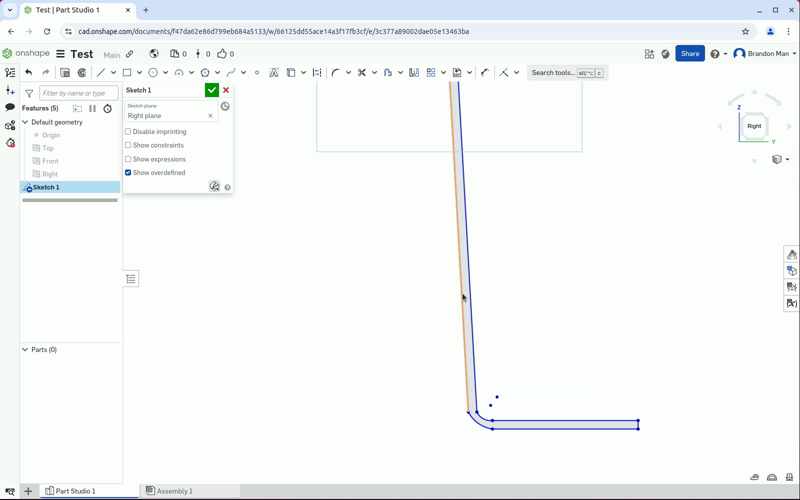
scroll(6)
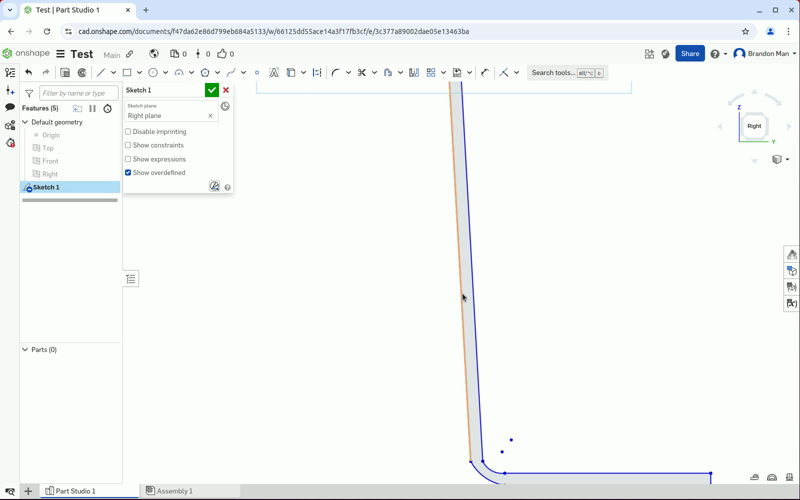
scroll(6)
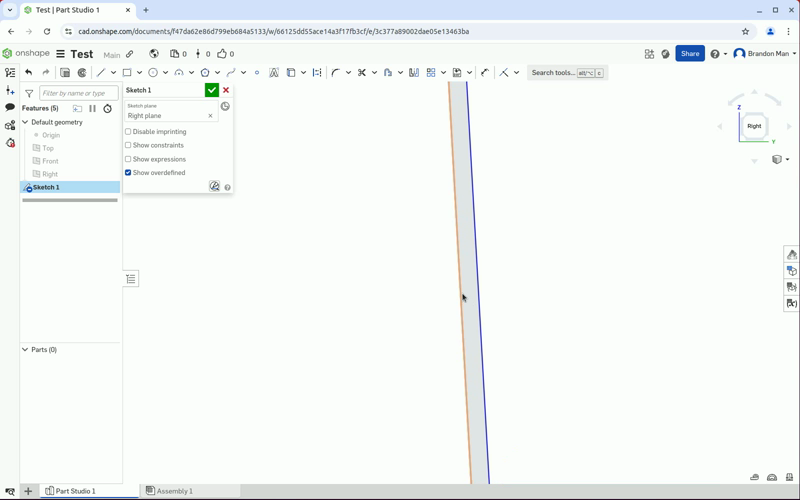
scroll(6)
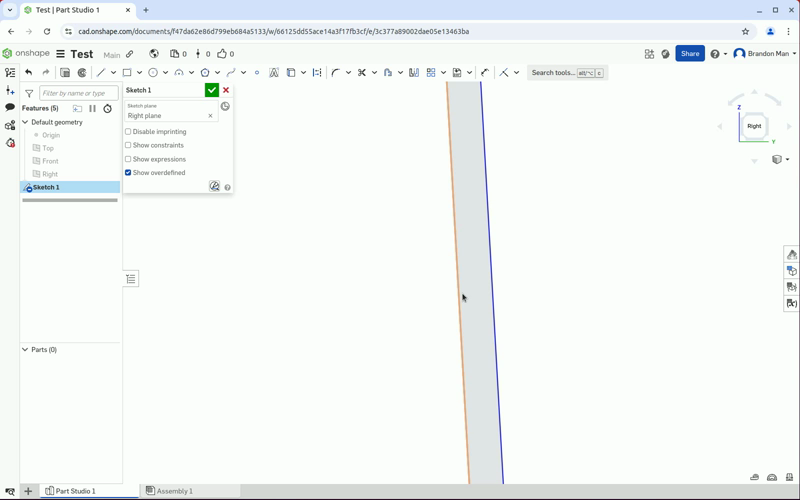
click(462, 293)
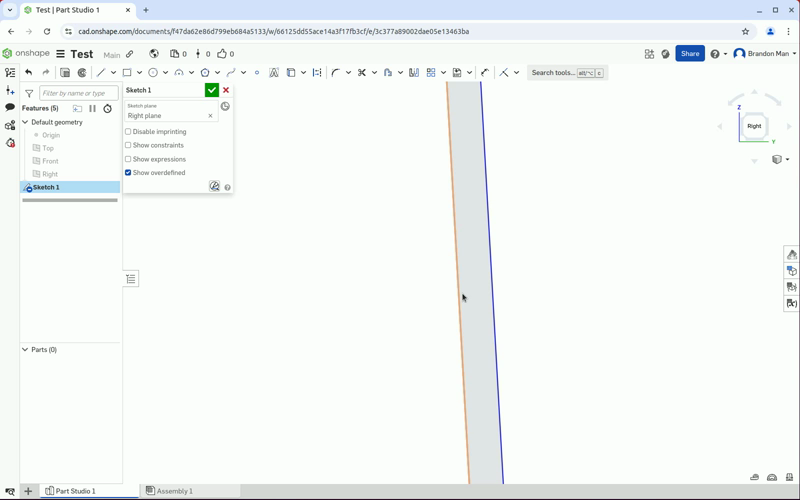
scroll(-6)
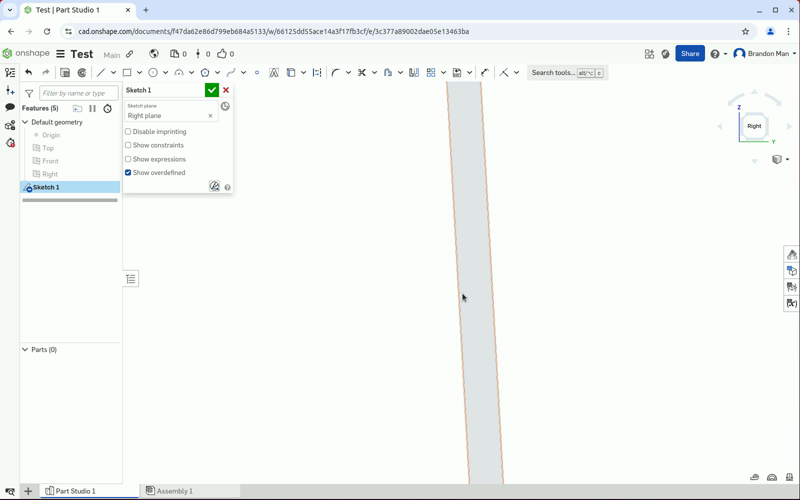
scroll(-6)
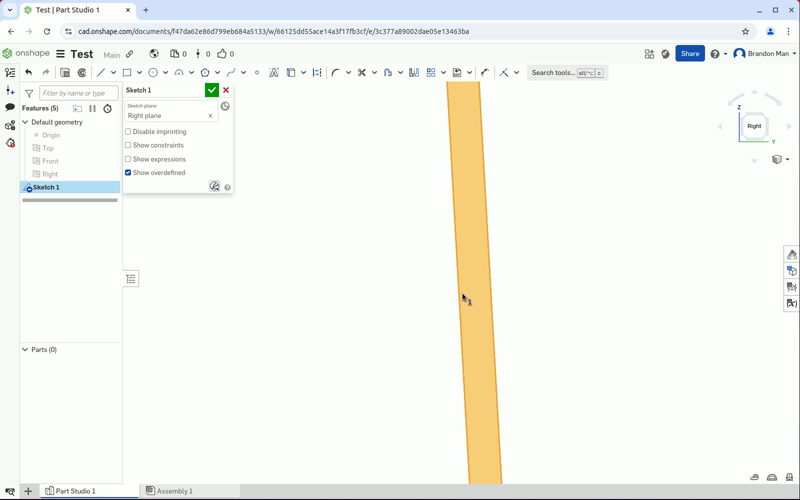
scroll(-6)
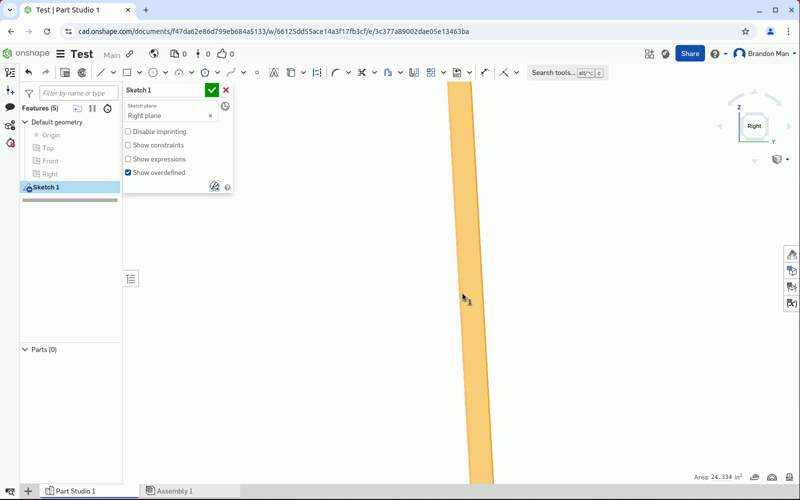
scroll(-6)
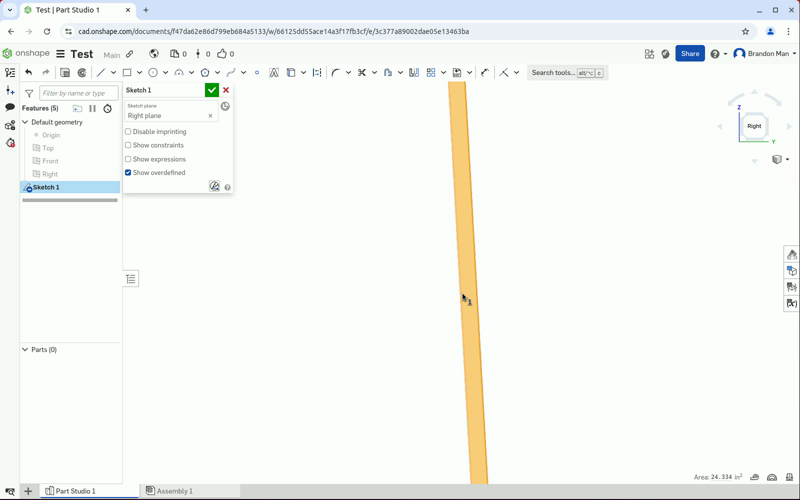
scroll(-6)
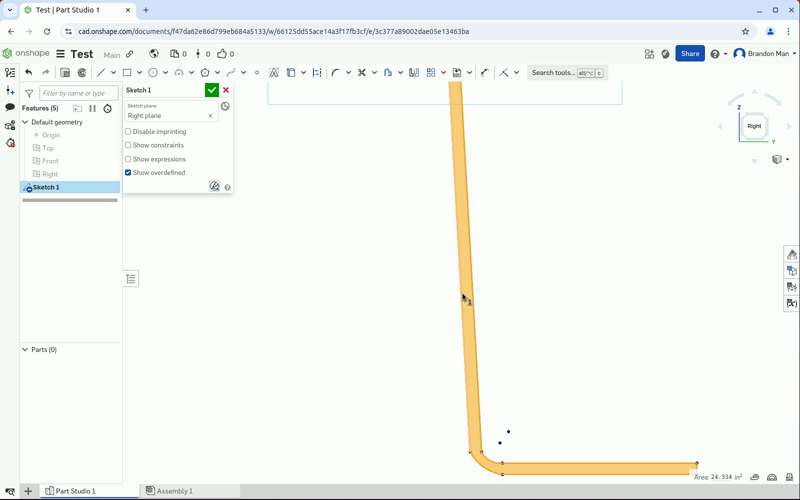
scroll(-6)
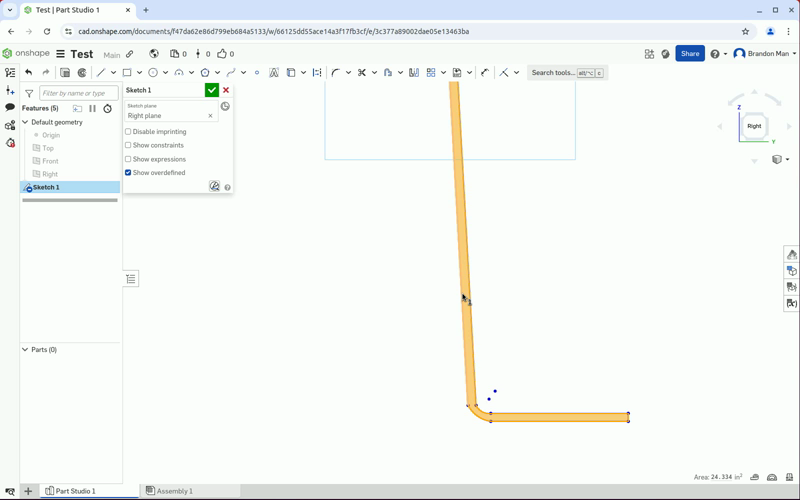
scroll(-6)
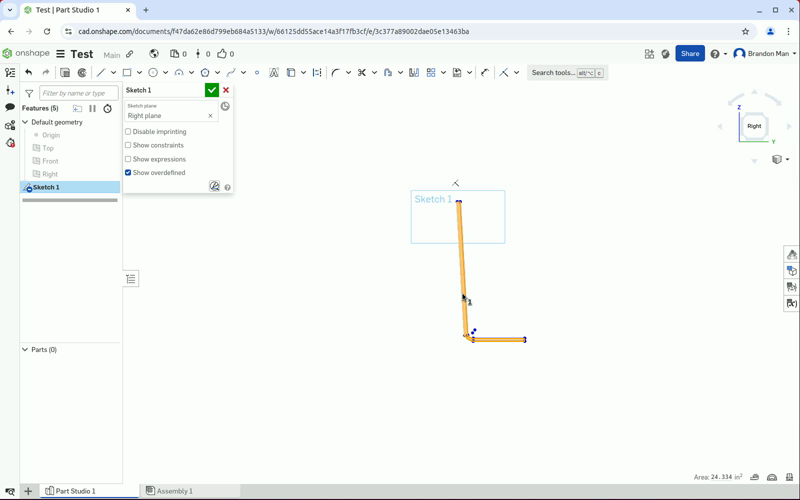
mouse_move(73, 352)
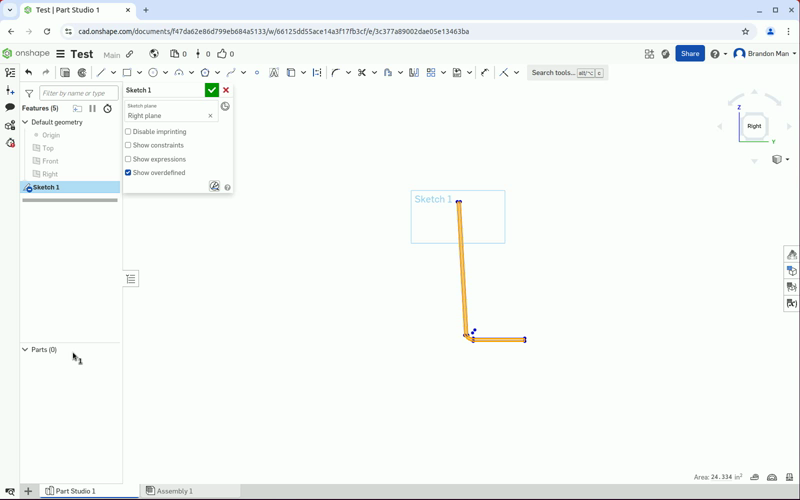
key(shift+y)
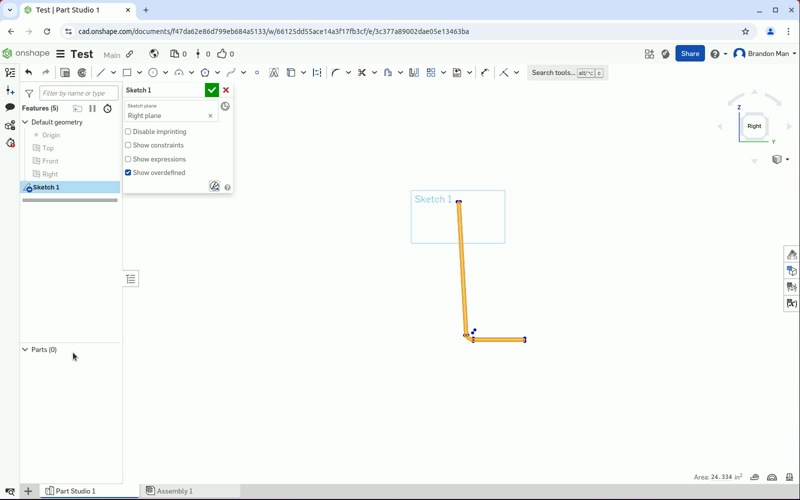
key(shift+e)
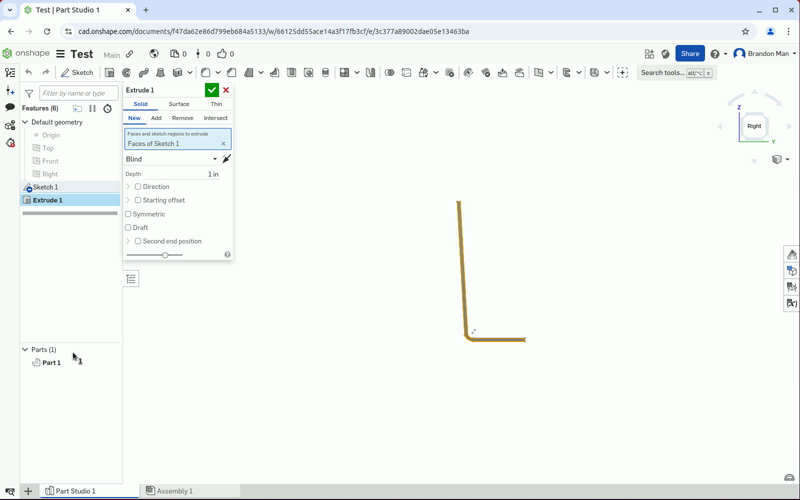
mouse_move(143, 106)
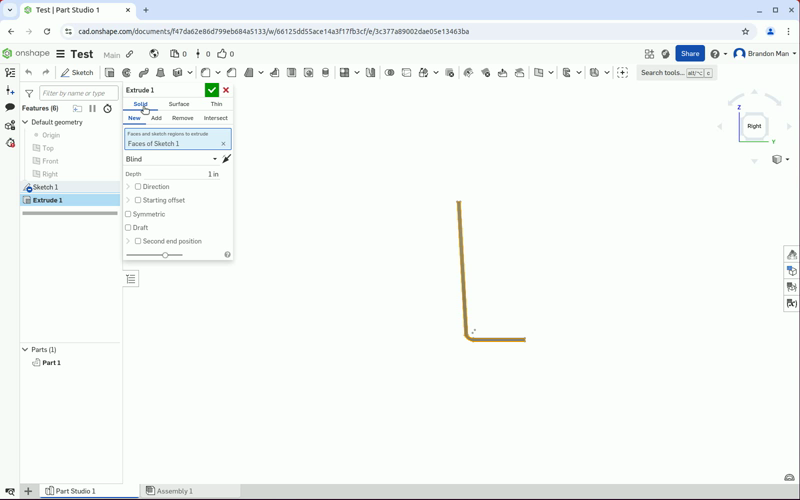
click(143, 106)
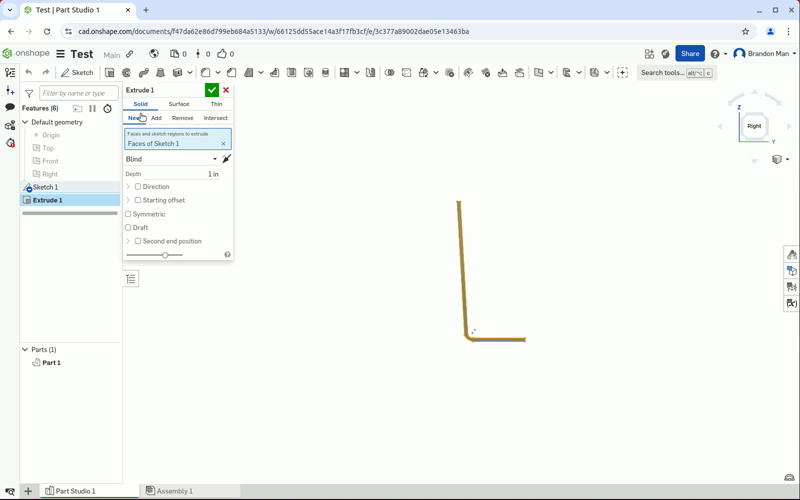
mouse_move(137, 120)
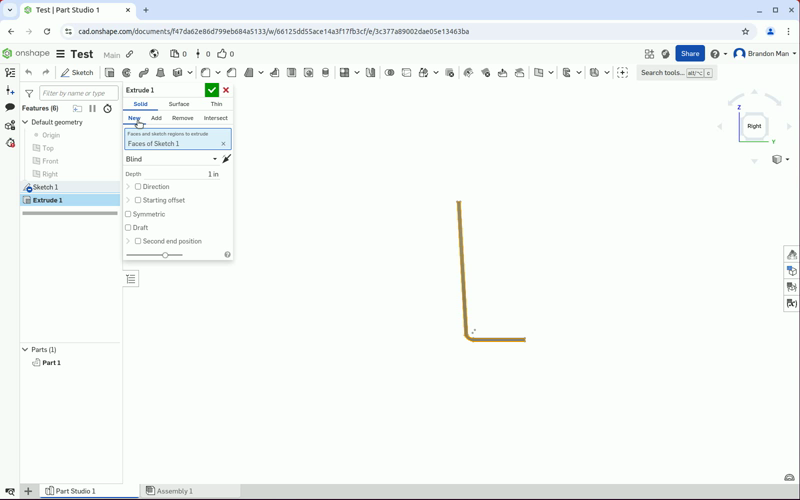
click(137, 120)
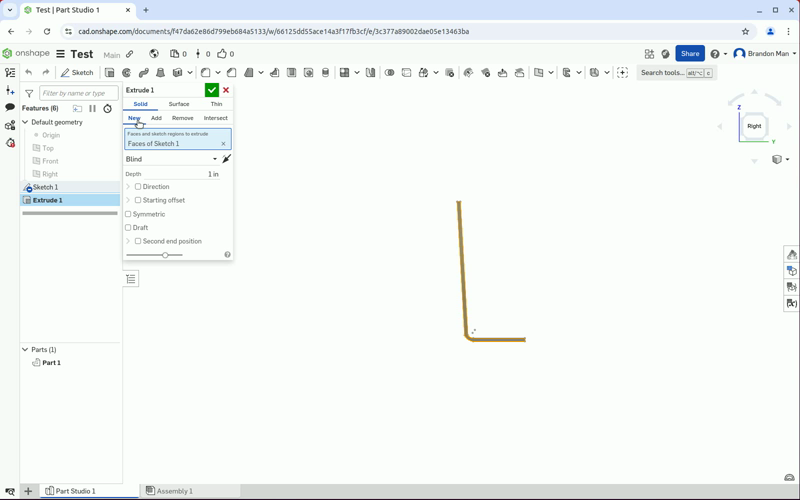
key(tab, 4)
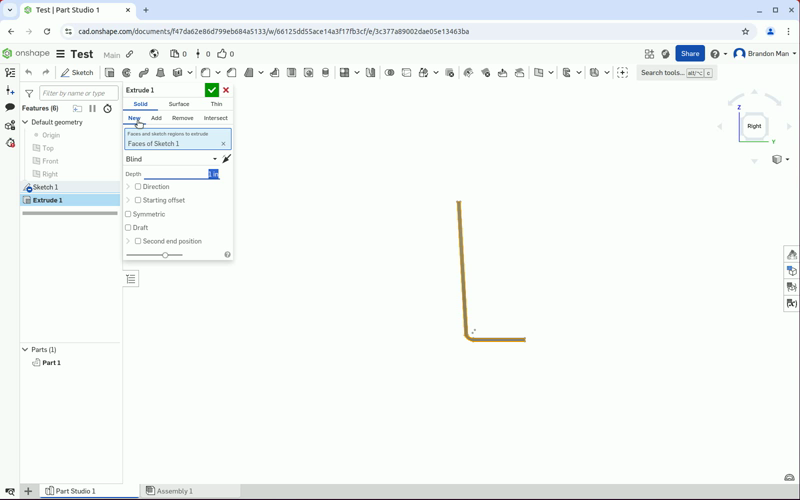
text(-2.166)
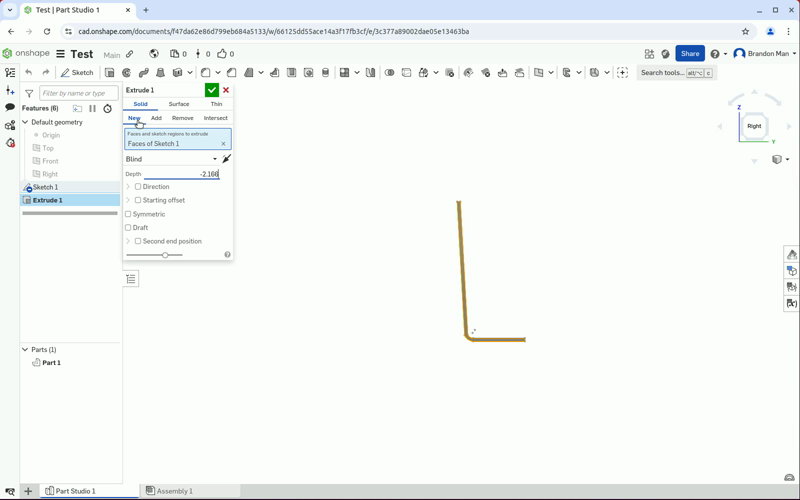
key(enter)
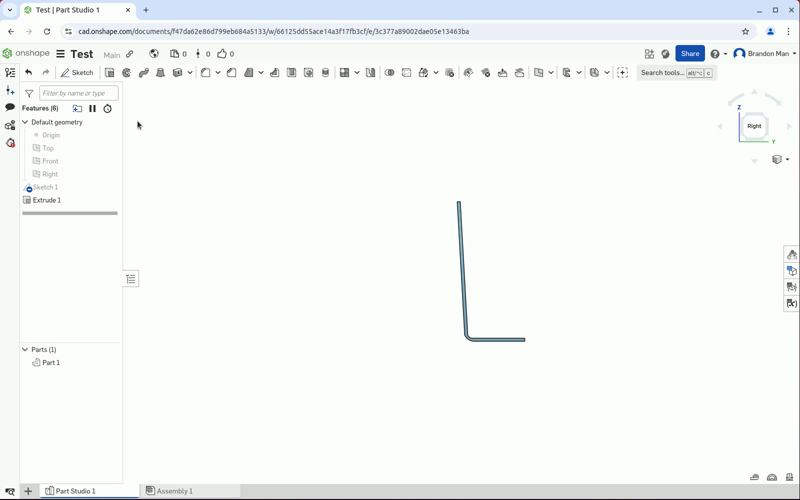
key(shift+h)
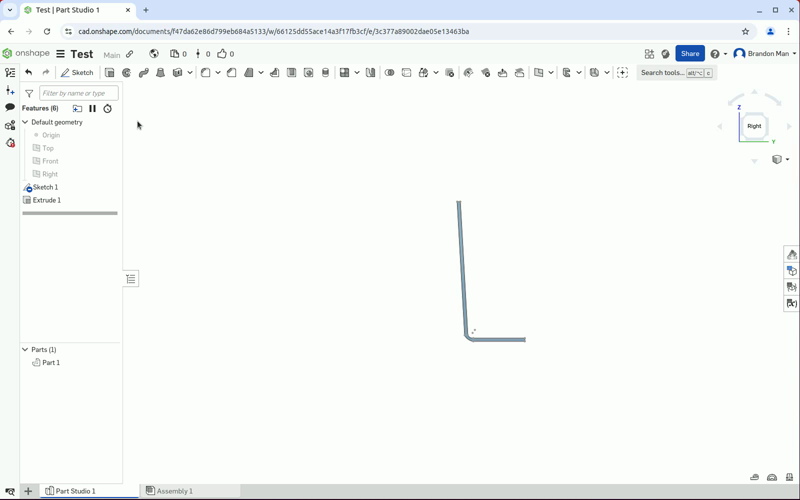
key(shift+h)
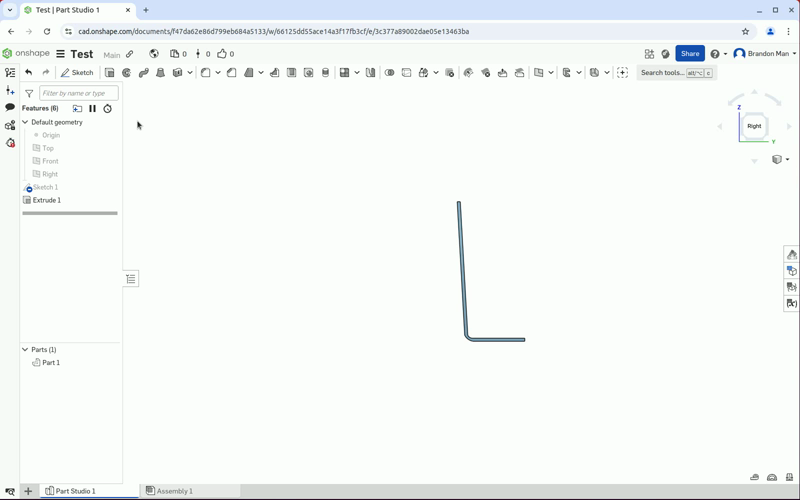
mouse_move(73, 189)
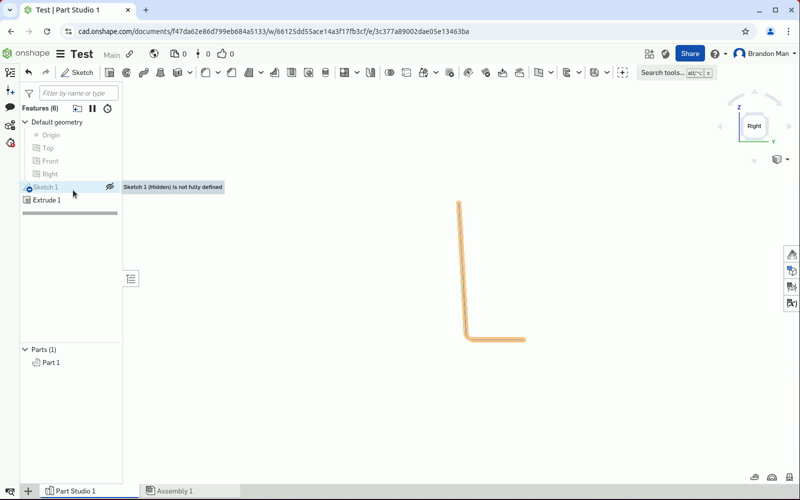
click(73, 189)
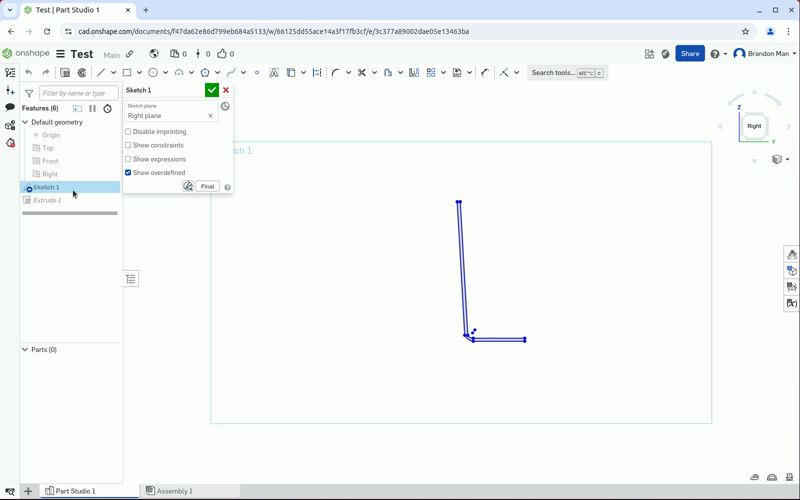
mouse_move(229, 92)
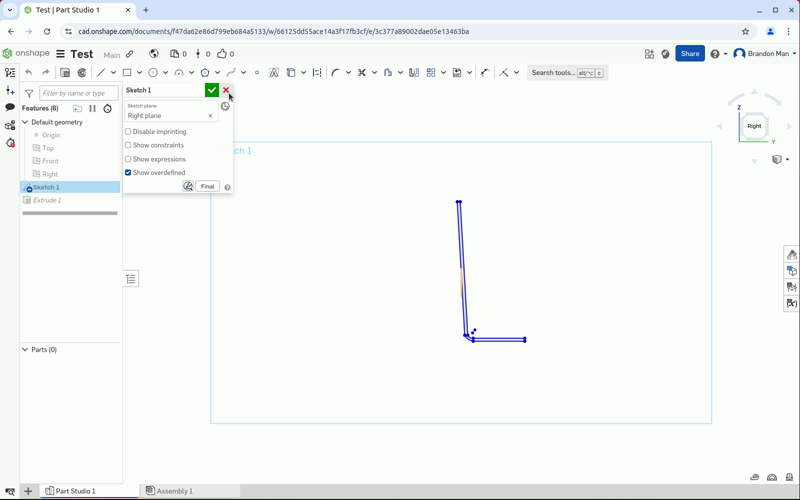
click(229, 92)
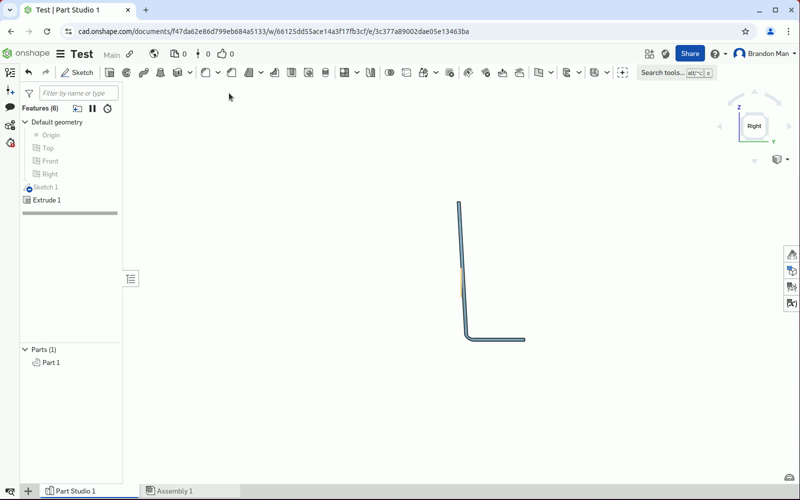
mouse_move(73, 352)
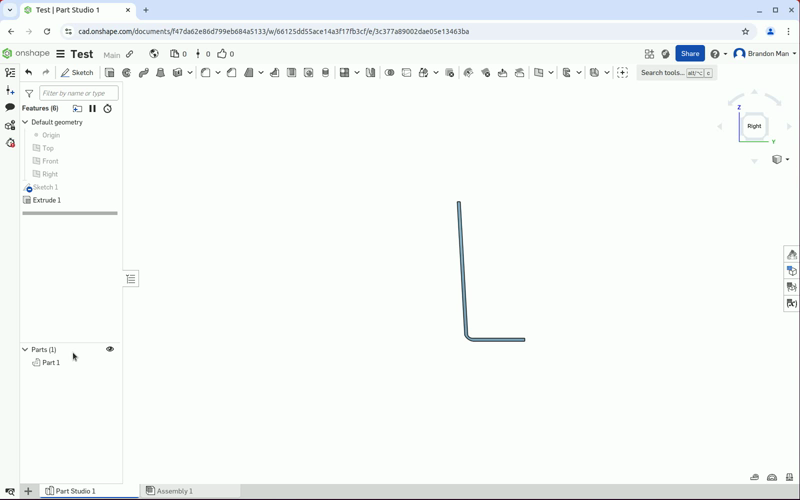
key(y)
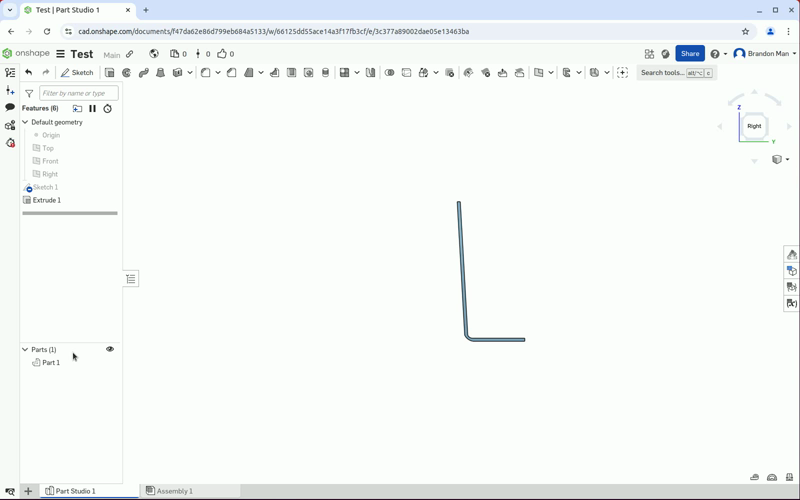
key(shift+p)
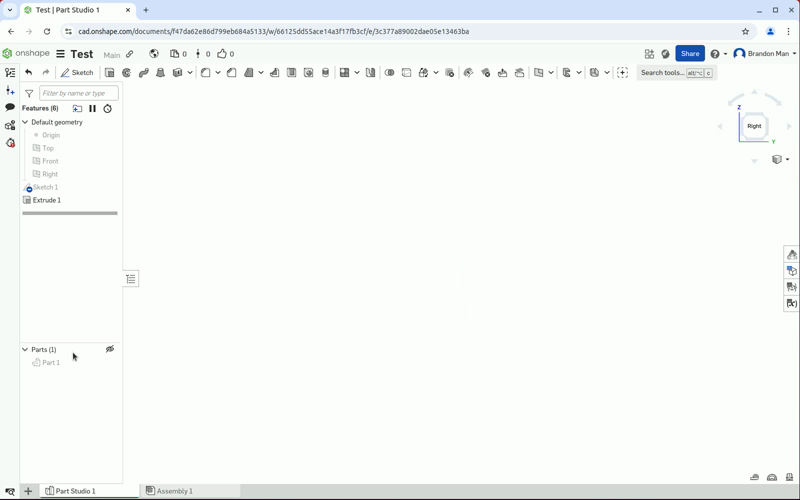
key(space)
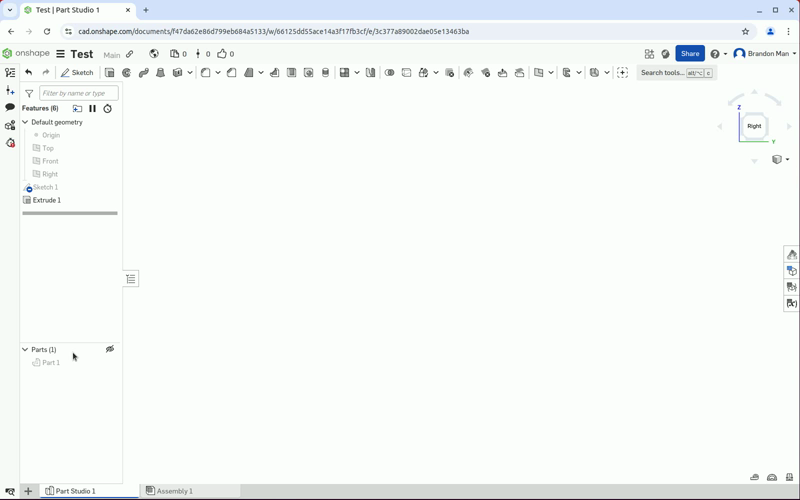
key_down(shift)
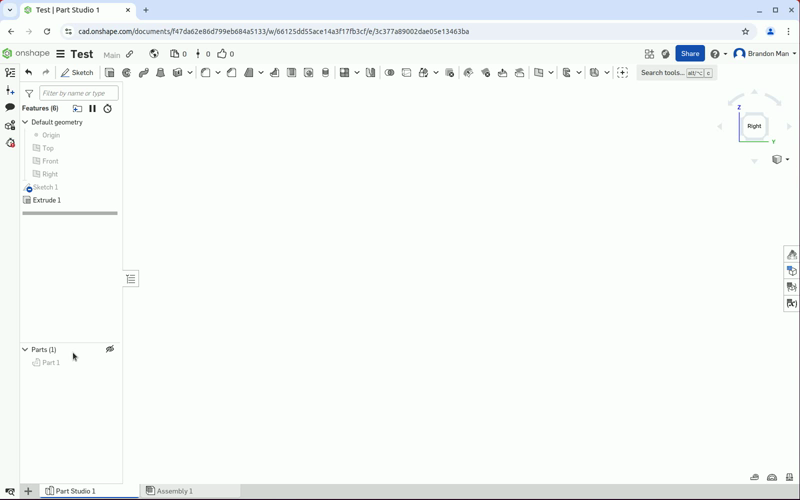
key(right)
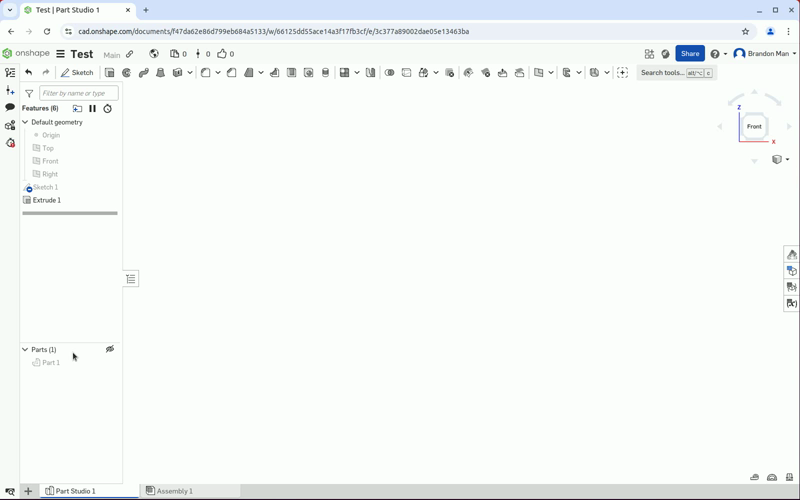
key_up(shift)
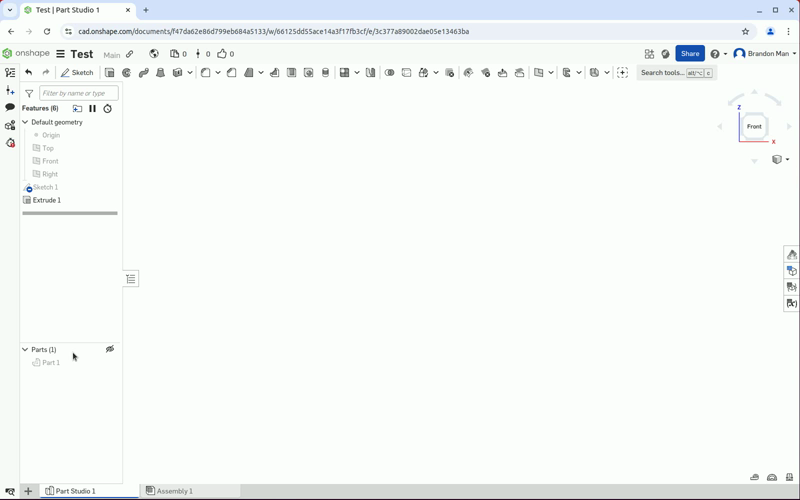
key(space)
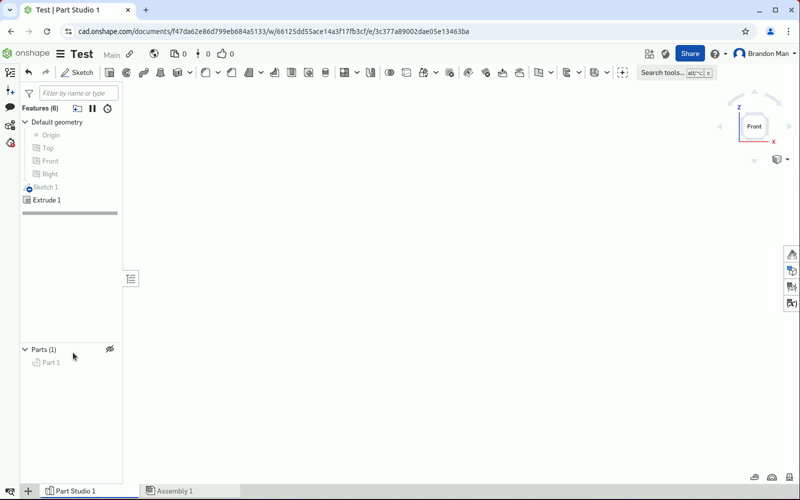
key_down(shift)
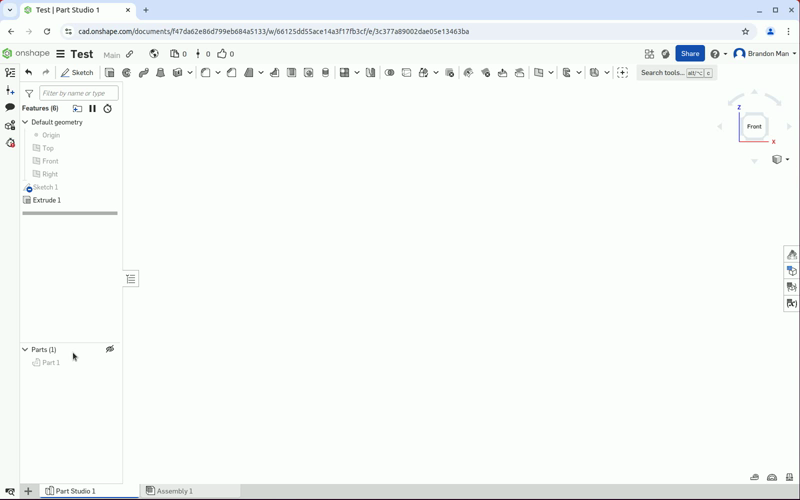
key(down)
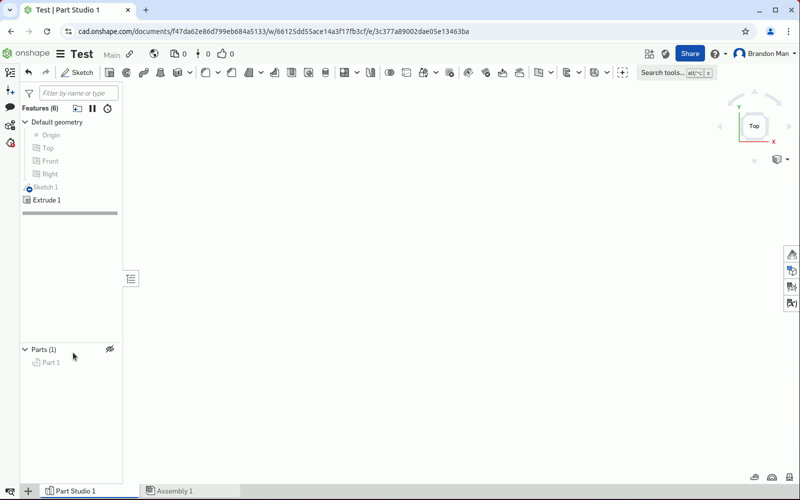
key_up(shift)
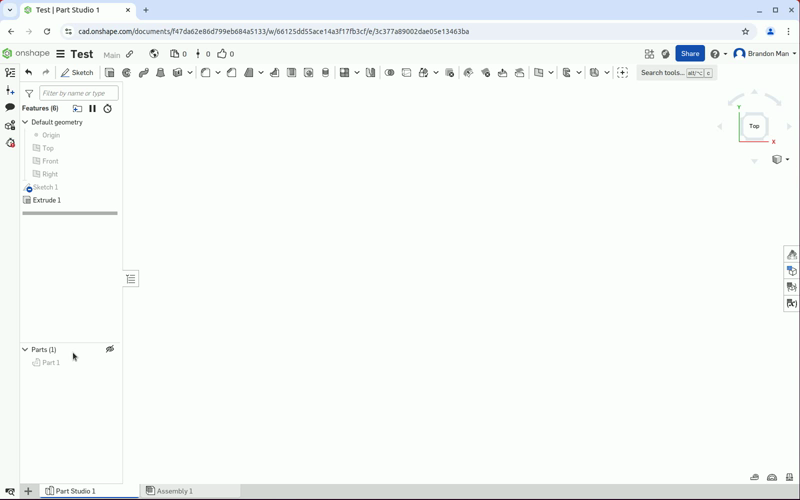
mouse_move(73, 352)
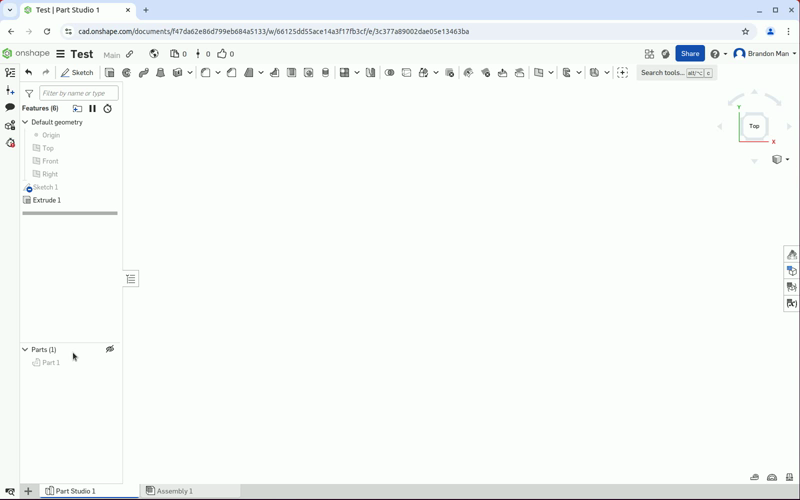
key(shift+y)
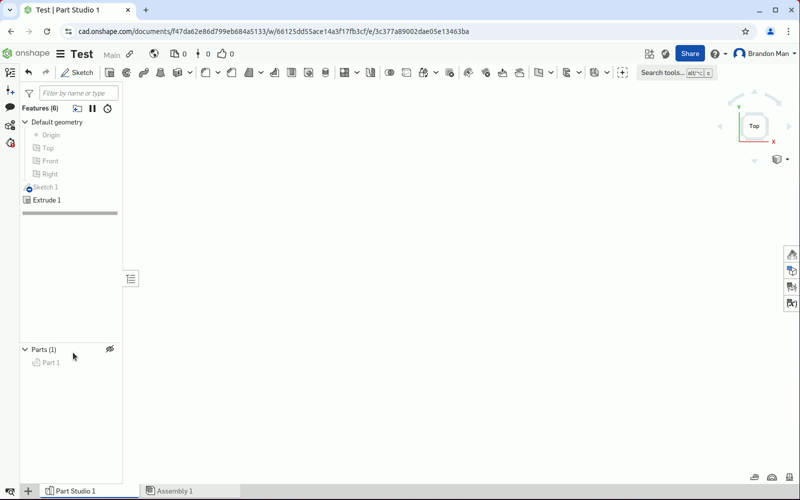
key(shift+s)
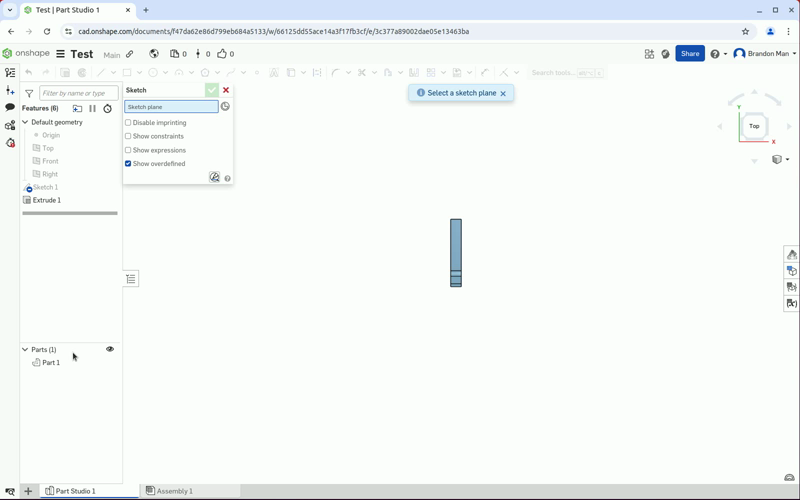
mouse_move(73, 150)
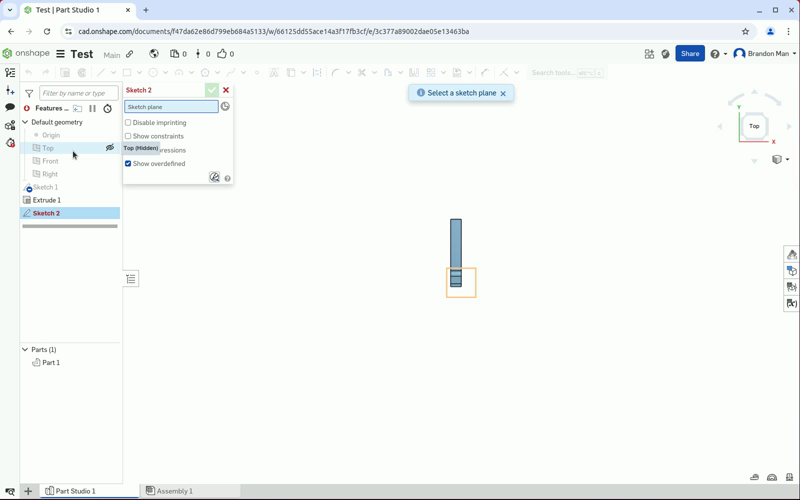
click(73, 150)
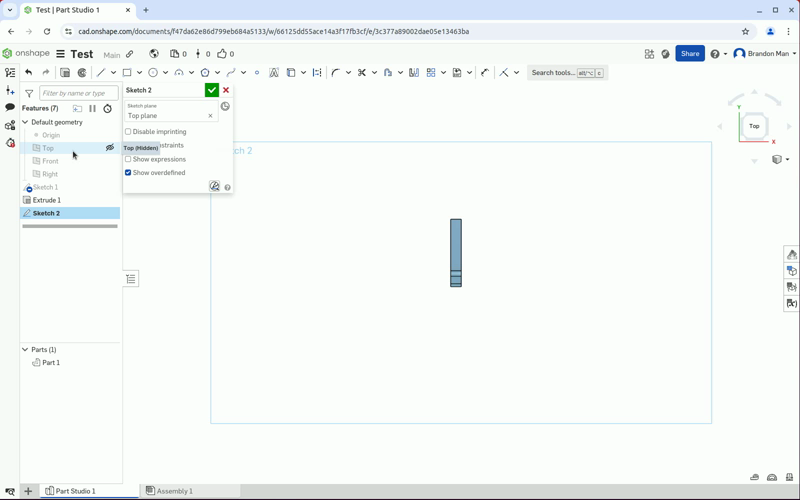
mouse_move(73, 352)
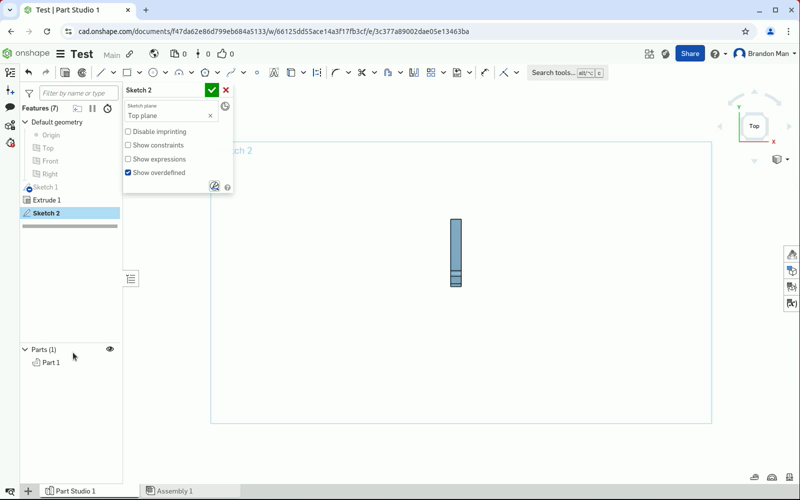
key(y)
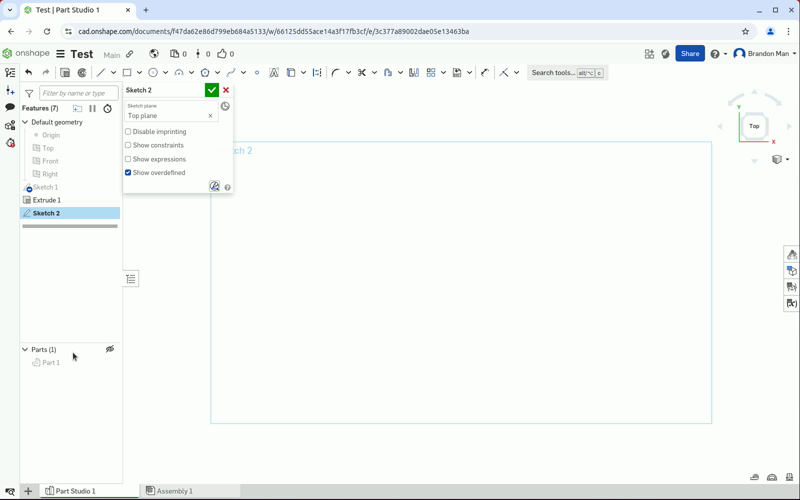
key(l)
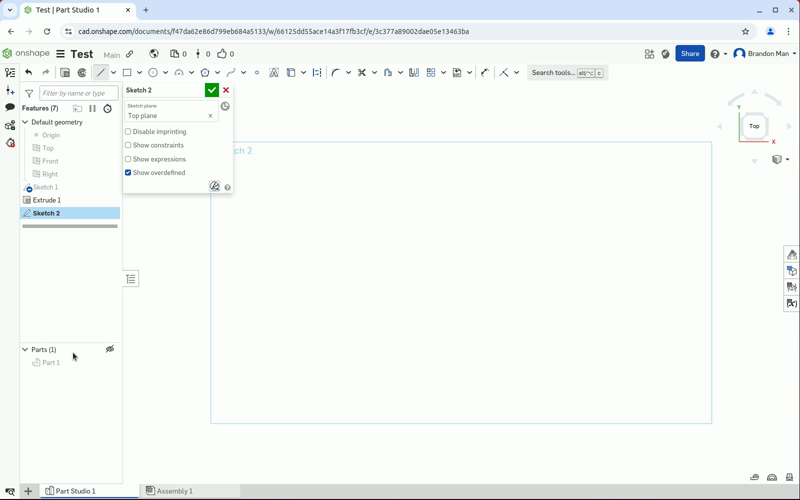
key_down(shift)
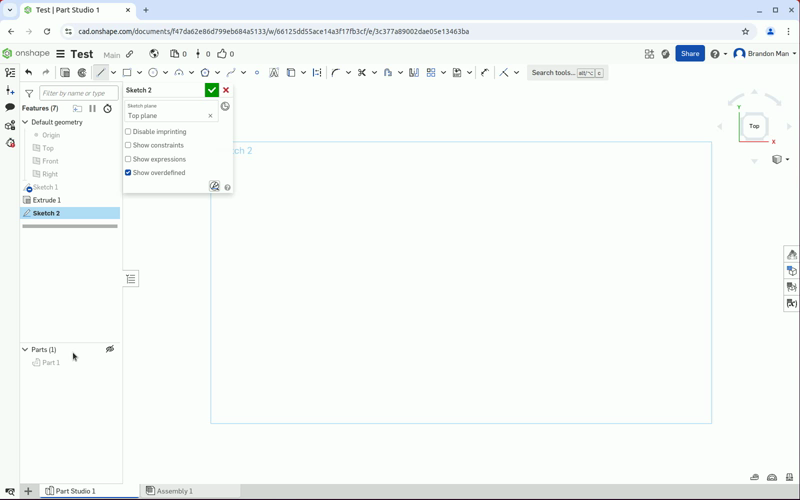
mouse_move(348, 282)
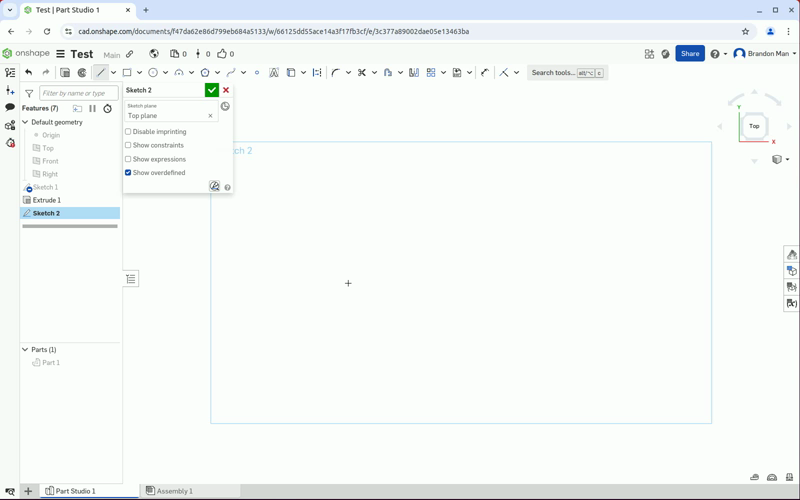
click(348, 282)
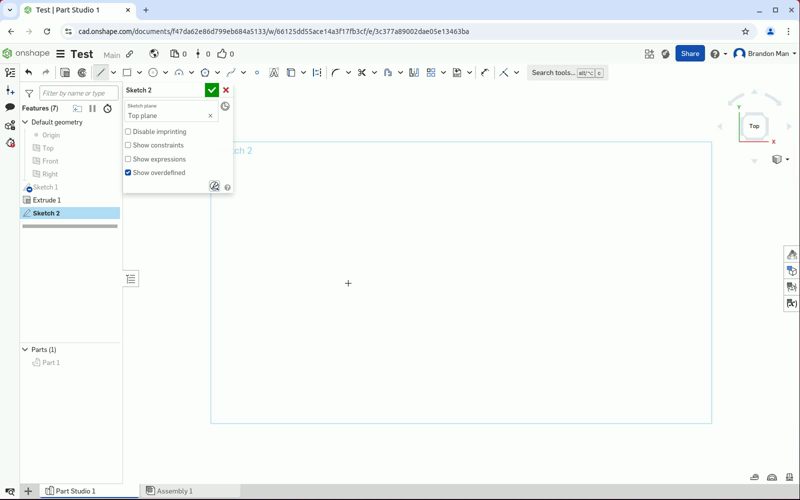
key_up(shift)
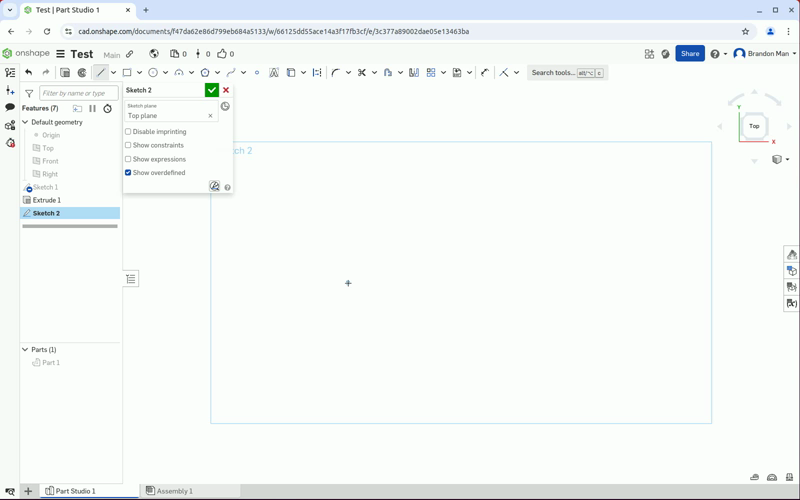
key_down(shift)
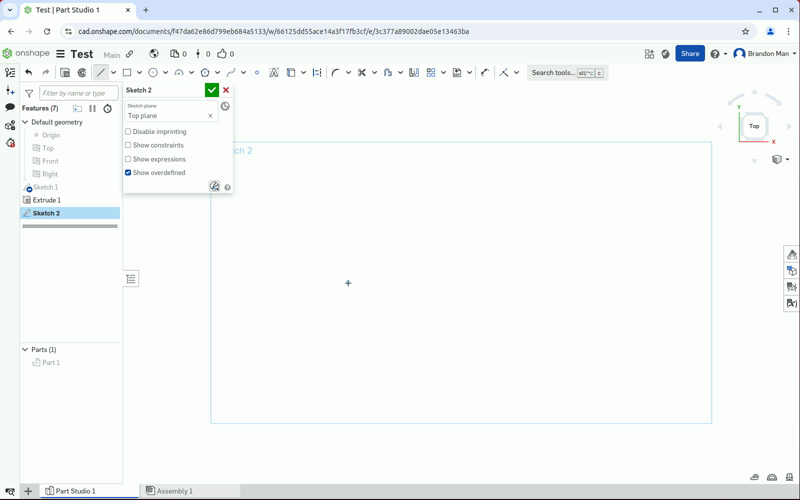
mouse_move(378, 282)
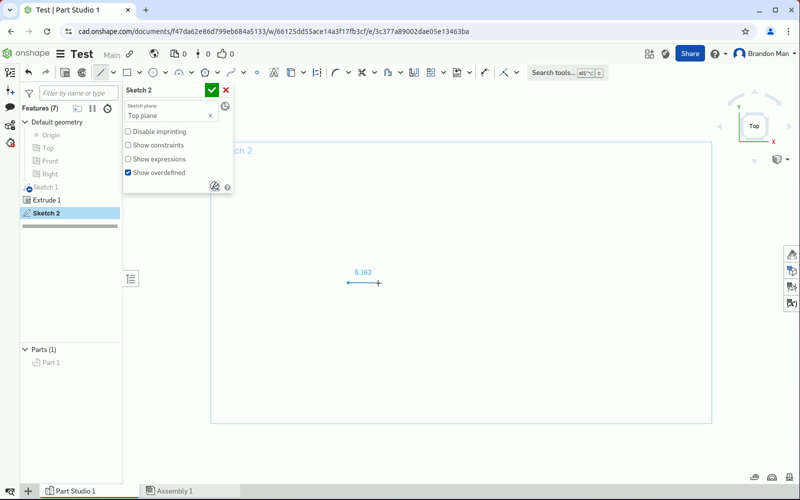
mouse_move(356, 282)
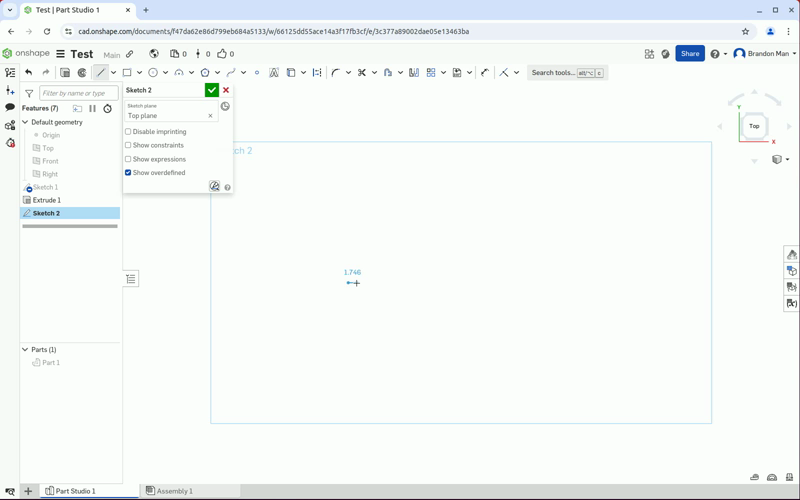
click(356, 282)
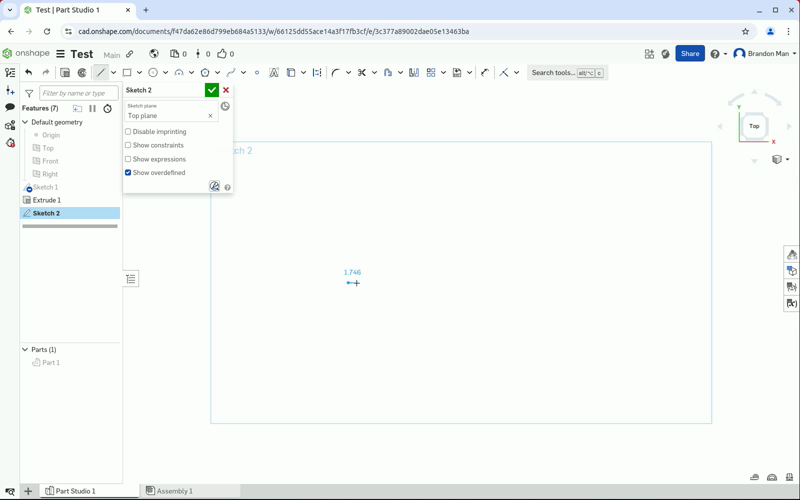
key_up(shift)
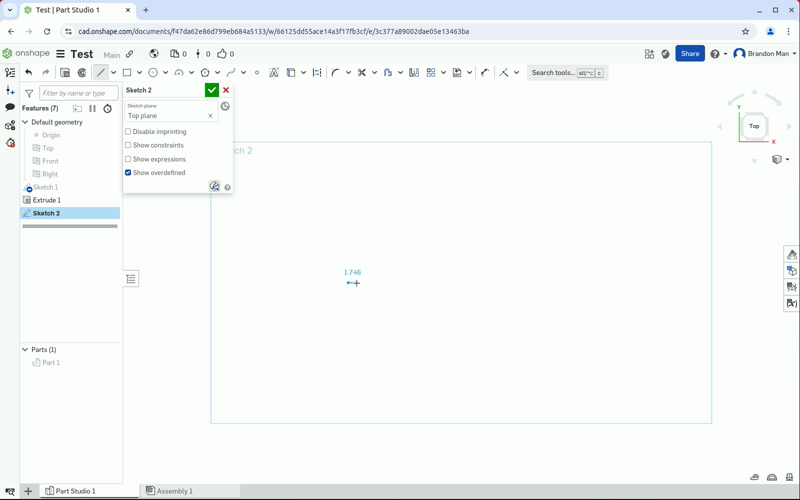
key_down(shift)
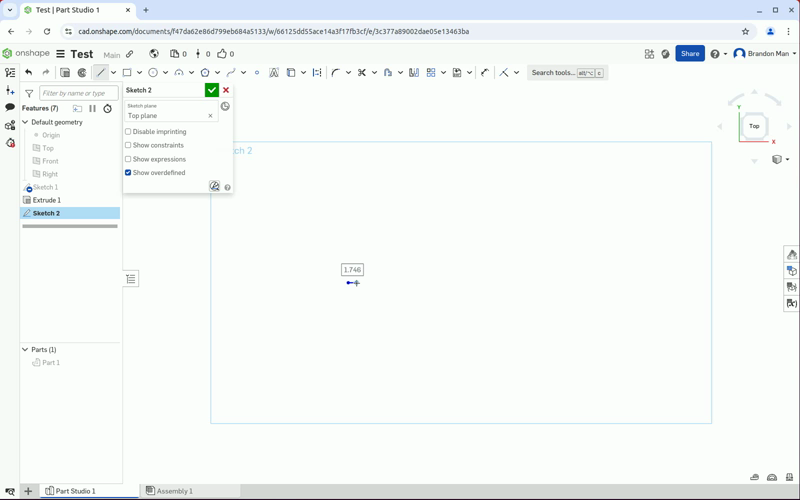
mouse_move(356, 221)
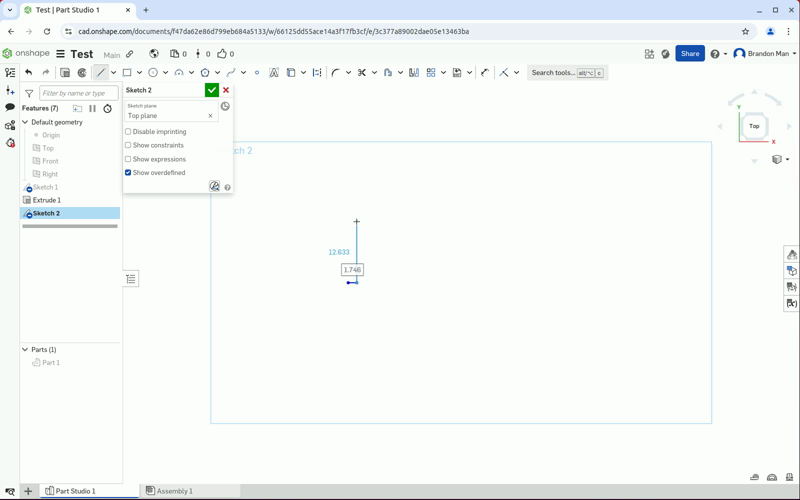
click(356, 221)
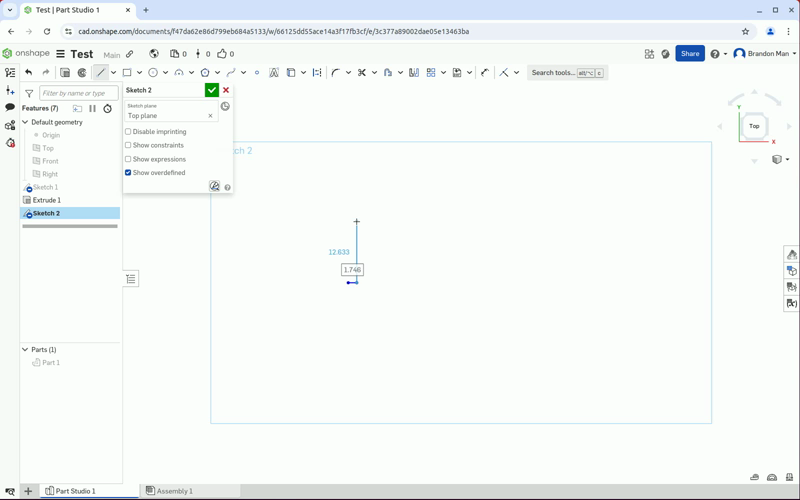
key_up(shift)
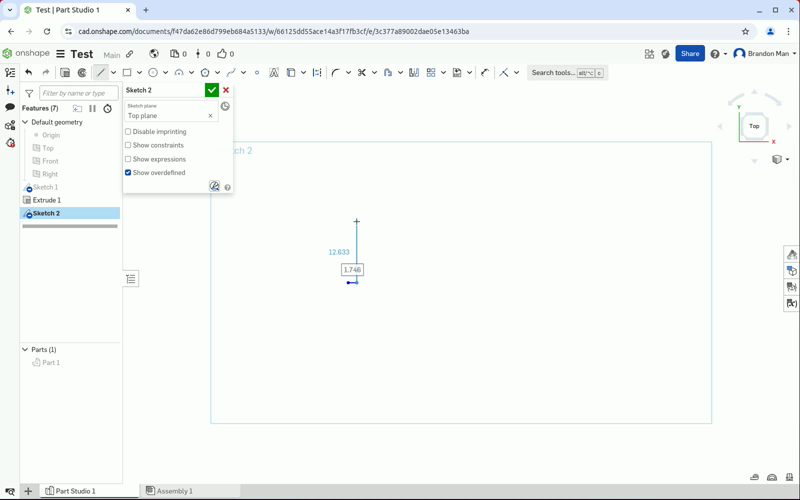
key(esc)
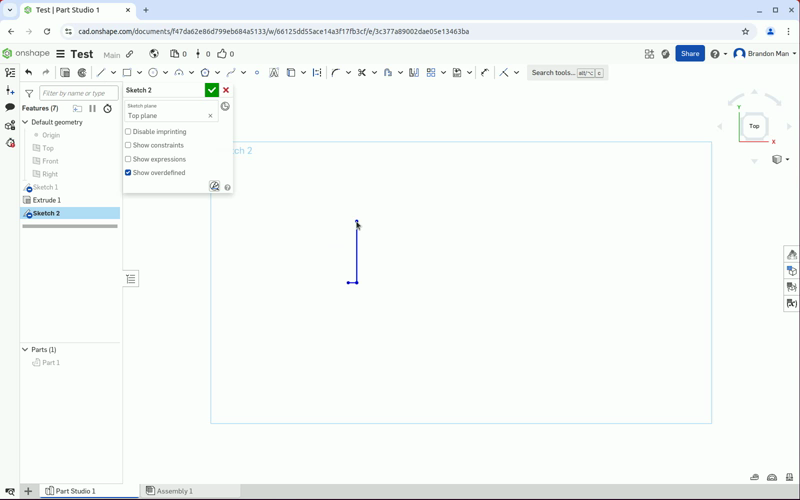
key(a)
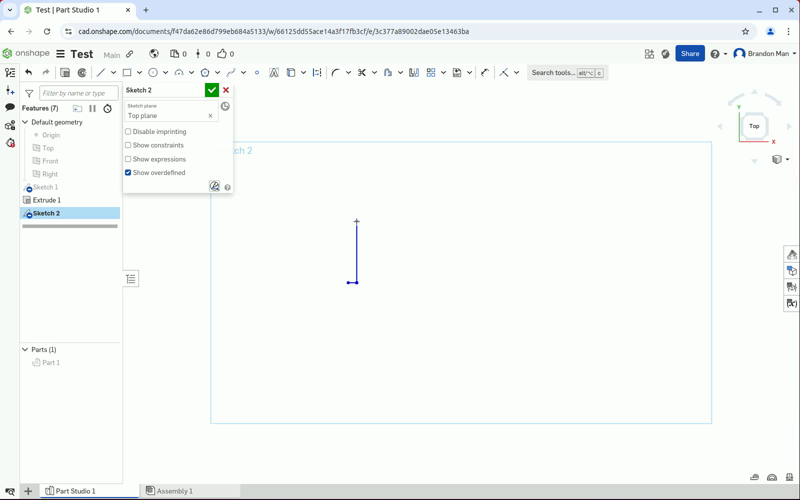
mouse_move(356, 221)
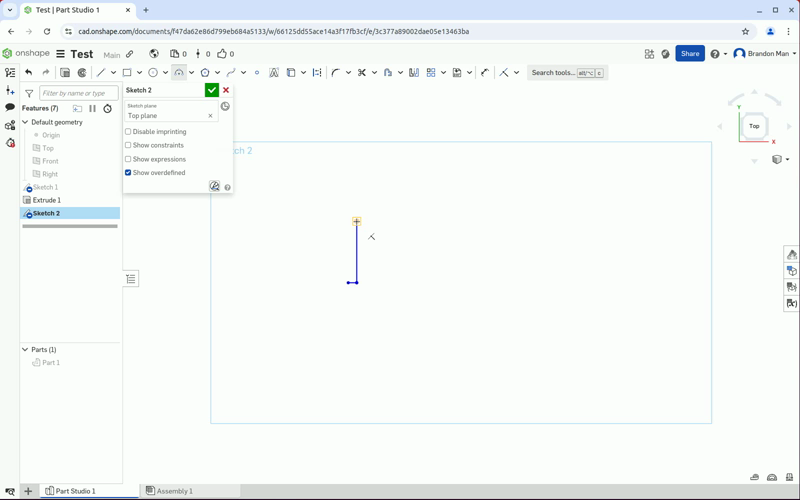
click(356, 221)
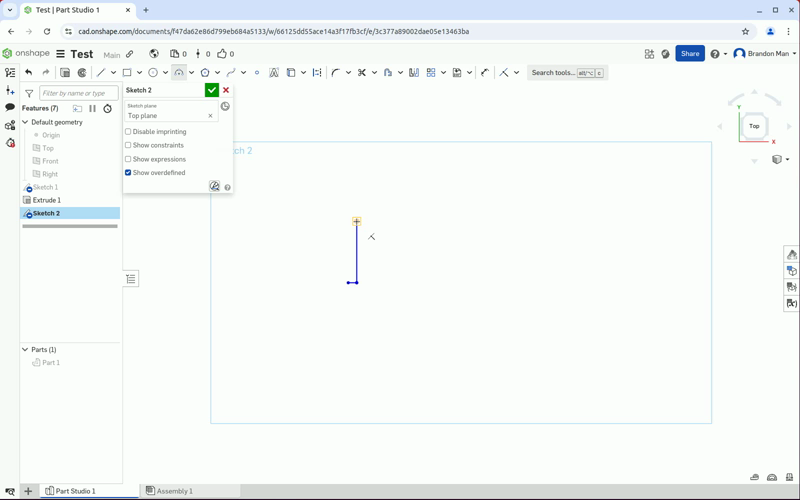
key_down(shift)
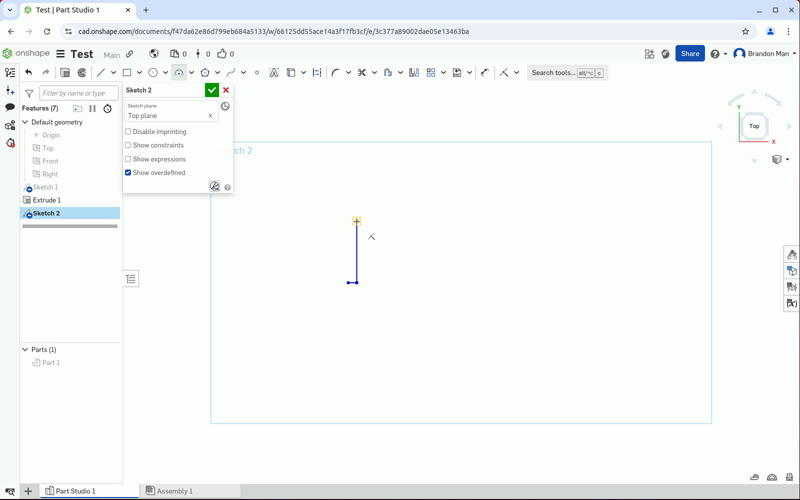
mouse_move(379, 200)
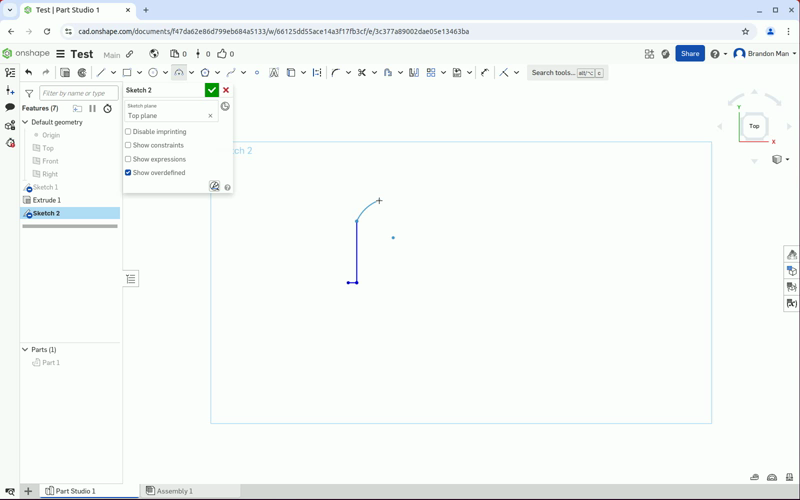
click(379, 200)
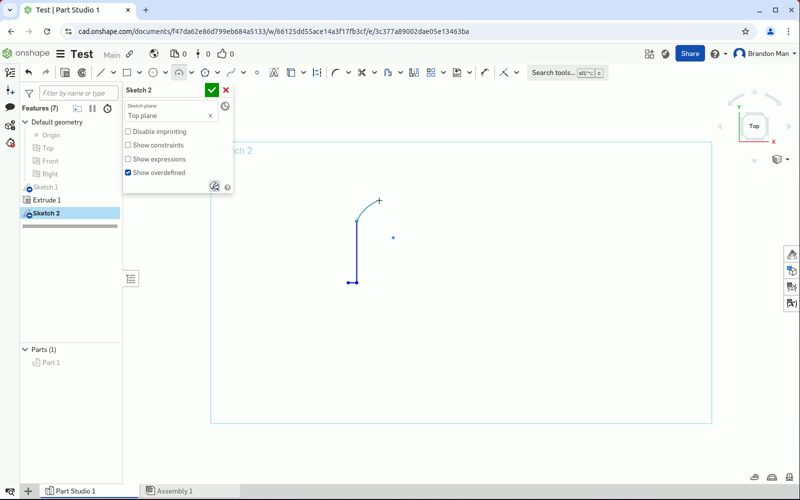
mouse_move(363, 206)
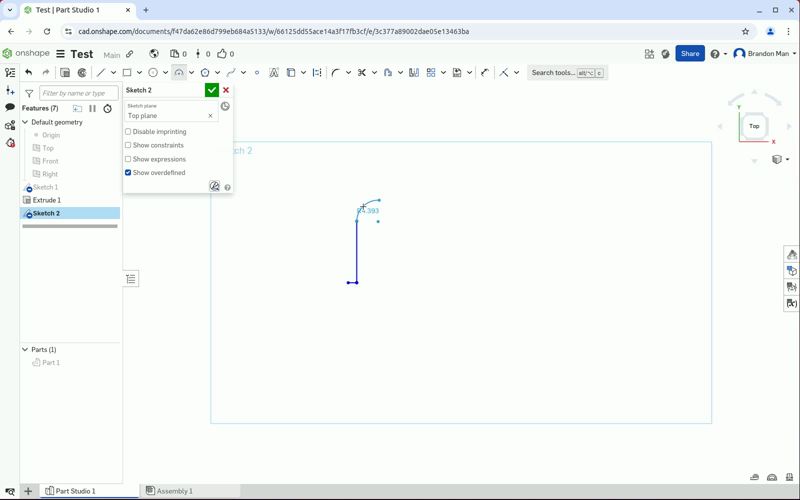
click(363, 206)
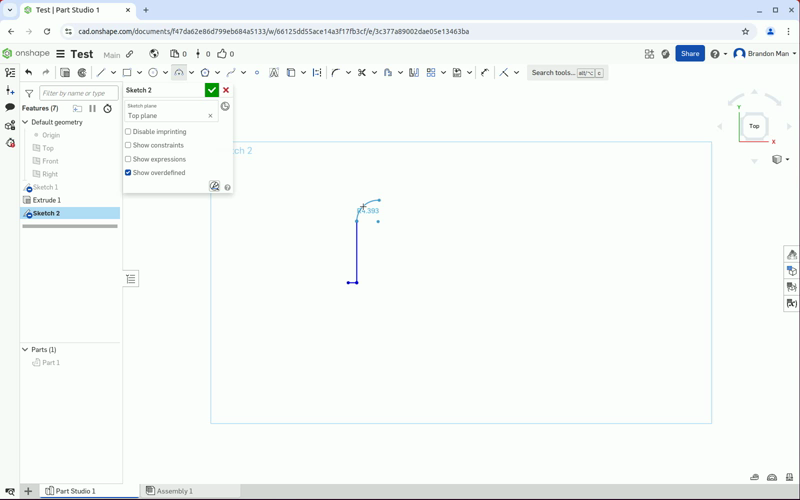
key_up(shift)
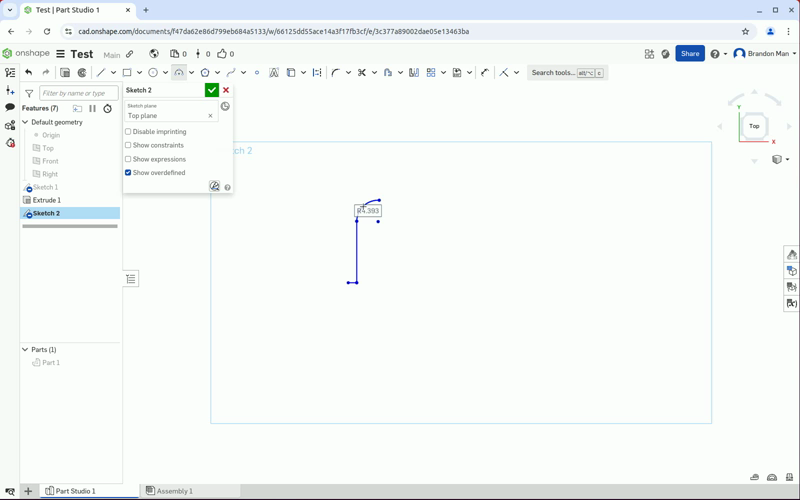
key(esc)
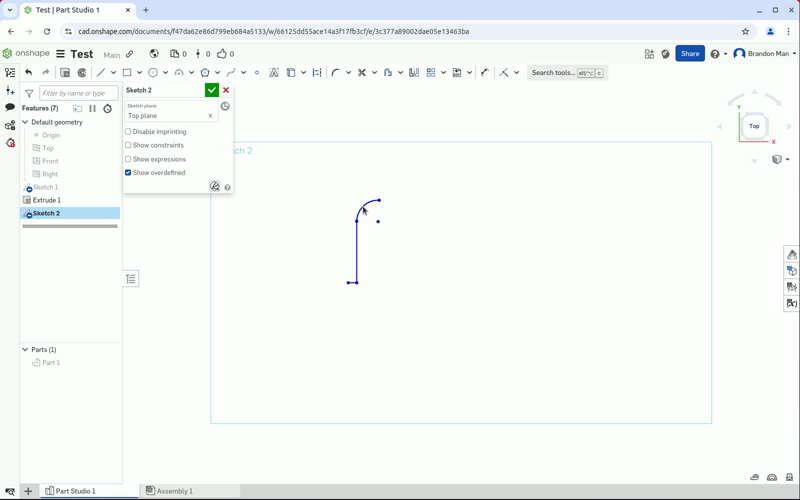
key(l)
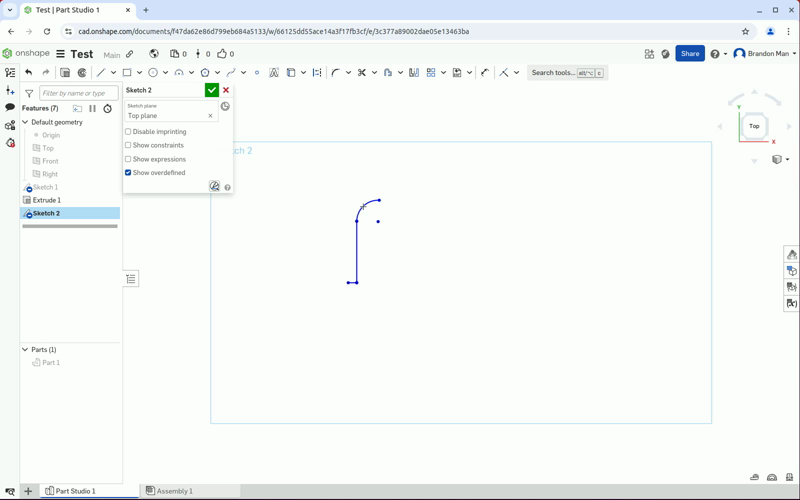
mouse_move(379, 200)
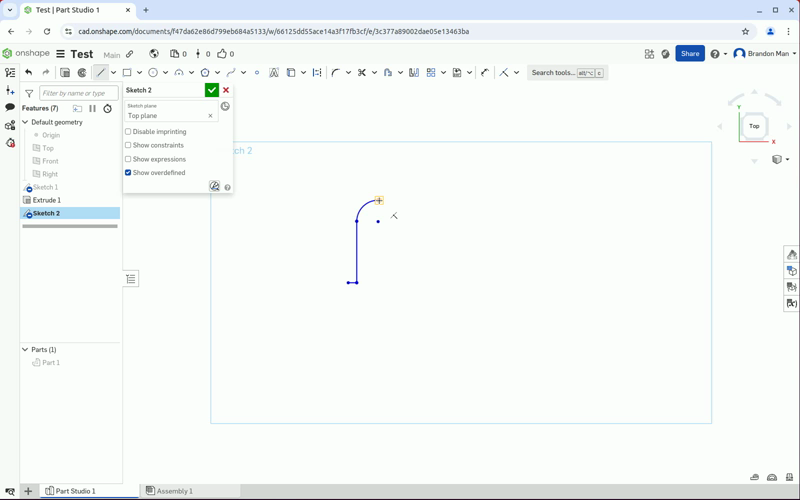
click(379, 200)
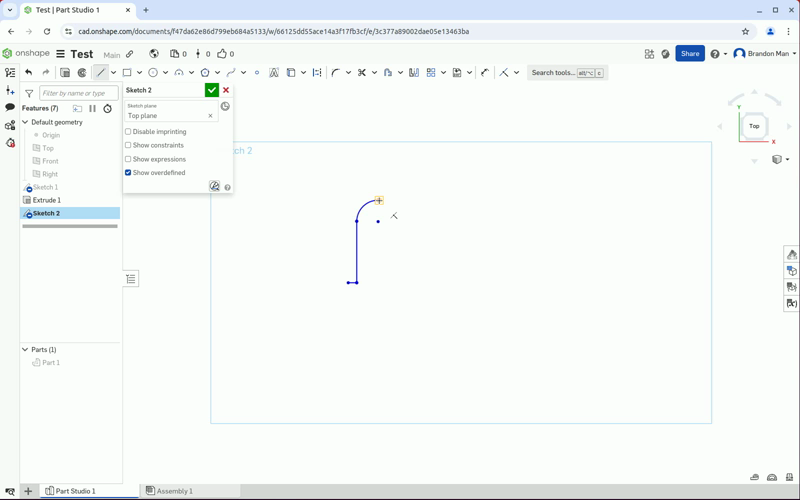
key_down(shift)
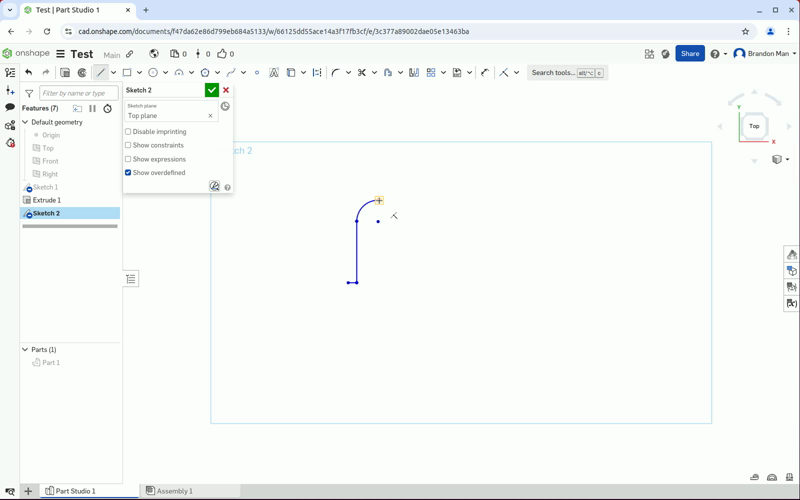
mouse_move(409, 200)
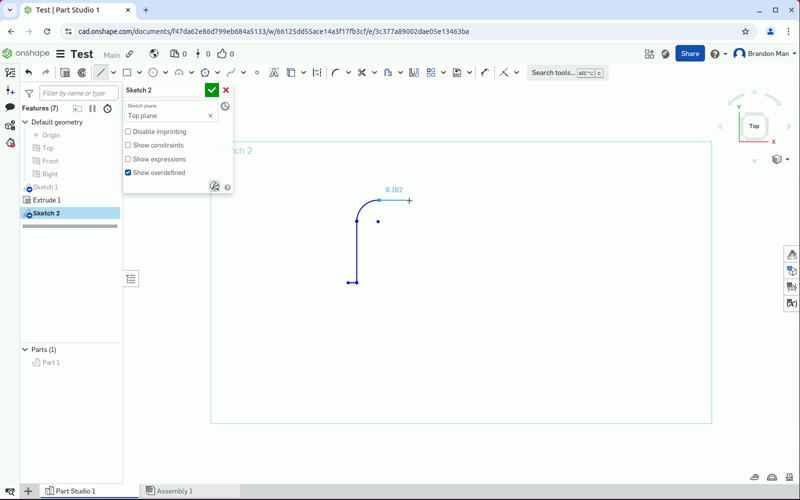
mouse_move(425, 200)
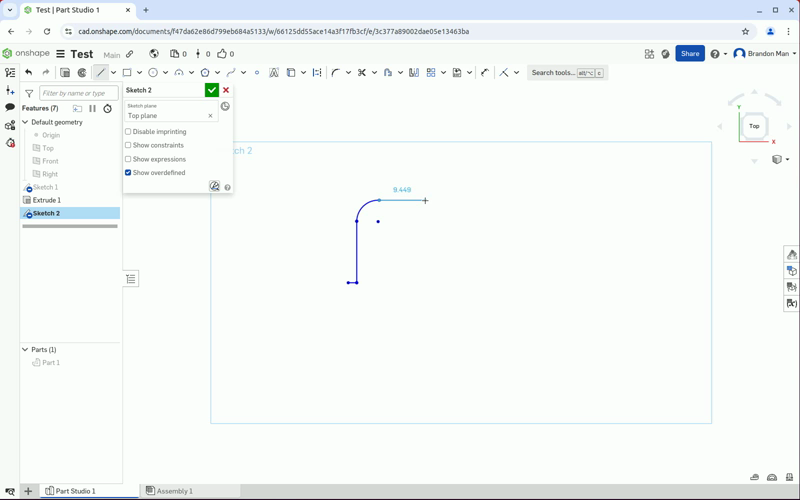
click(425, 200)
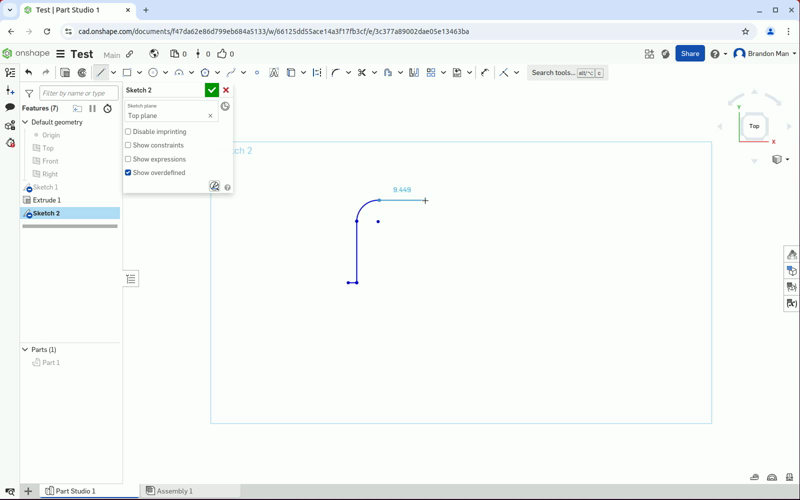
key_up(shift)
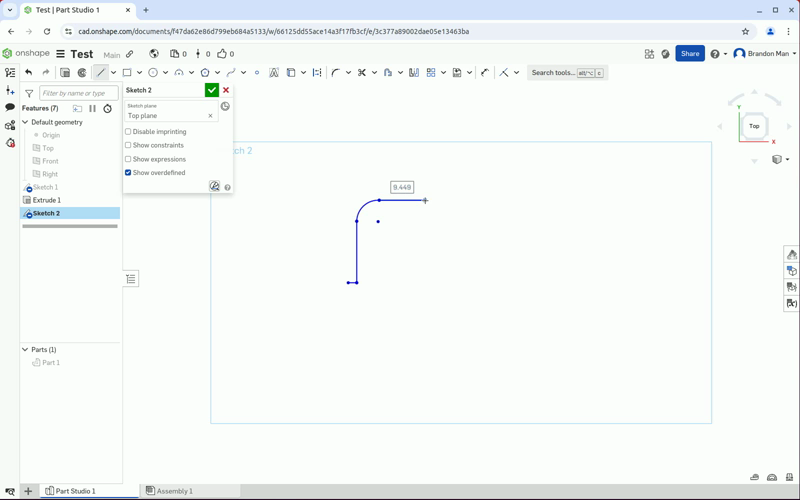
key(esc)
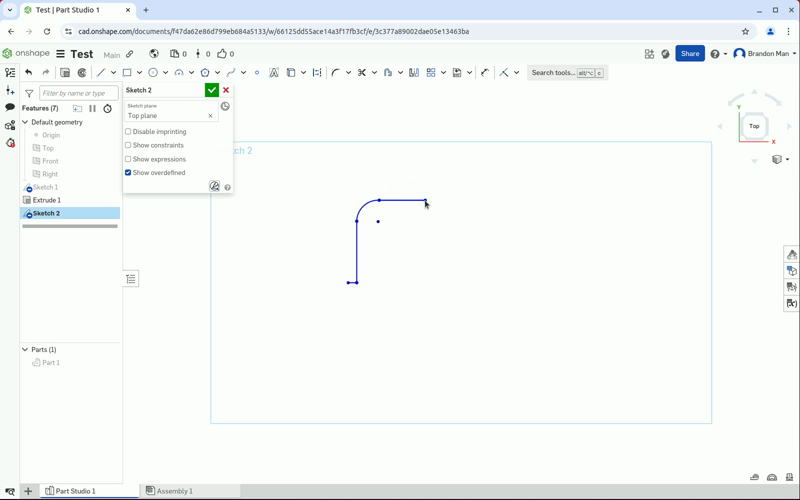
key(a)
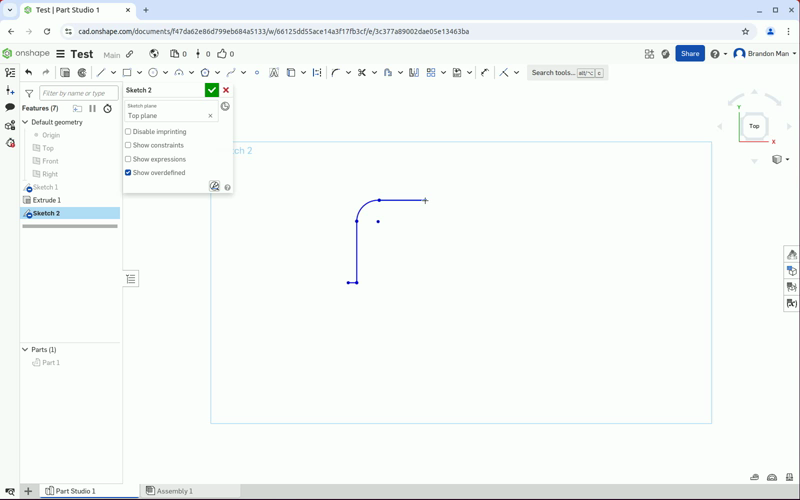
mouse_move(425, 200)
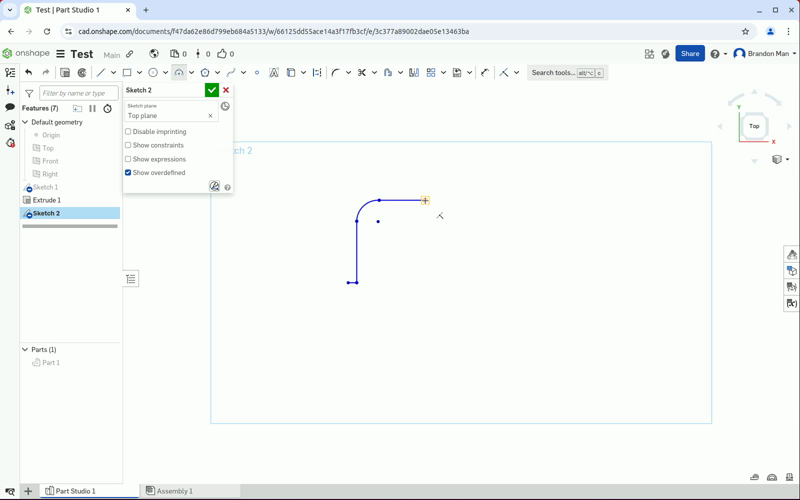
click(425, 200)
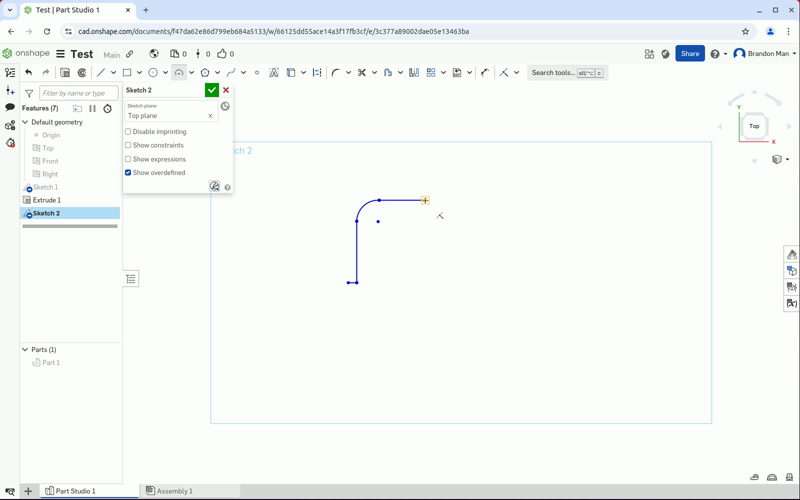
key_down(shift)
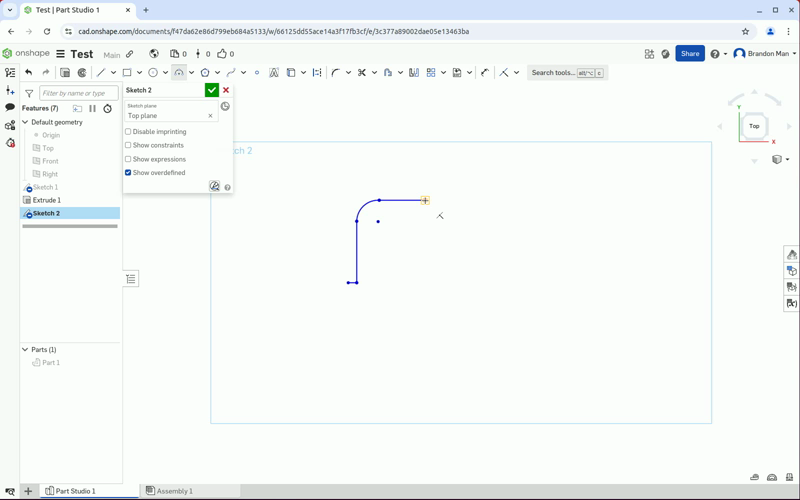
mouse_move(452, 226)
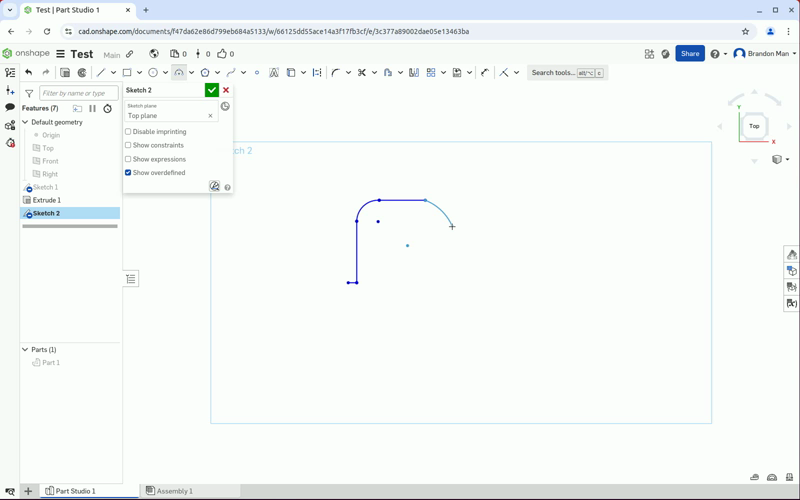
click(452, 226)
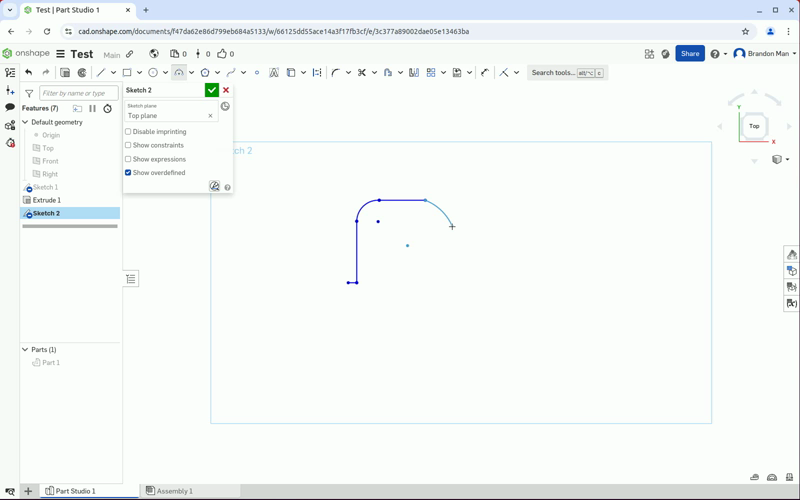
mouse_move(444, 207)
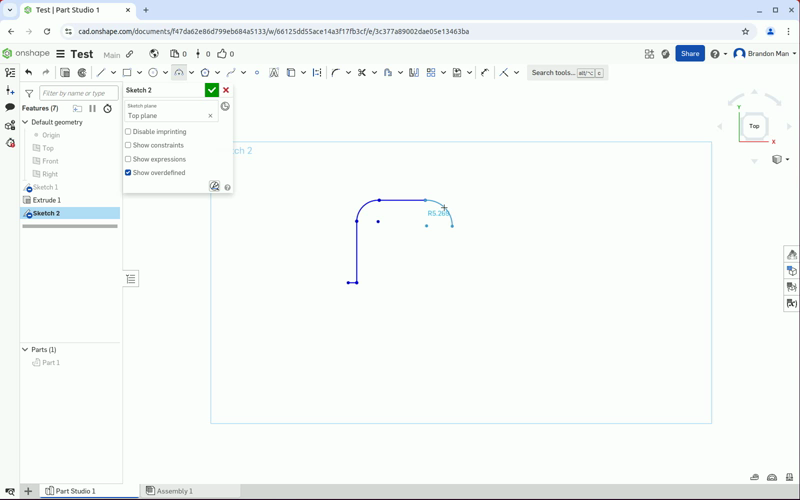
click(444, 207)
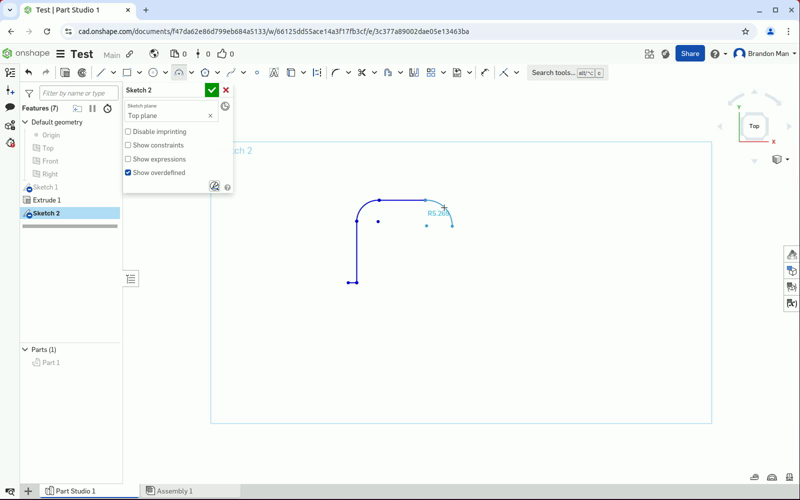
key_up(shift)
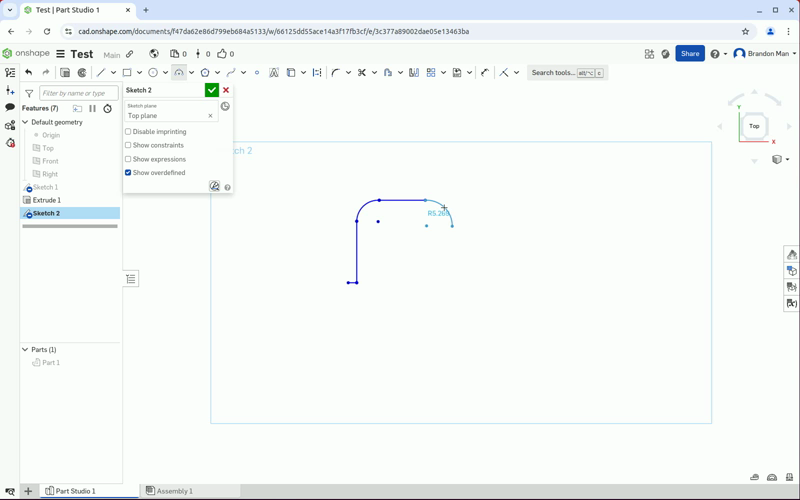
key(esc)
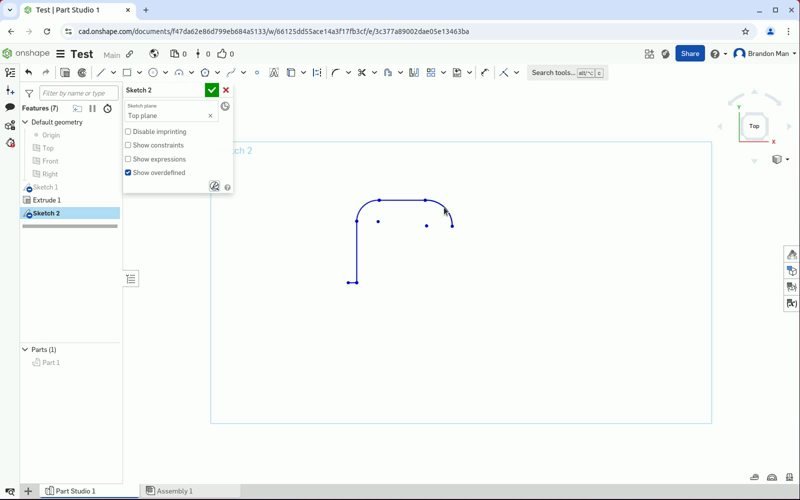
key(l)
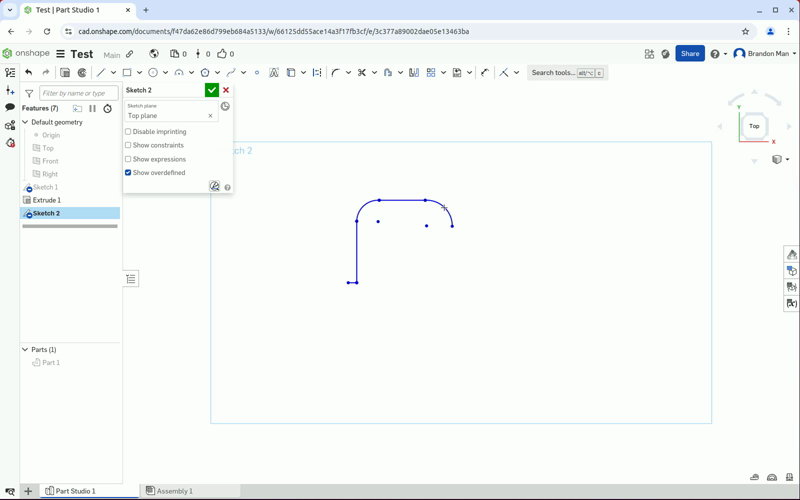
mouse_move(452, 226)
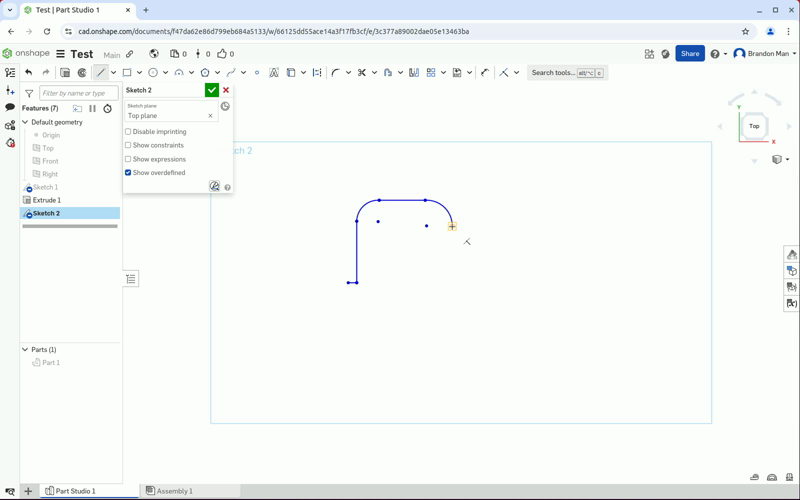
click(452, 226)
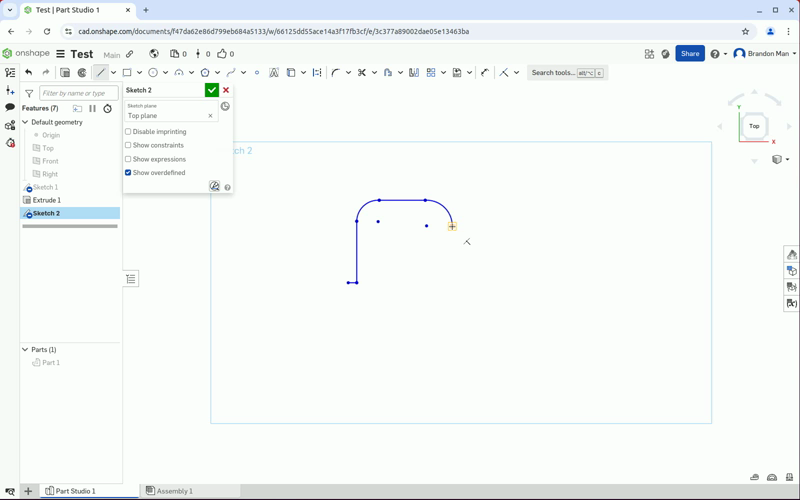
key_down(shift)
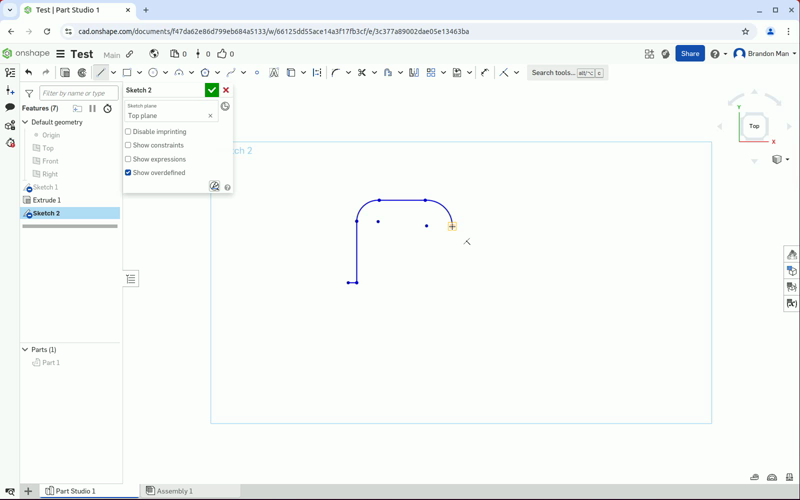
mouse_move(482, 226)
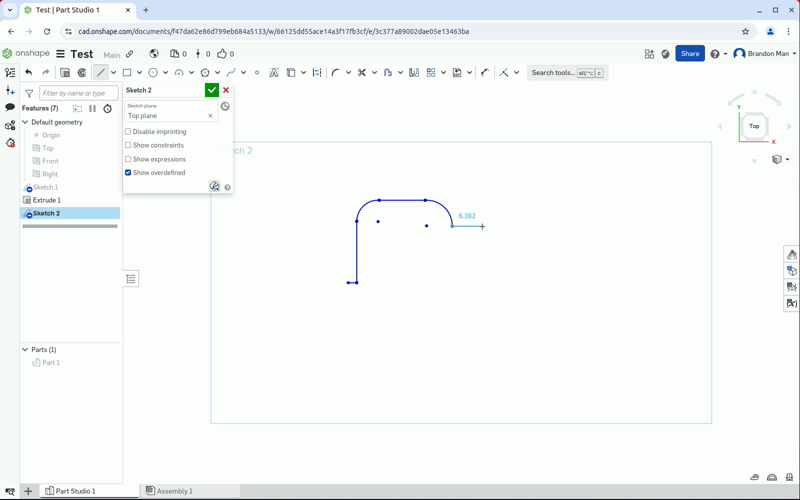
mouse_move(452, 282)
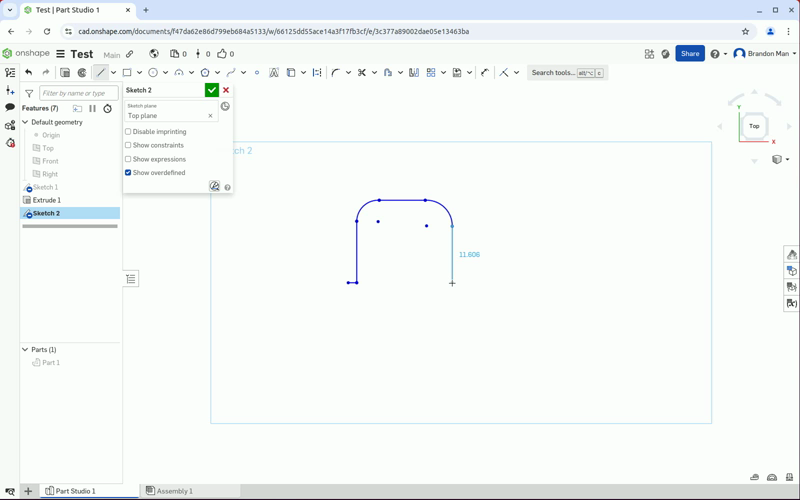
click(452, 282)
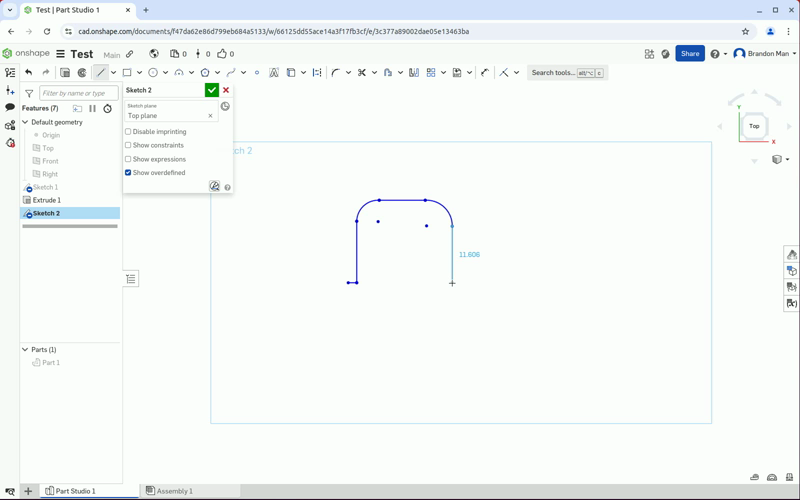
key_up(shift)
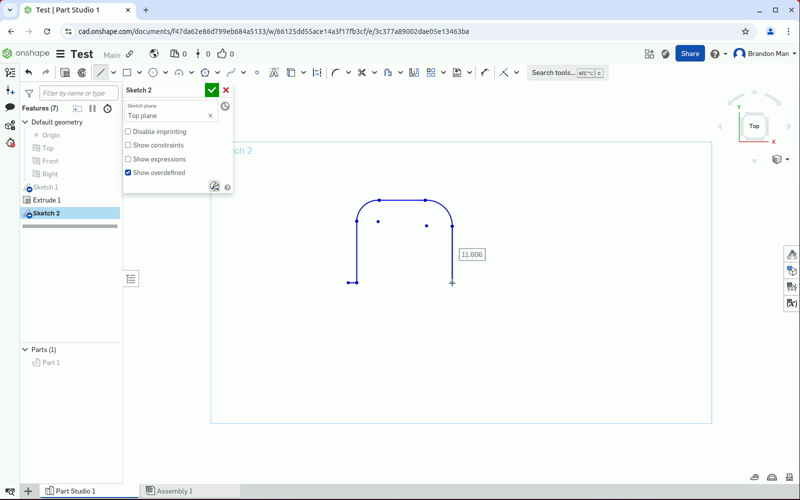
key_down(shift)
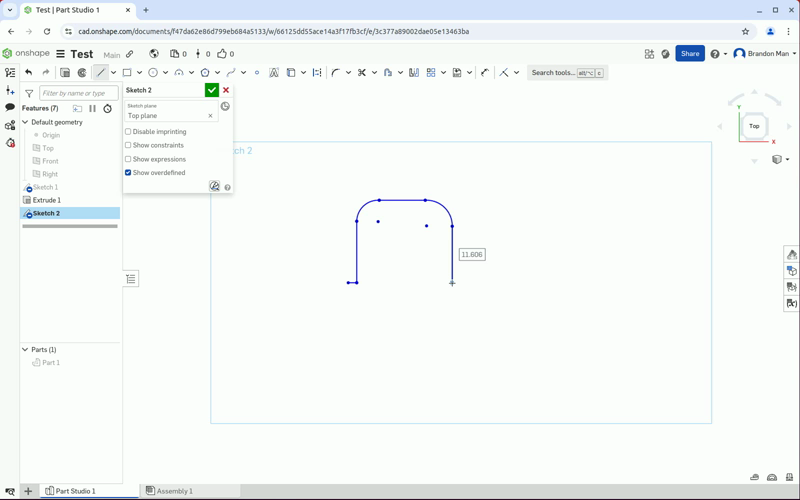
mouse_move(482, 282)
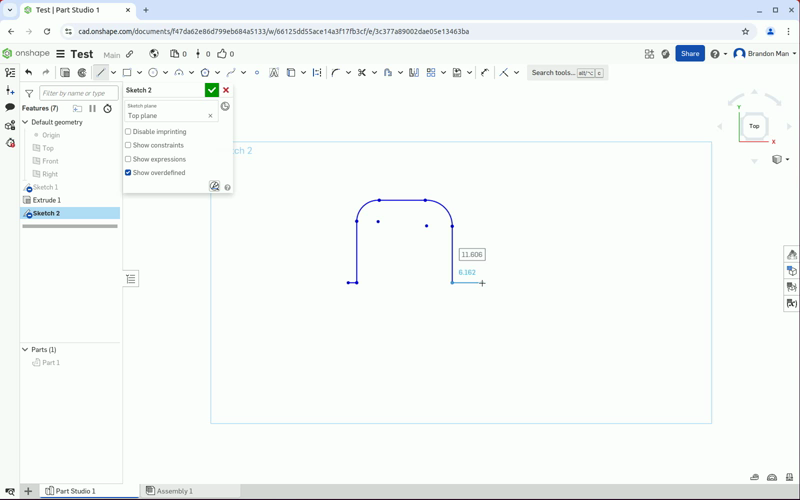
mouse_move(460, 282)
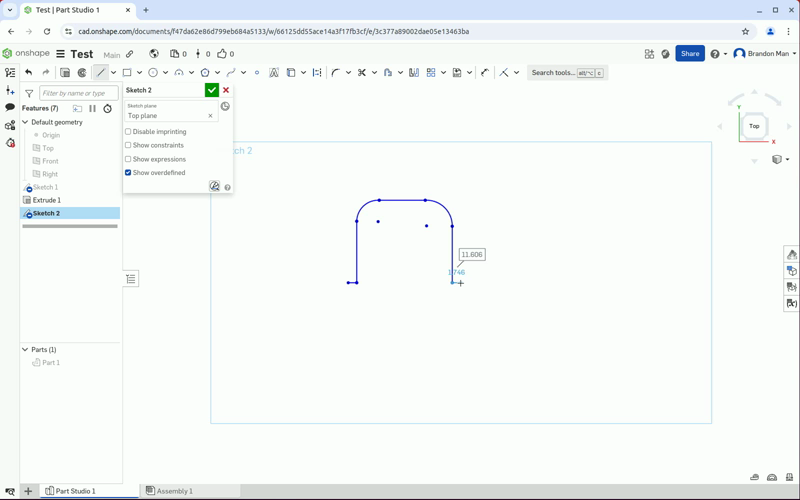
click(460, 282)
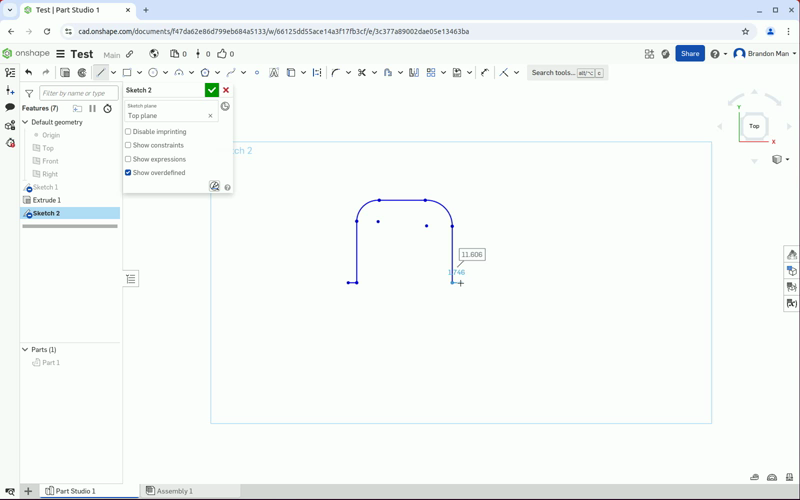
key_up(shift)
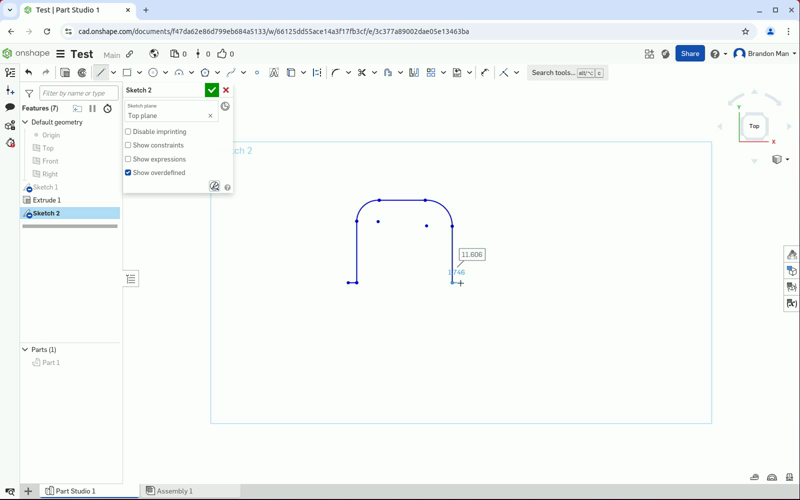
key_down(shift)
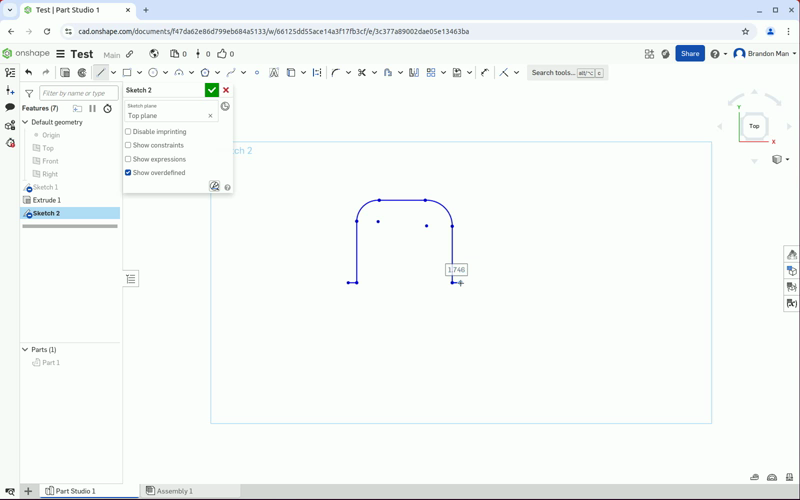
mouse_move(490, 282)
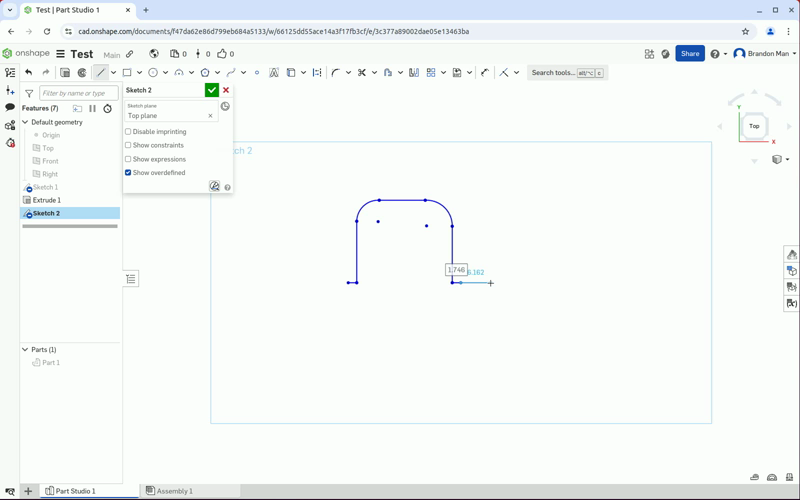
mouse_move(460, 226)
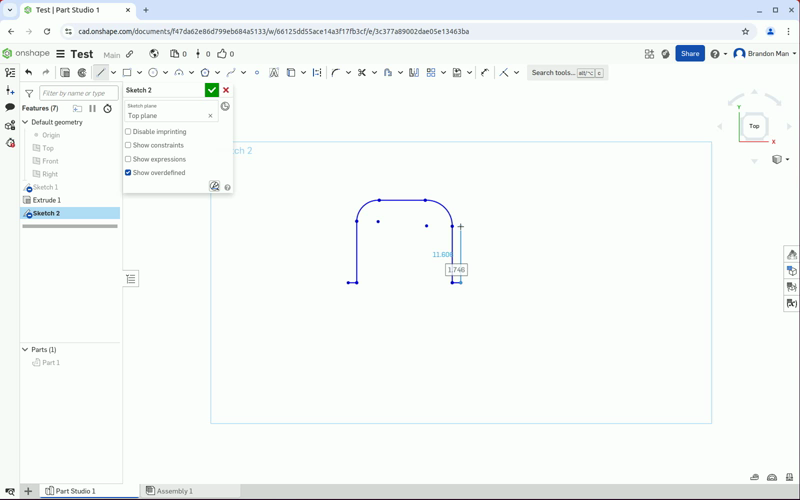
click(460, 226)
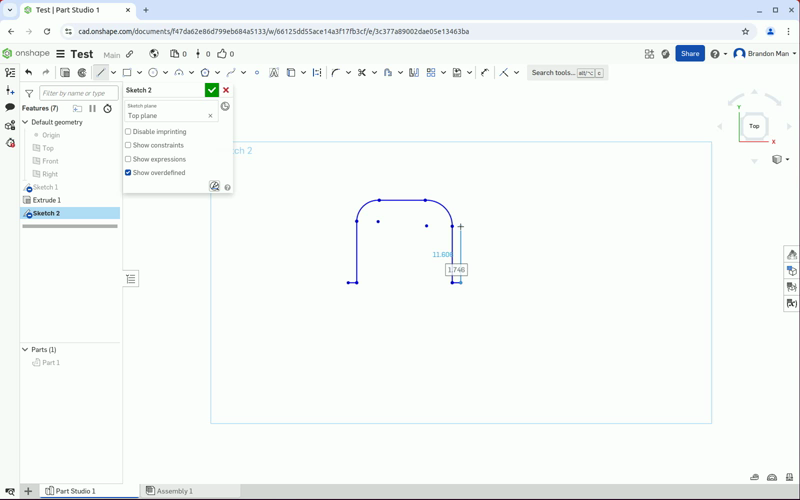
key_up(shift)
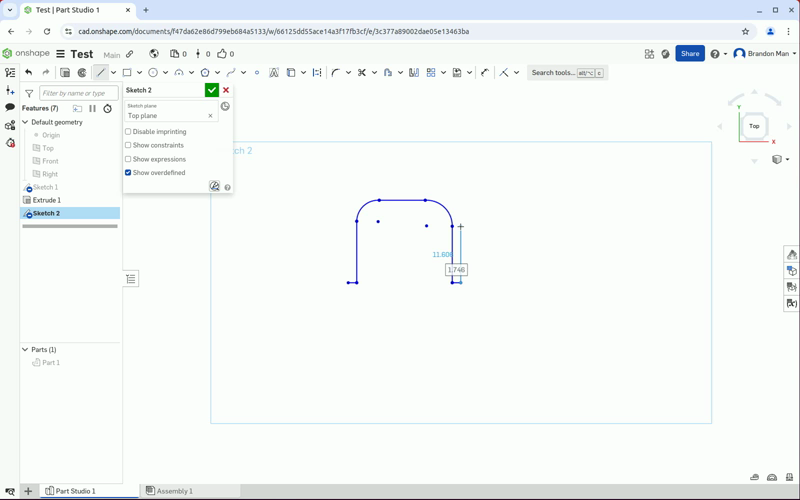
key(esc)
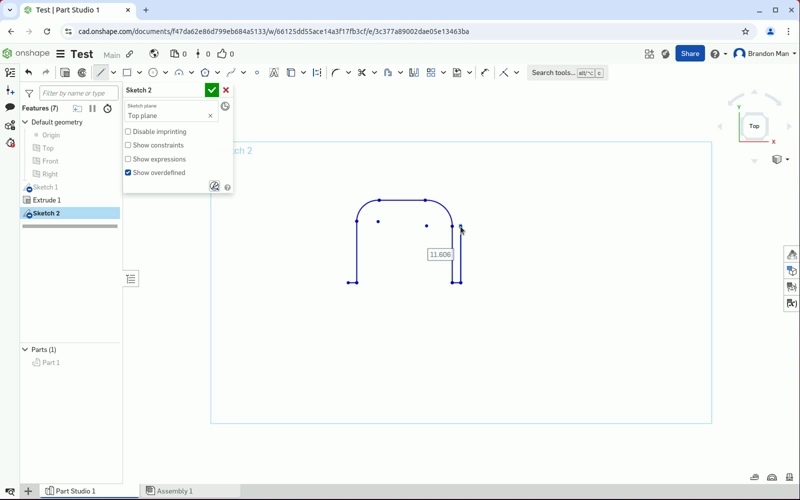
key(a)
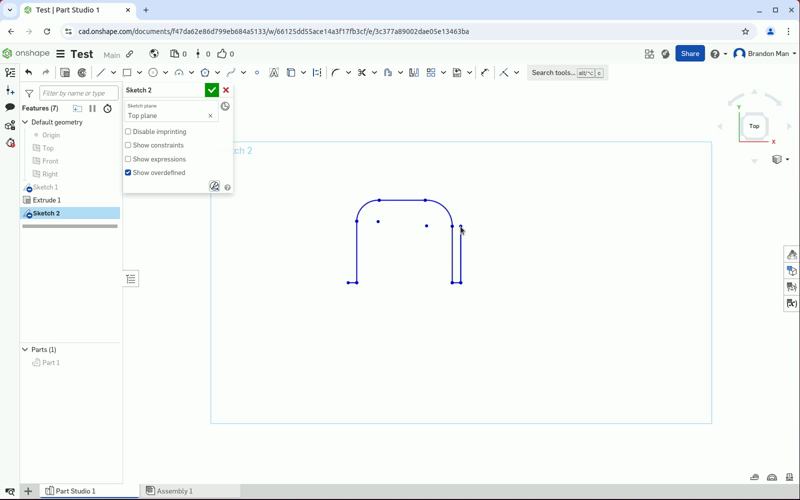
mouse_move(460, 226)
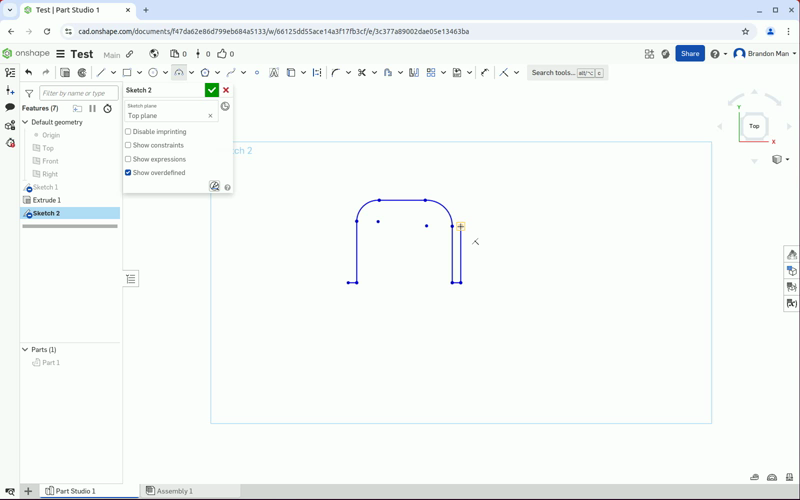
click(460, 226)
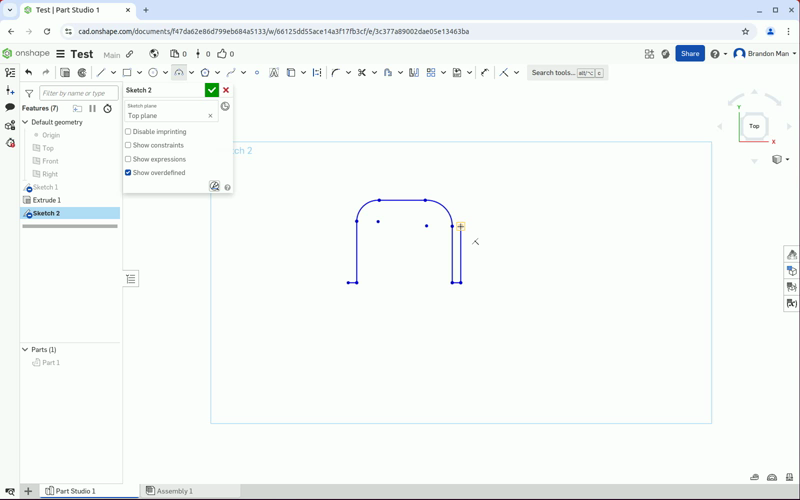
key_down(shift)
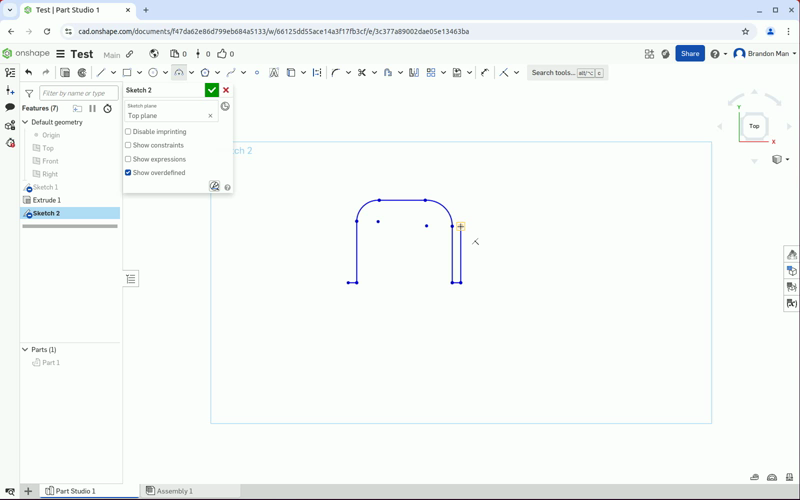
mouse_move(425, 190)
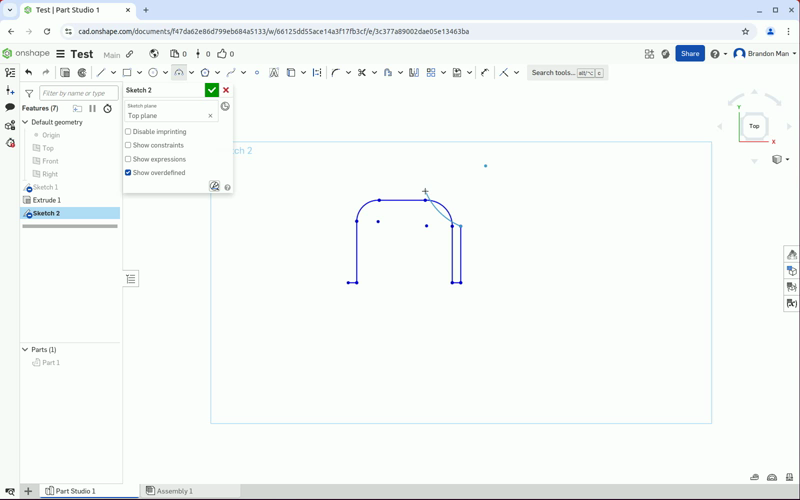
click(425, 190)
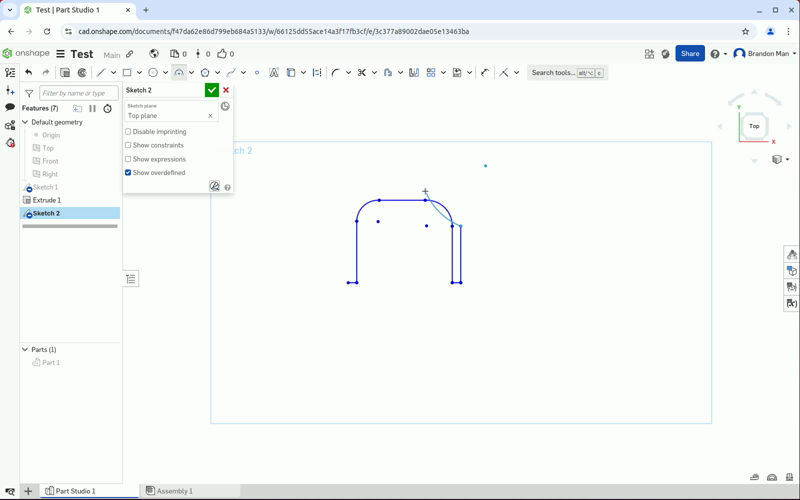
mouse_move(450, 201)
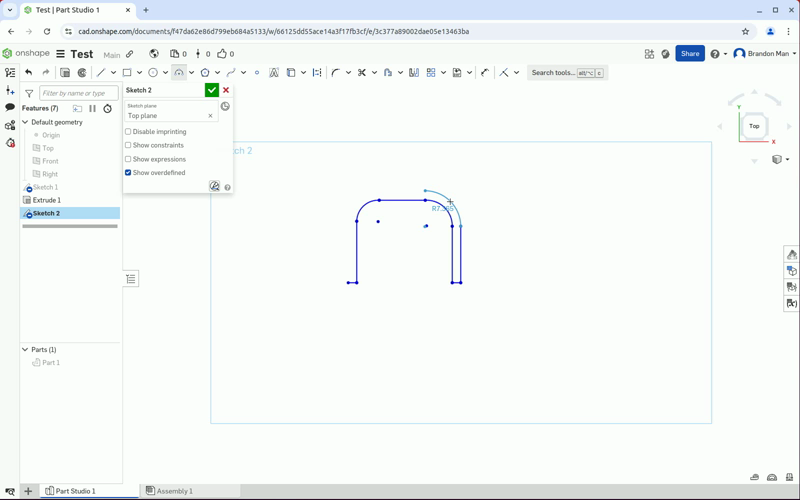
click(450, 201)
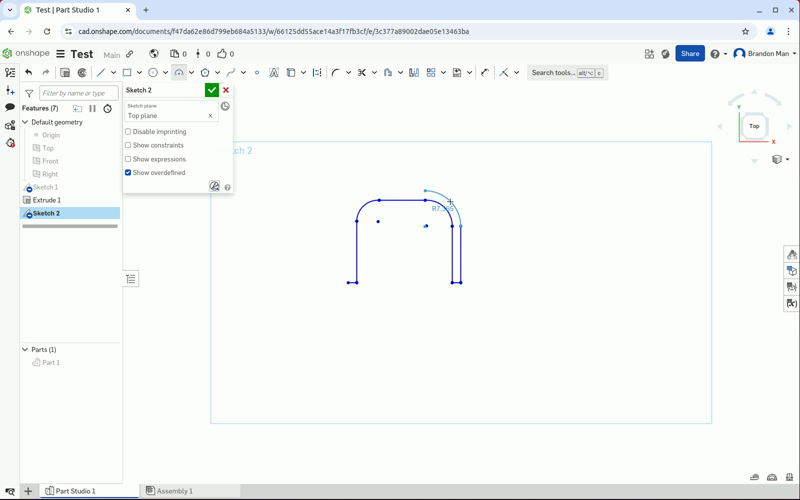
key_up(shift)
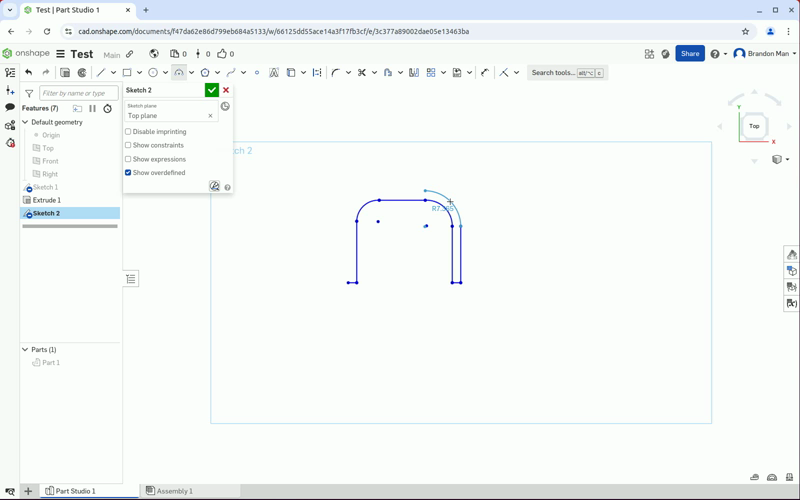
key(esc)
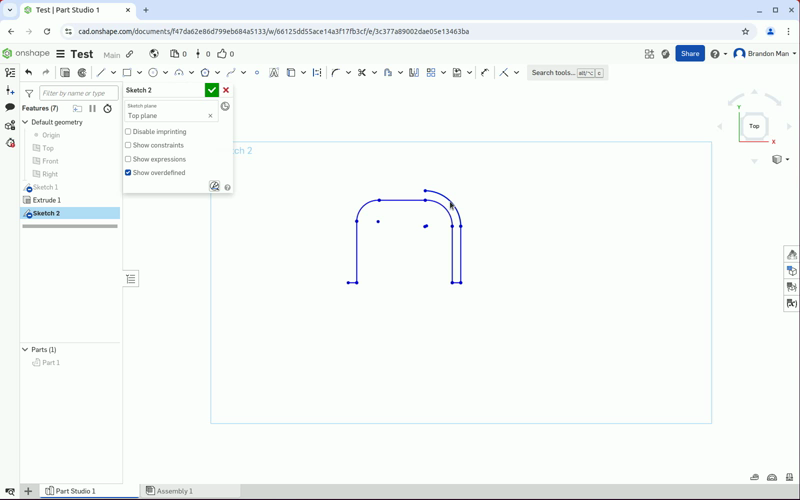
key(l)
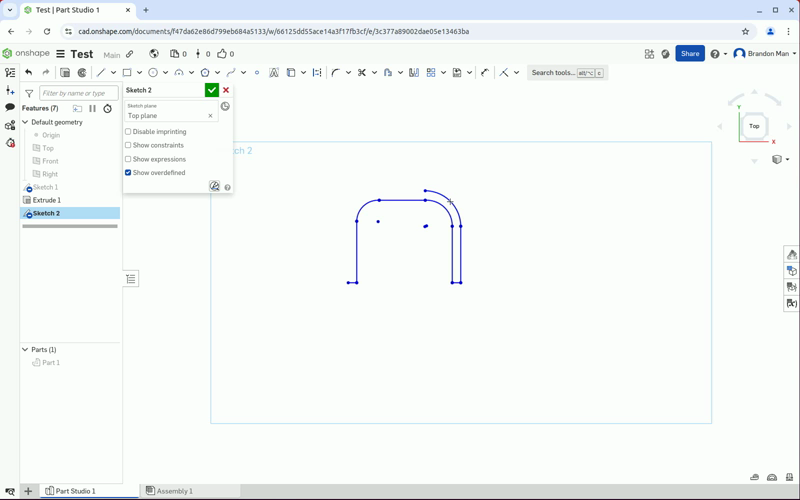
mouse_move(425, 190)
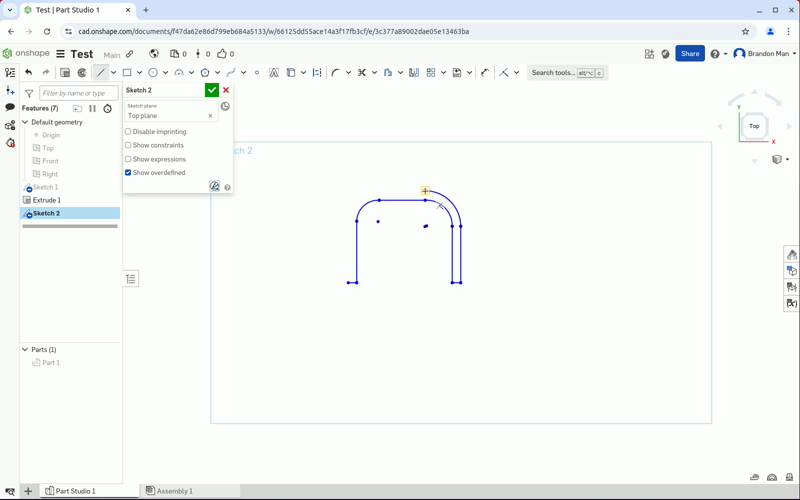
click(425, 190)
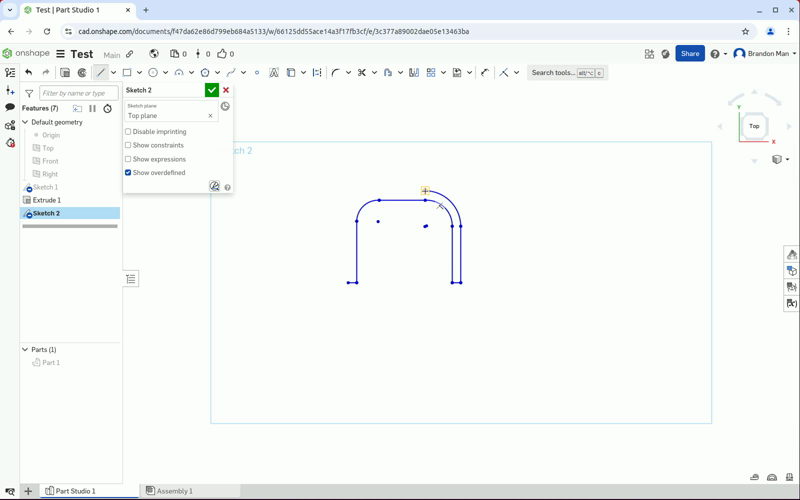
key_down(shift)
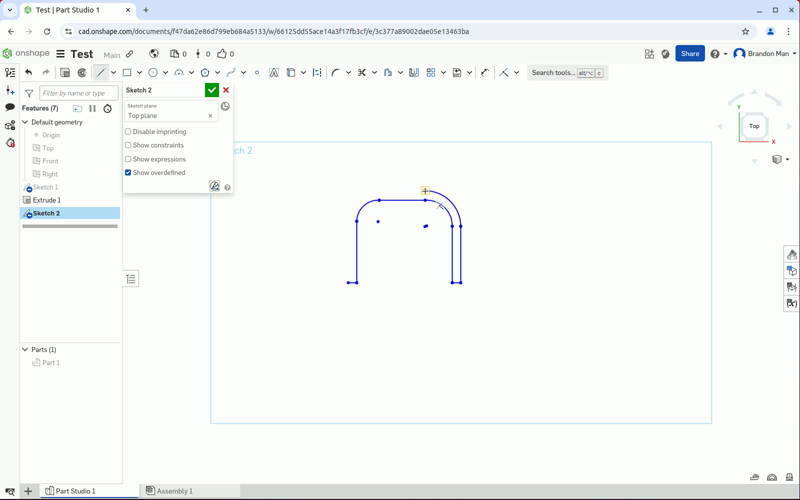
mouse_move(455, 190)
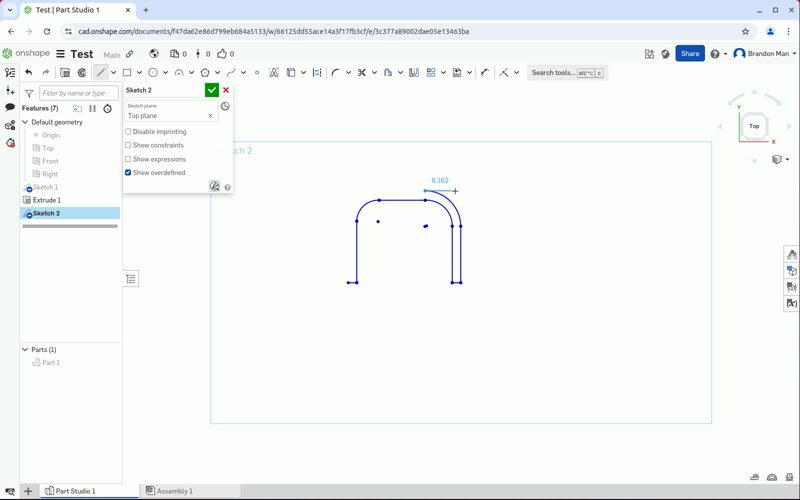
mouse_move(379, 190)
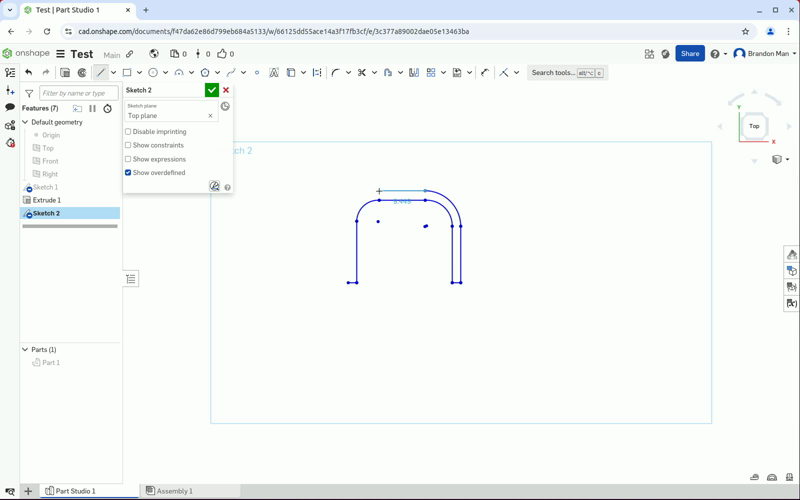
click(379, 190)
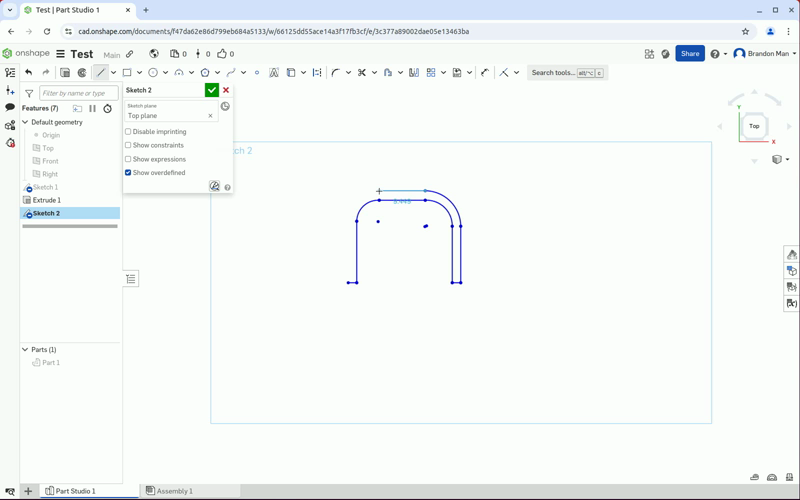
key_up(shift)
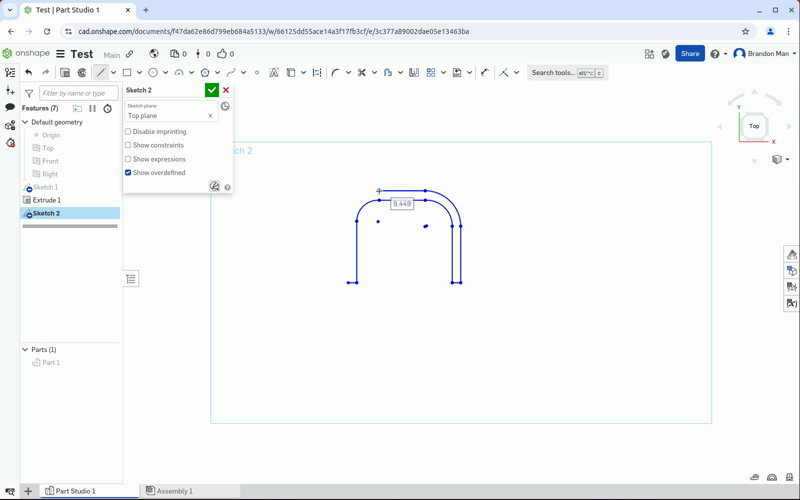
key(esc)
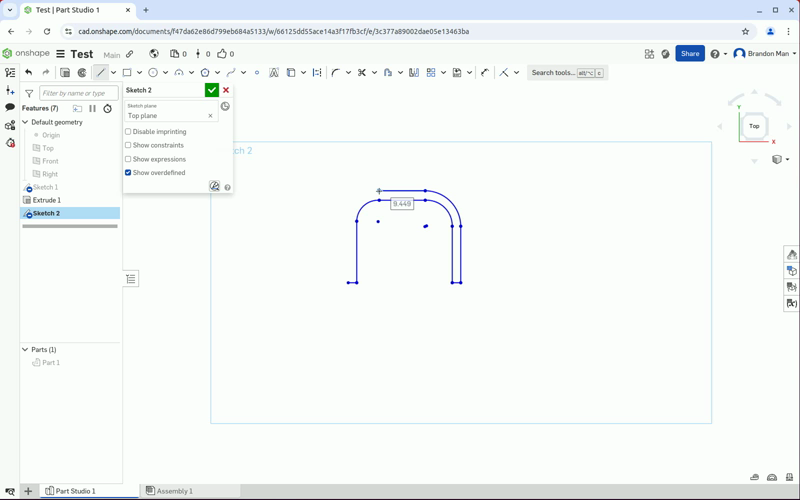
key(a)
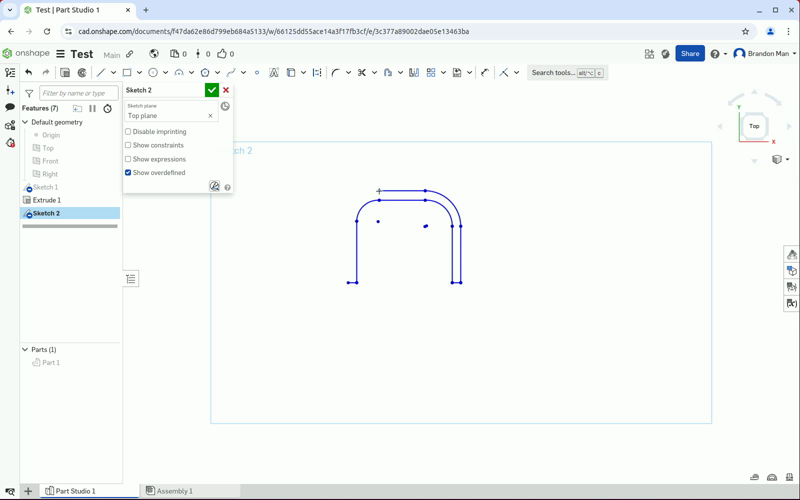
mouse_move(379, 190)
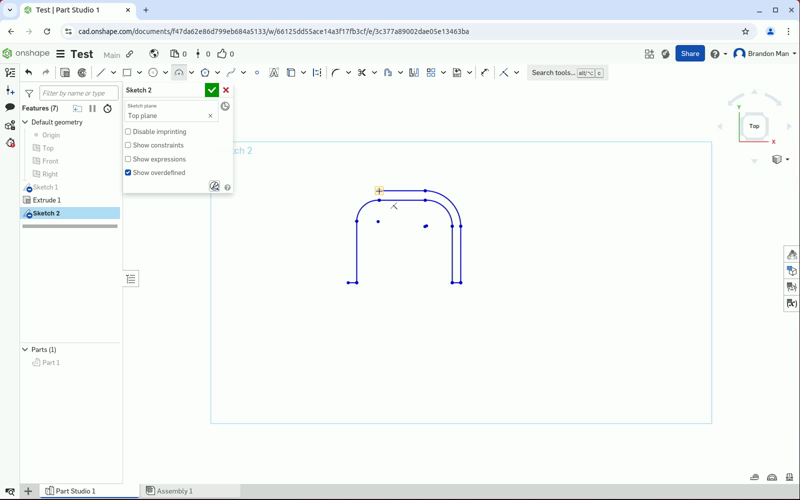
click(379, 190)
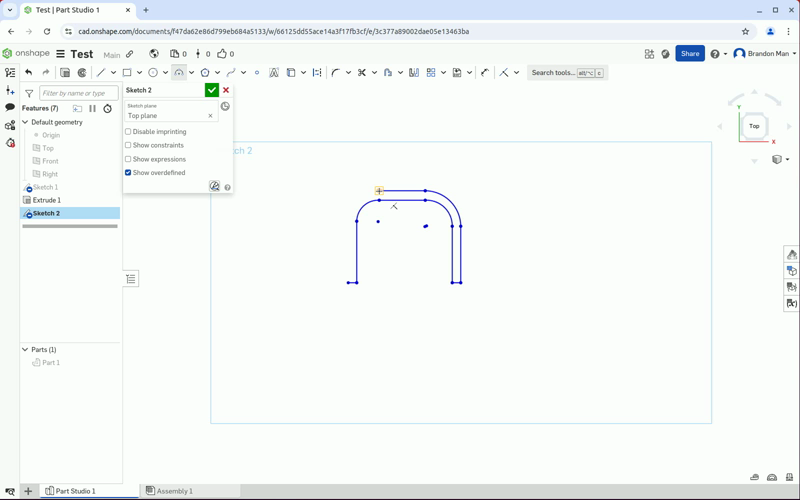
key_down(shift)
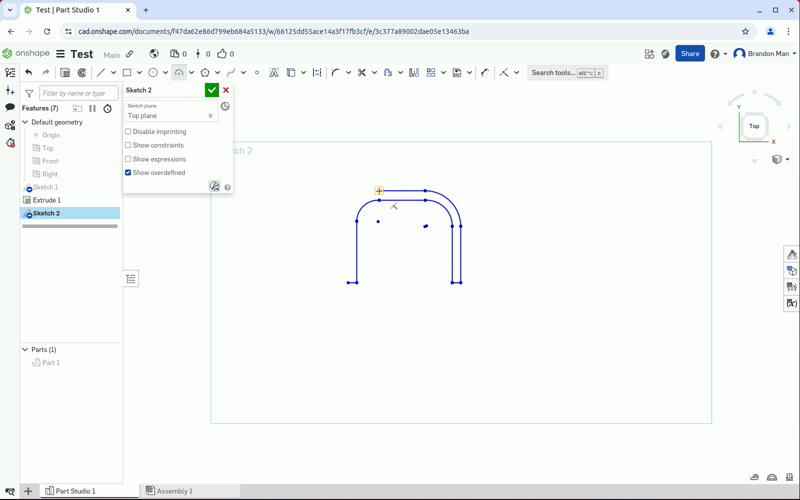
mouse_move(348, 221)
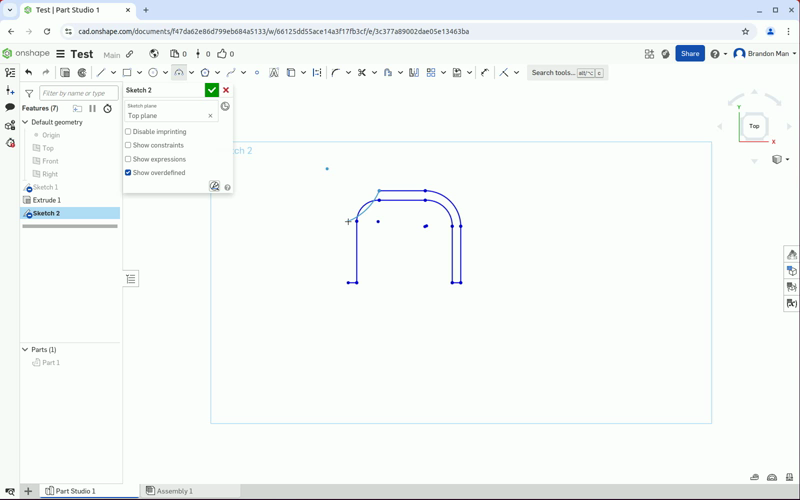
click(348, 221)
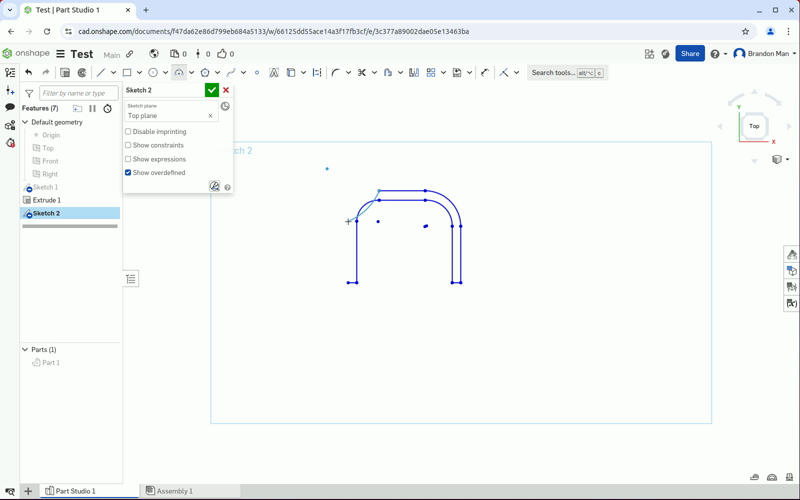
mouse_move(357, 199)
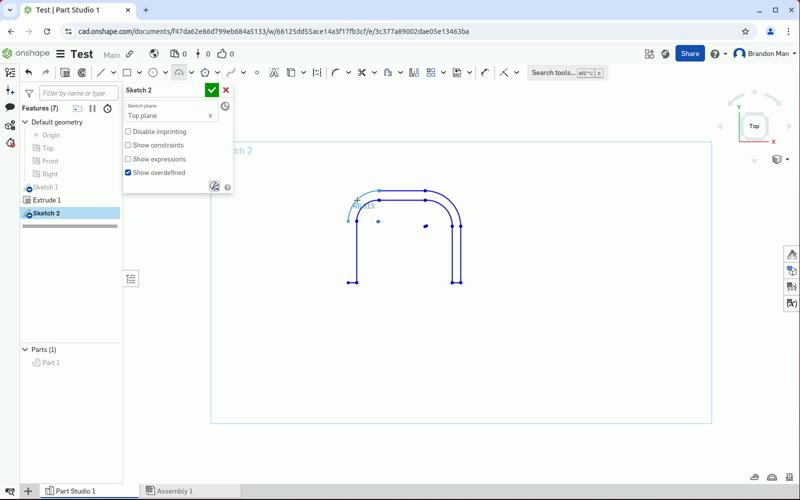
click(357, 199)
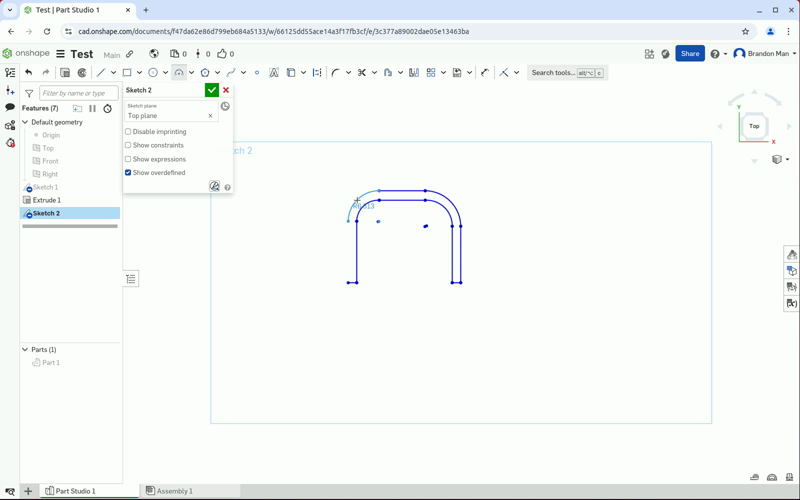
key_up(shift)
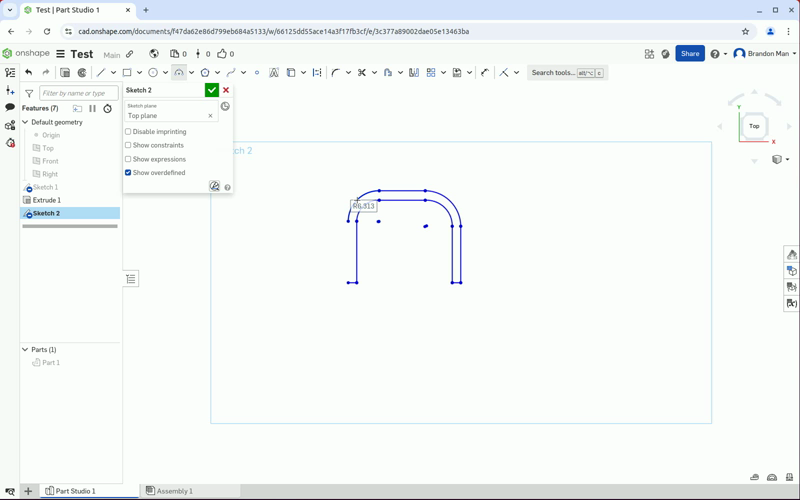
key(esc)
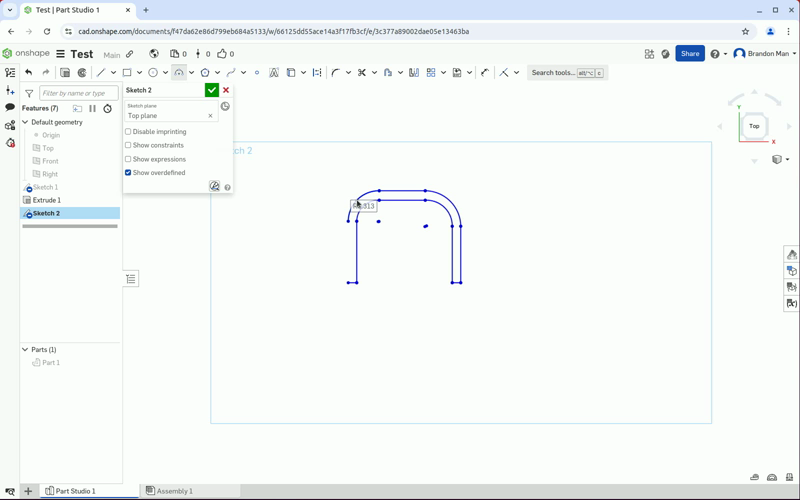
key(l)
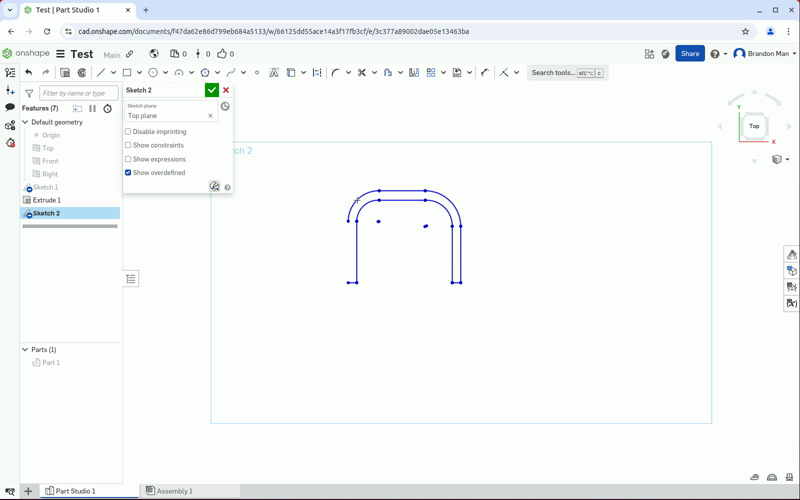
mouse_move(348, 221)
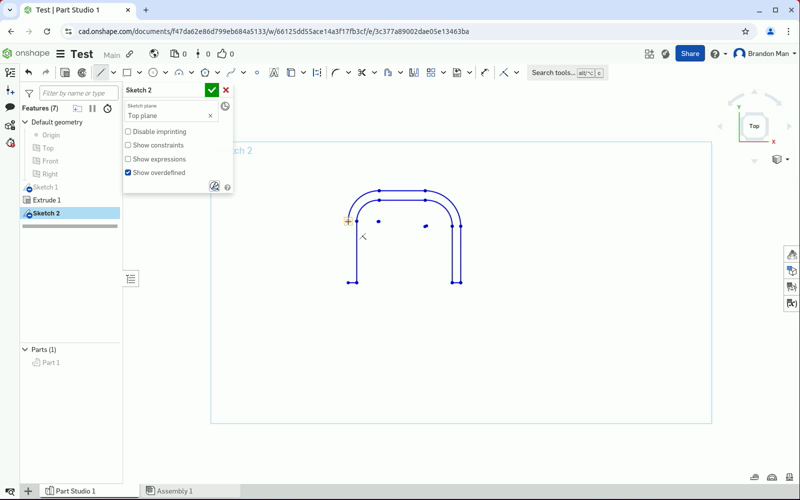
click(348, 221)
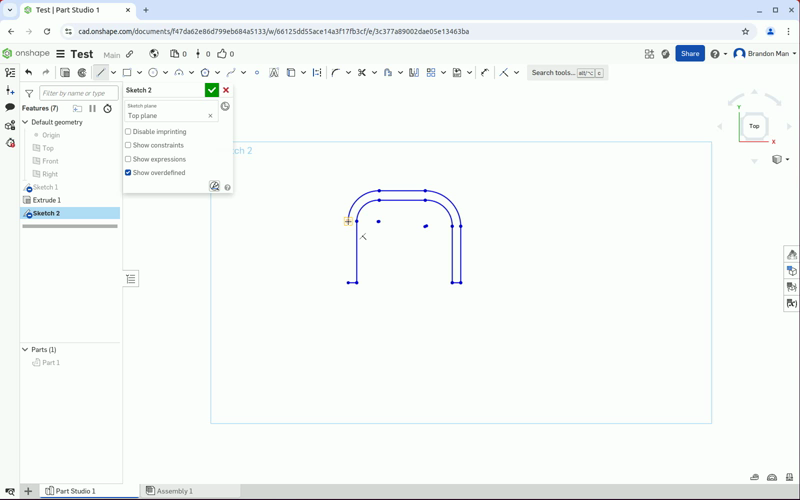
key_down(shift)
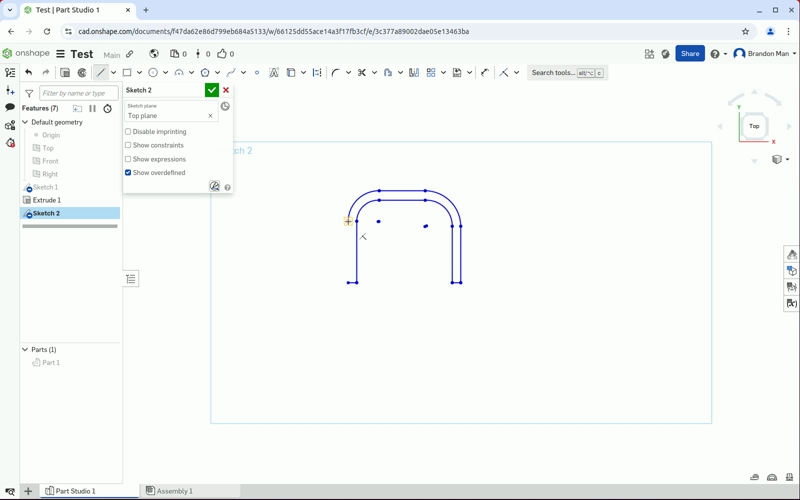
mouse_move(348, 282)
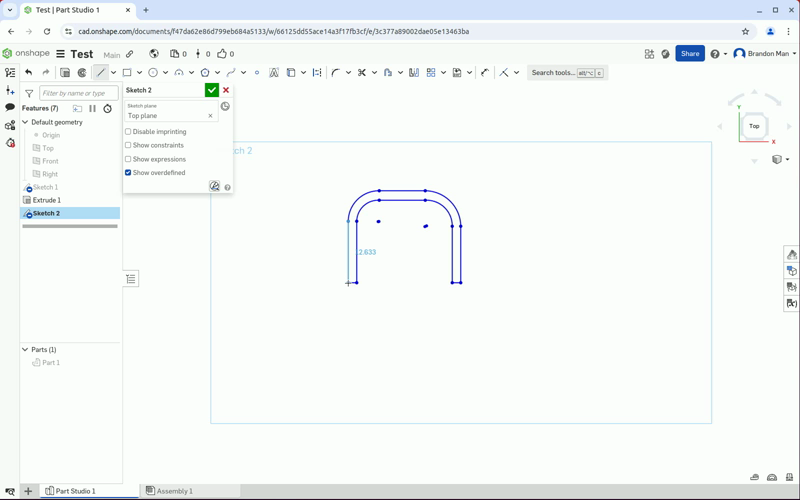
key_up(shift)
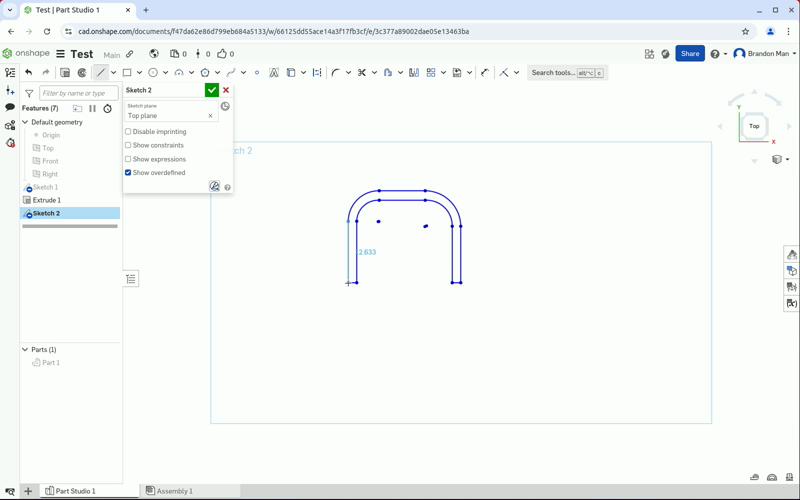
click(348, 282)
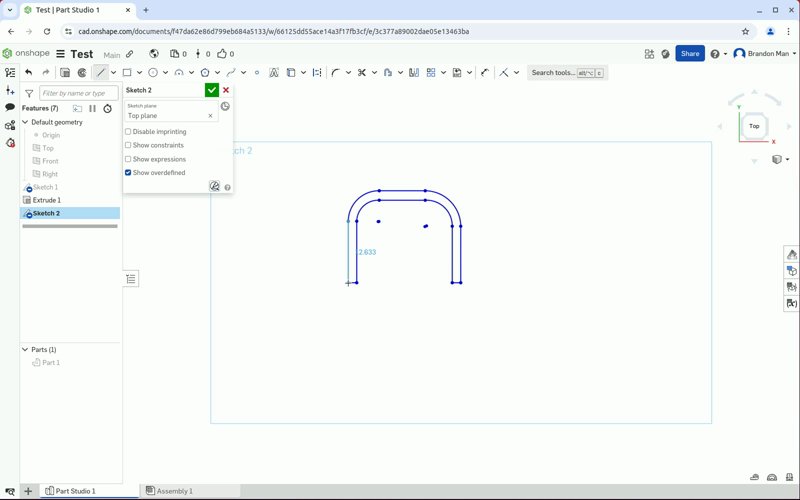
key(esc)
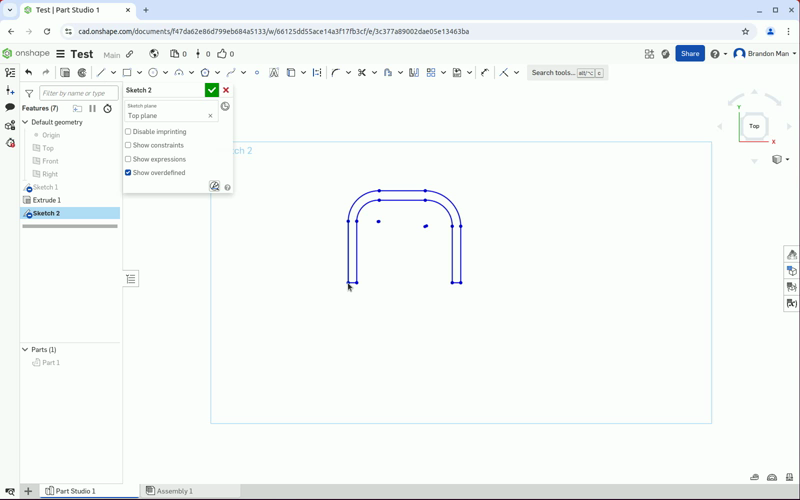
mouse_move(429, 195)
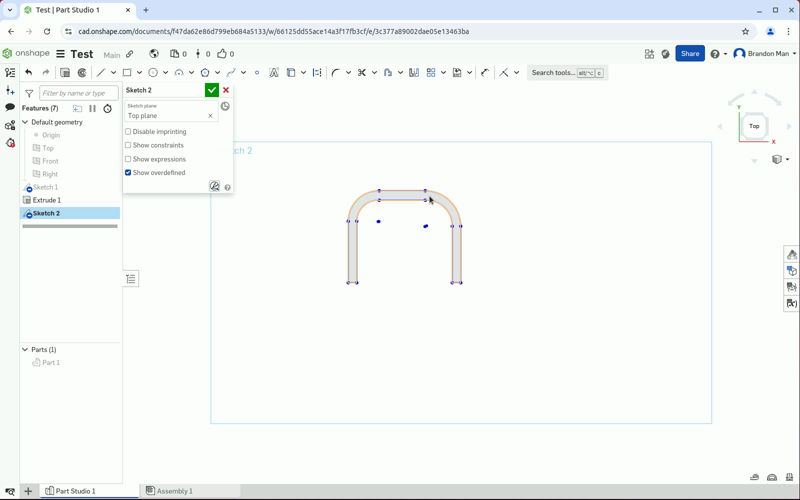
click(429, 195)
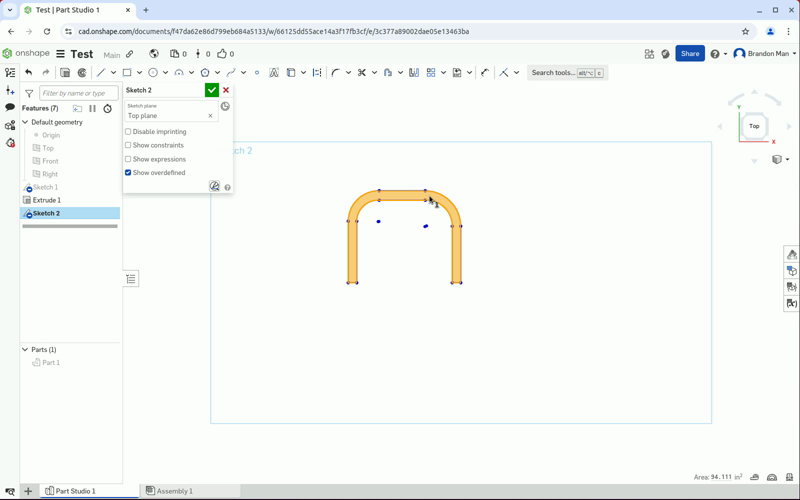
mouse_move(73, 352)
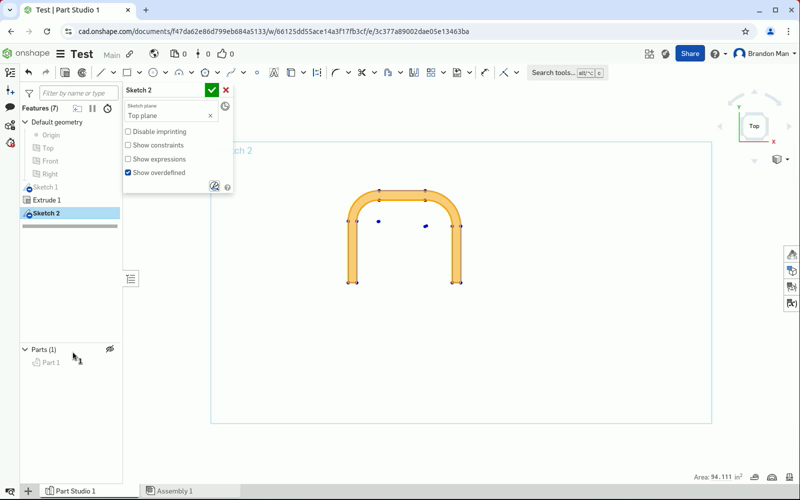
key(shift+y)
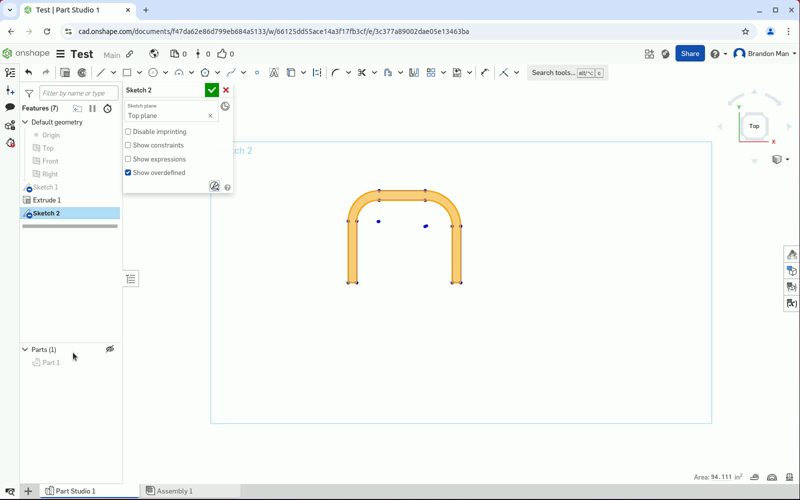
key(shift+e)
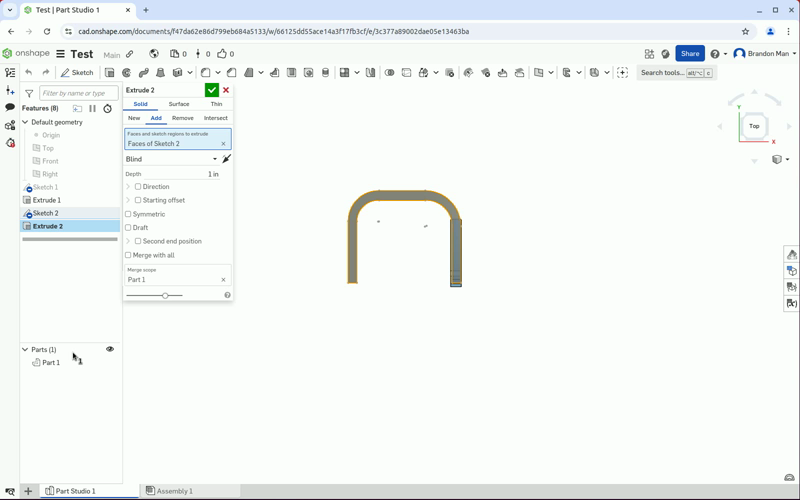
mouse_move(143, 106)
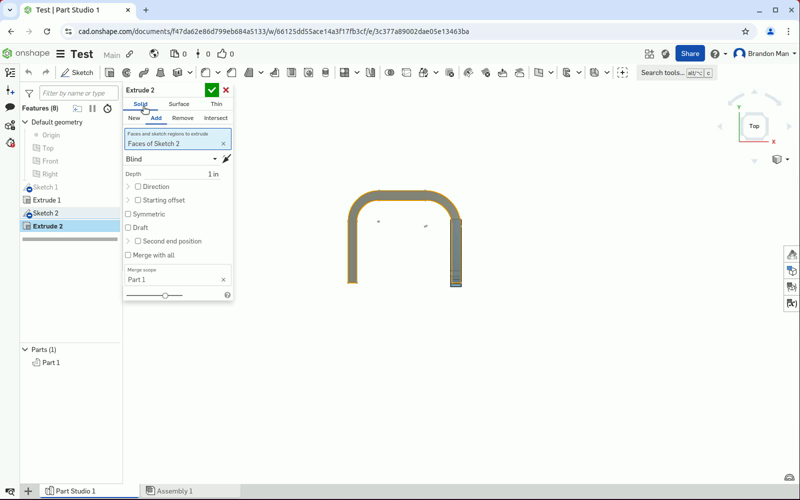
click(143, 106)
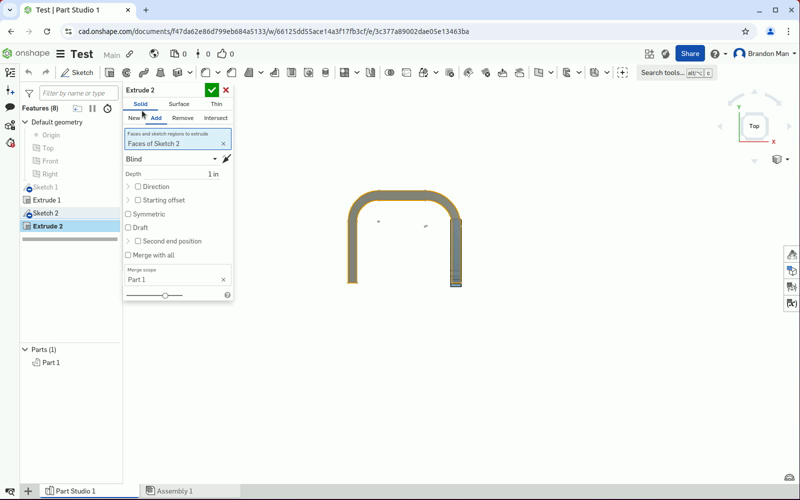
mouse_move(137, 120)
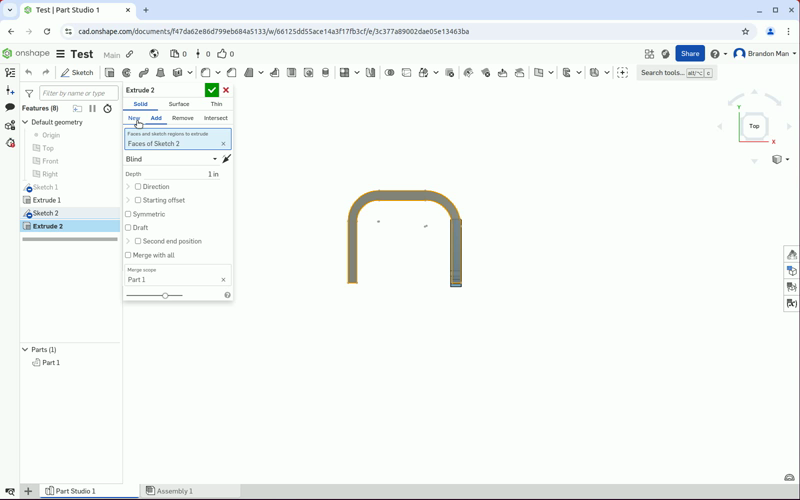
click(137, 120)
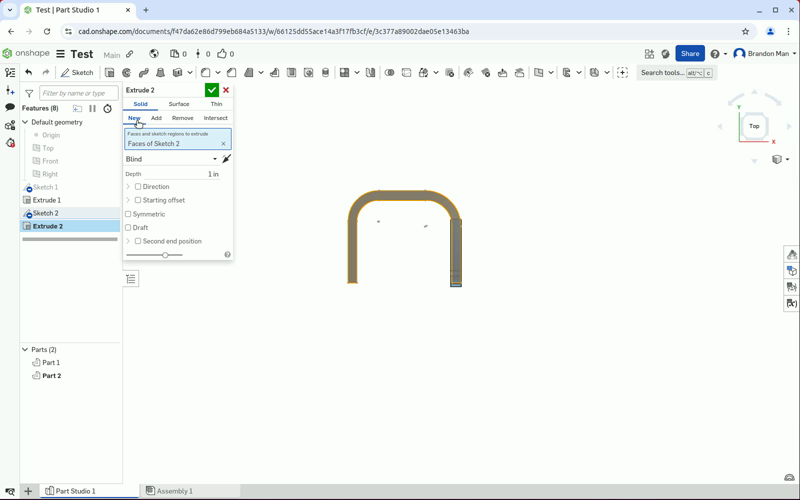
key(tab, 4)
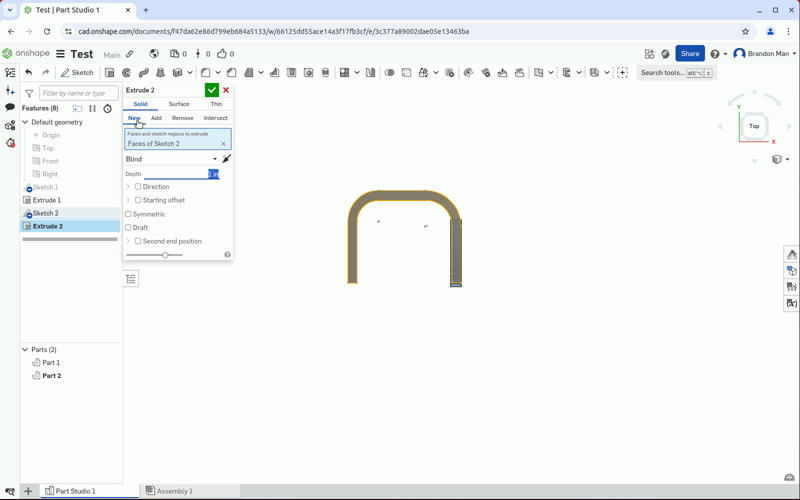
text(0.963)
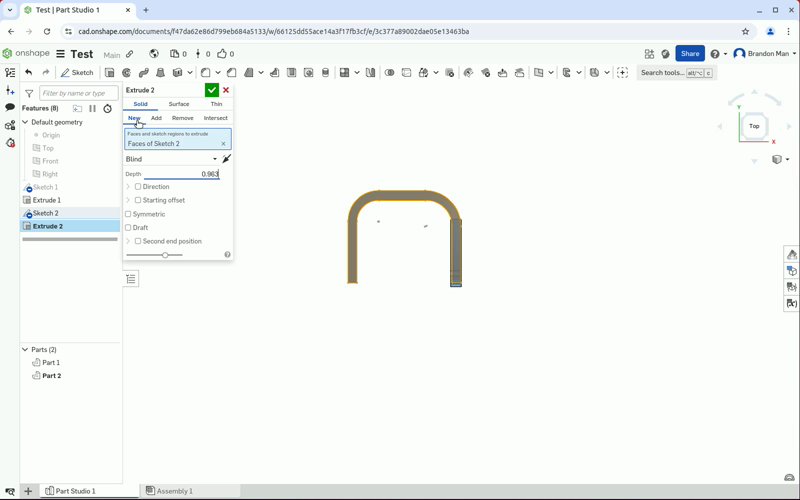
key(enter)
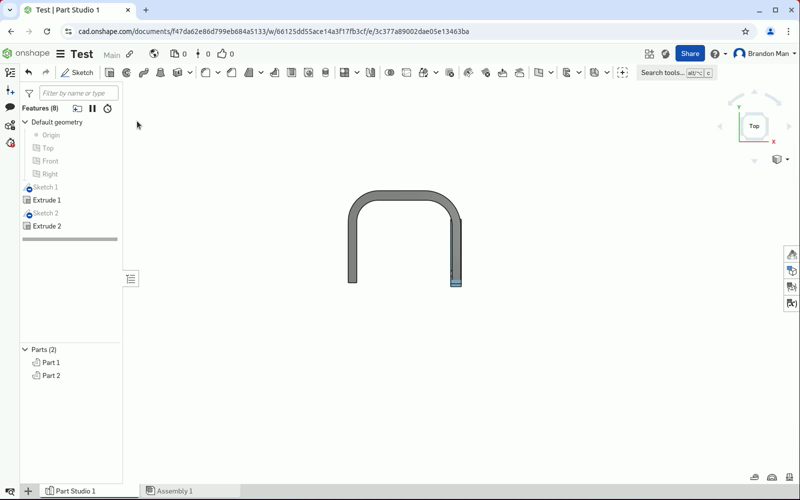
key(shift+h)
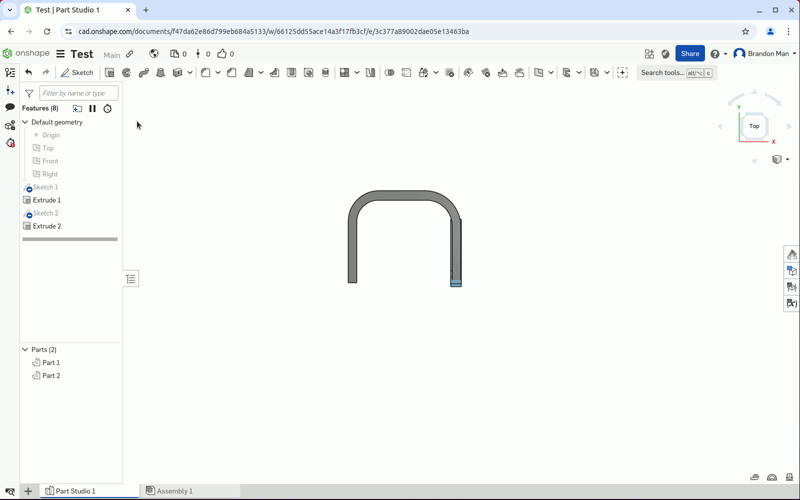
key(shift+h)
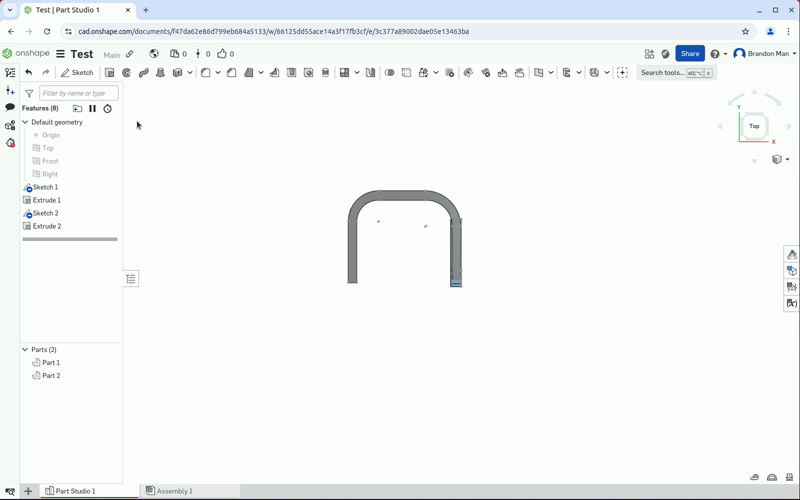
key(shift+7)
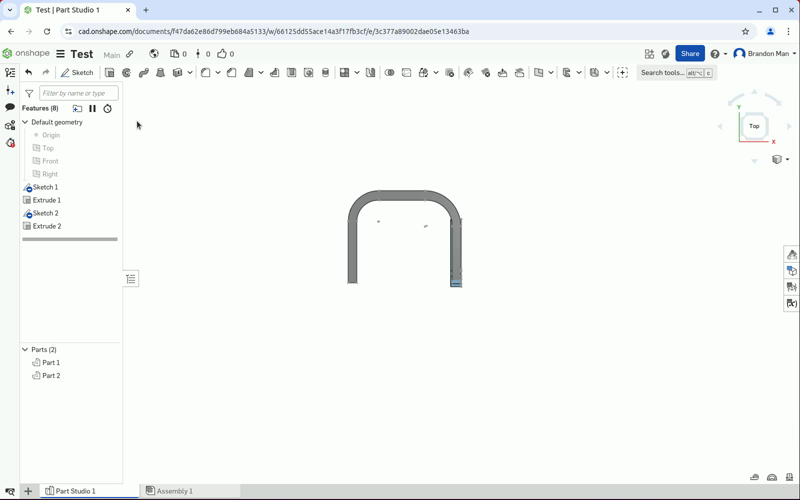
key(up, 3)
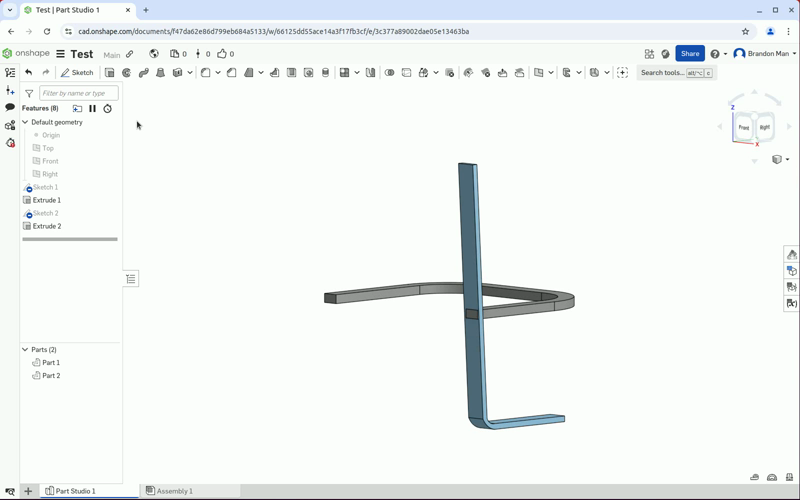
key(left, 3)
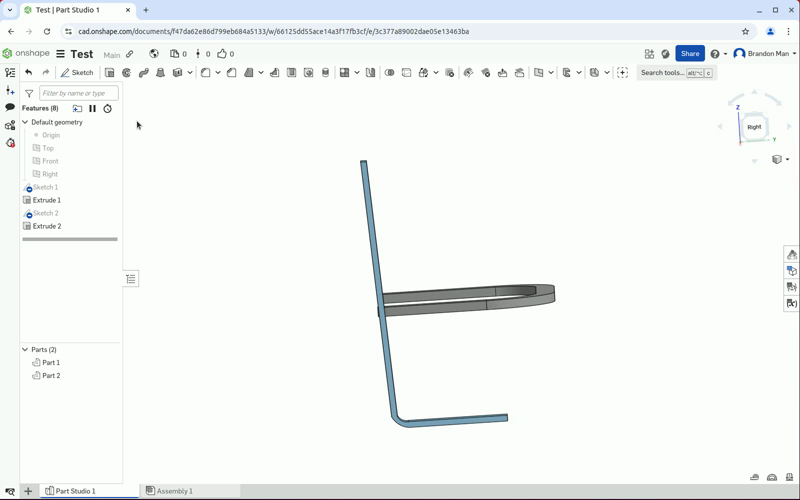
key(right, 3)
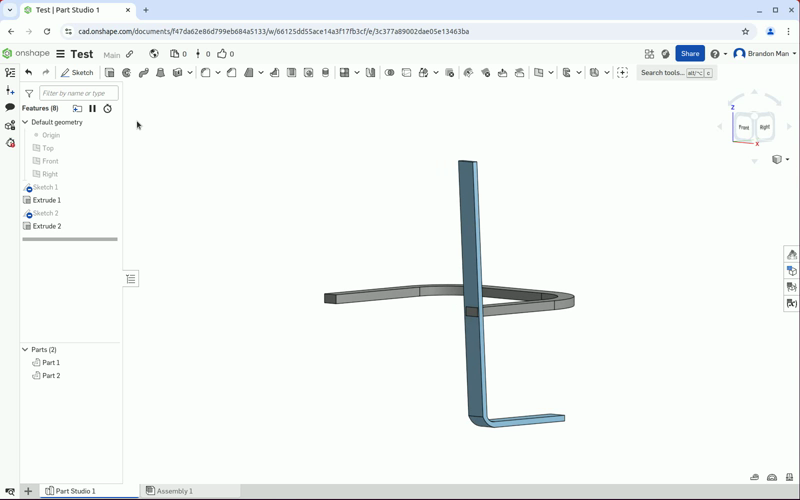
key(down, 3)
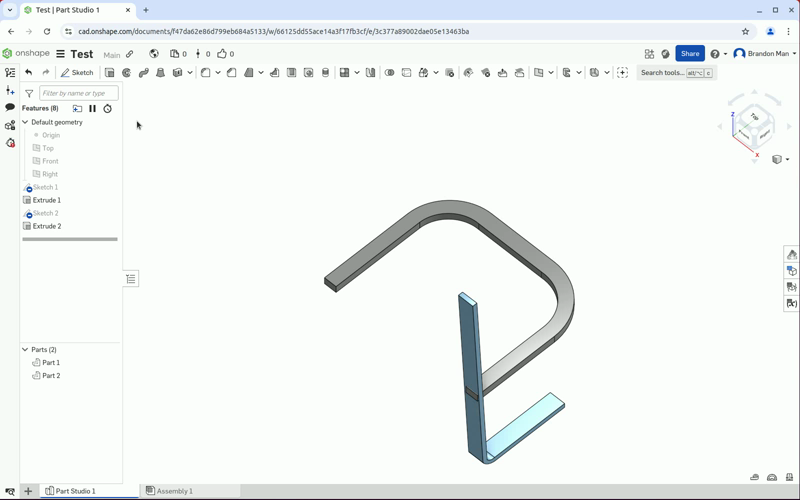
mouse_move(73, 189)
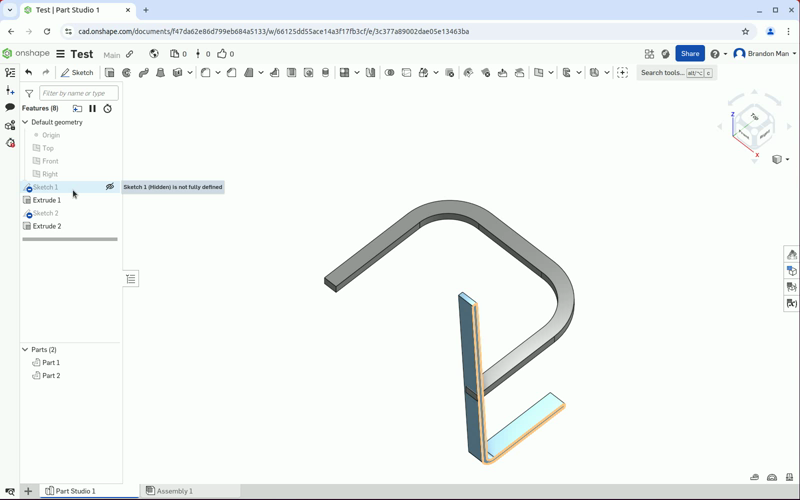
click(73, 189)